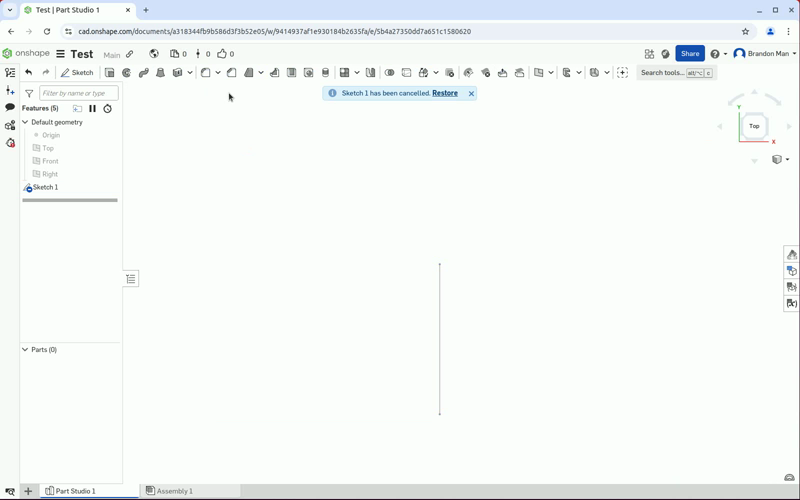
key(shift+h)
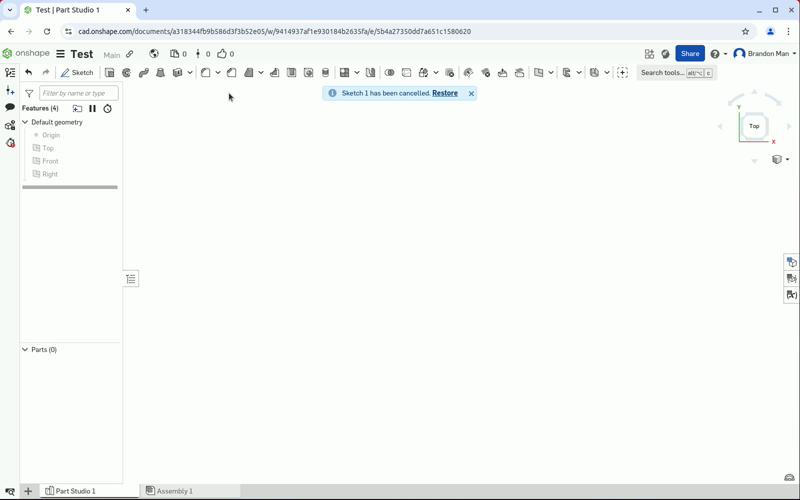
mouse_move(73, 352)
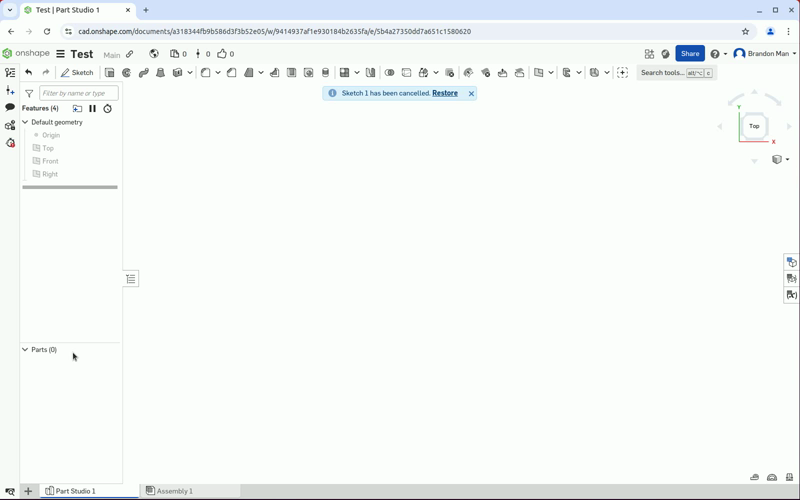
key(y)
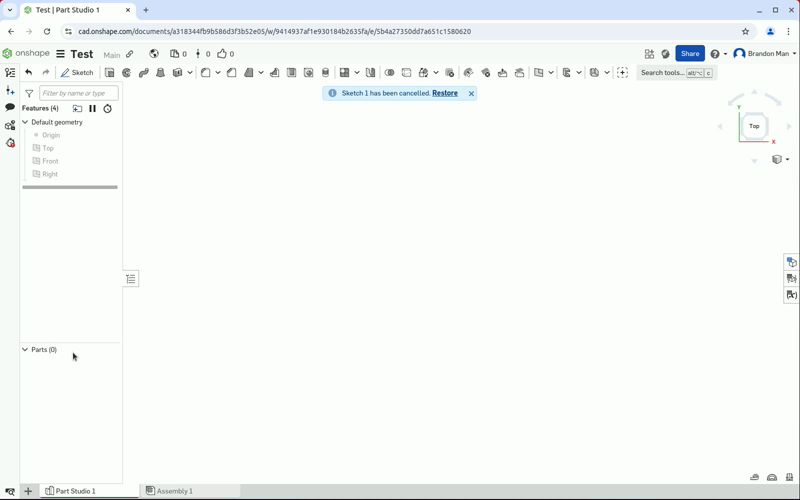
key(shift+p)
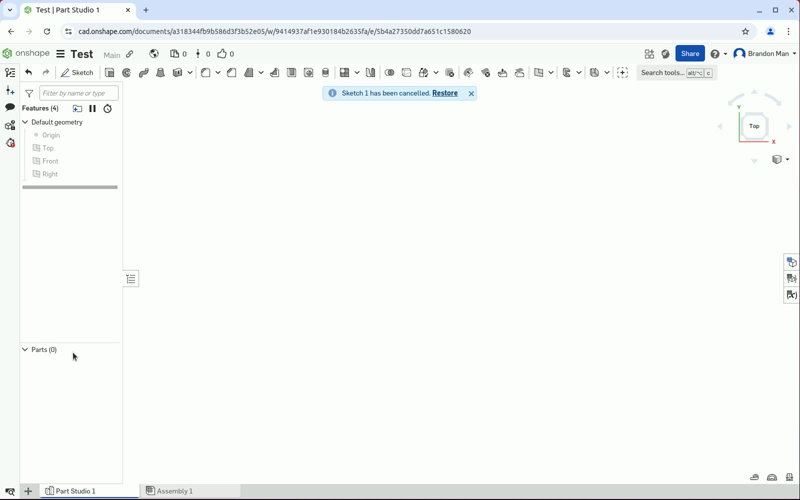
key(space)
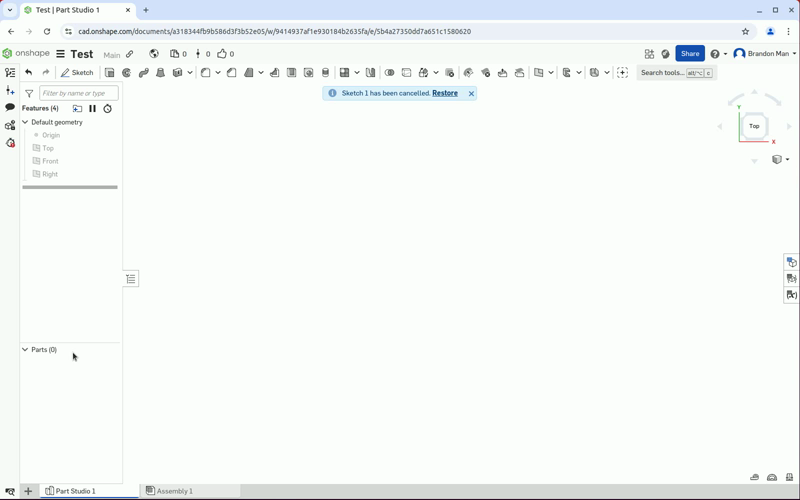
key_down(shift)
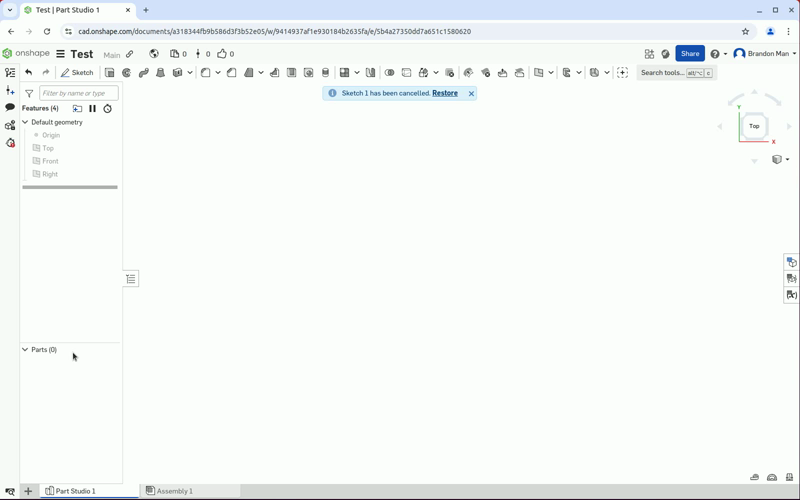
key(up)
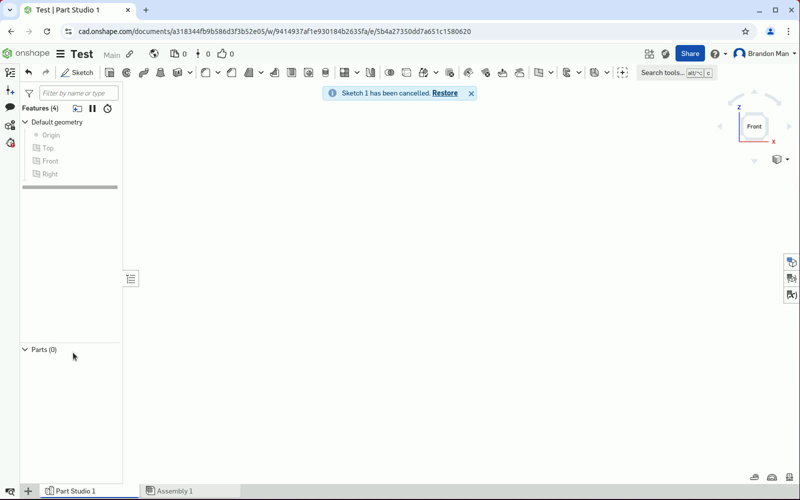
key_up(shift)
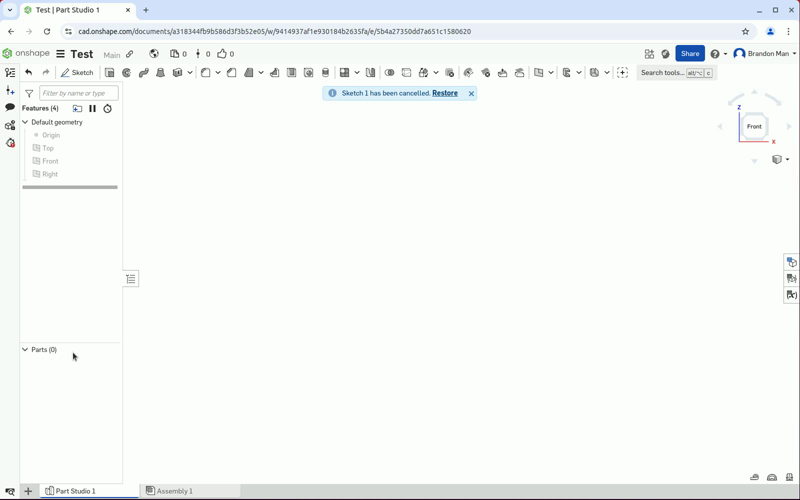
mouse_move(73, 352)
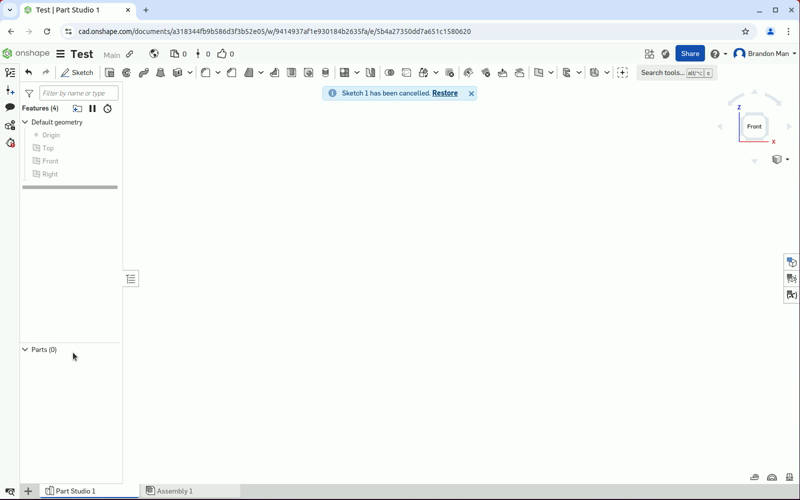
key(shift+y)
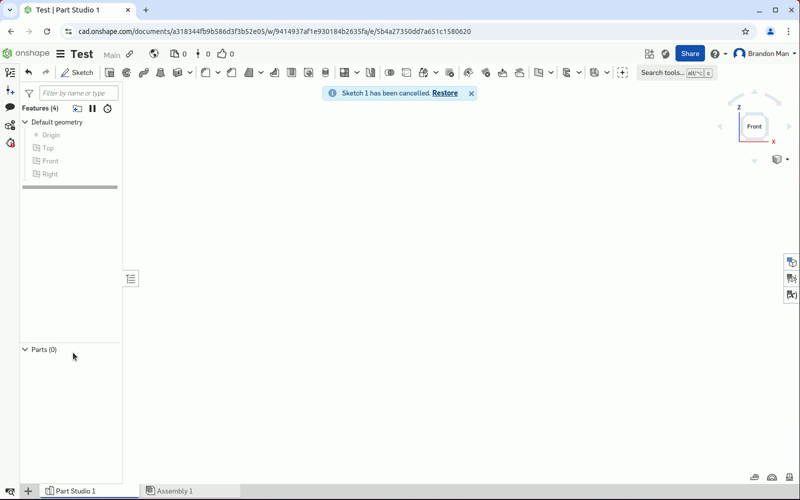
key(shift+s)
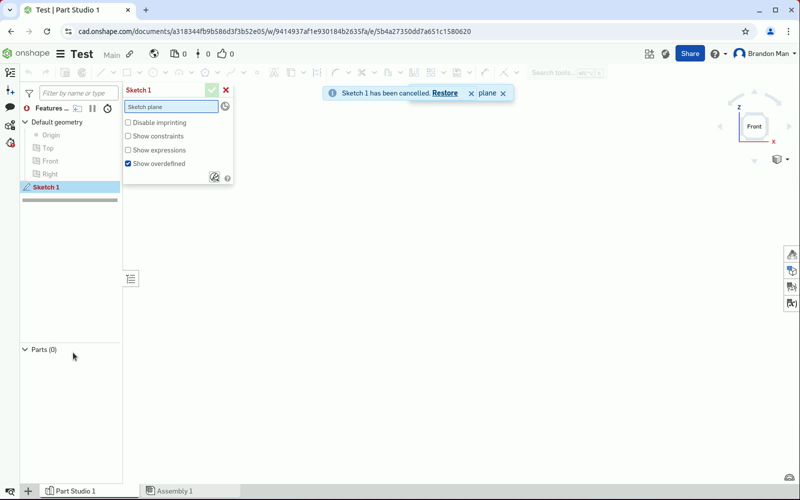
mouse_move(73, 163)
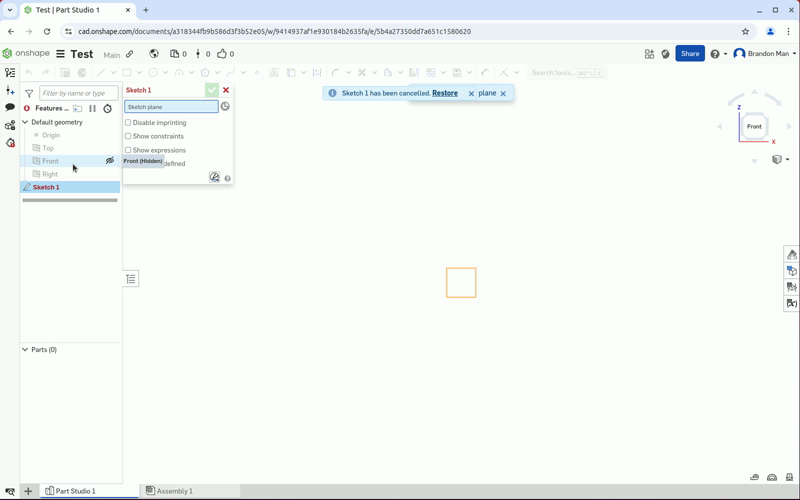
click(73, 163)
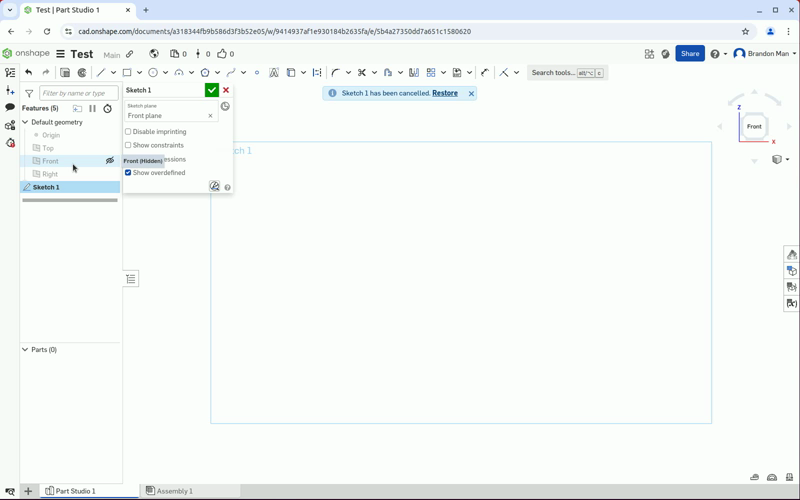
mouse_move(73, 352)
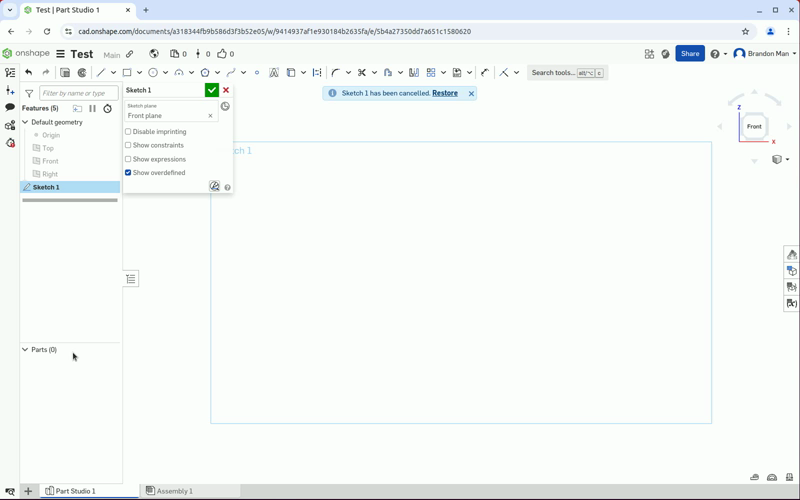
key(y)
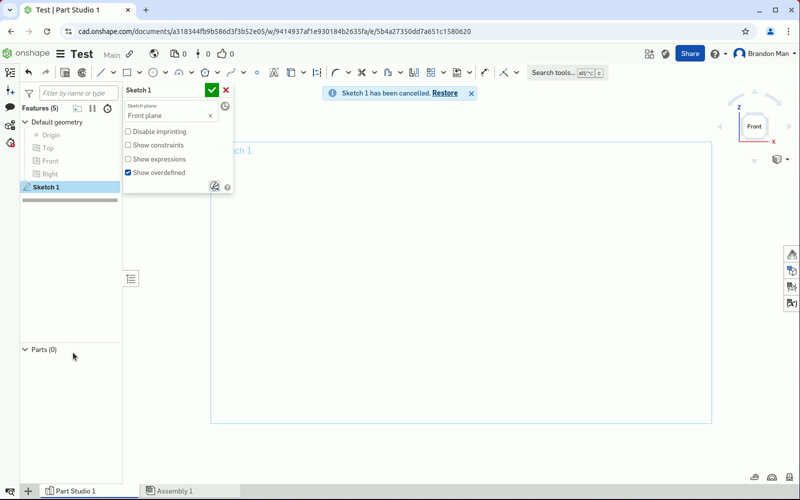
key(l)
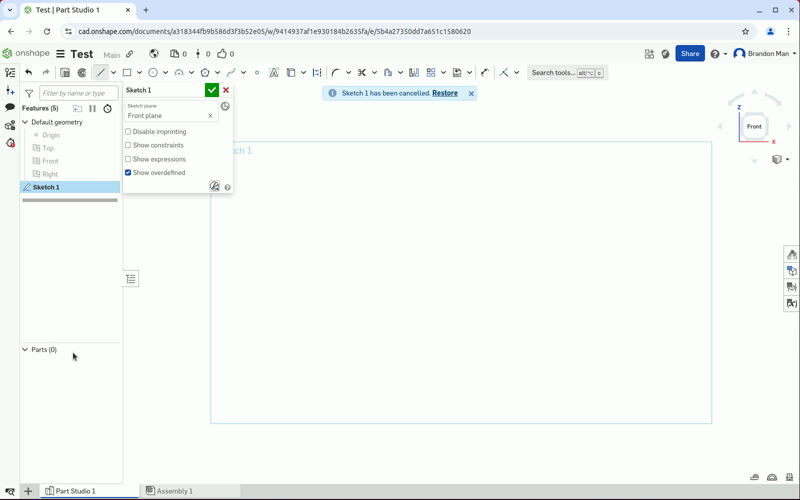
key_down(shift)
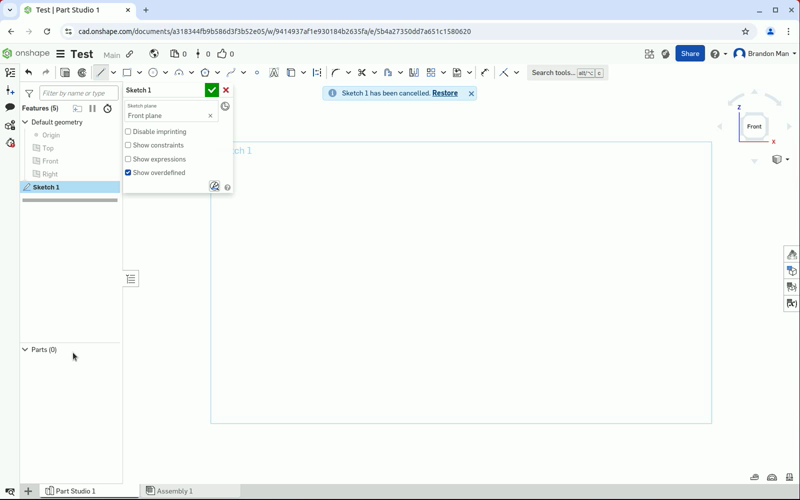
mouse_move(459, 284)
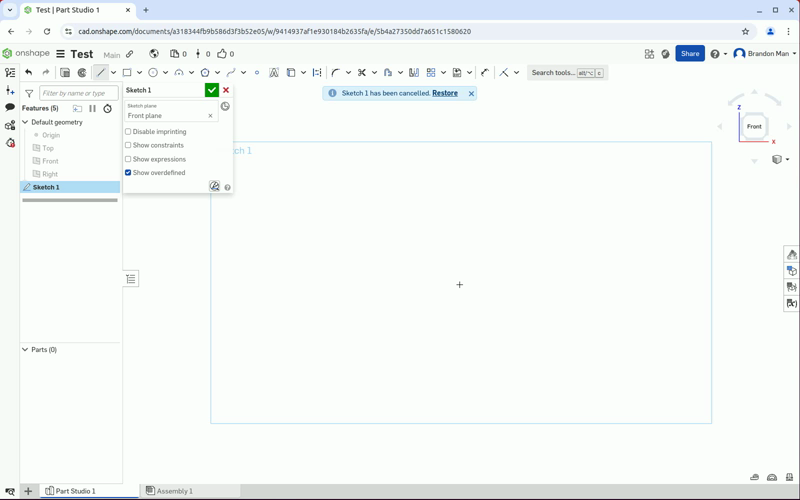
click(459, 284)
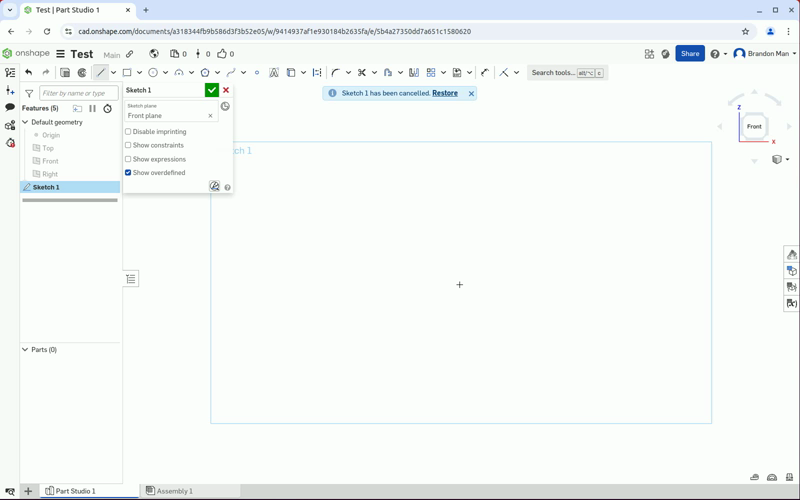
key_up(shift)
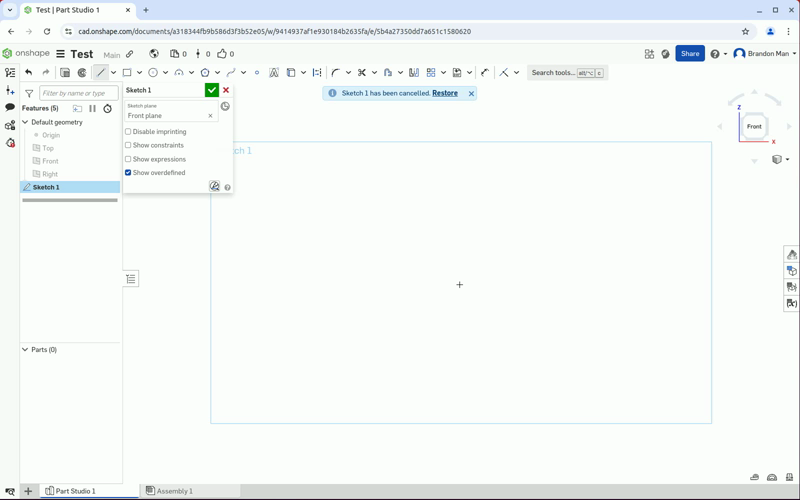
key_down(shift)
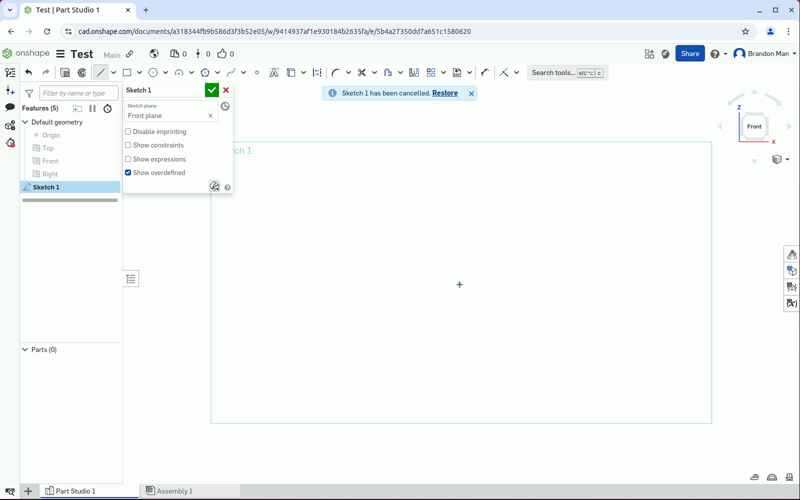
mouse_move(489, 284)
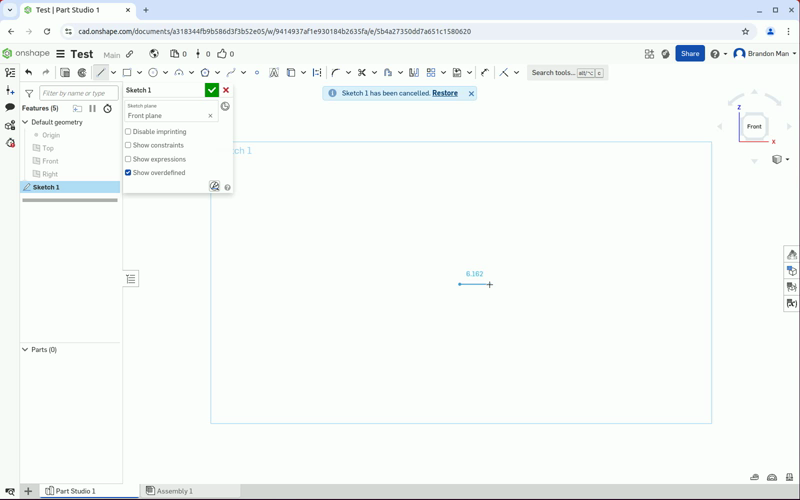
mouse_move(463, 284)
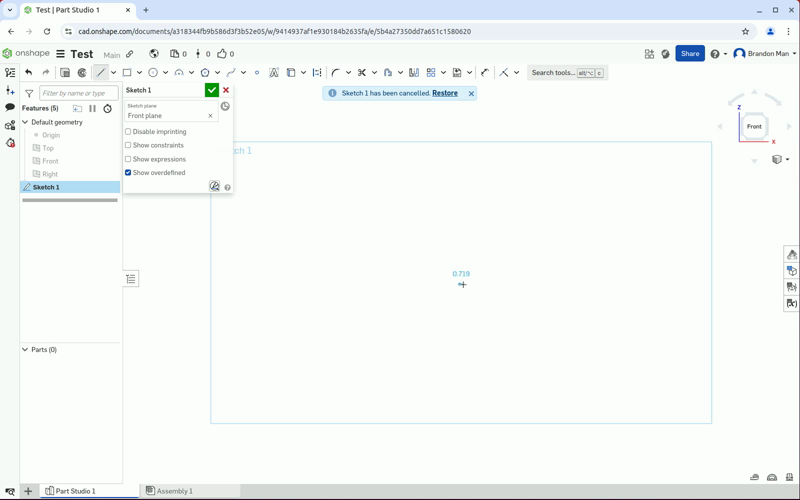
scroll(6)
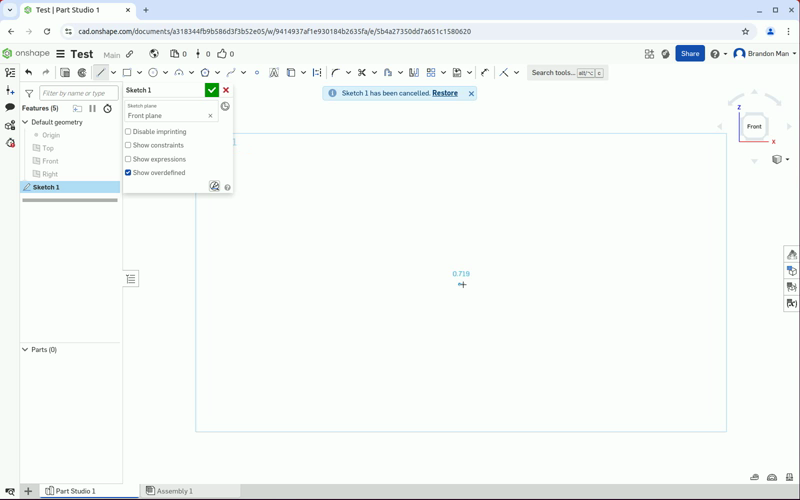
scroll(6)
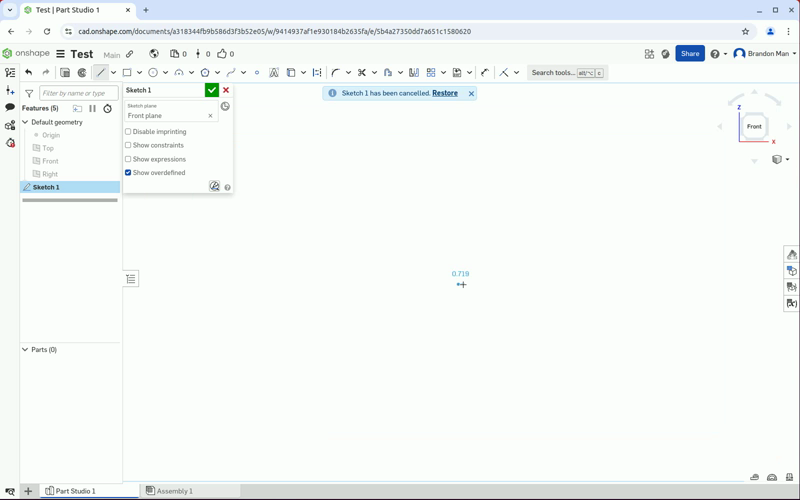
scroll(6)
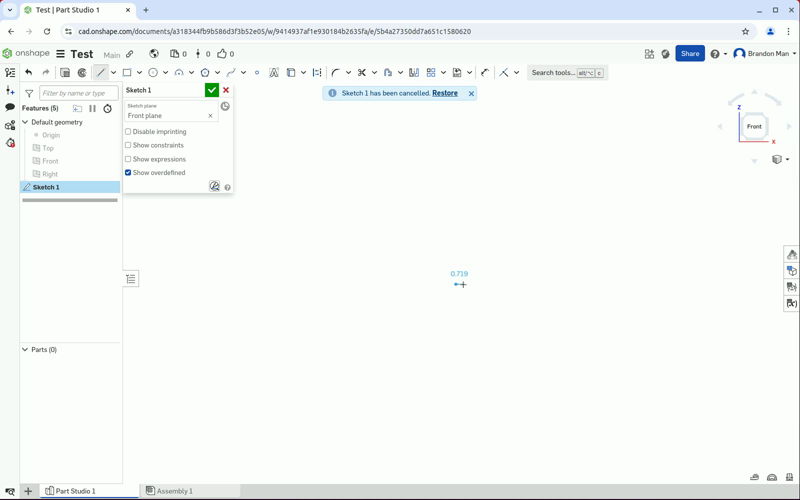
scroll(6)
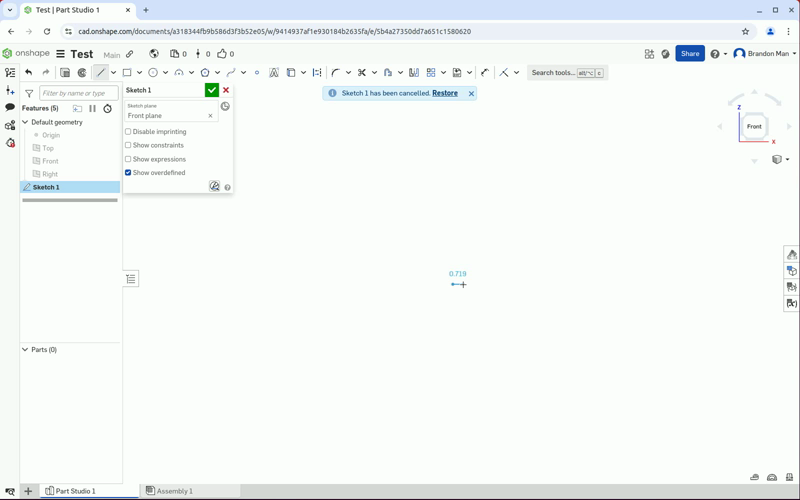
scroll(6)
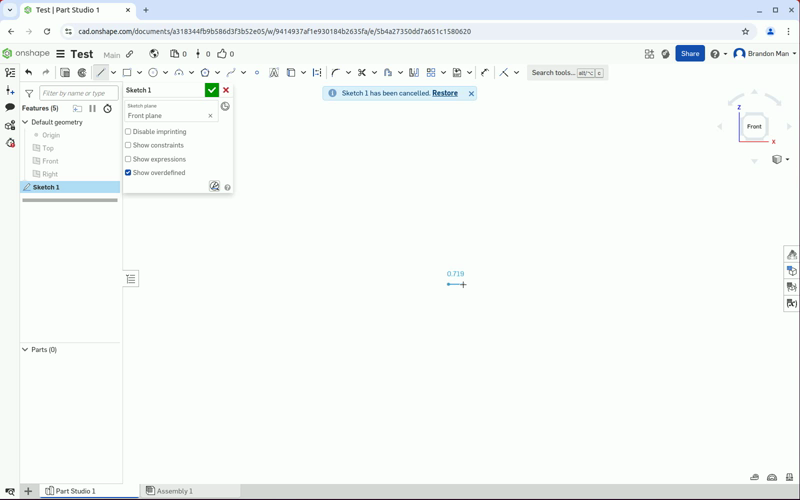
scroll(6)
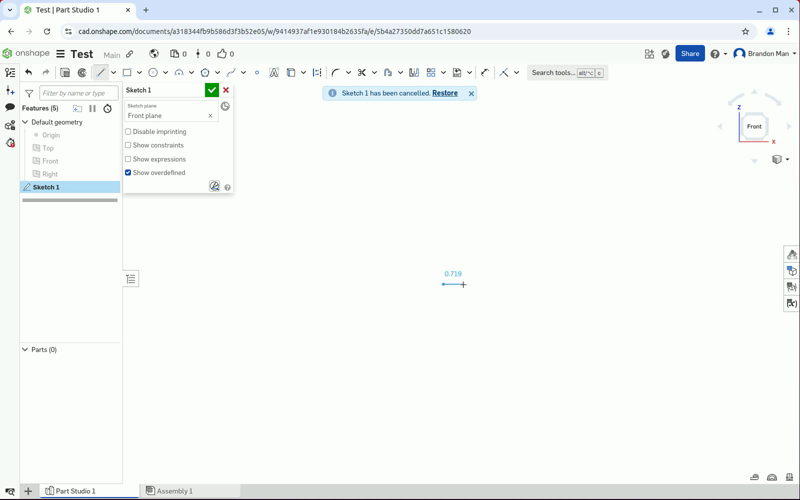
scroll(6)
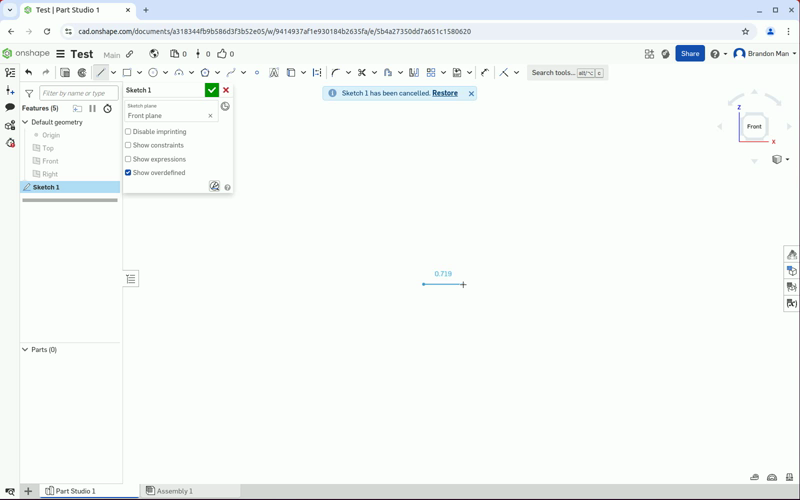
click(463, 284)
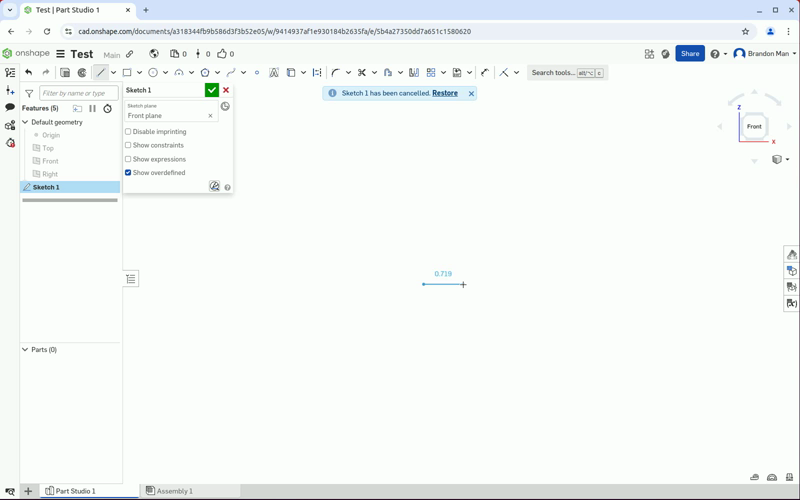
scroll(-6)
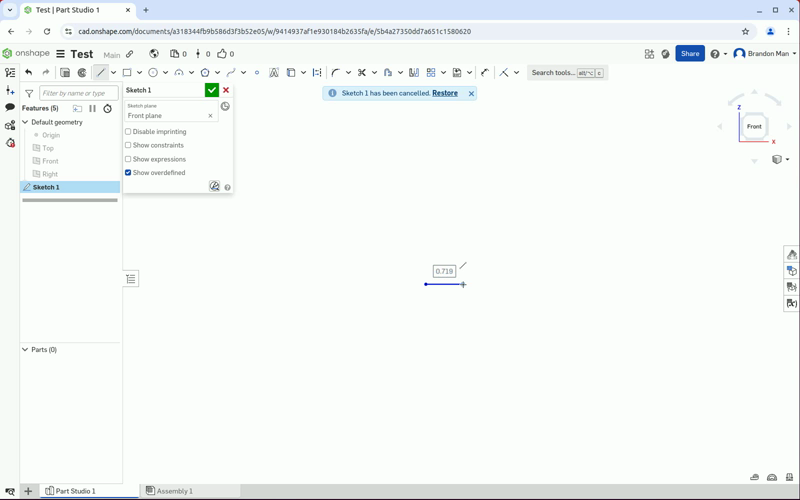
scroll(-6)
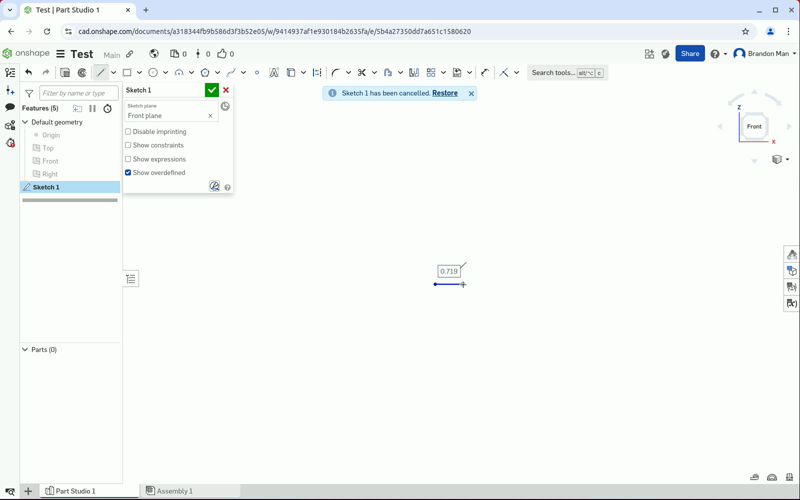
scroll(-6)
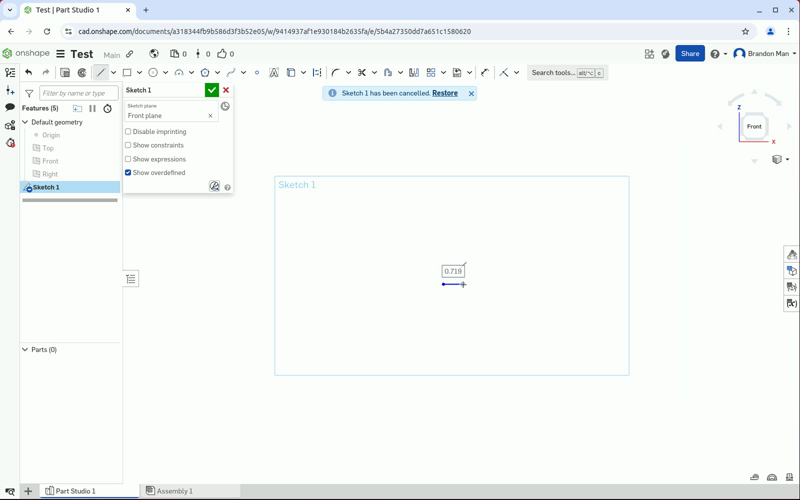
scroll(-6)
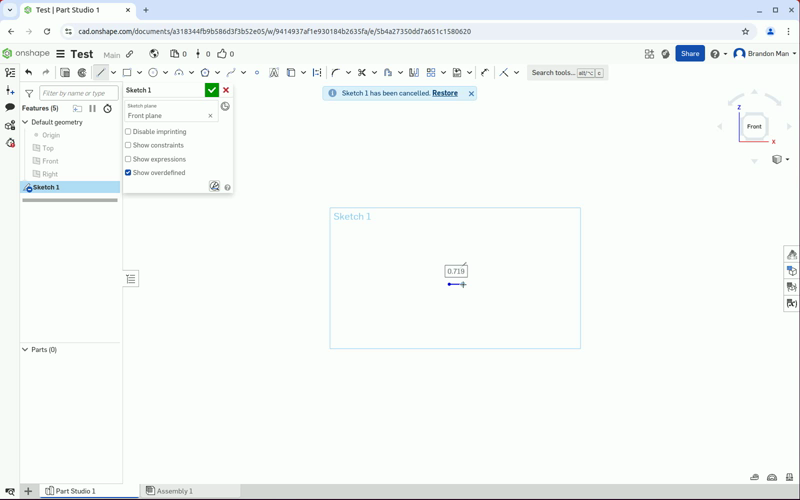
scroll(-6)
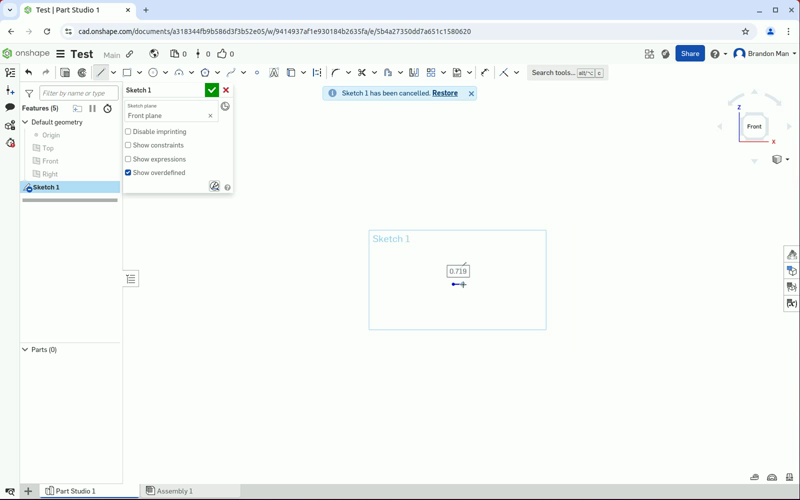
scroll(-6)
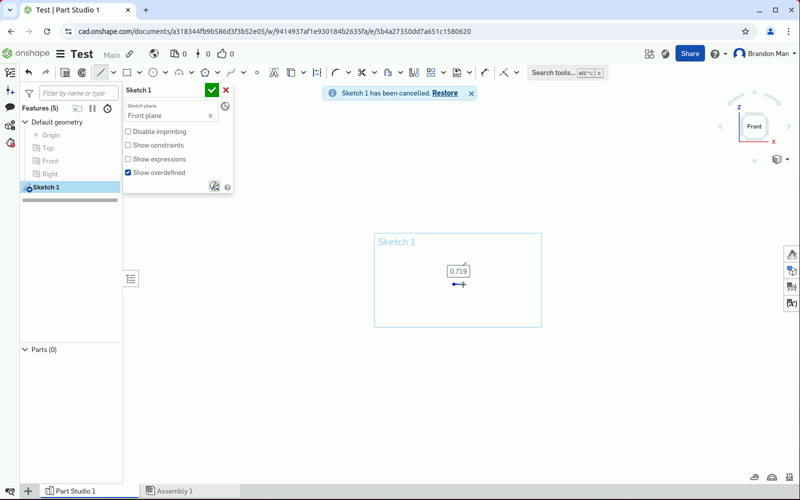
scroll(-6)
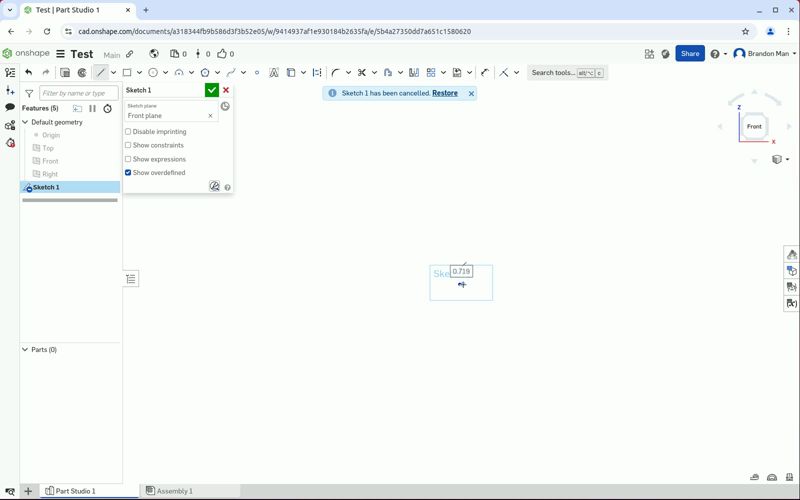
key_up(shift)
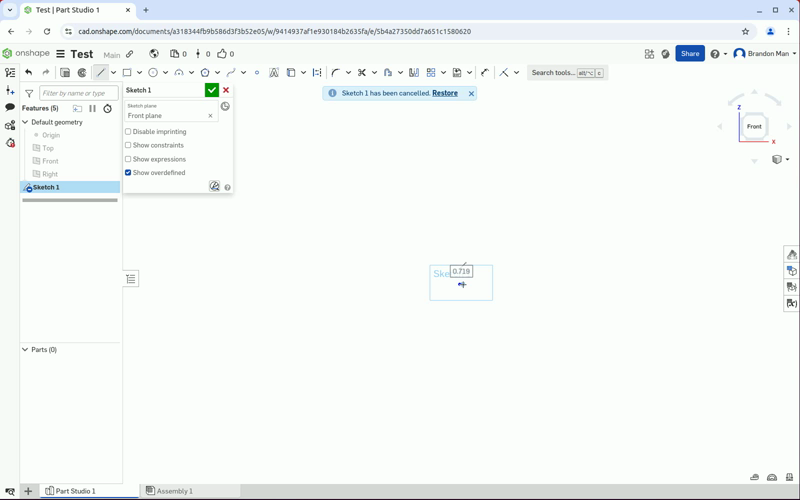
key_down(shift)
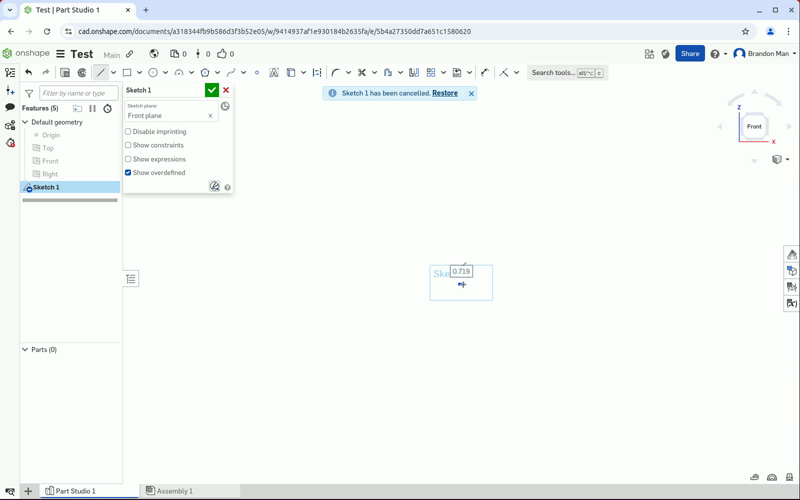
mouse_move(493, 284)
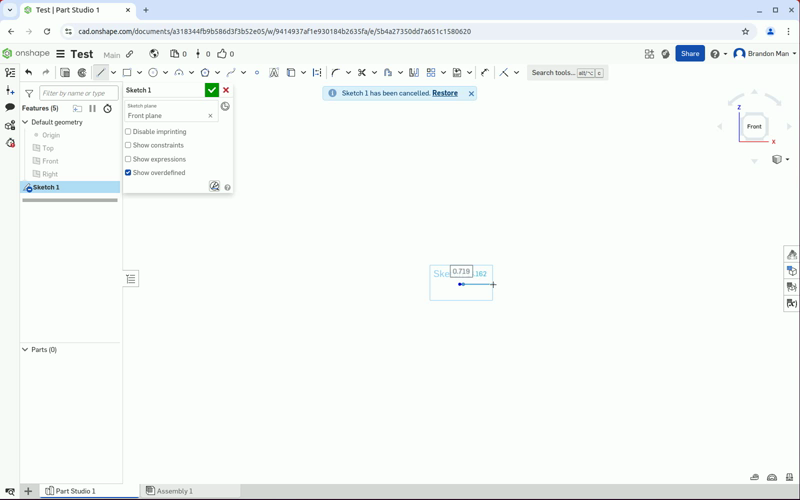
mouse_move(463, 280)
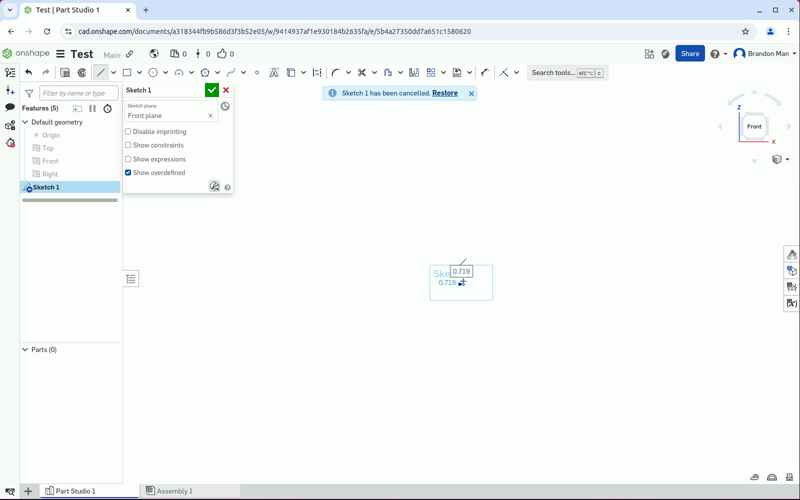
scroll(6)
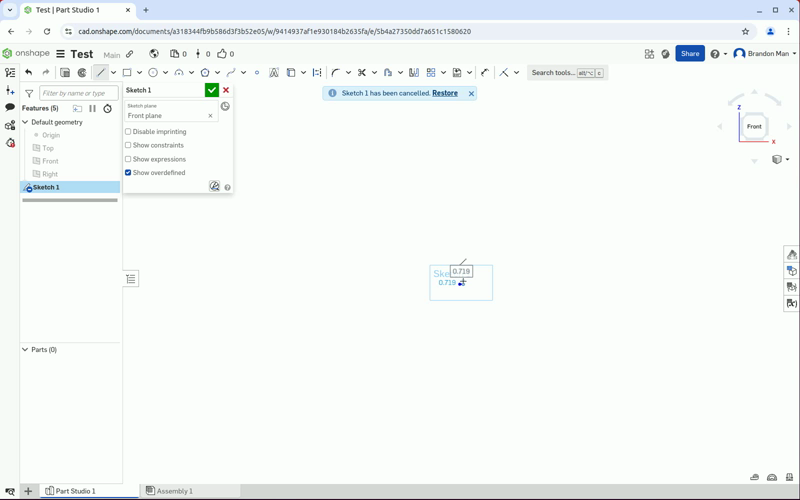
scroll(6)
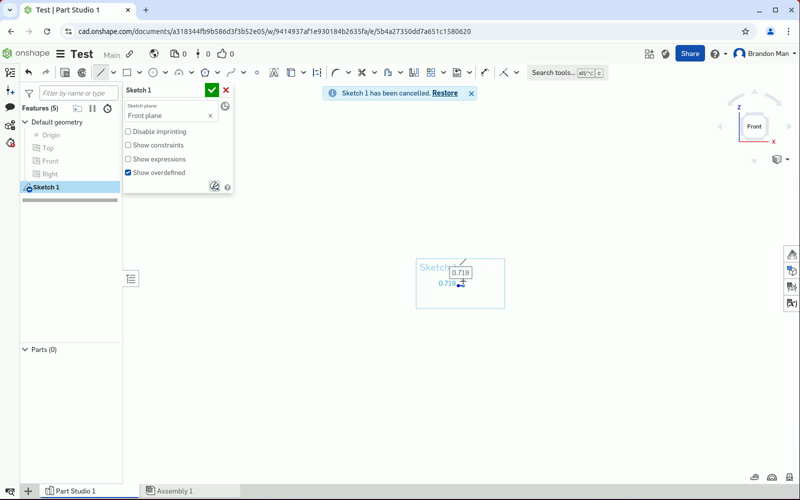
scroll(6)
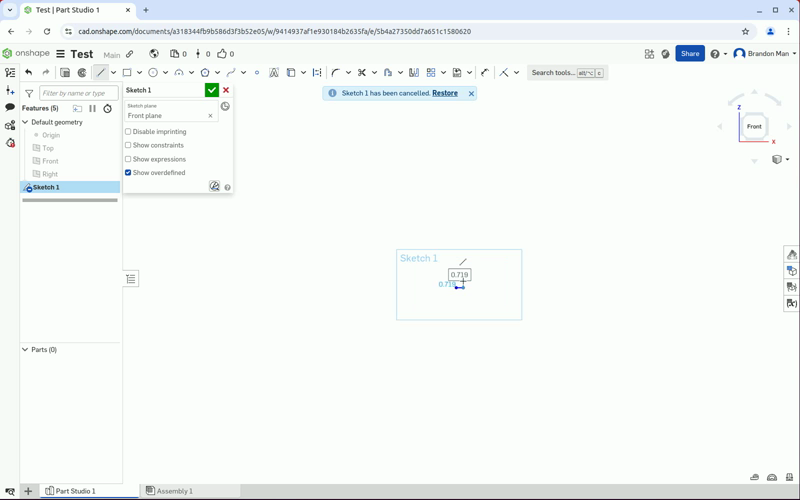
scroll(6)
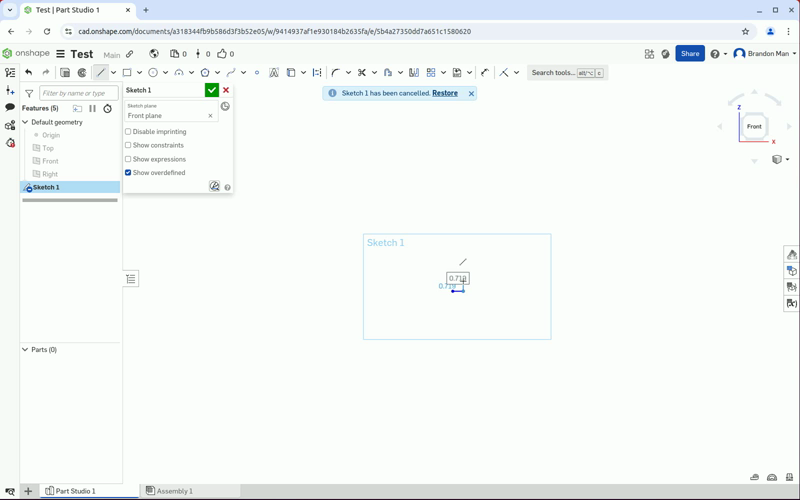
scroll(6)
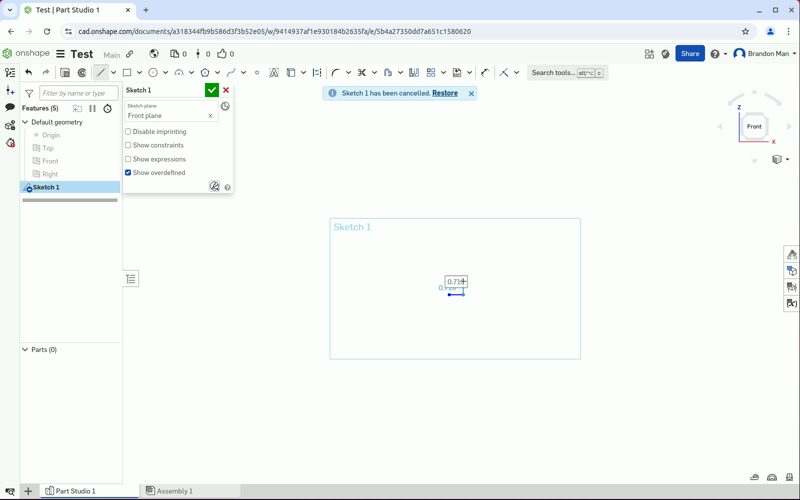
scroll(6)
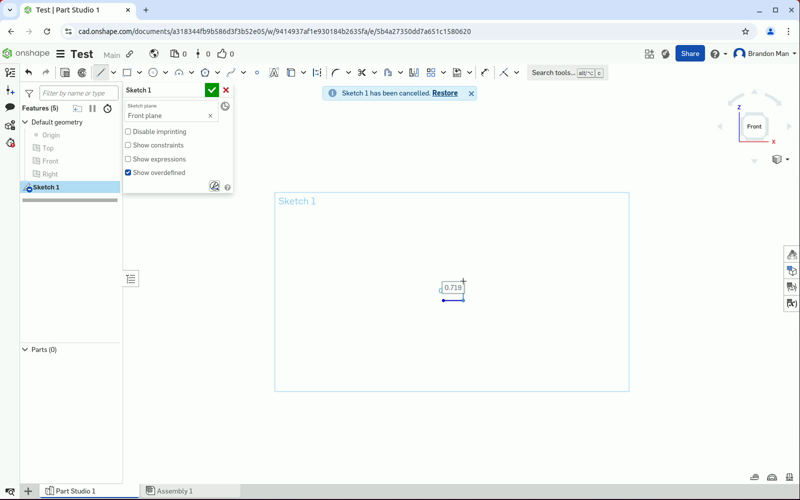
scroll(6)
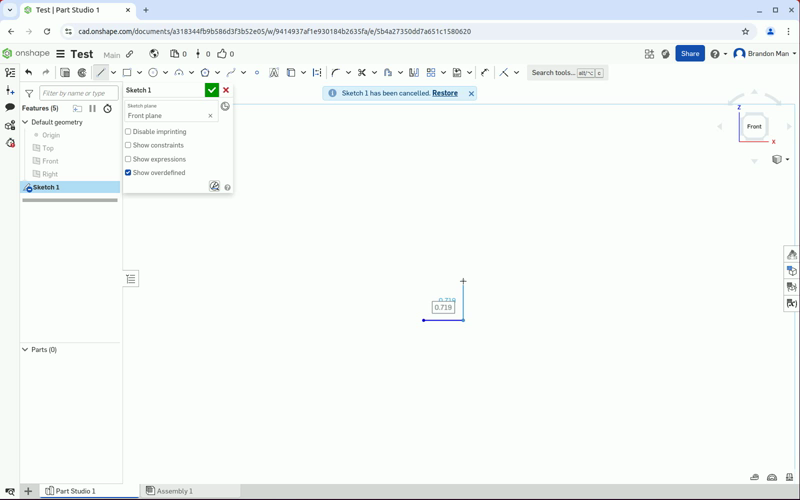
click(463, 280)
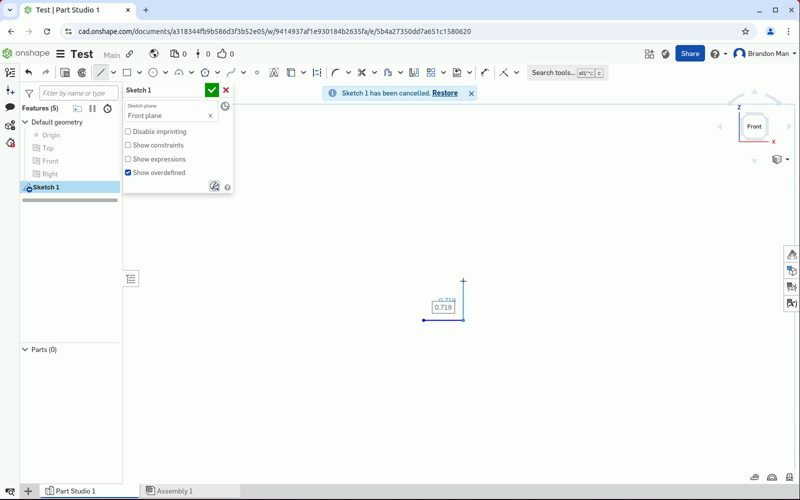
scroll(-6)
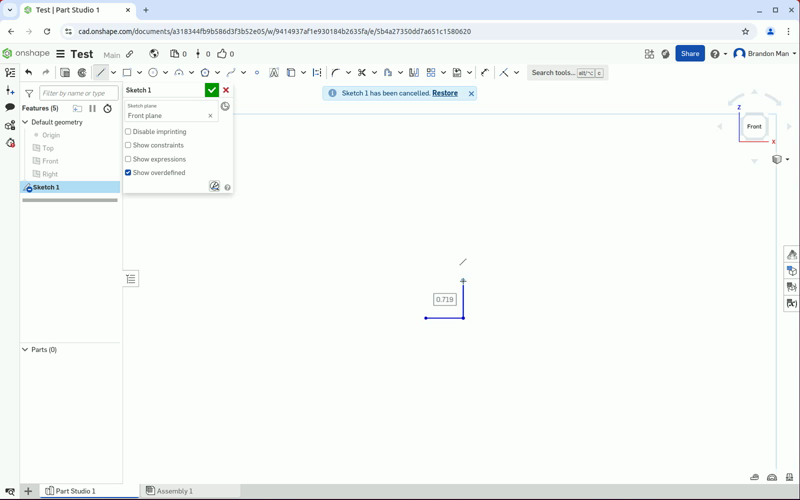
scroll(-6)
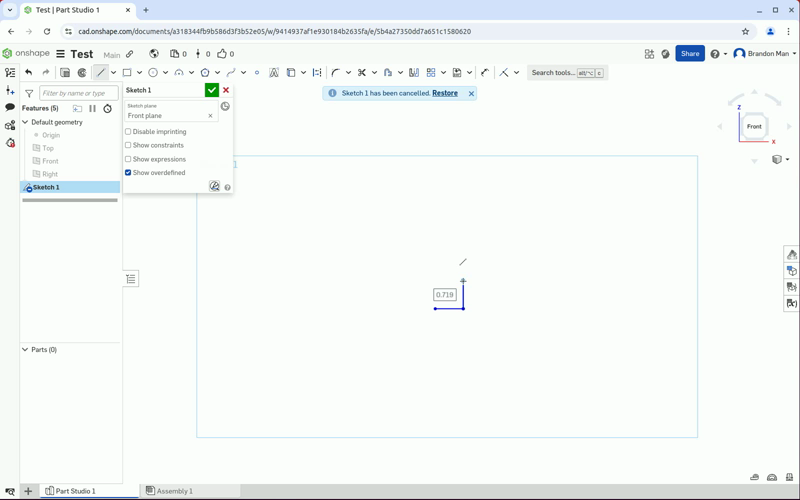
scroll(-6)
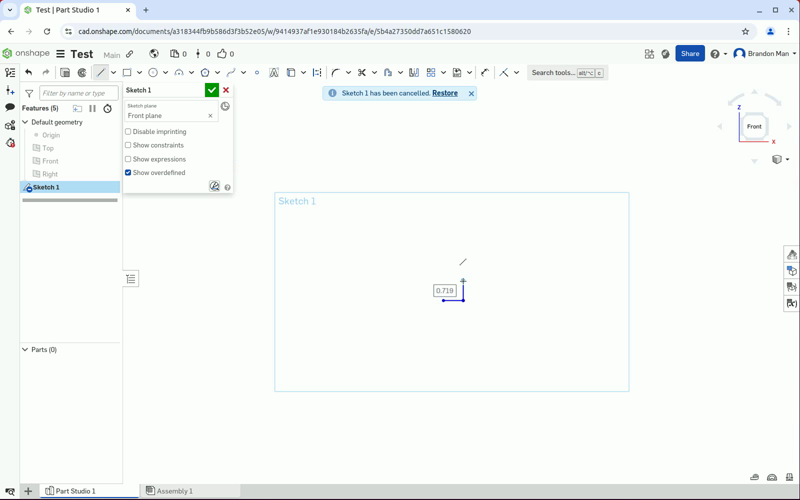
scroll(-6)
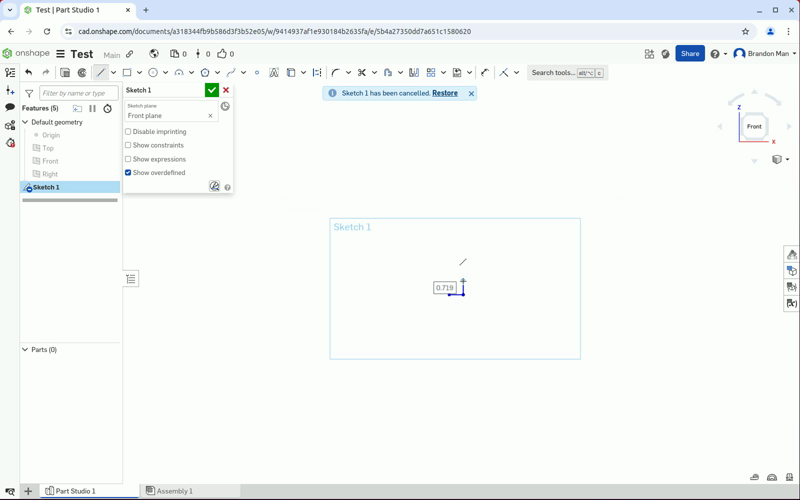
scroll(-6)
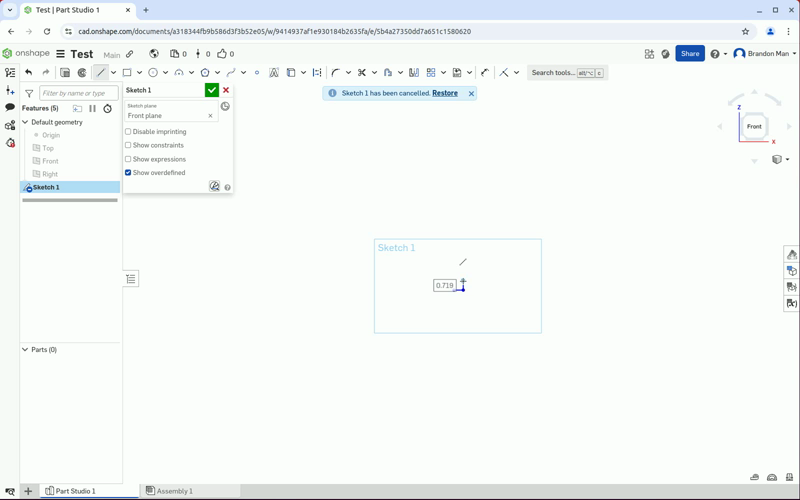
scroll(-6)
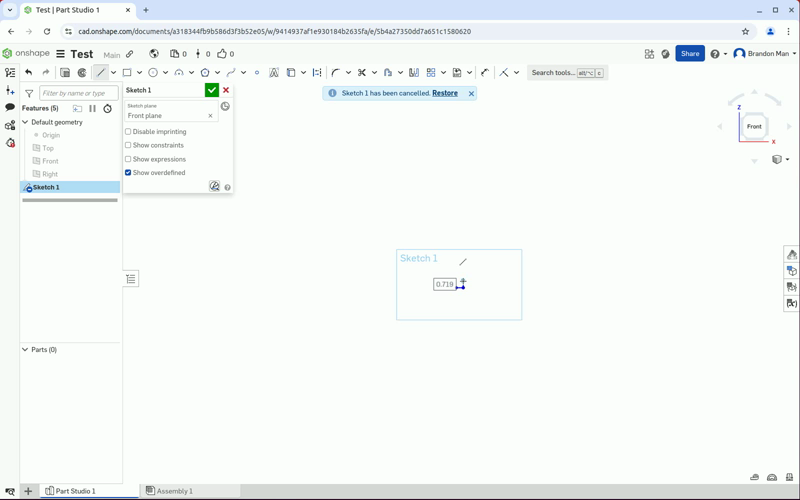
scroll(-6)
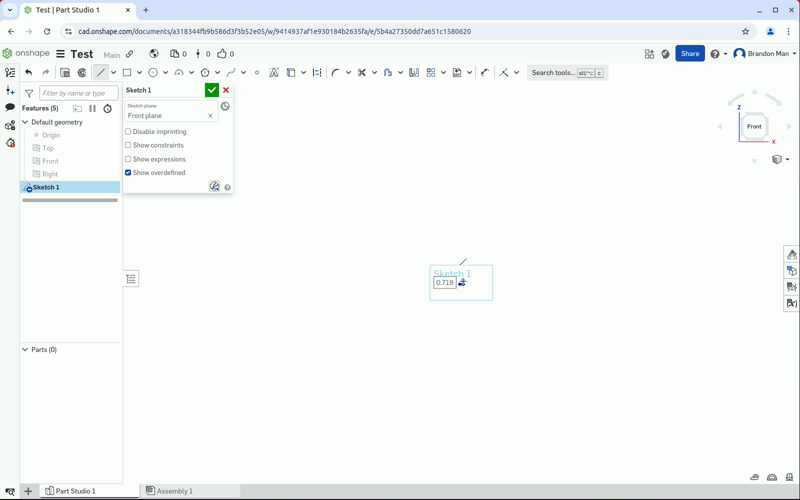
key_up(shift)
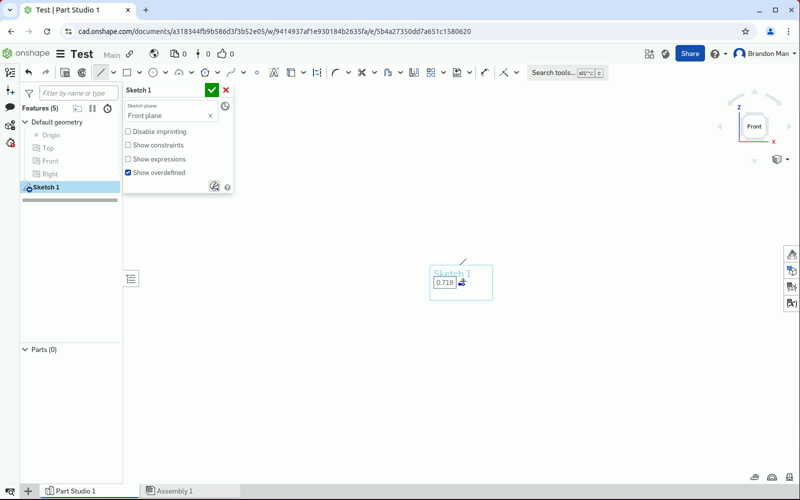
key_down(shift)
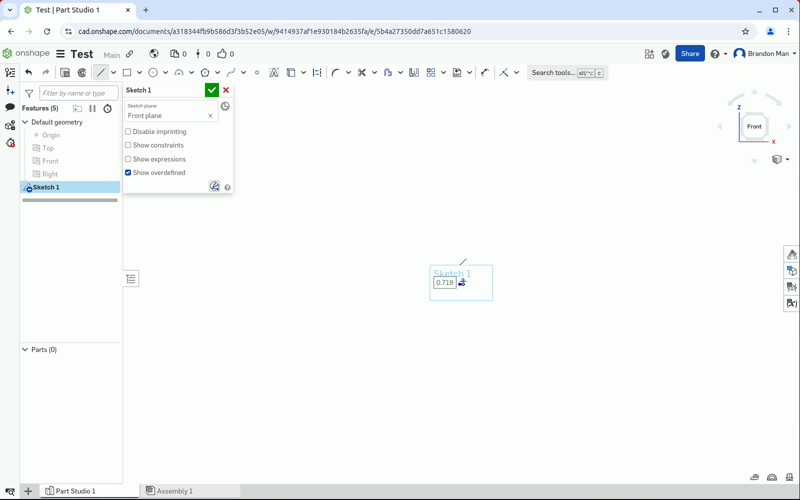
mouse_move(493, 280)
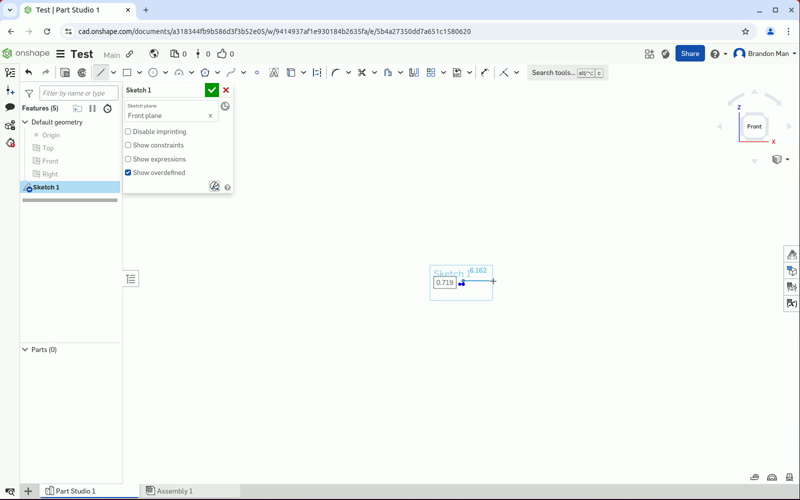
mouse_move(459, 280)
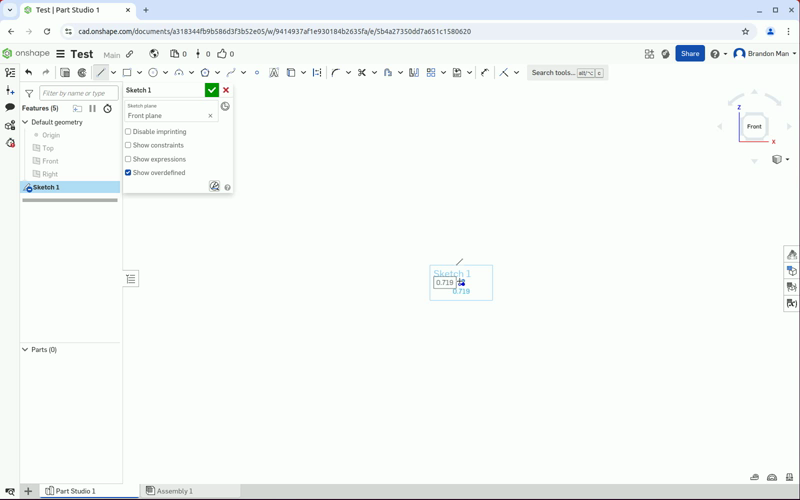
scroll(6)
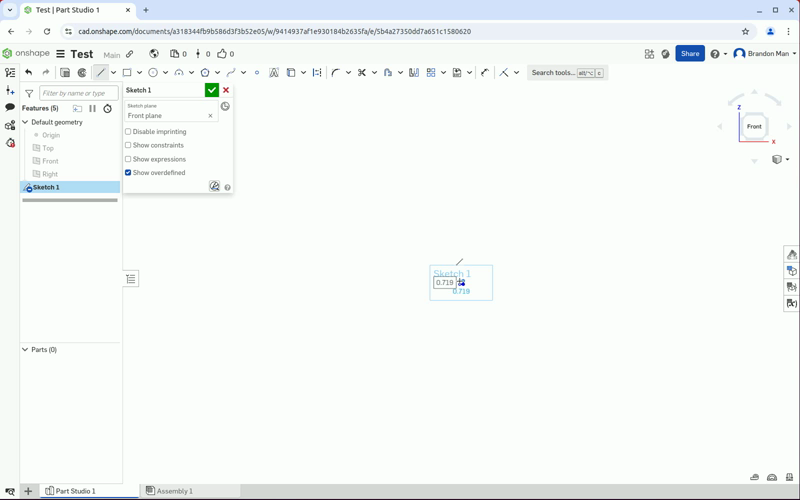
scroll(6)
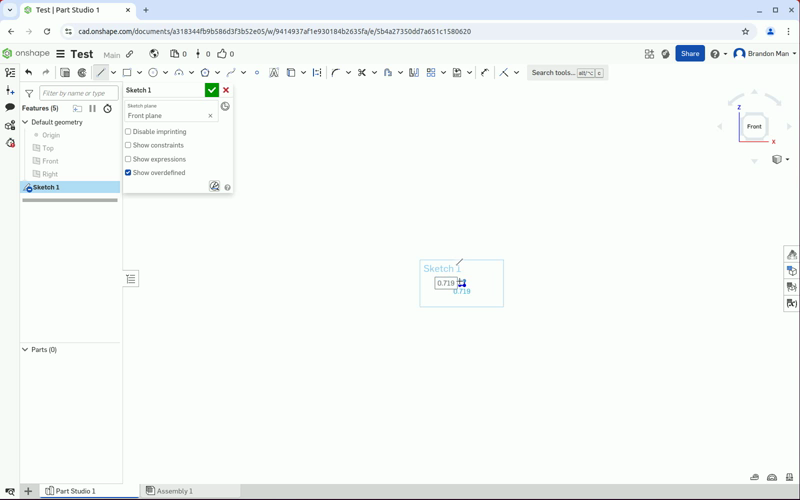
scroll(6)
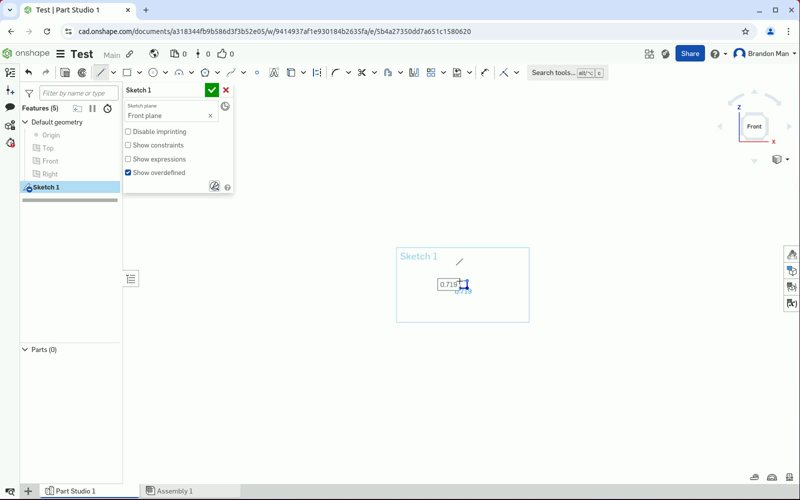
scroll(6)
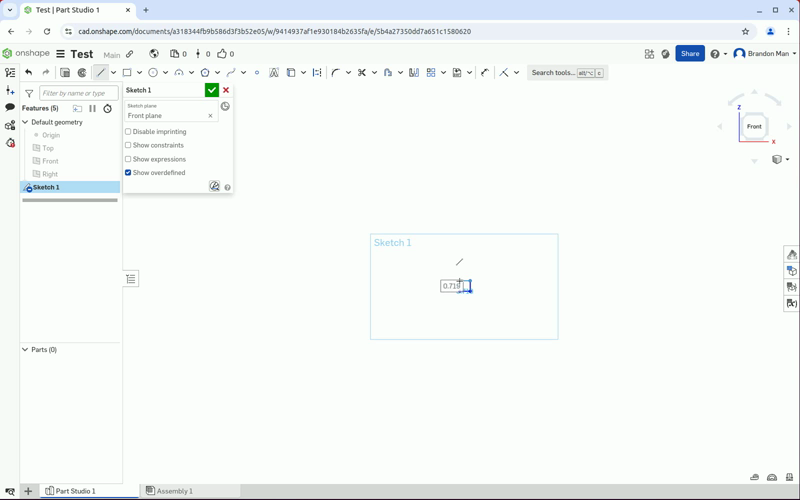
scroll(6)
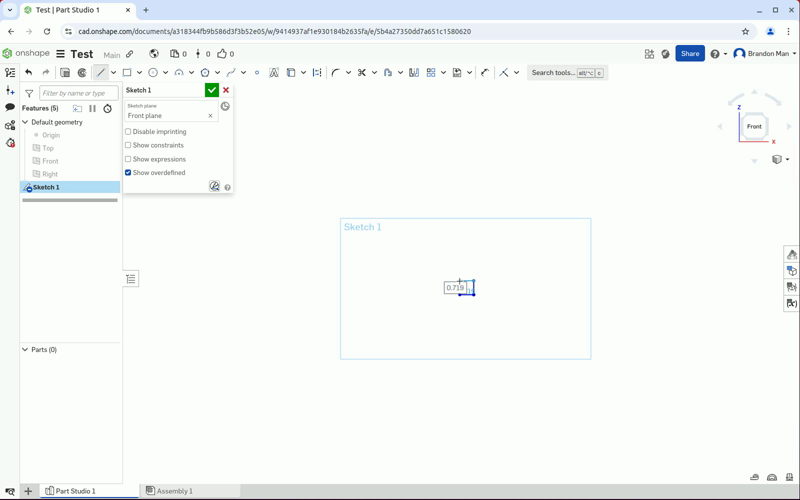
scroll(6)
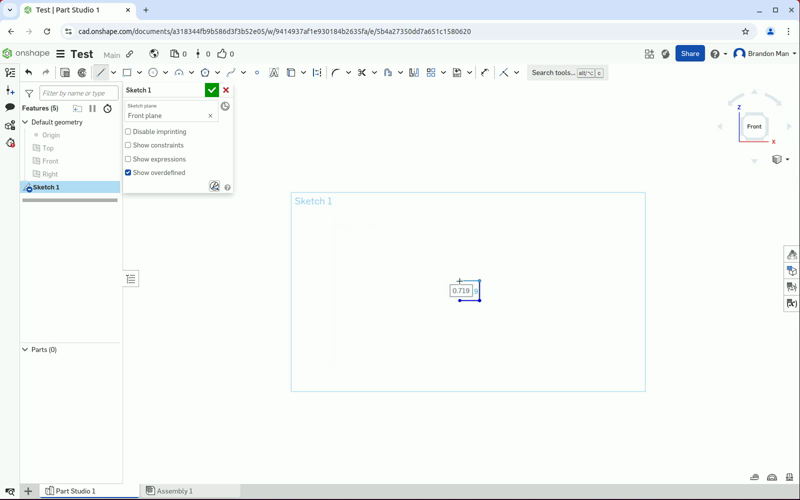
scroll(6)
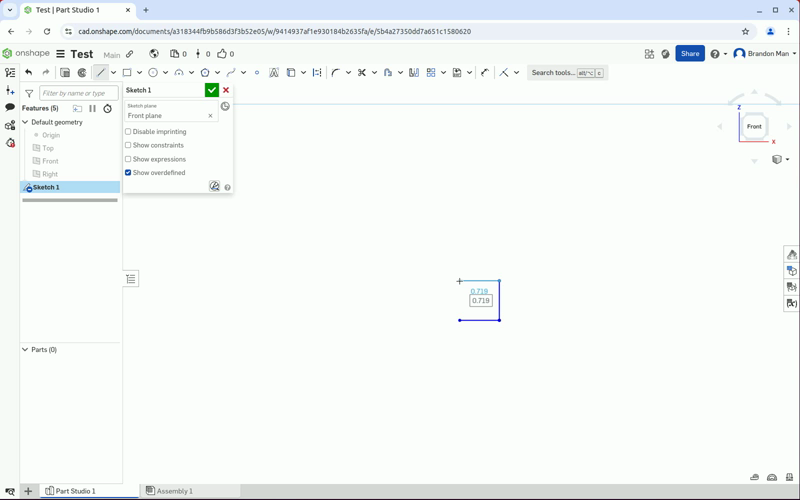
click(459, 280)
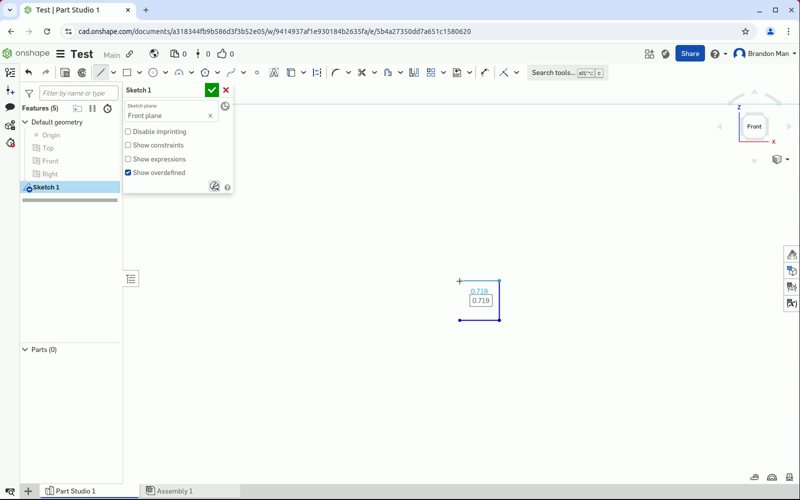
scroll(-6)
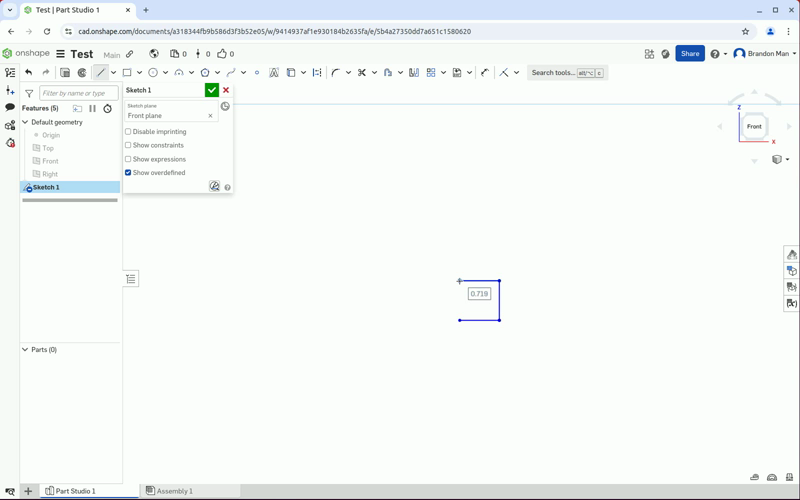
scroll(-6)
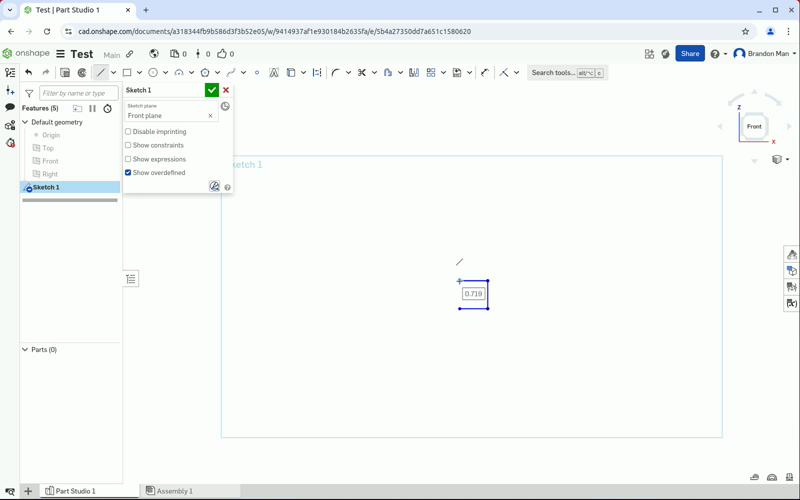
scroll(-6)
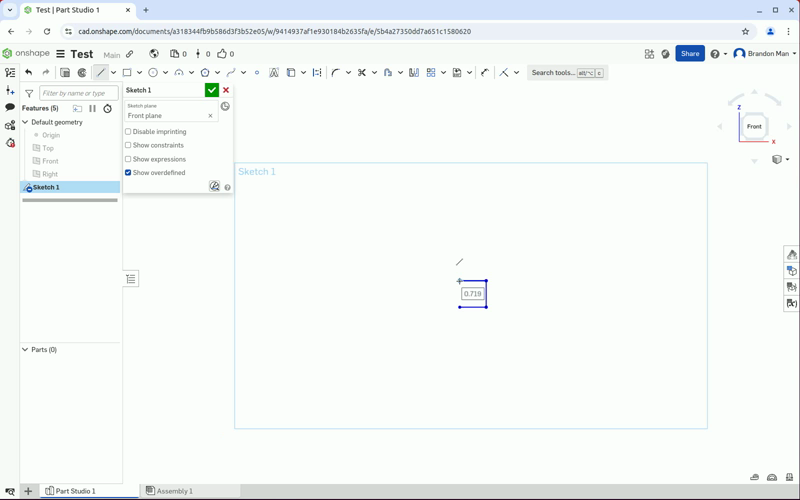
scroll(-6)
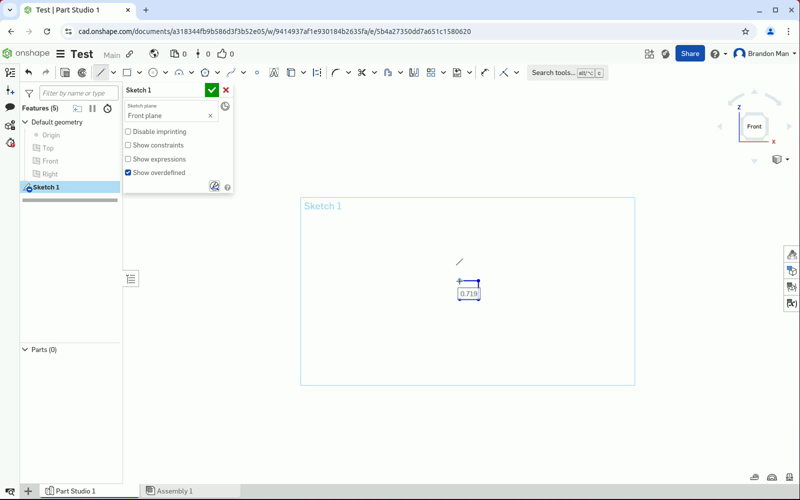
scroll(-6)
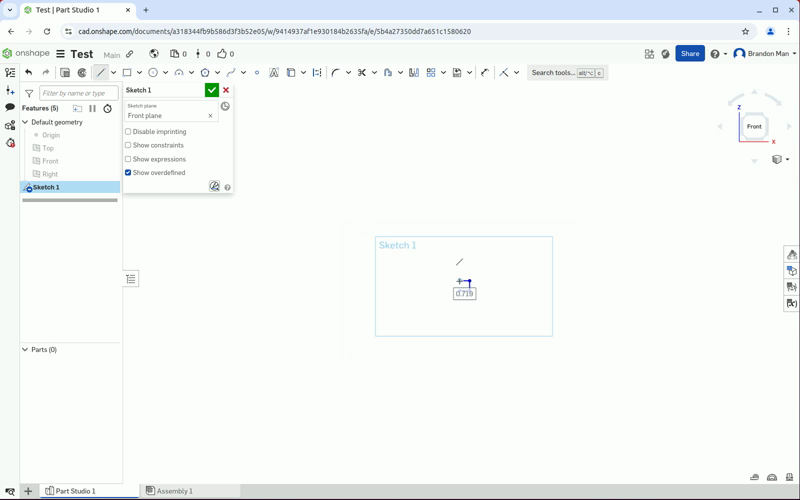
scroll(-6)
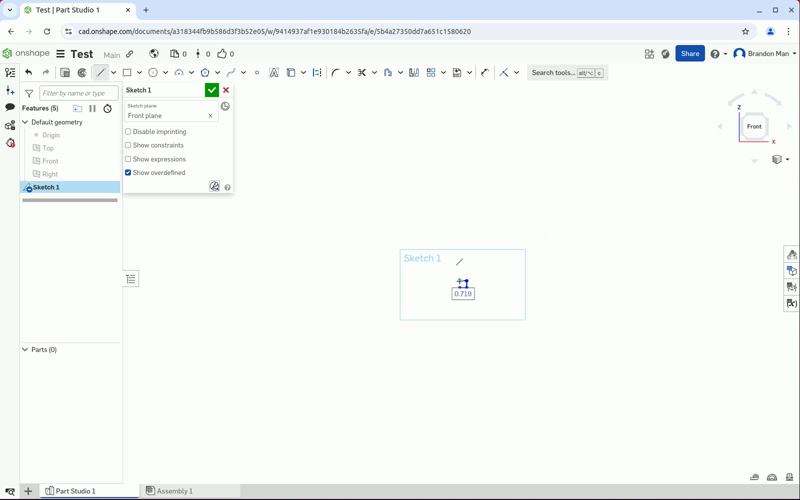
scroll(-6)
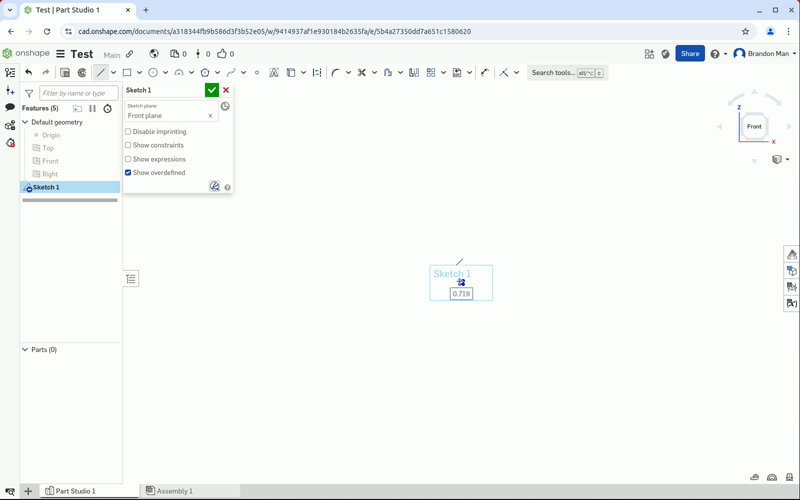
key_up(shift)
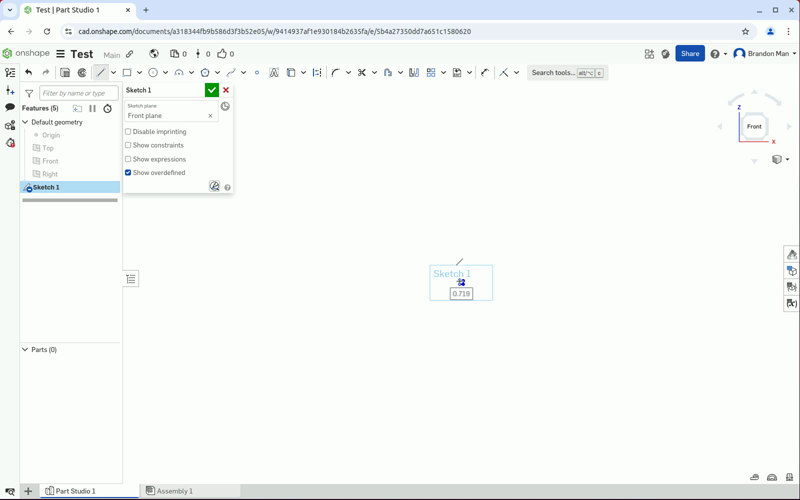
mouse_move(489, 280)
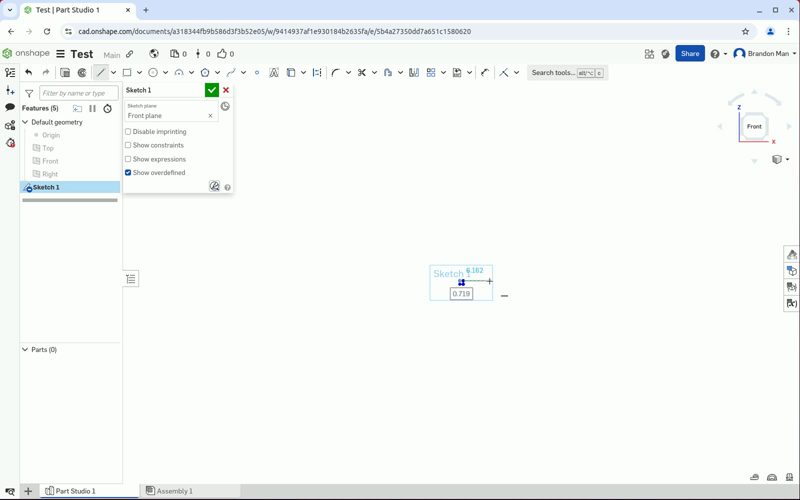
key_down(shift)
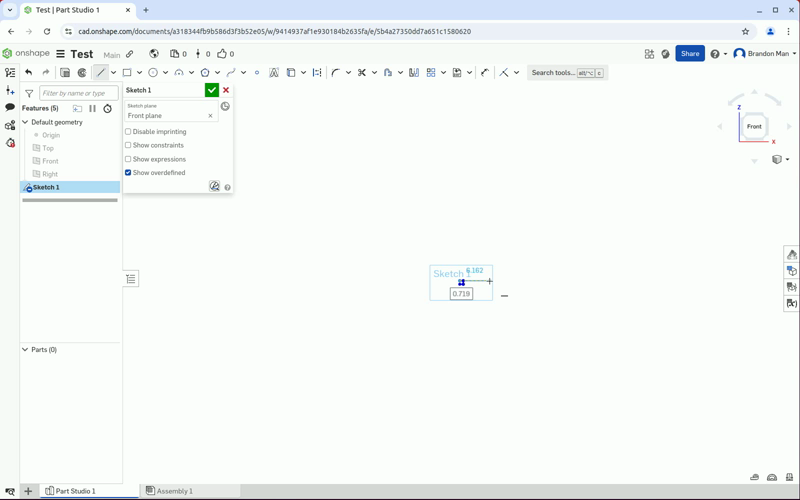
mouse_move(459, 284)
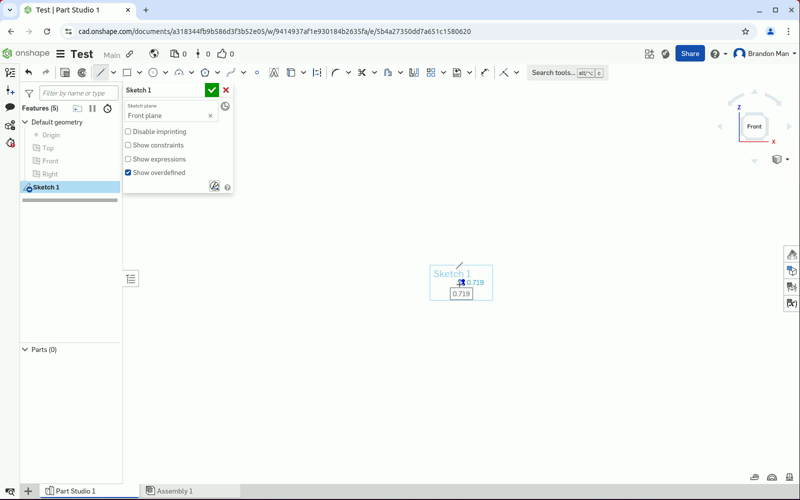
scroll(6)
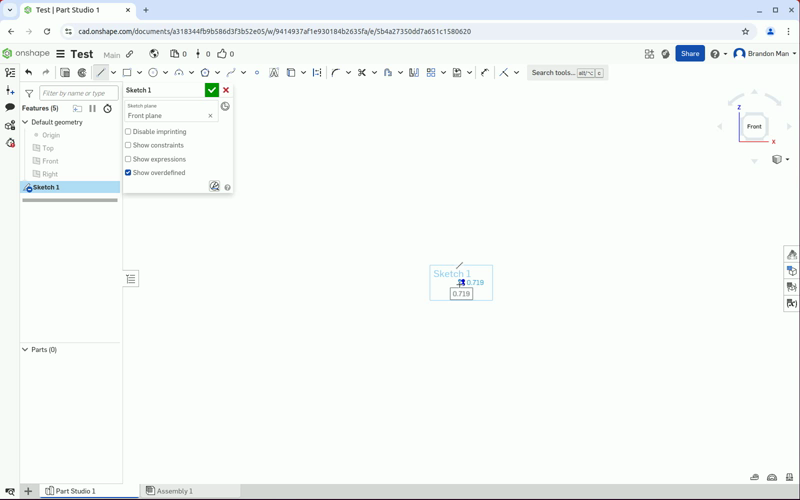
scroll(6)
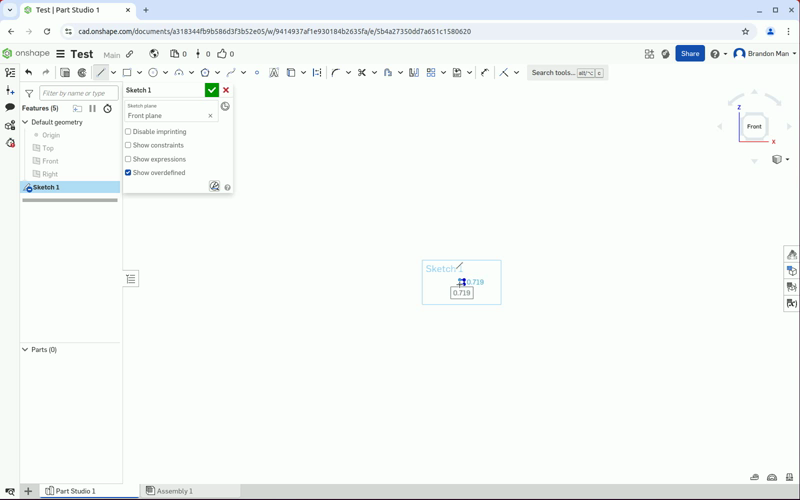
scroll(6)
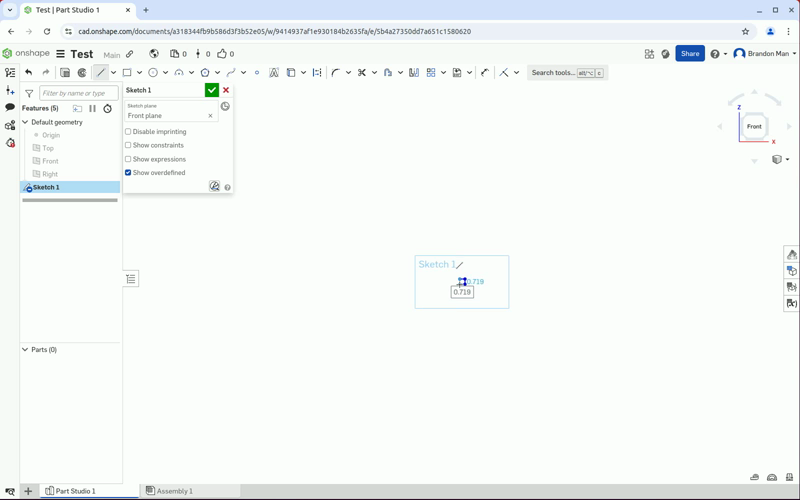
scroll(6)
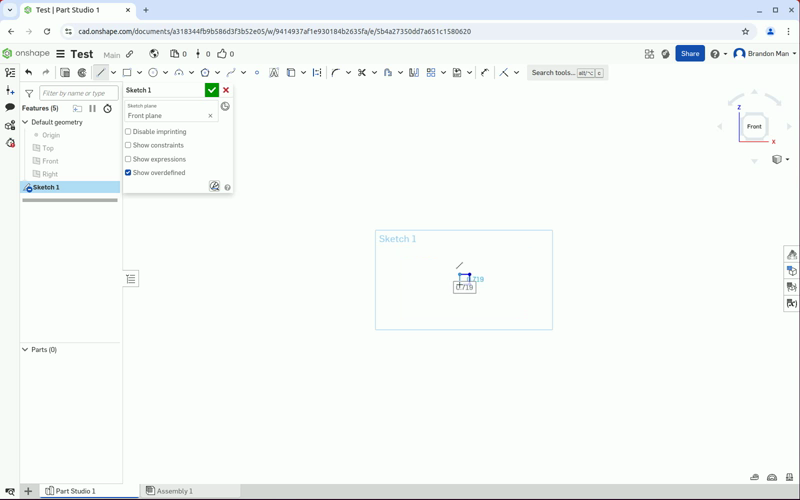
scroll(6)
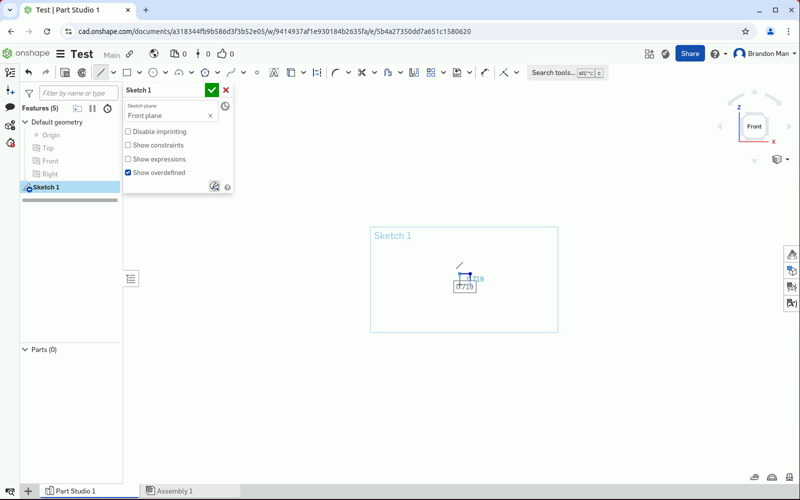
scroll(6)
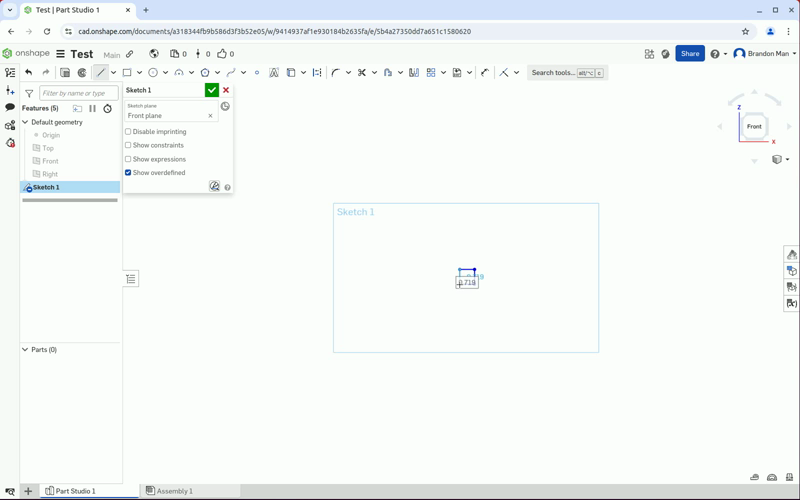
scroll(6)
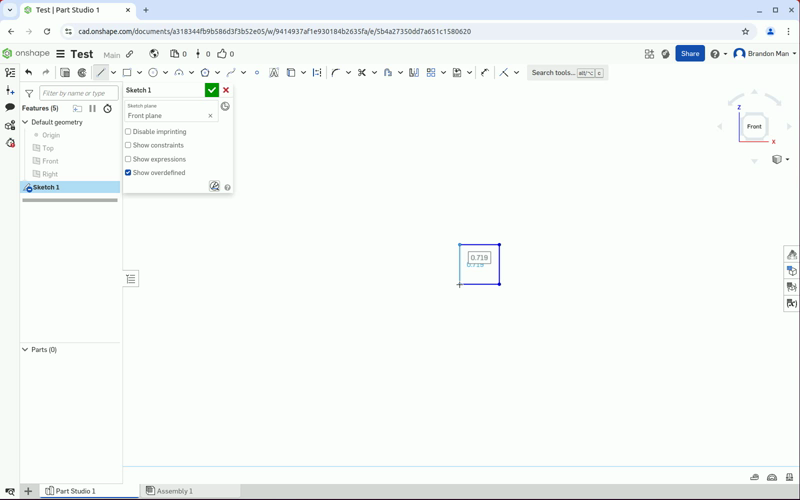
key_up(shift)
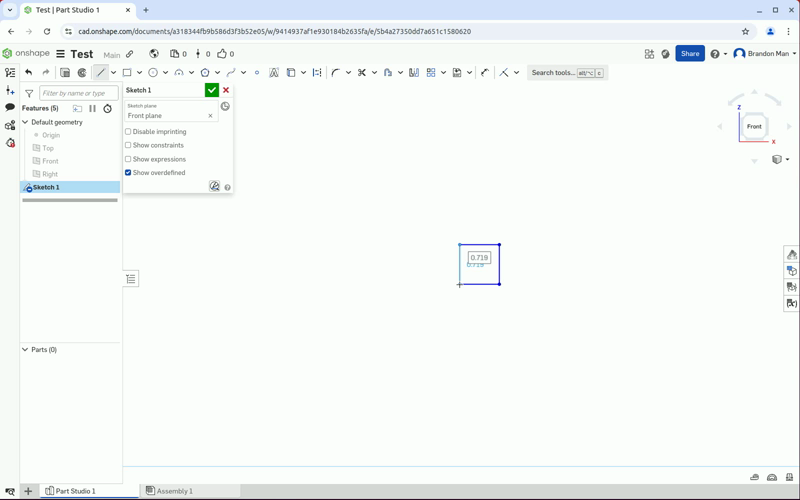
click(459, 284)
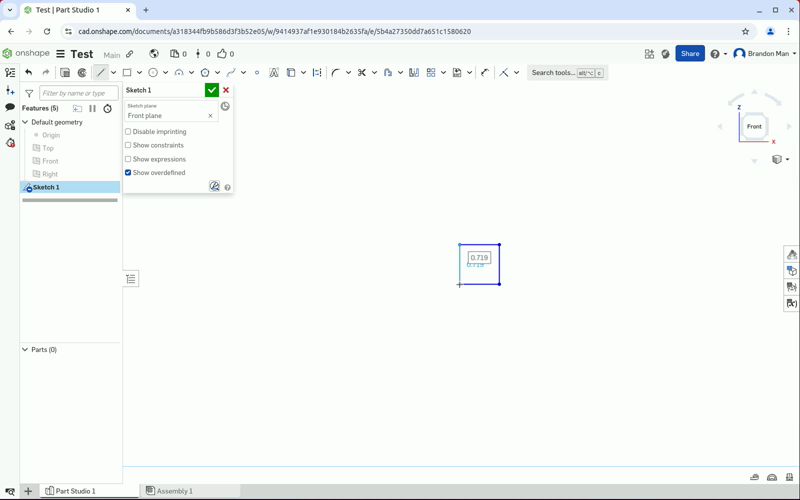
scroll(-6)
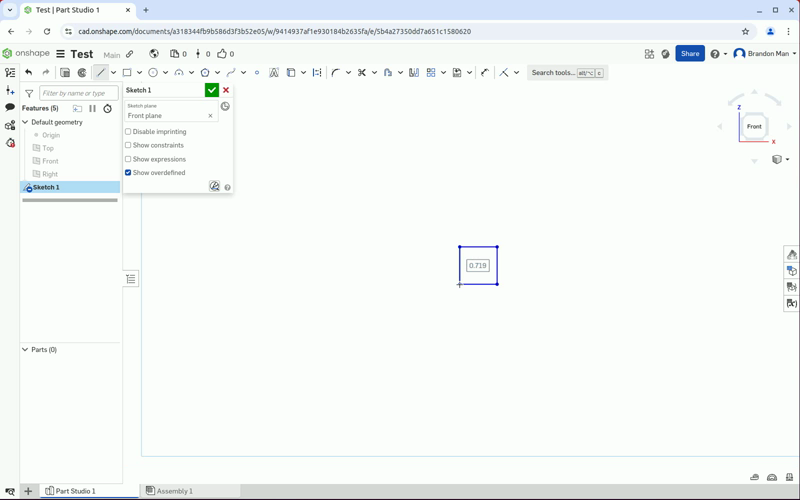
scroll(-6)
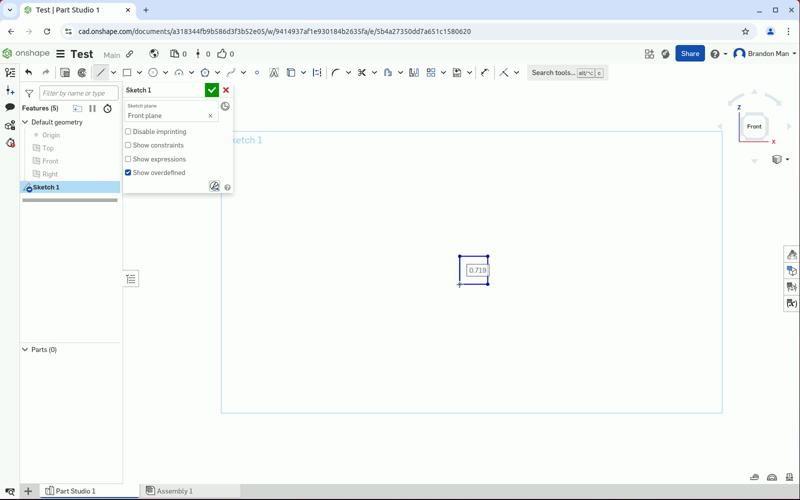
scroll(-6)
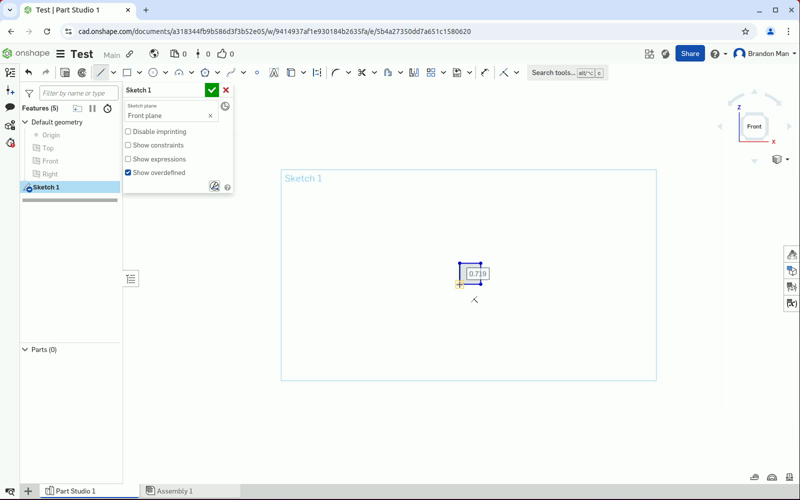
scroll(-6)
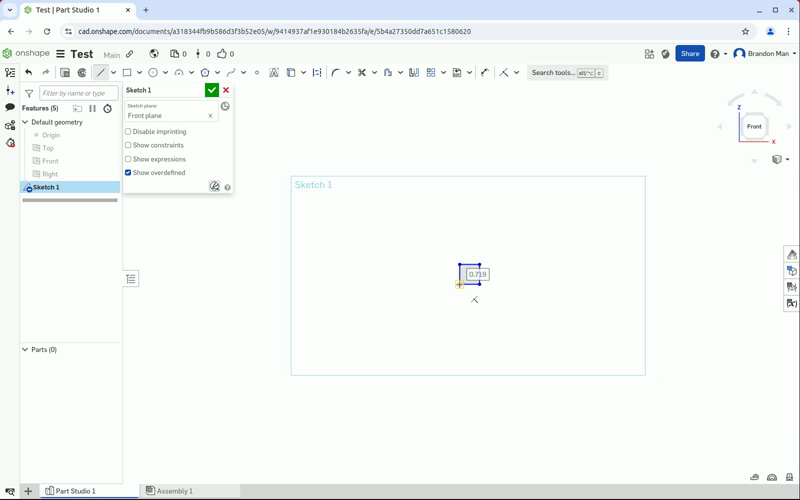
scroll(-6)
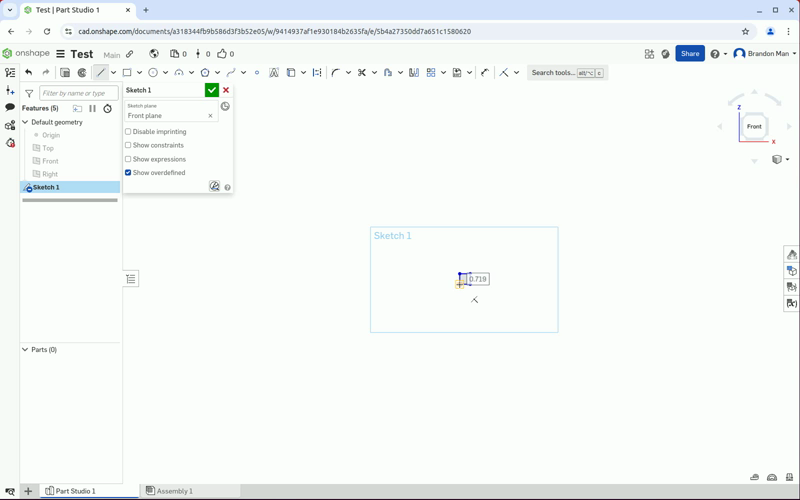
scroll(-6)
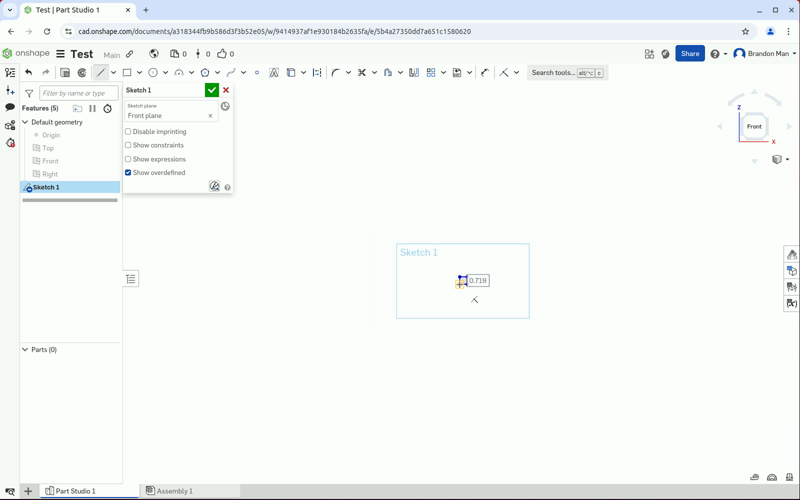
scroll(-6)
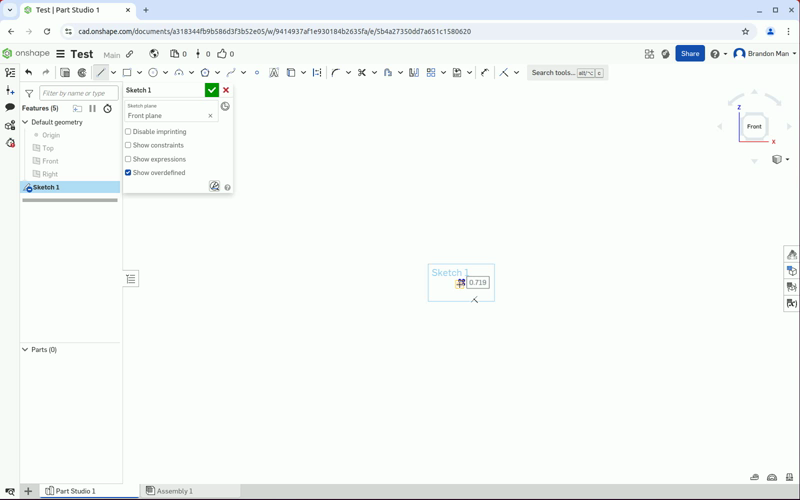
key(esc)
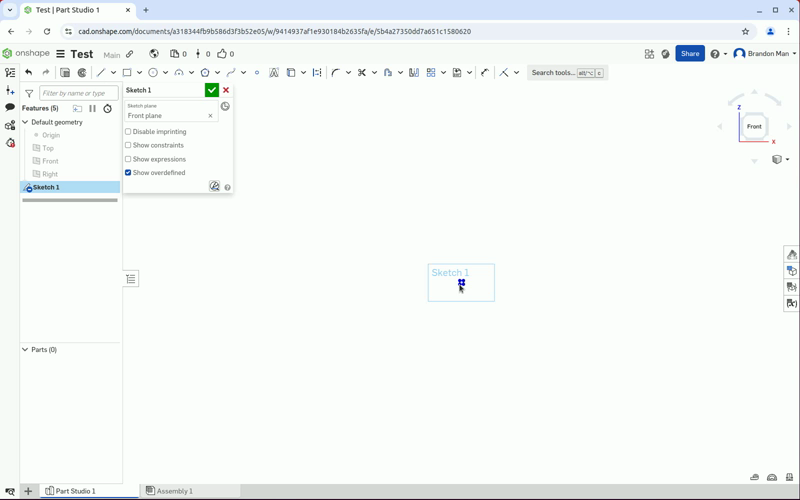
key(l)
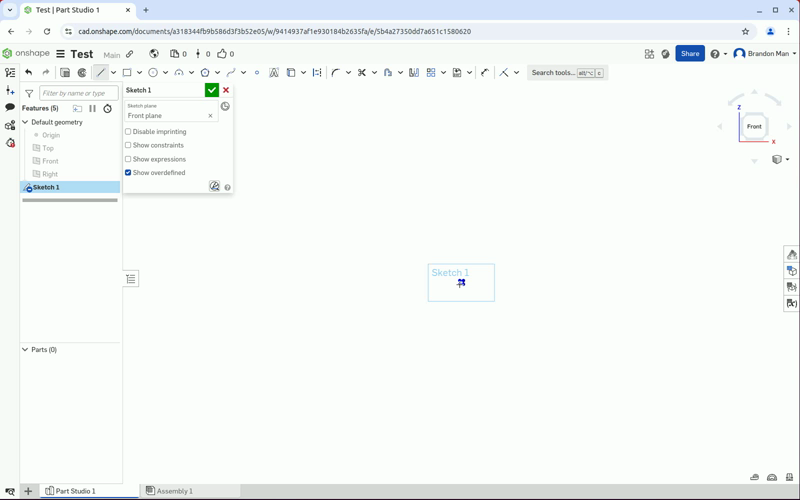
key_down(shift)
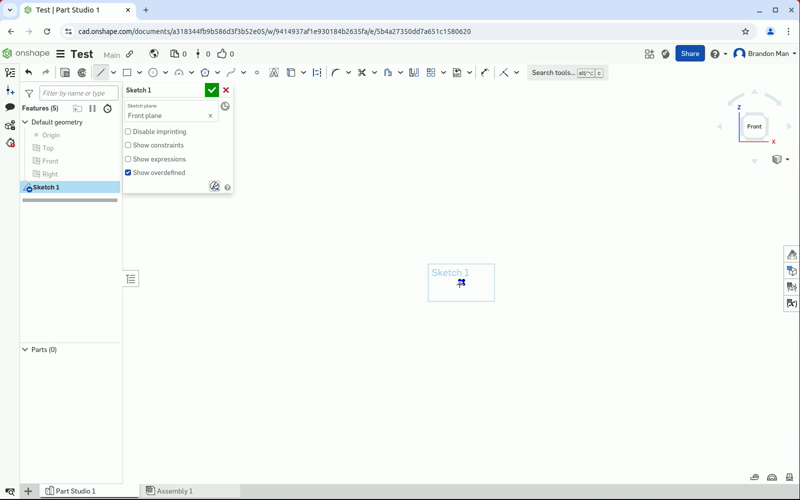
mouse_move(459, 283)
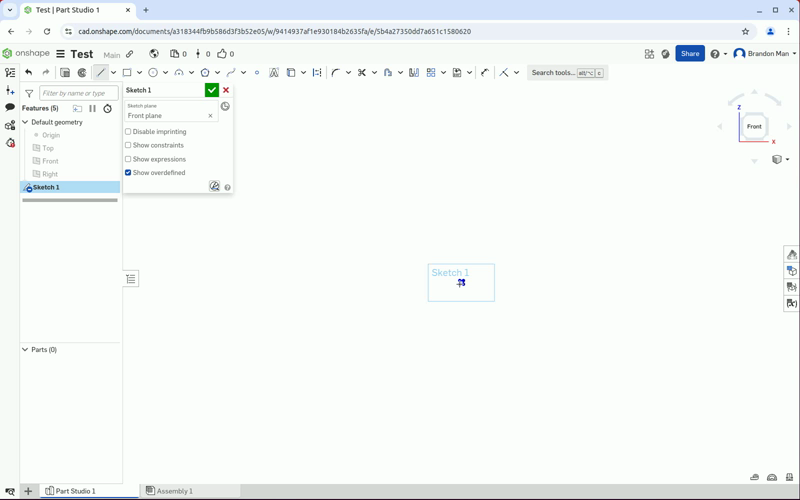
scroll(6)
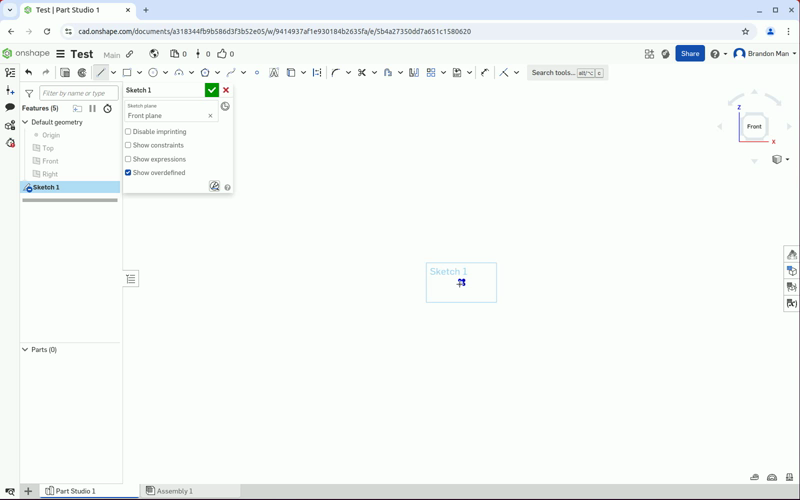
scroll(6)
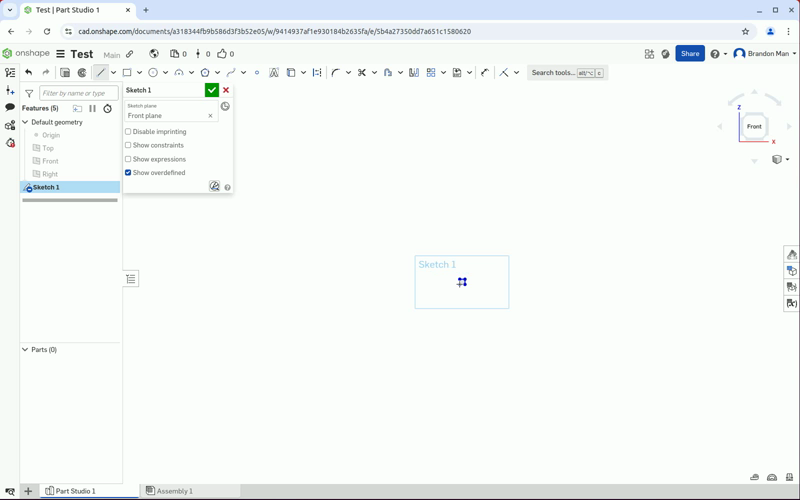
scroll(6)
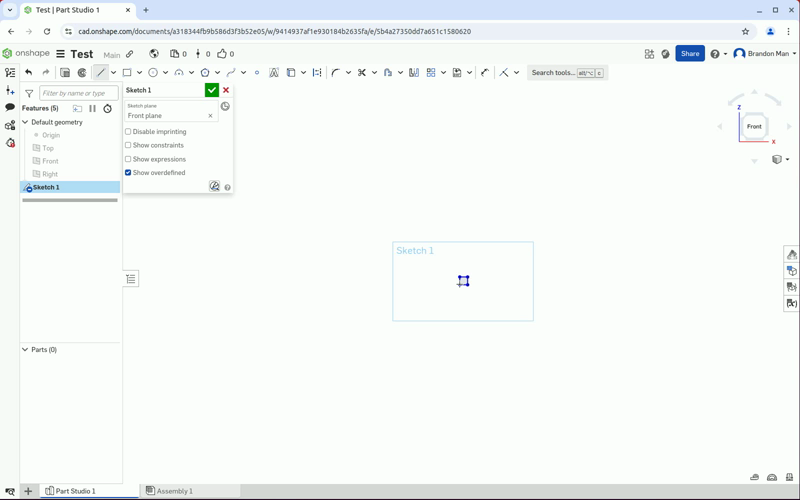
scroll(6)
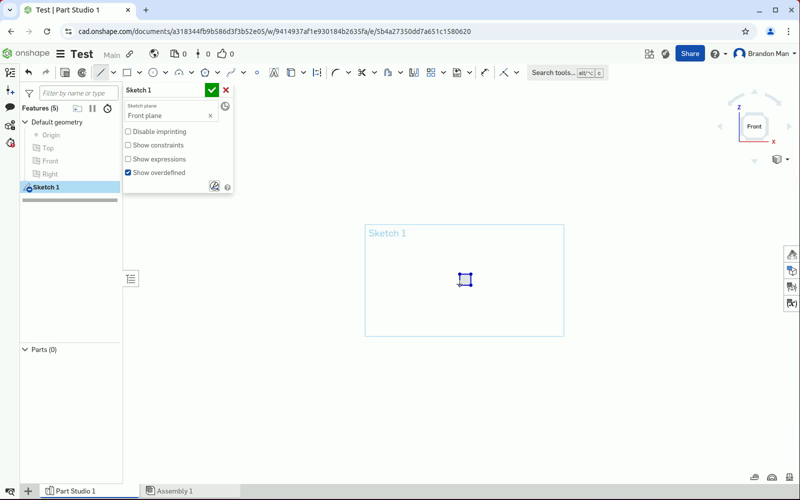
scroll(6)
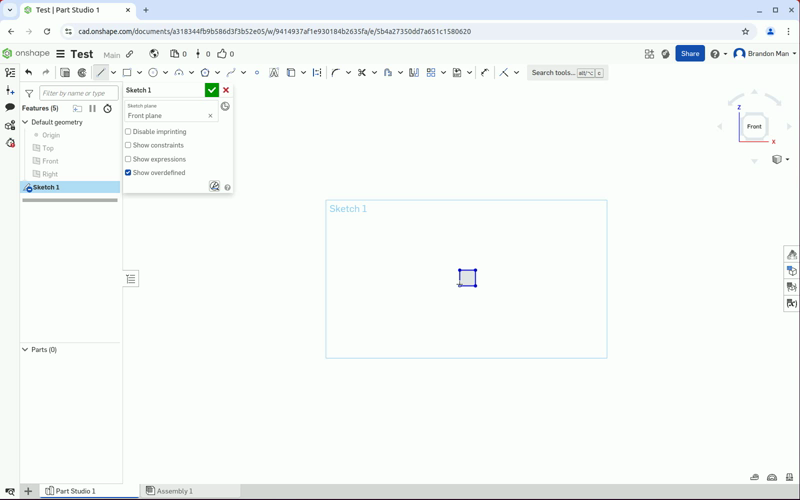
scroll(6)
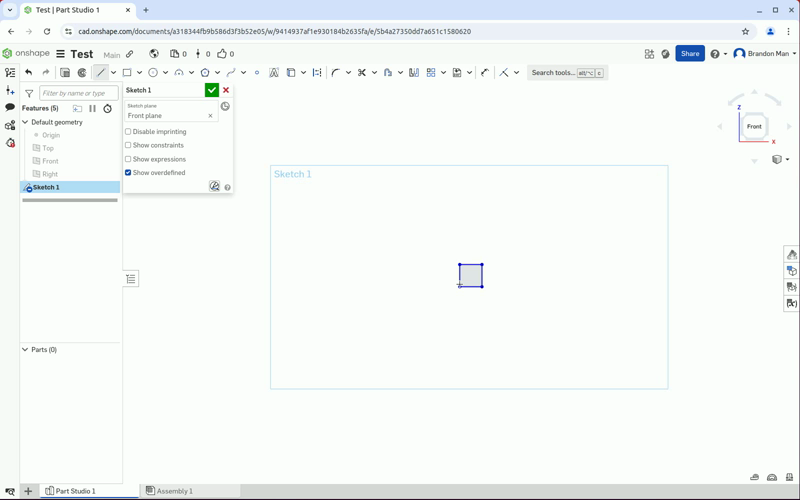
scroll(6)
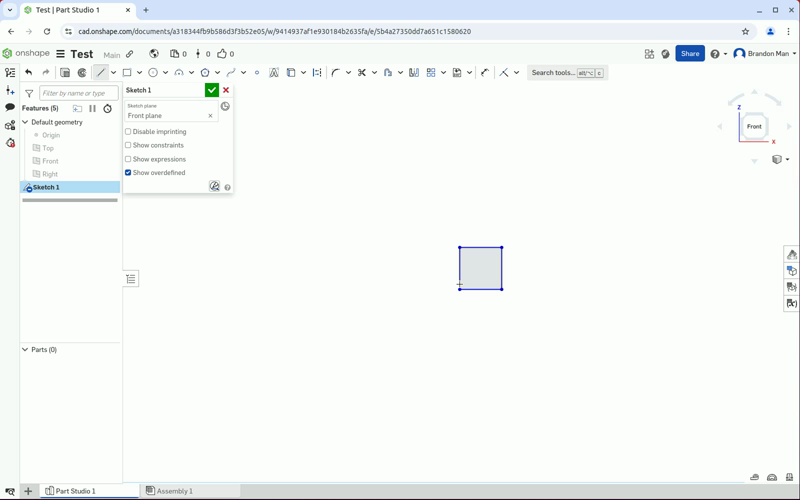
click(459, 283)
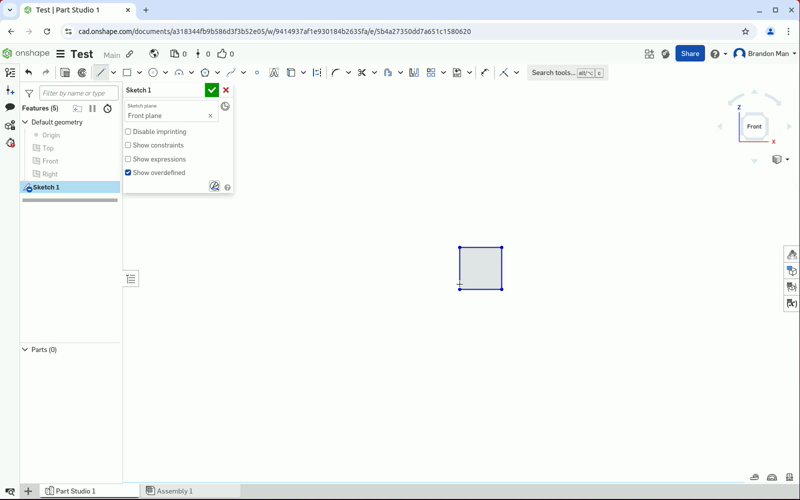
scroll(-6)
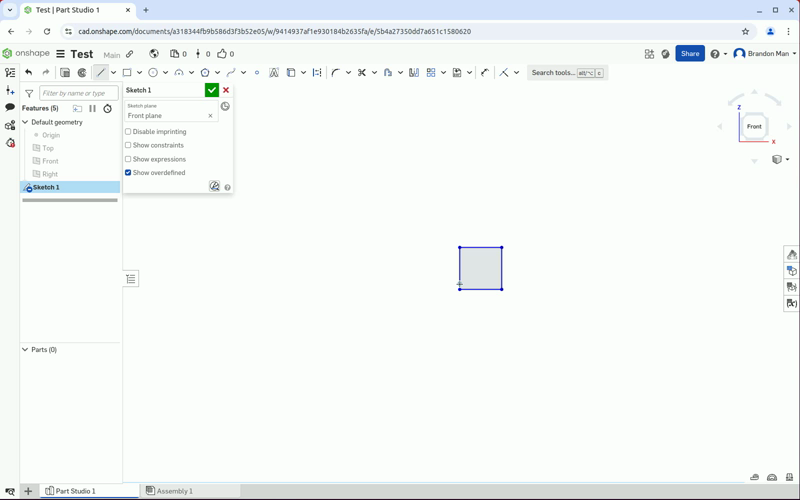
scroll(-6)
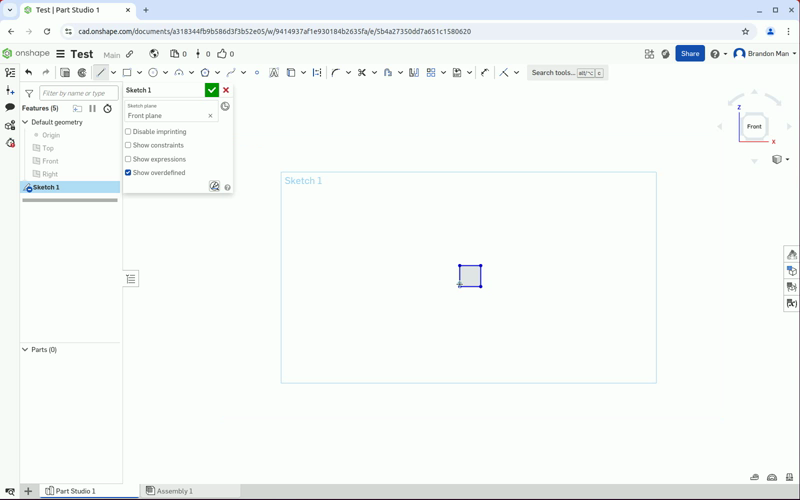
scroll(-6)
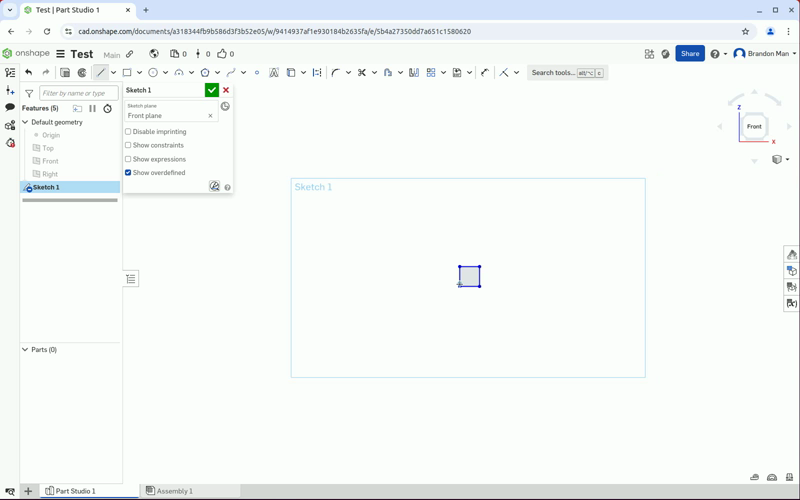
scroll(-6)
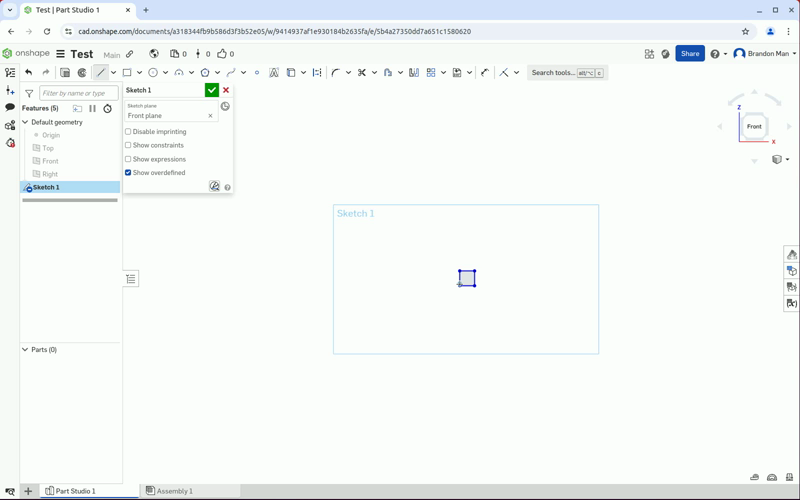
scroll(-6)
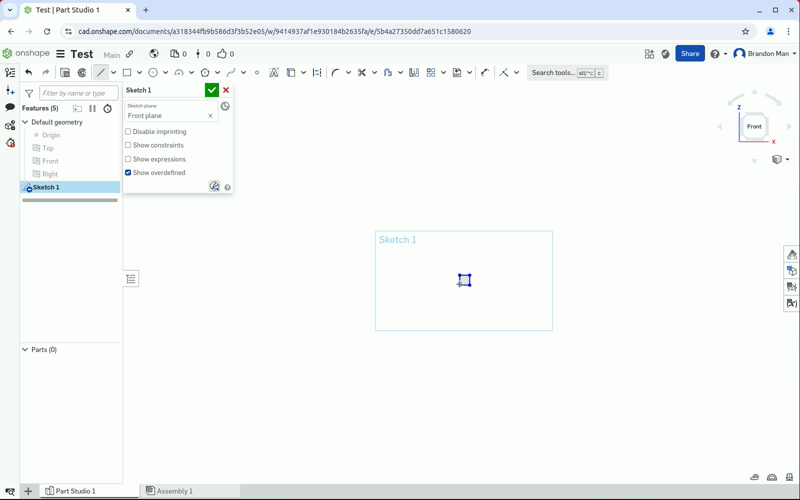
scroll(-6)
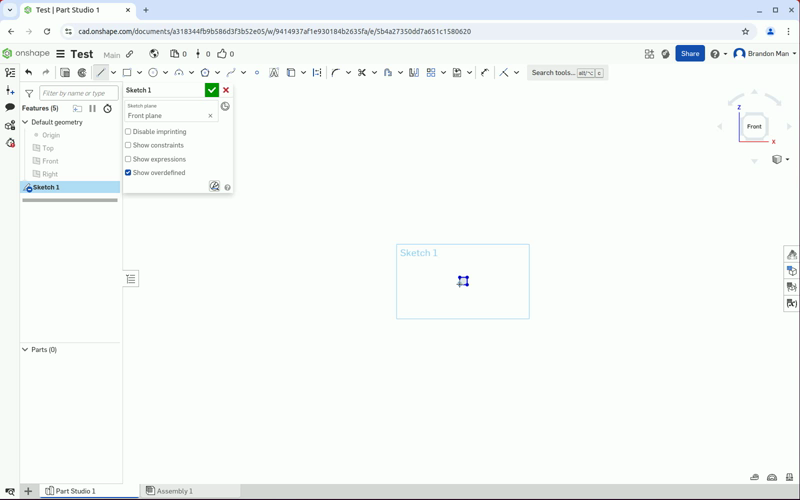
scroll(-6)
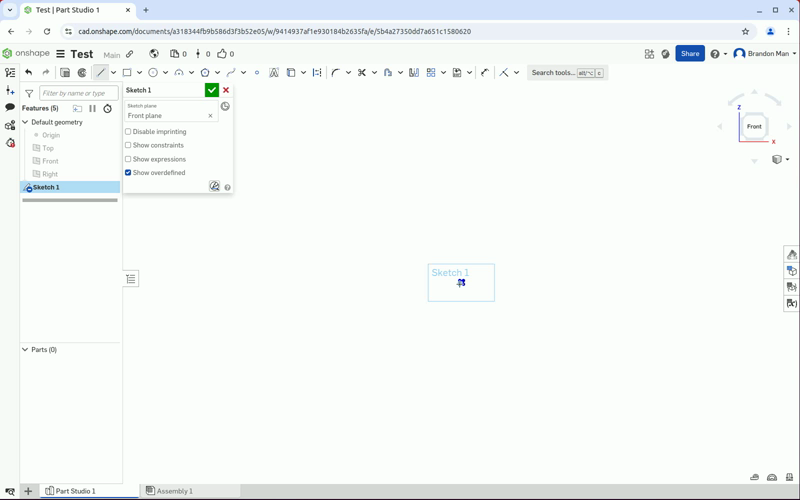
key_up(shift)
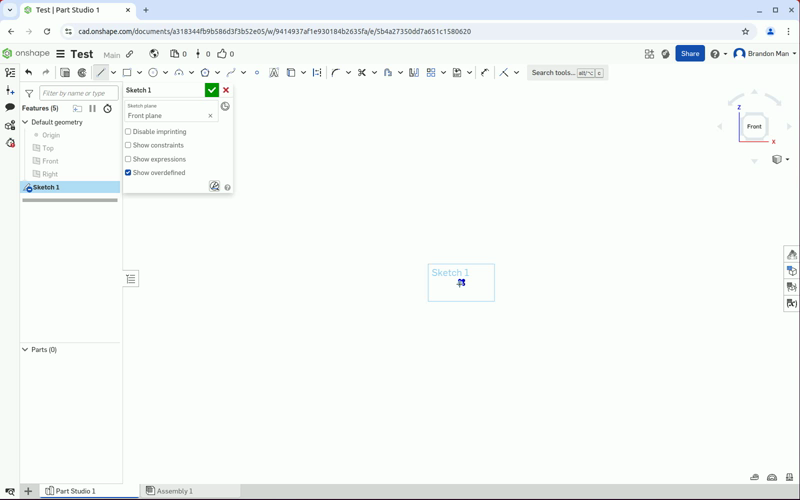
key_down(shift)
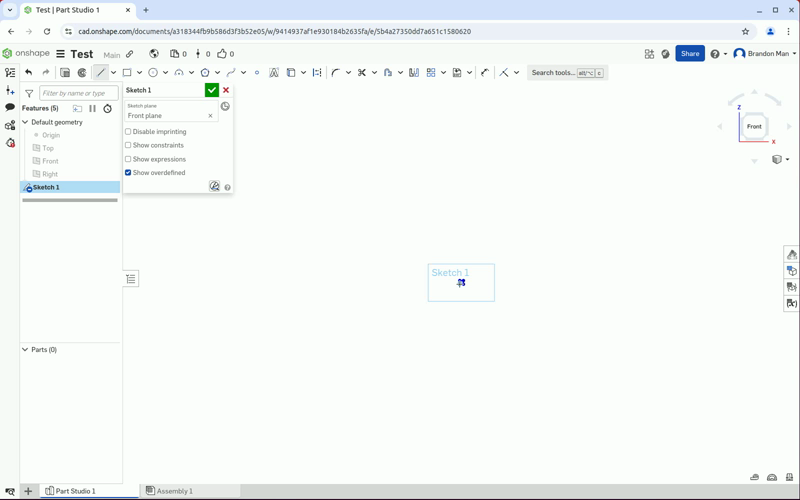
mouse_move(489, 283)
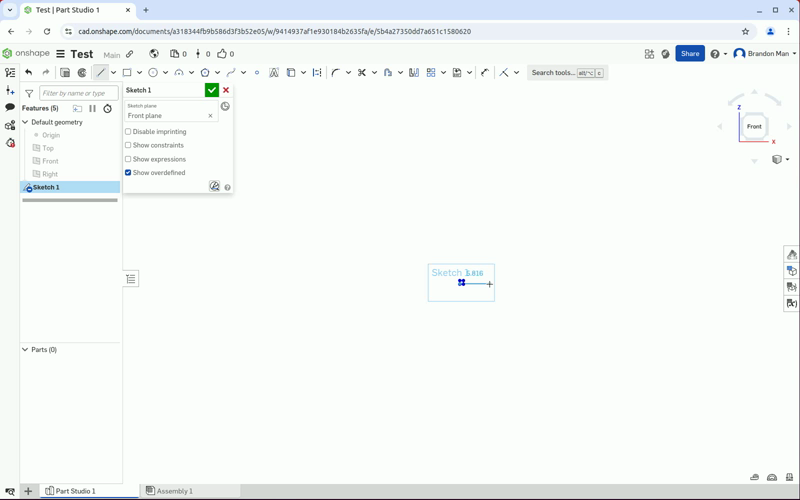
mouse_move(462, 283)
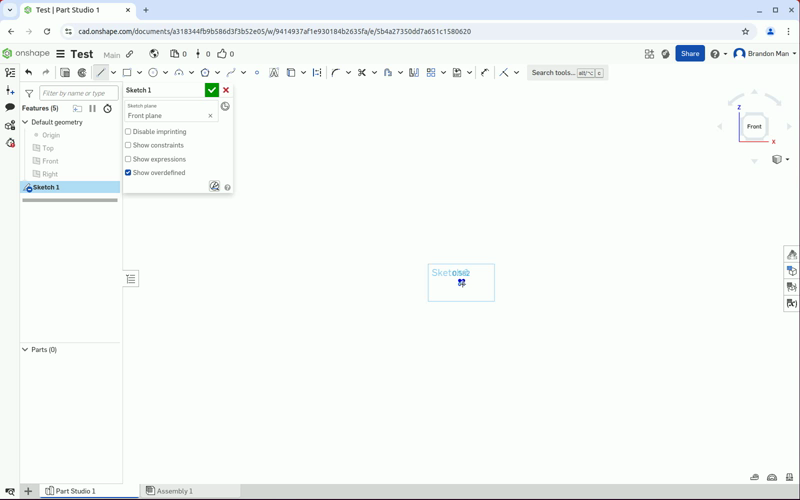
scroll(6)
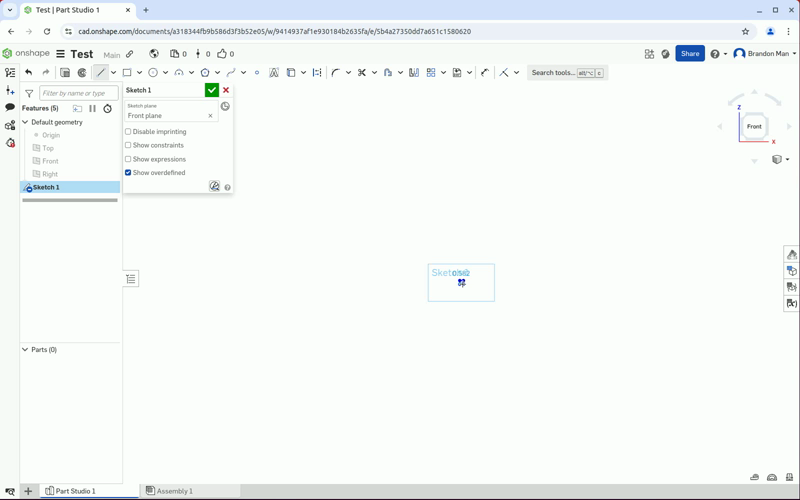
scroll(6)
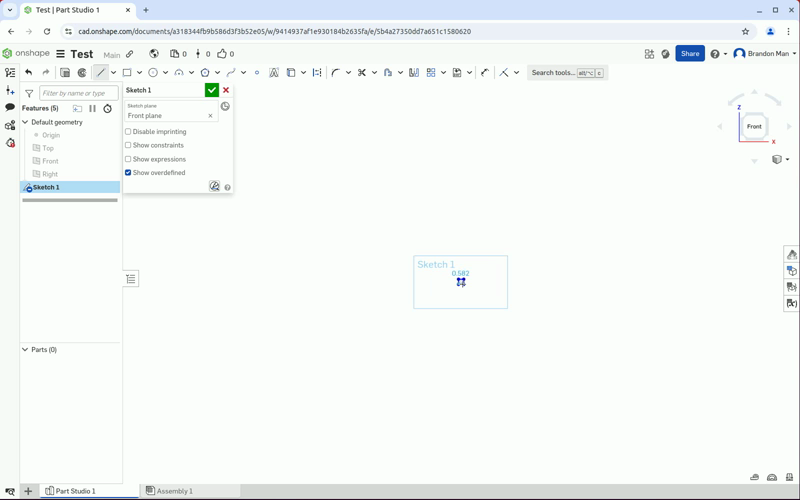
scroll(6)
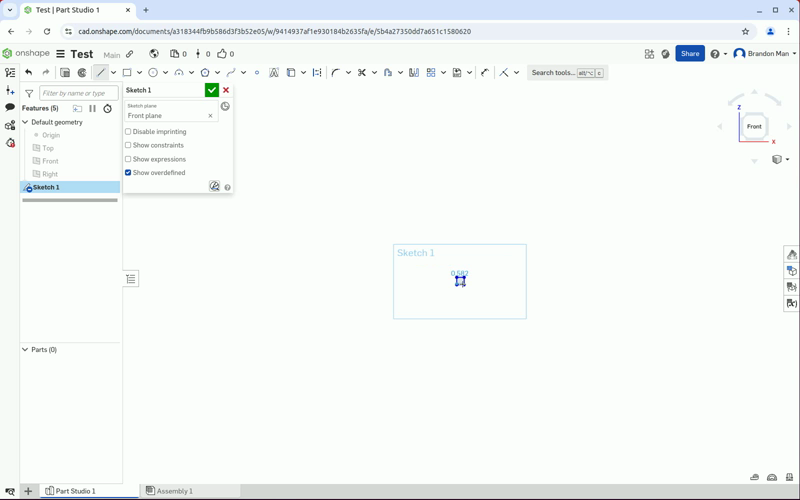
scroll(6)
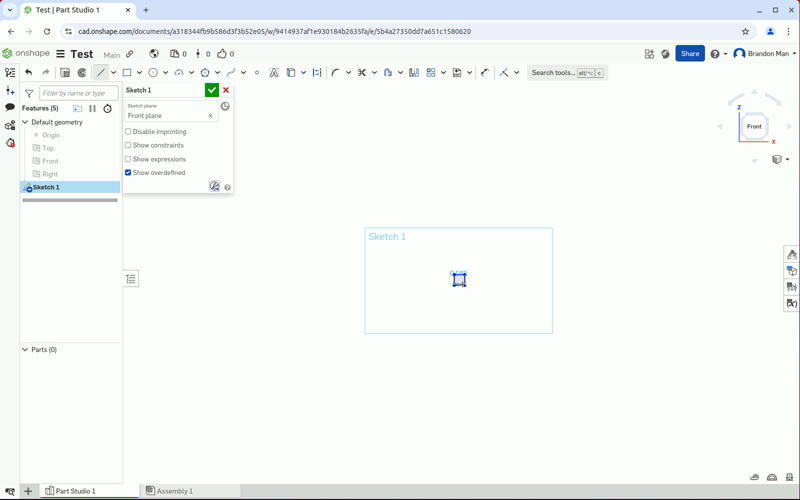
scroll(6)
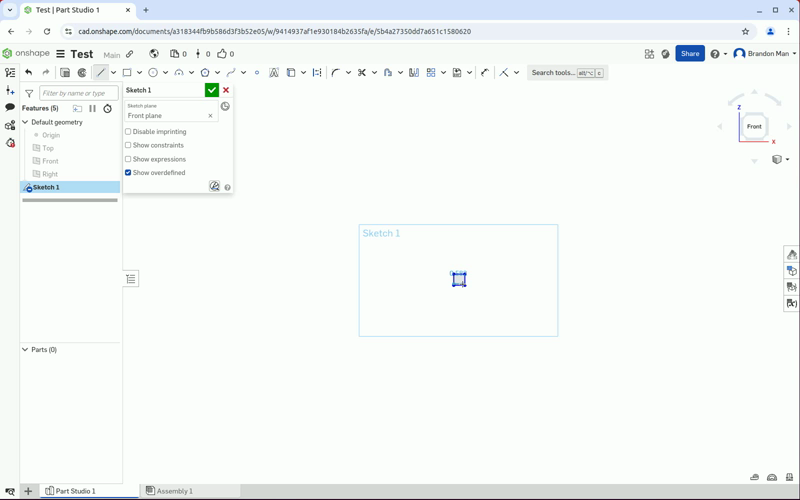
scroll(6)
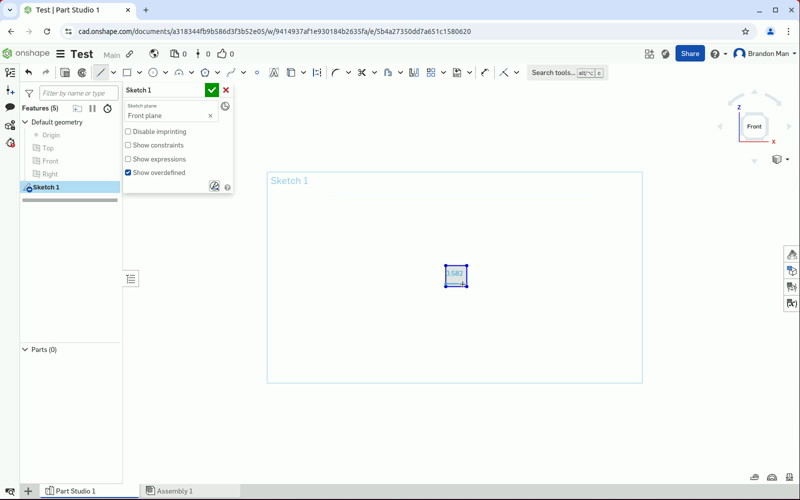
scroll(6)
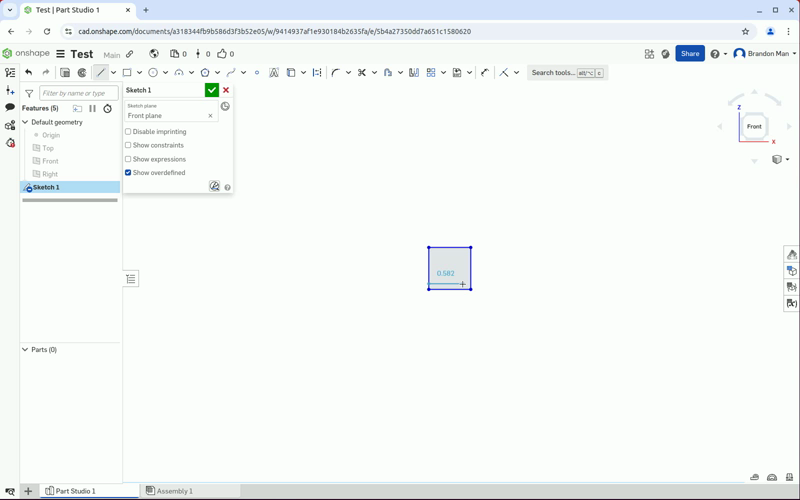
click(462, 283)
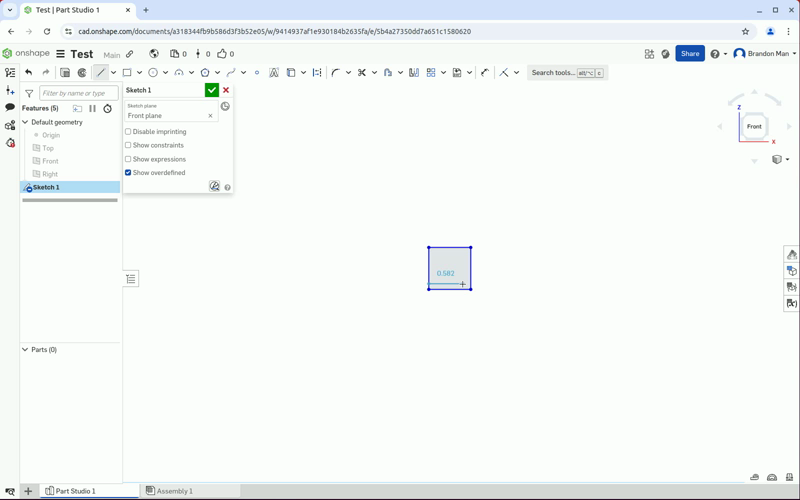
scroll(-6)
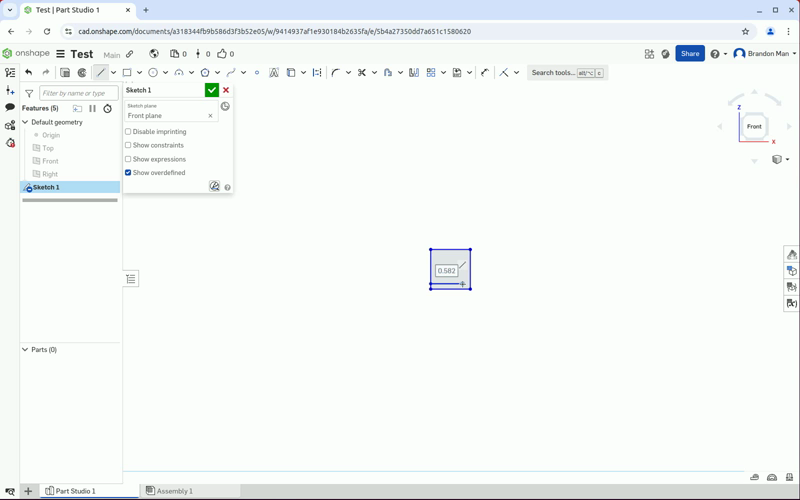
scroll(-6)
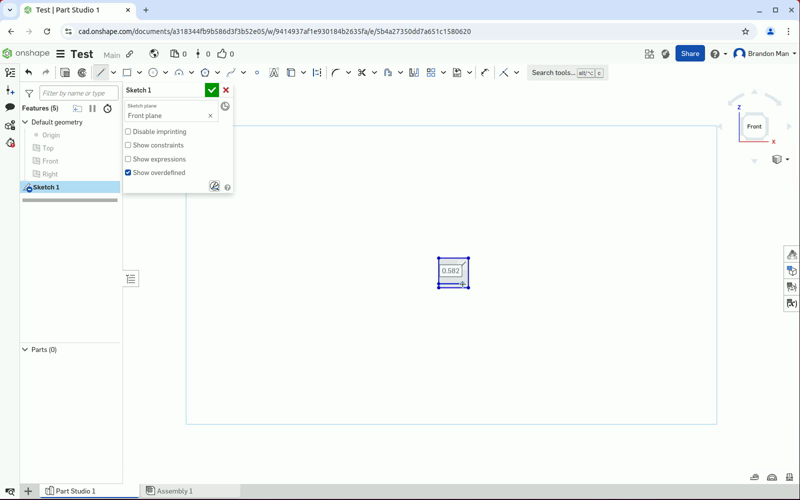
scroll(-6)
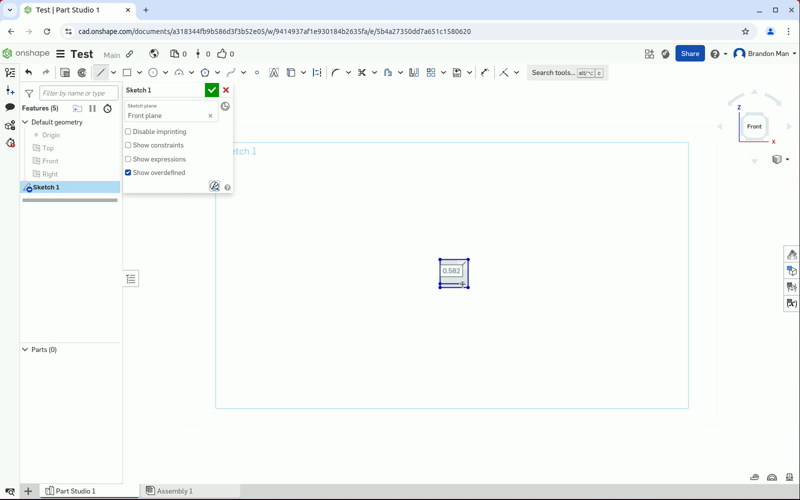
scroll(-6)
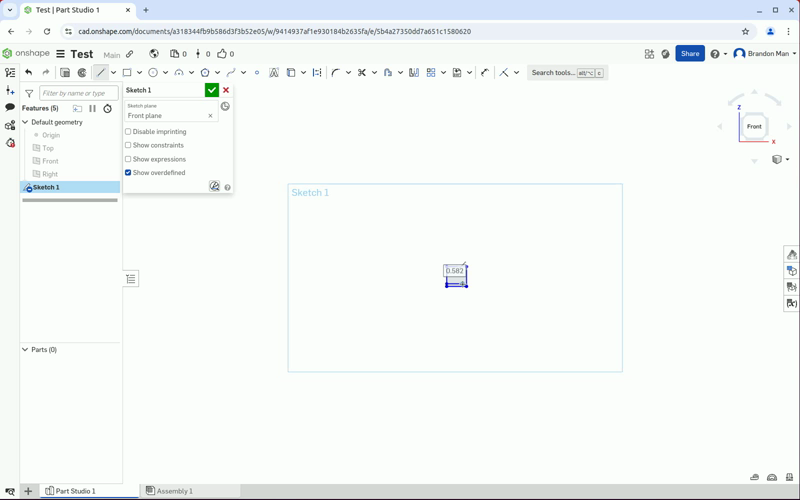
scroll(-6)
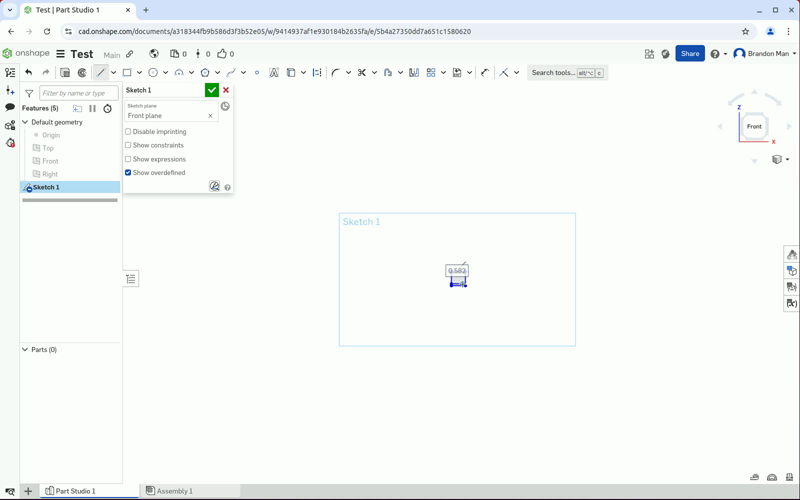
scroll(-6)
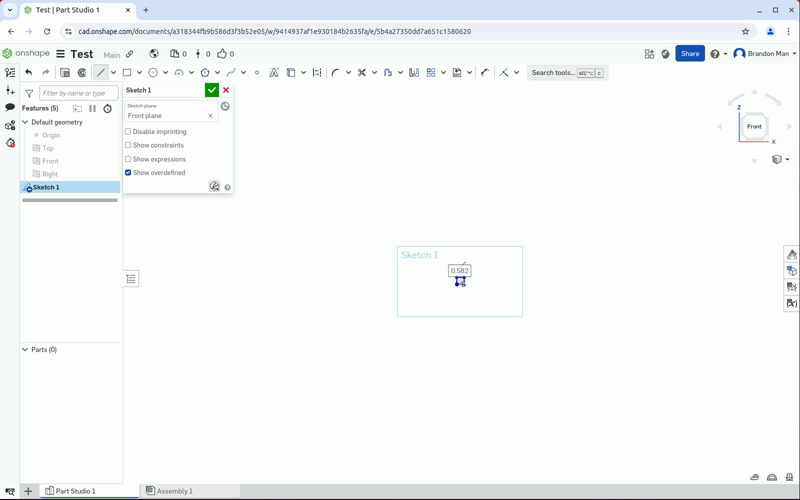
scroll(-6)
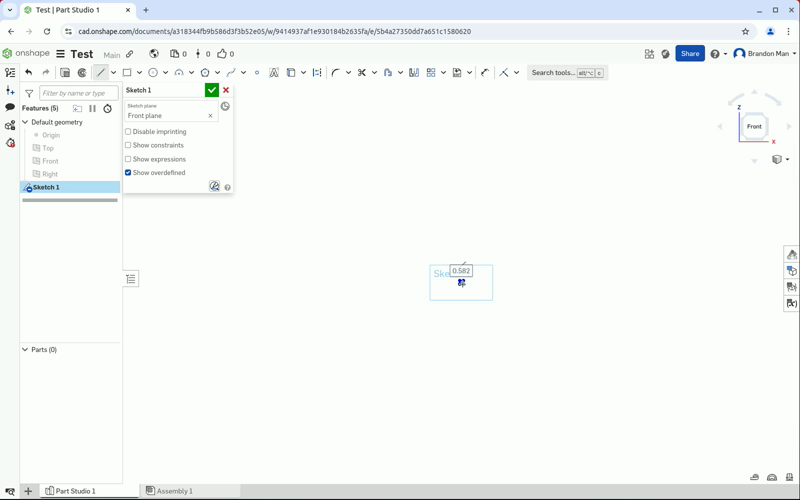
key_up(shift)
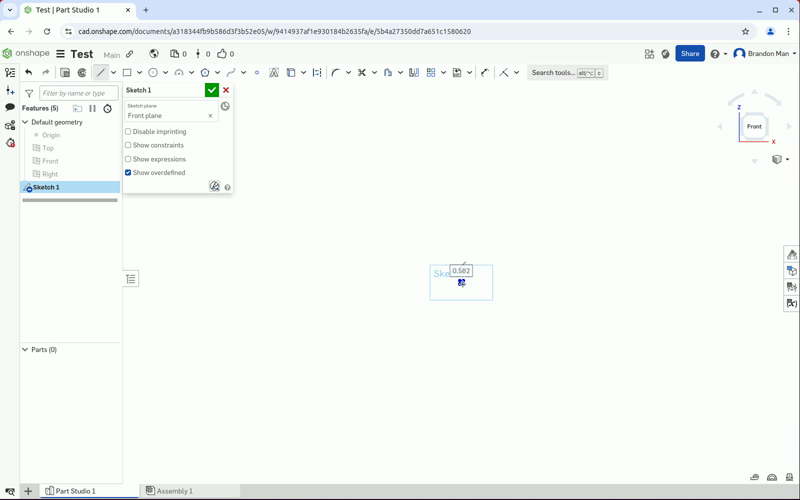
key_down(shift)
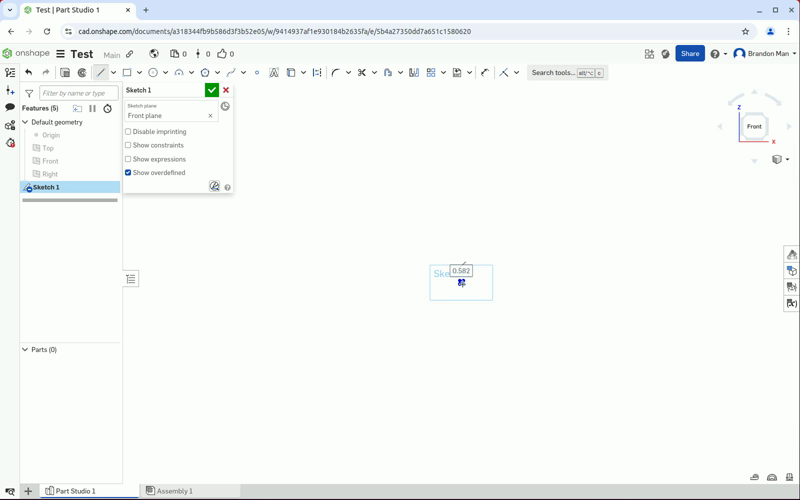
mouse_move(492, 283)
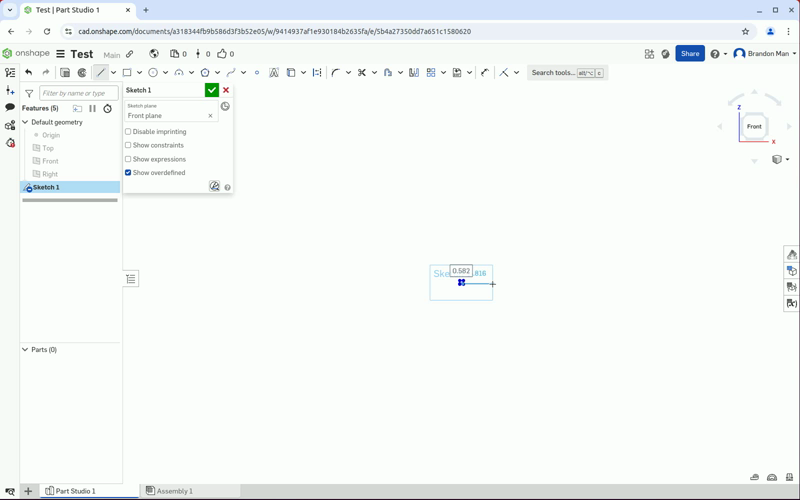
mouse_move(462, 280)
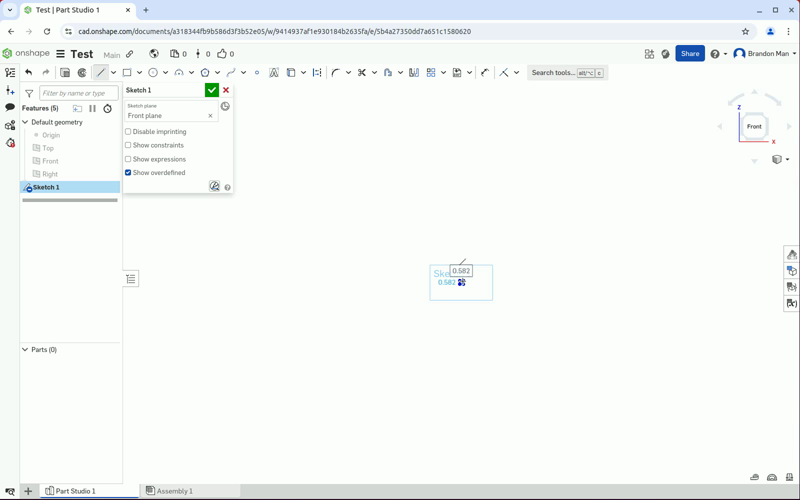
scroll(6)
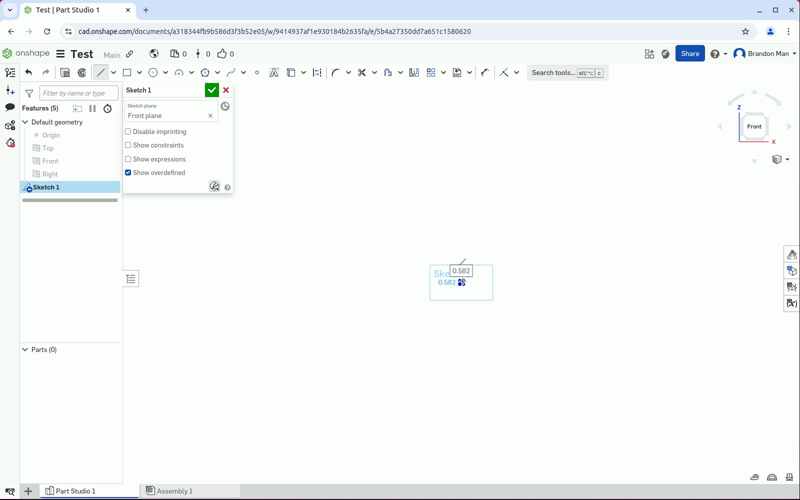
scroll(6)
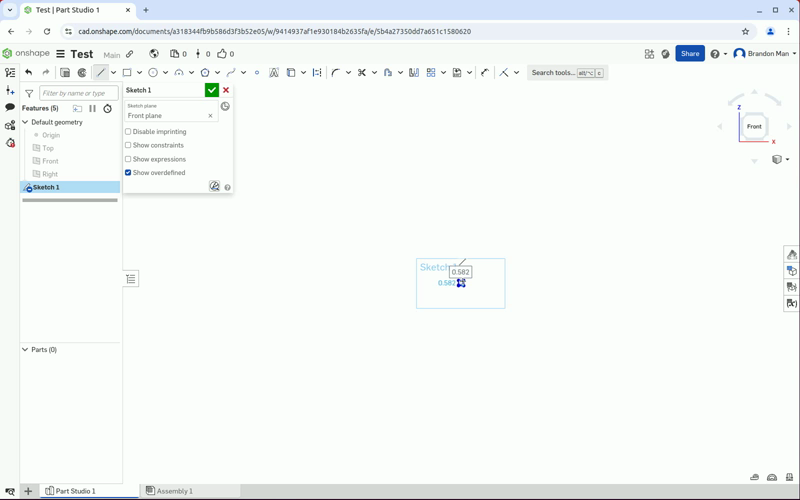
scroll(6)
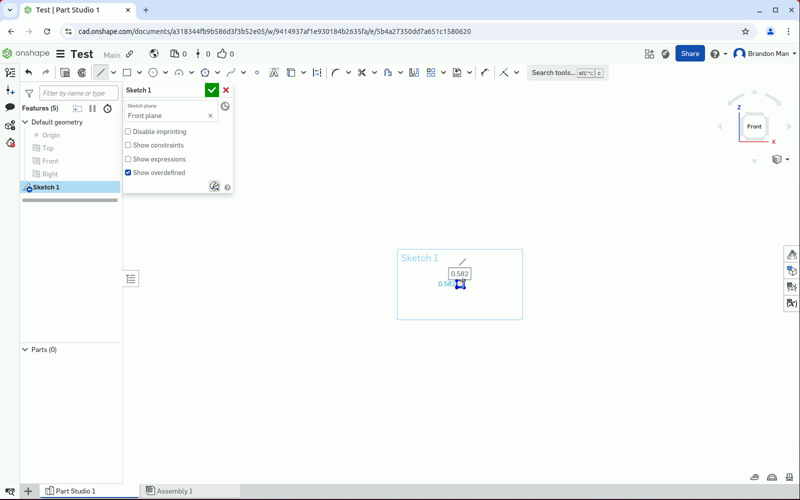
scroll(6)
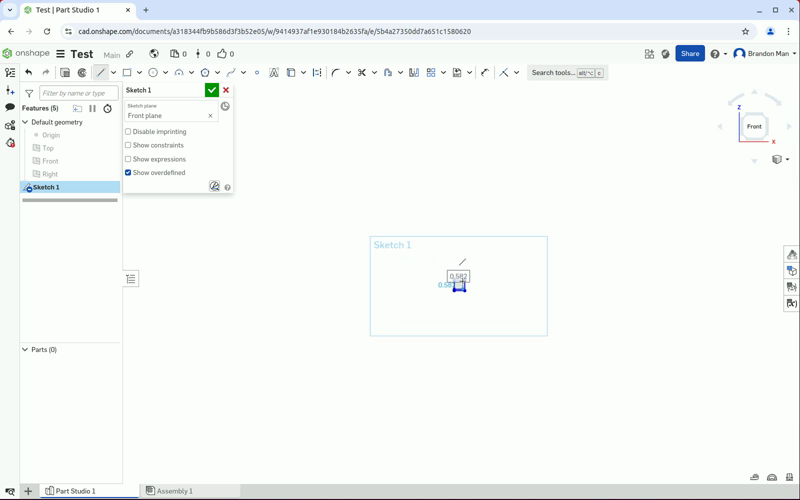
scroll(6)
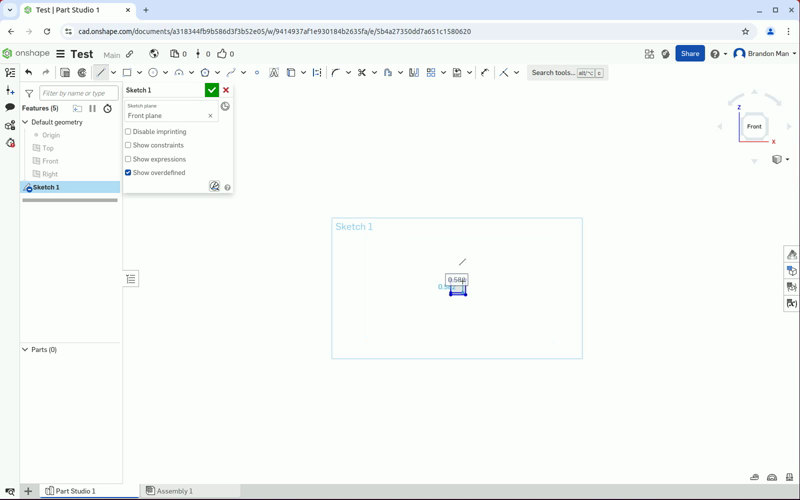
scroll(6)
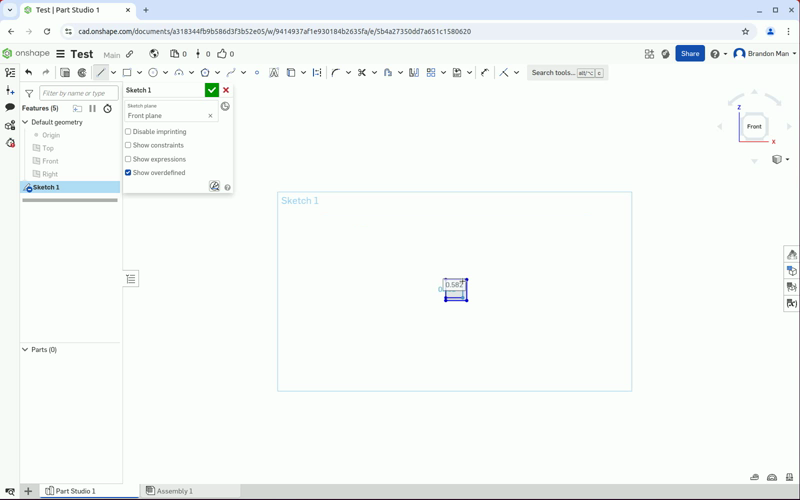
scroll(6)
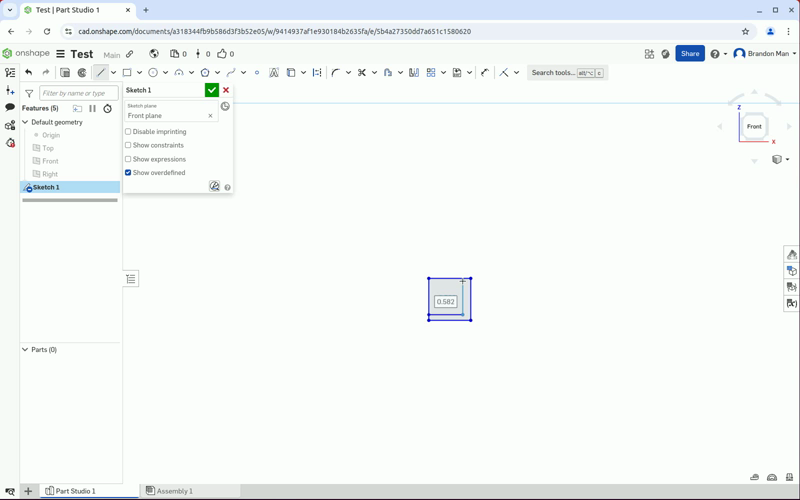
click(462, 280)
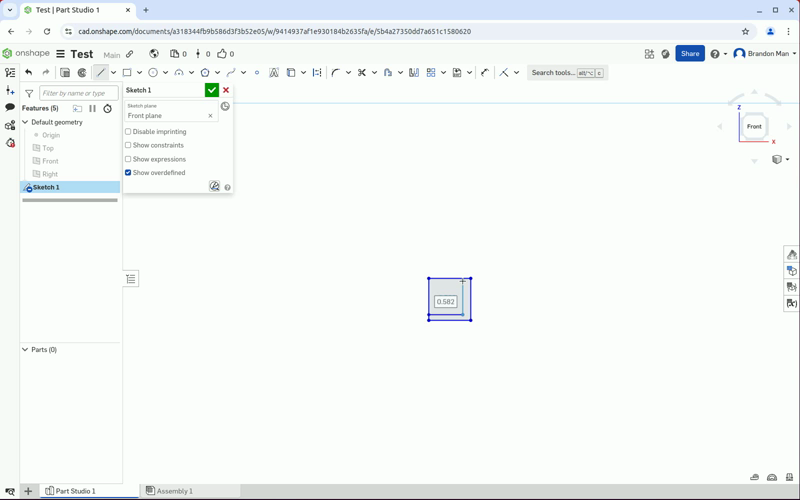
scroll(-6)
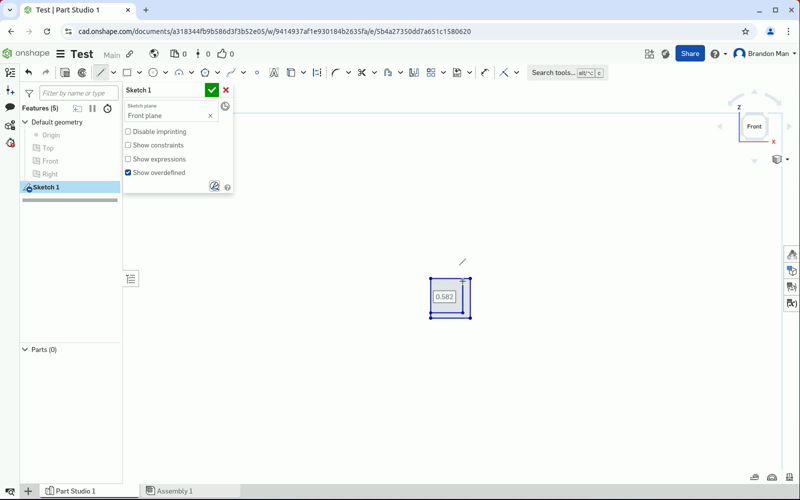
scroll(-6)
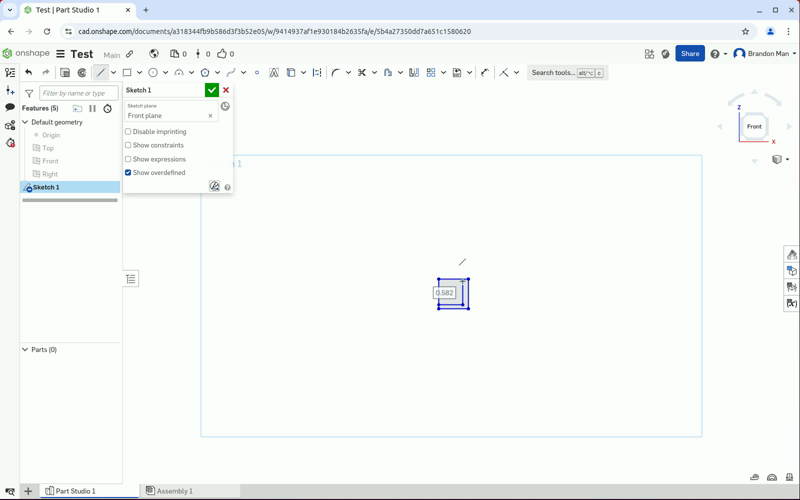
scroll(-6)
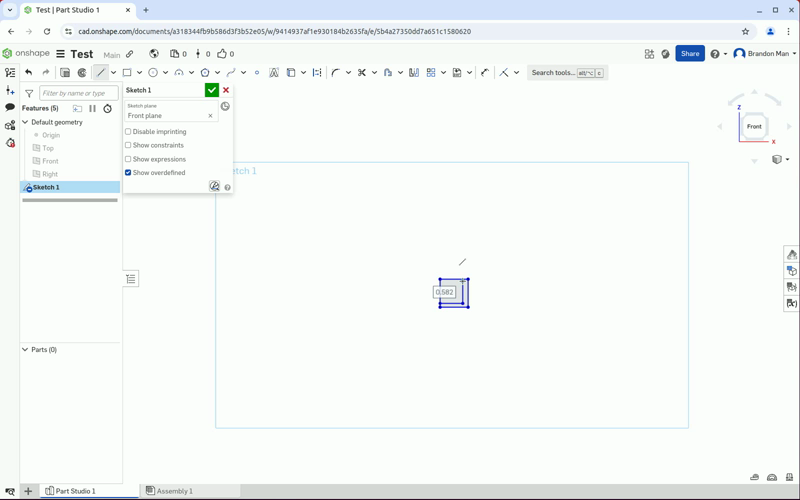
scroll(-6)
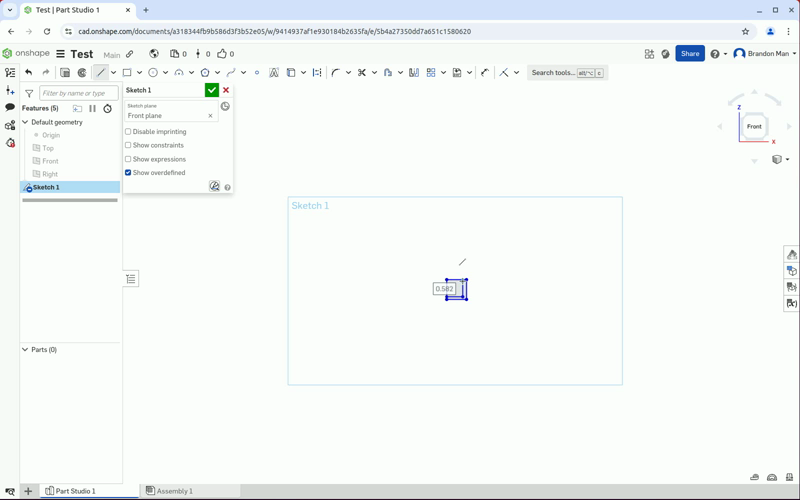
scroll(-6)
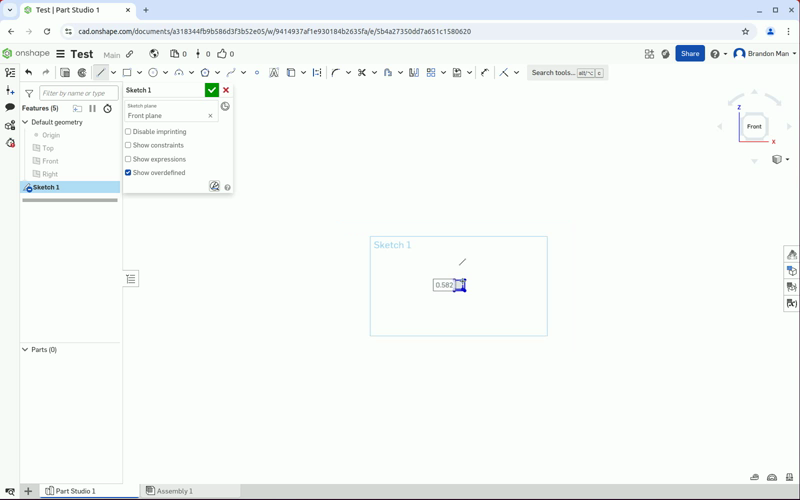
scroll(-6)
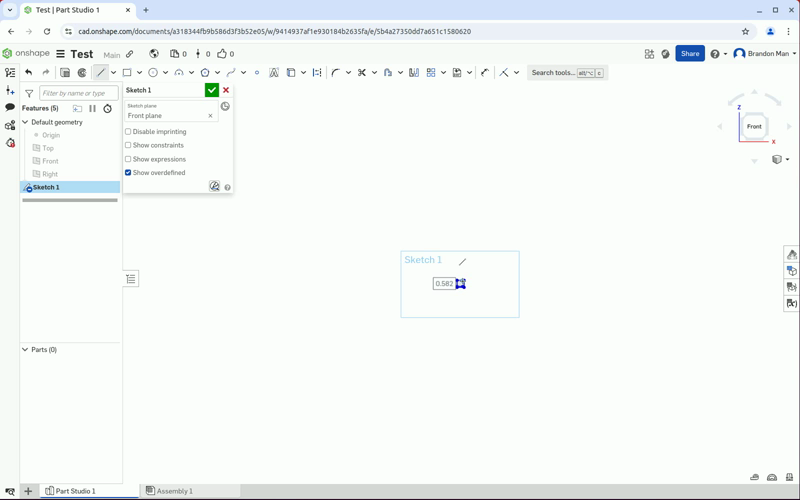
scroll(-6)
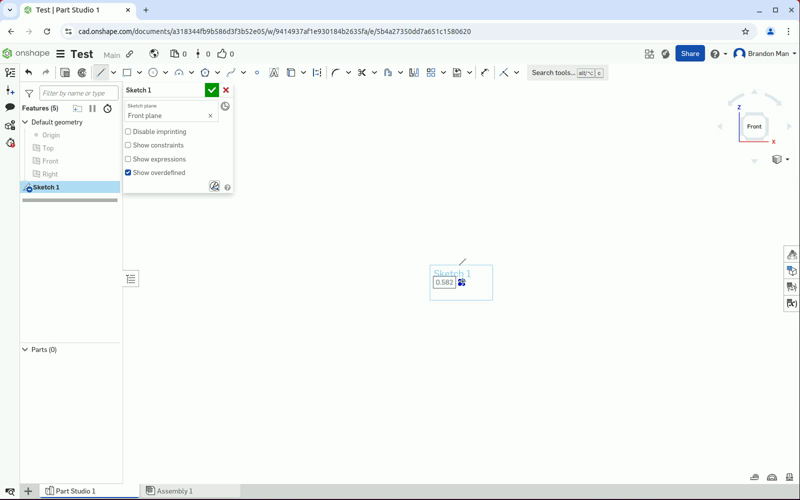
key_up(shift)
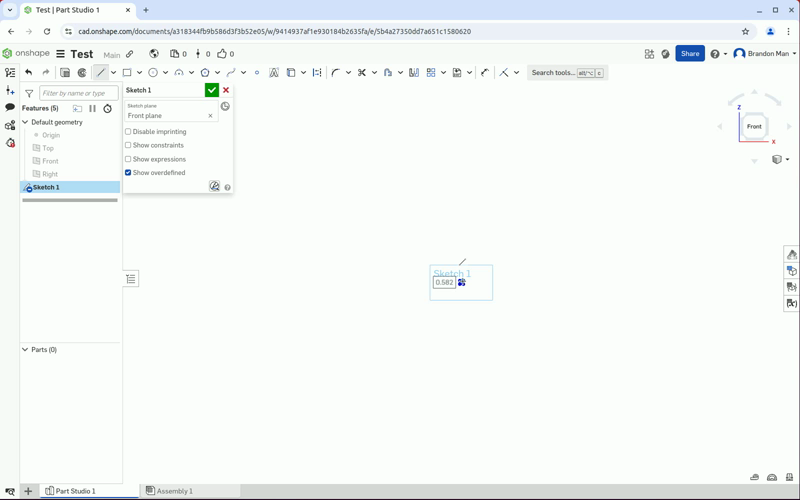
key_down(shift)
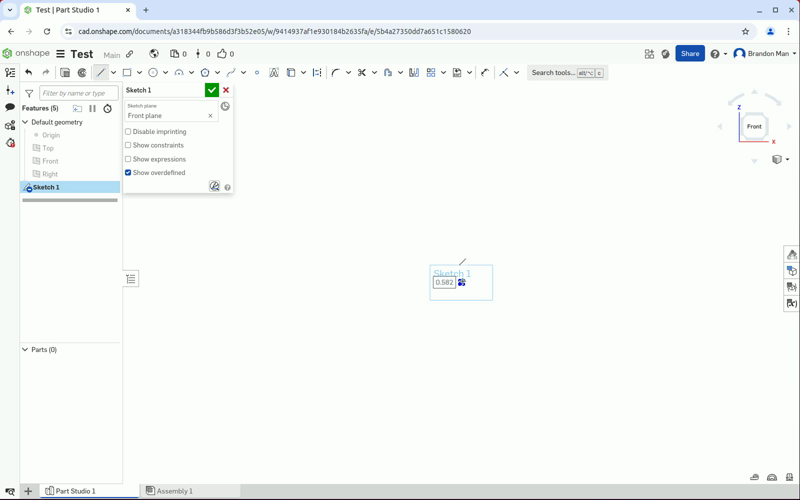
mouse_move(492, 280)
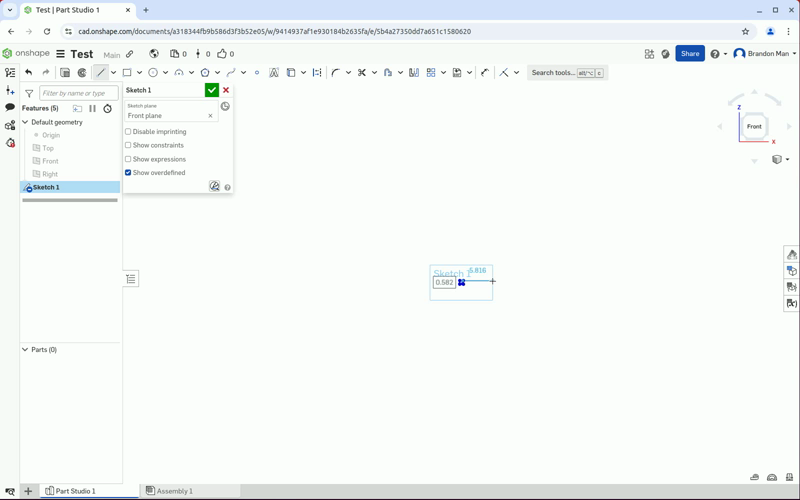
mouse_move(459, 280)
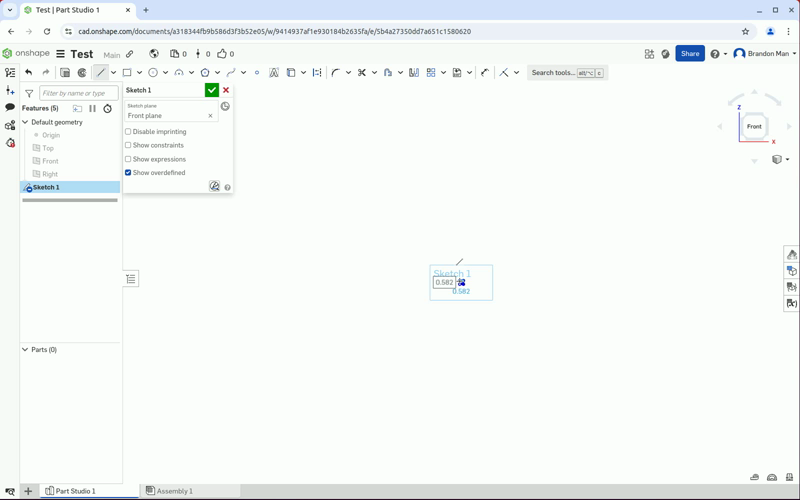
scroll(6)
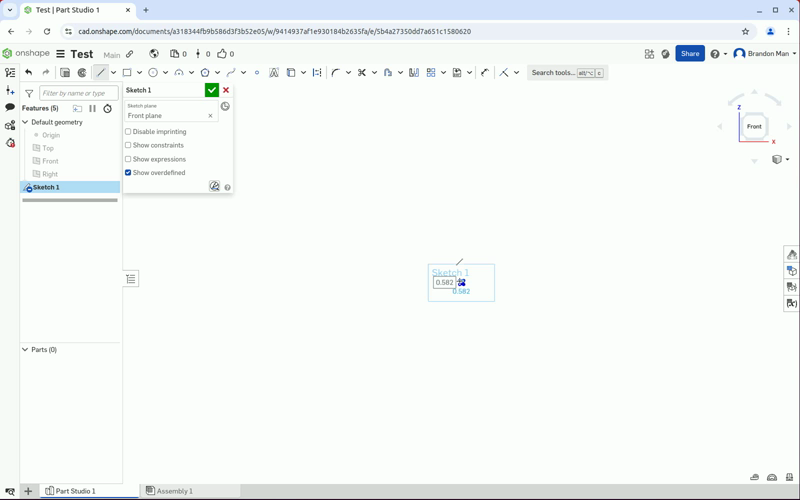
scroll(6)
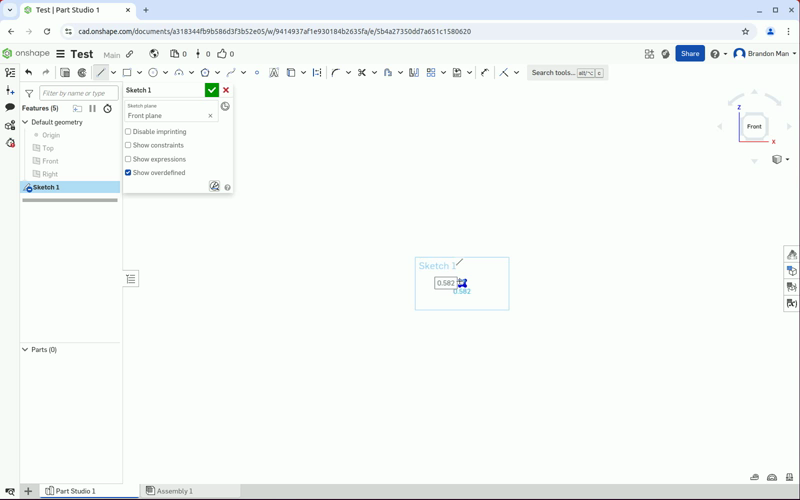
scroll(6)
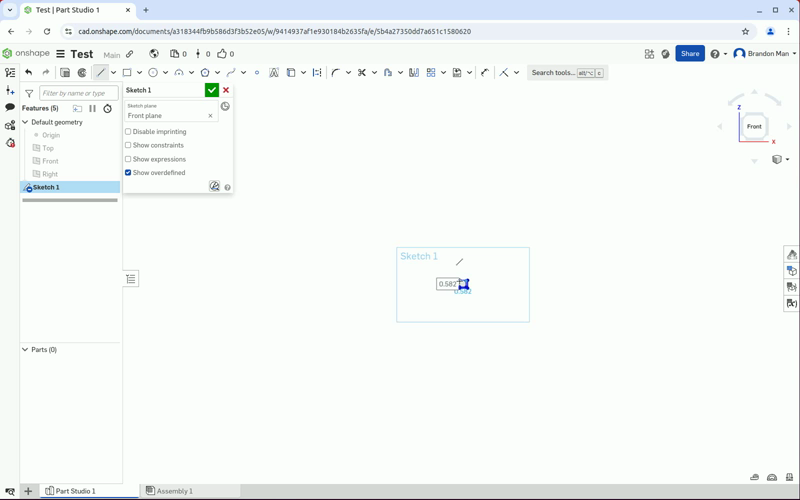
scroll(6)
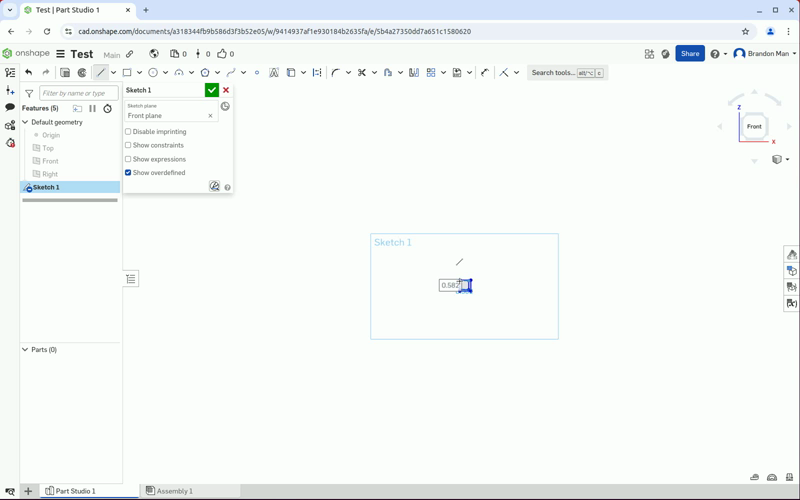
scroll(6)
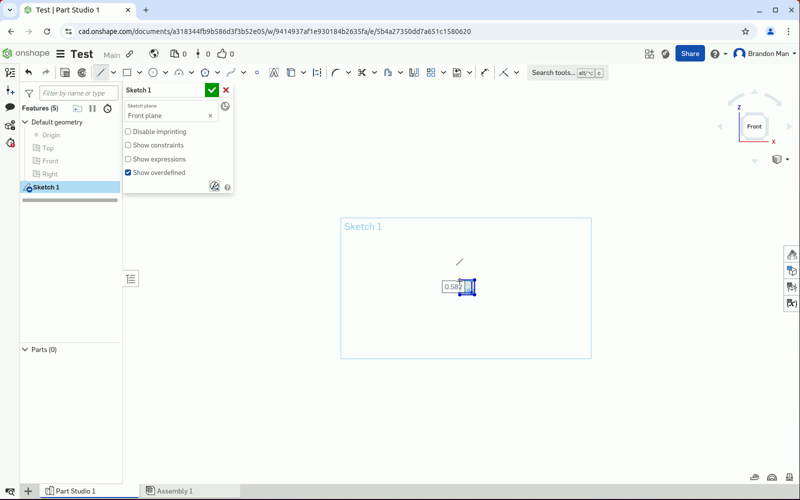
scroll(6)
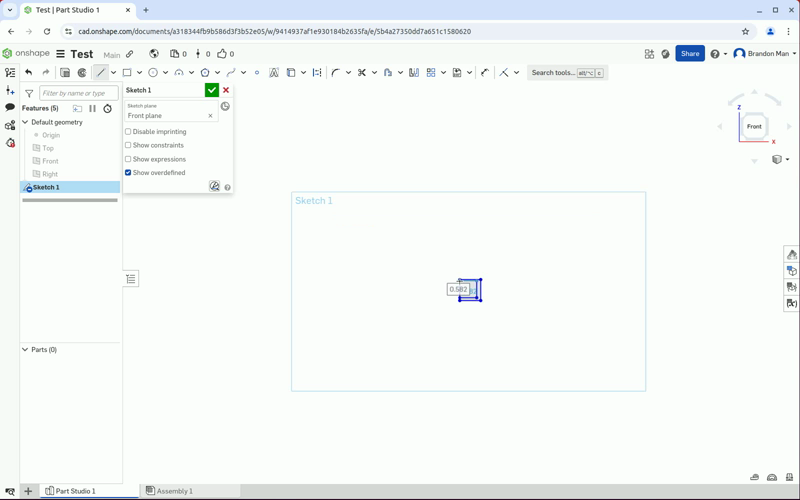
scroll(6)
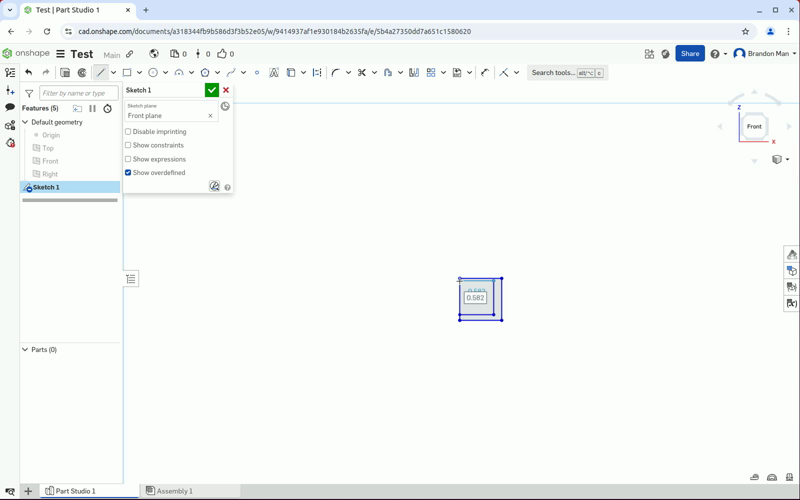
click(459, 280)
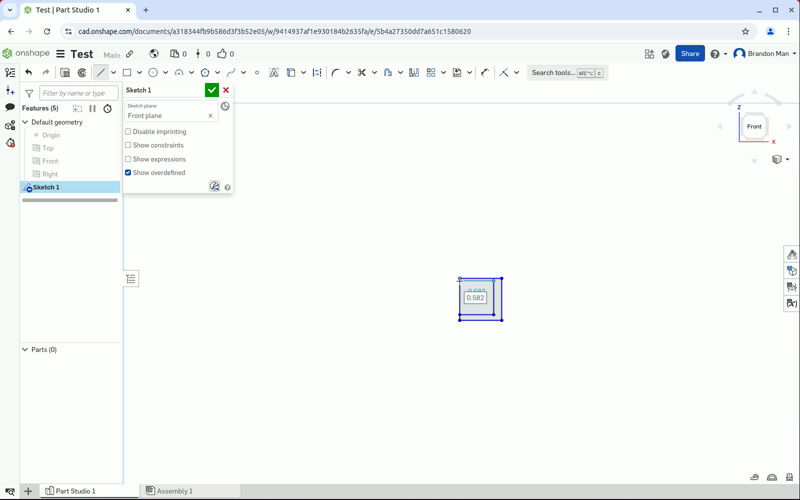
scroll(-6)
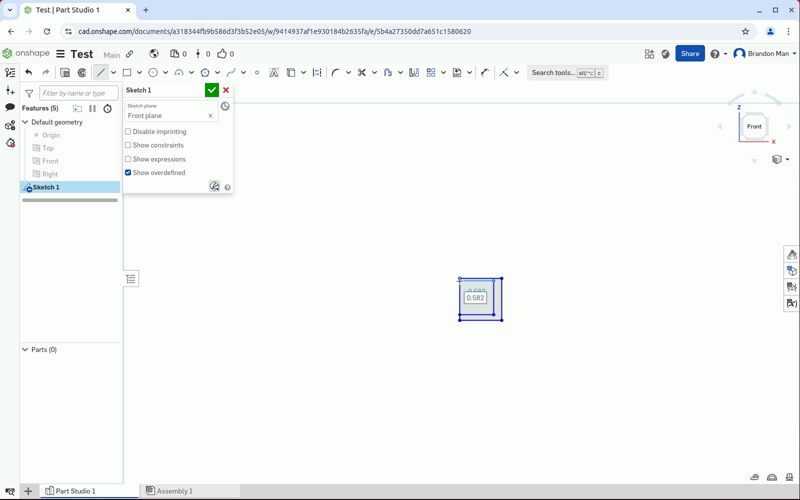
scroll(-6)
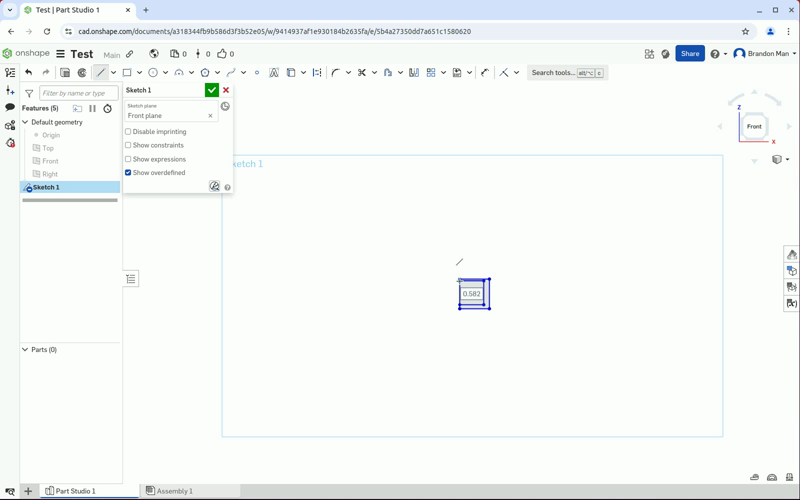
scroll(-6)
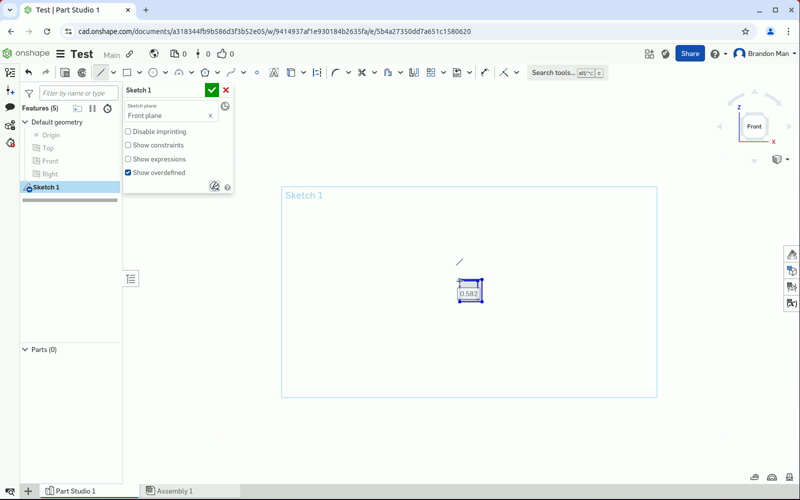
scroll(-6)
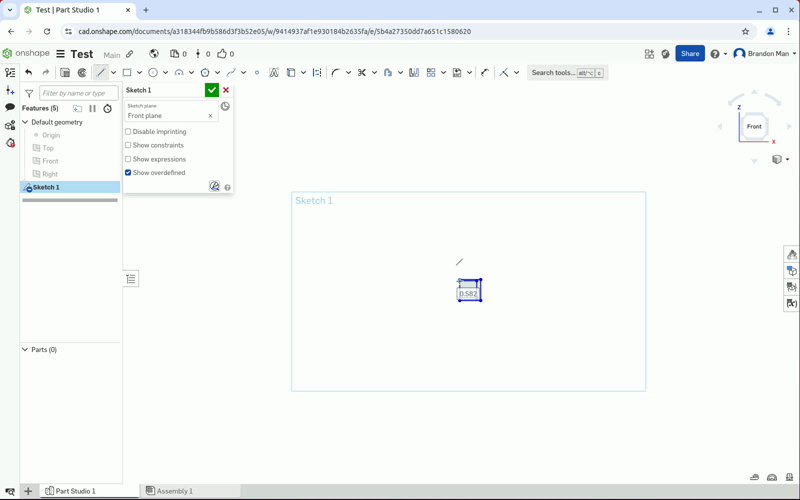
scroll(-6)
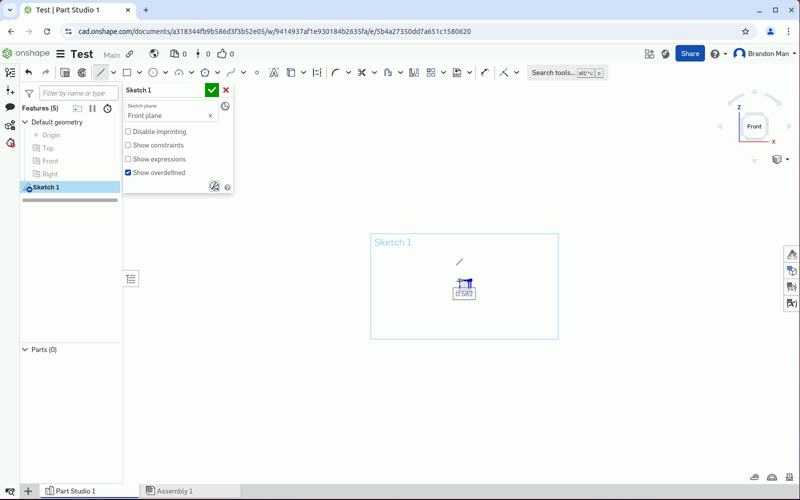
scroll(-6)
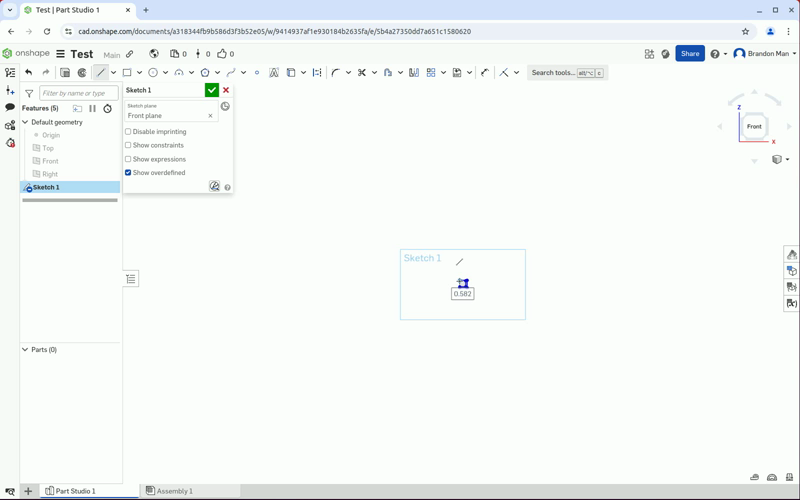
scroll(-6)
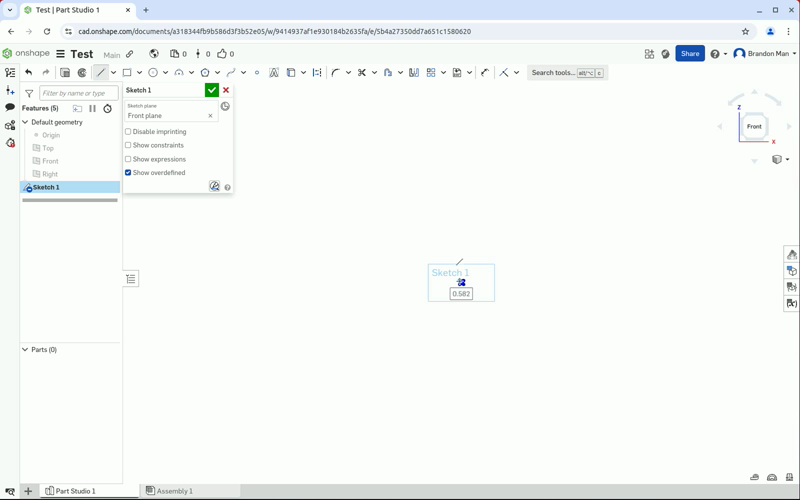
key_up(shift)
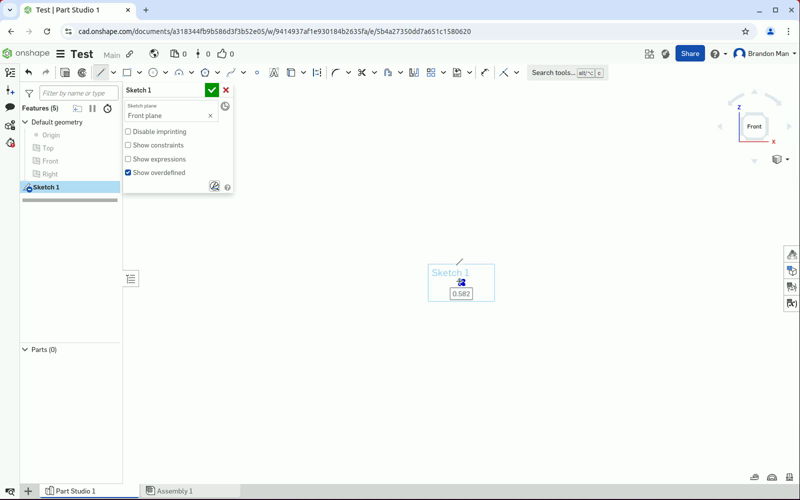
mouse_move(489, 280)
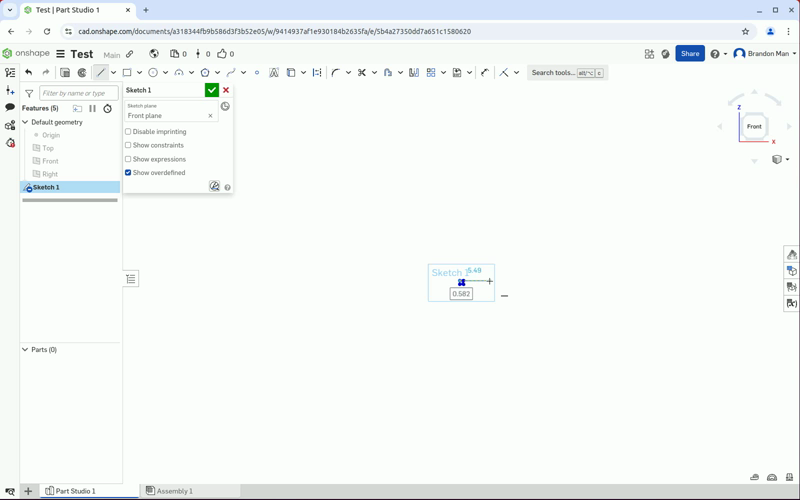
key_down(shift)
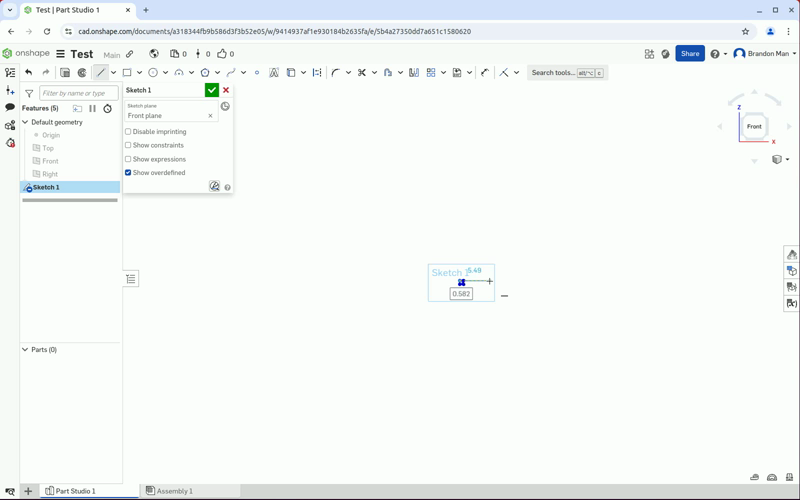
mouse_move(459, 283)
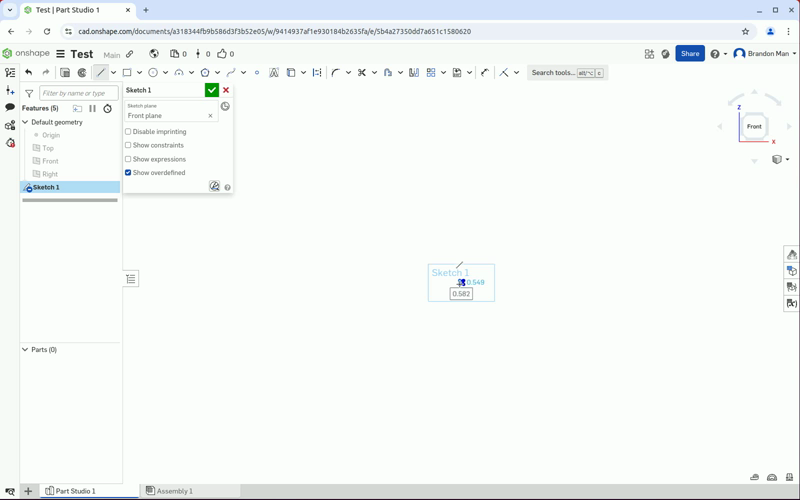
scroll(6)
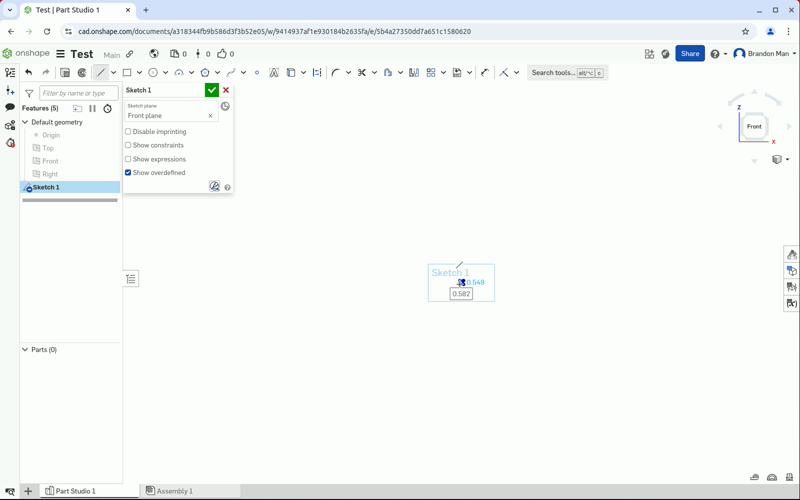
scroll(6)
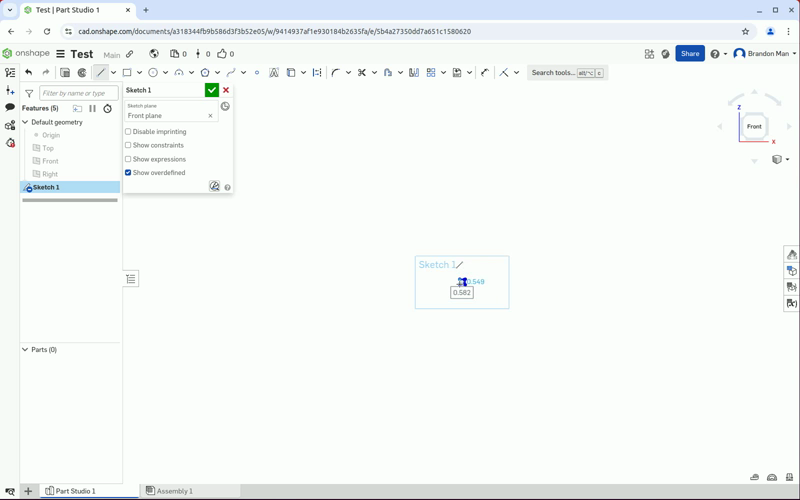
scroll(6)
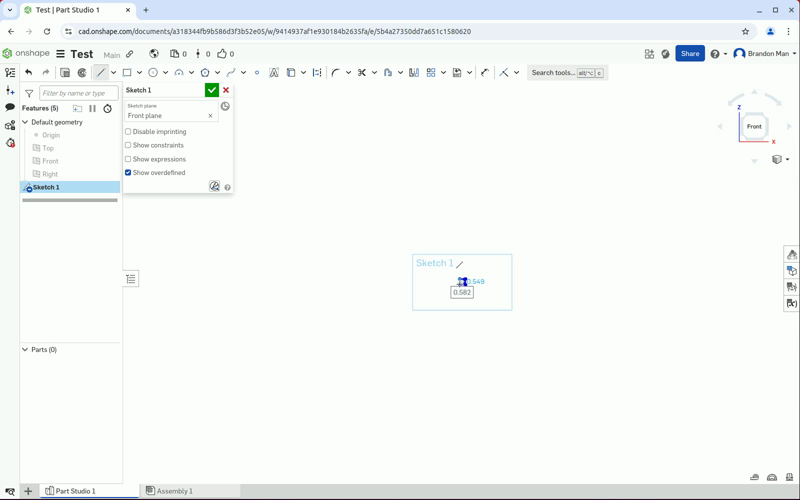
scroll(6)
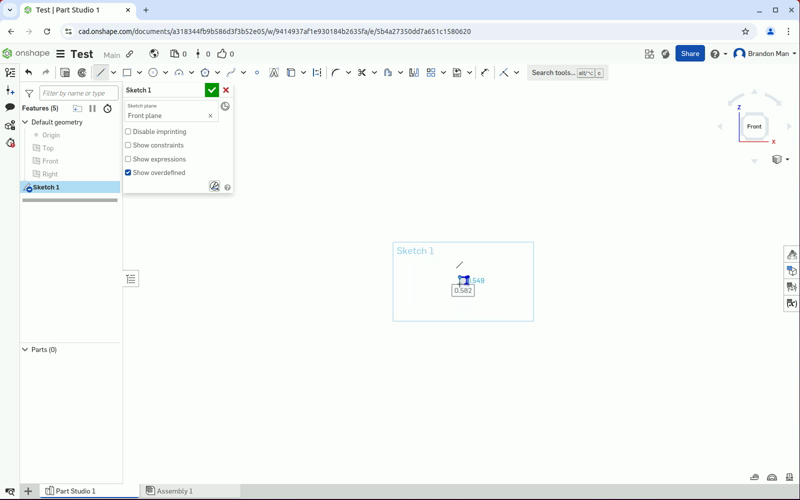
scroll(6)
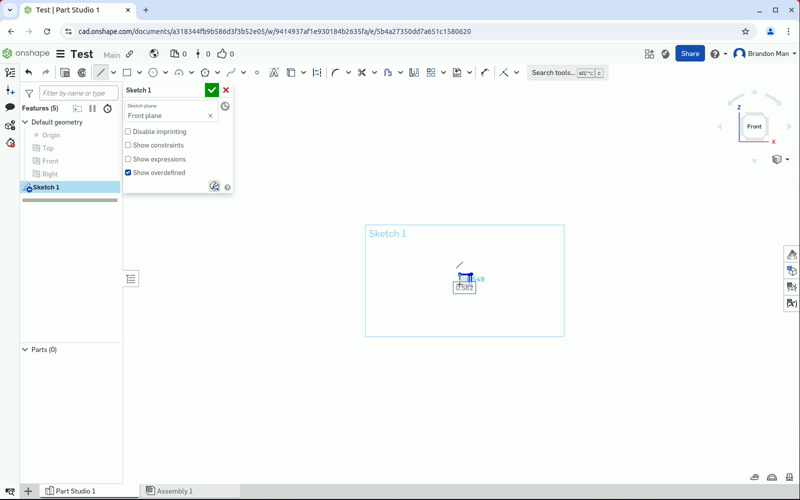
scroll(6)
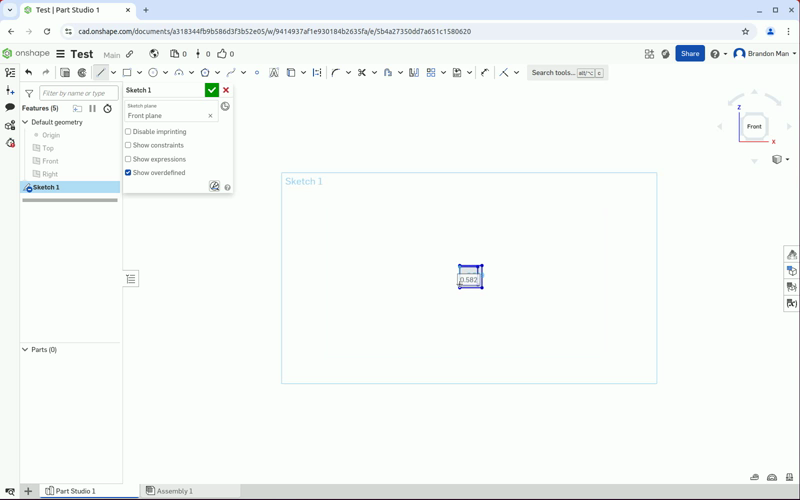
scroll(6)
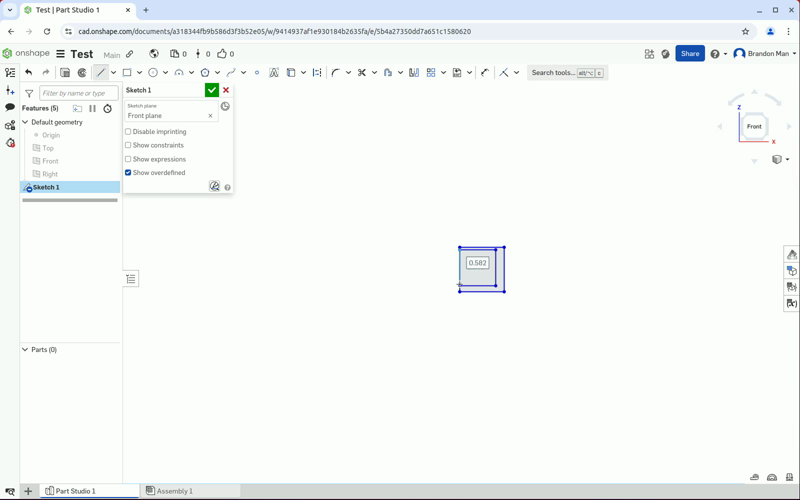
key_up(shift)
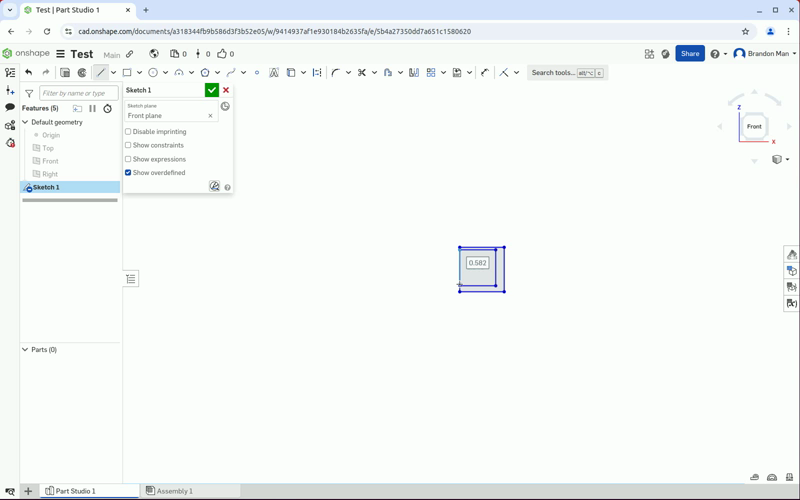
click(459, 283)
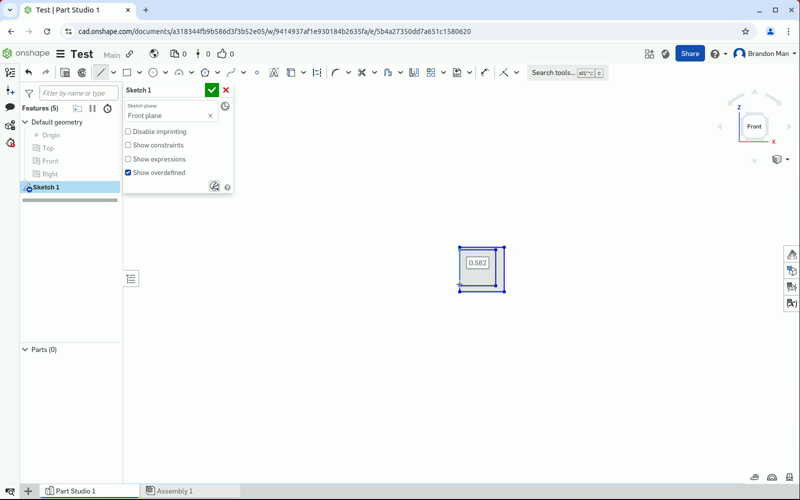
scroll(-6)
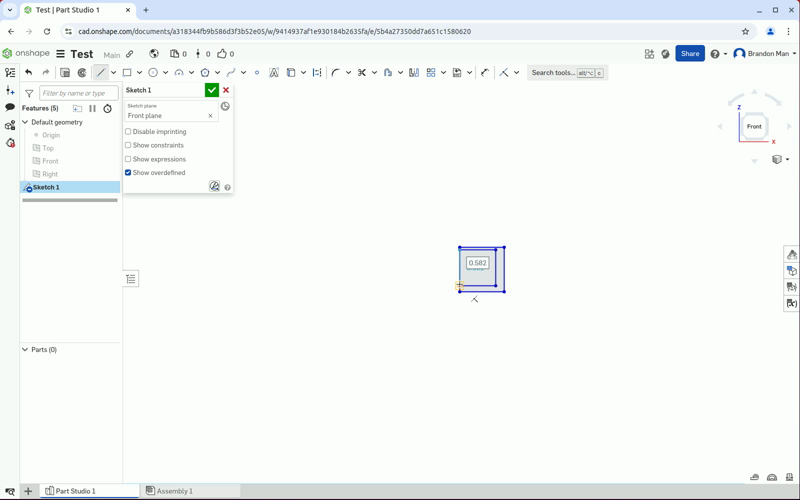
scroll(-6)
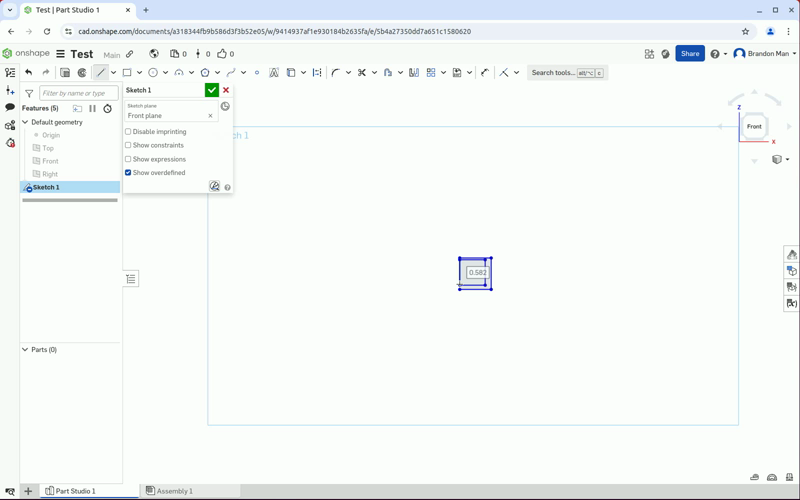
scroll(-6)
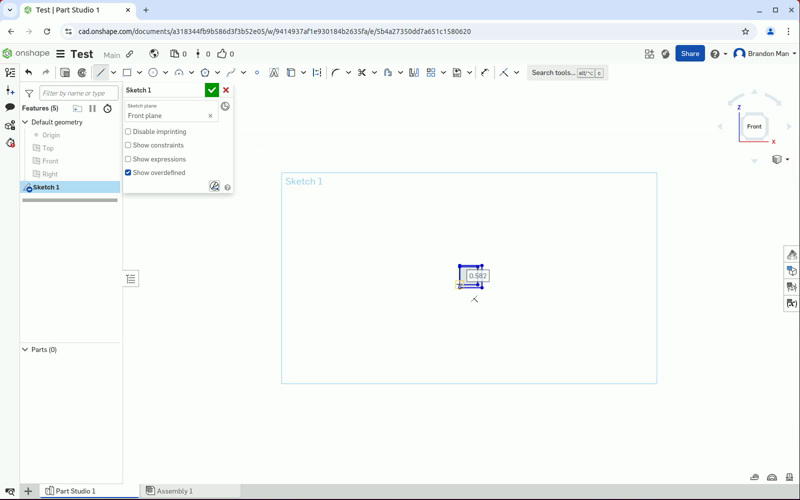
scroll(-6)
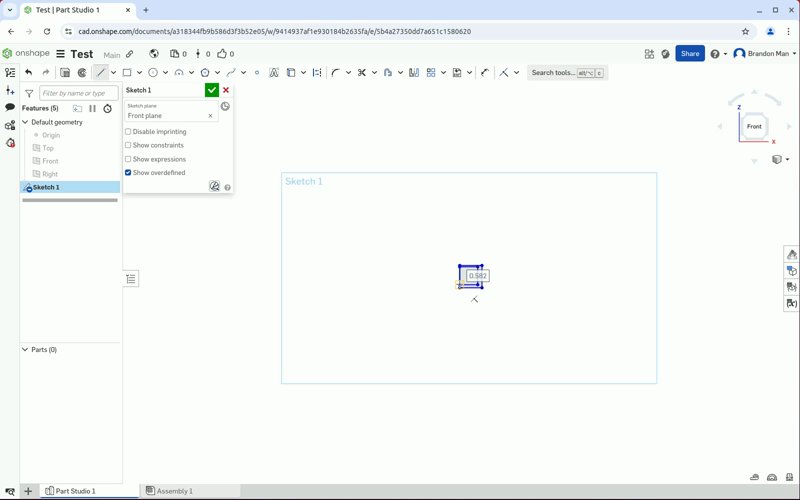
scroll(-6)
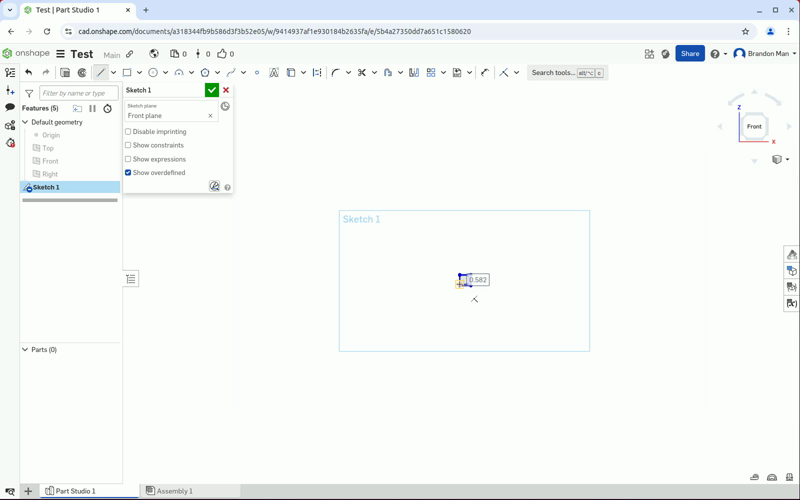
scroll(-6)
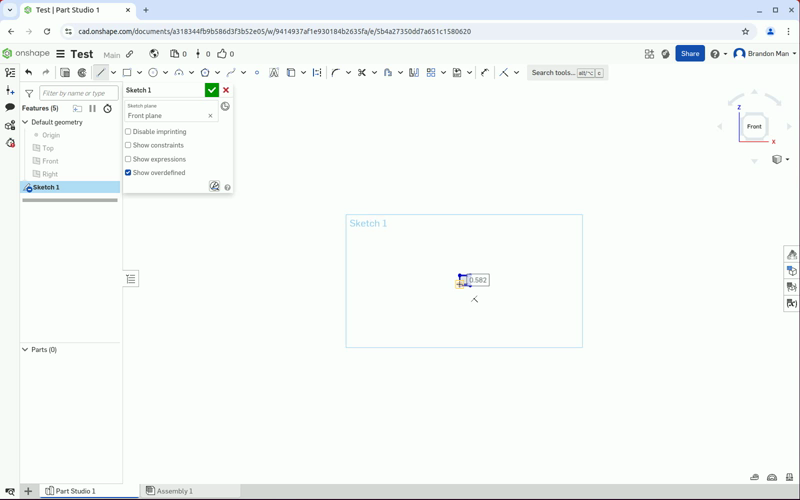
scroll(-6)
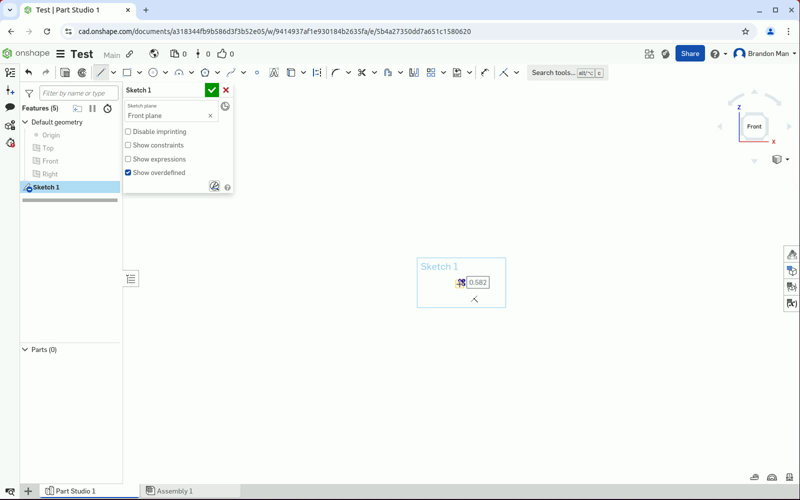
key(esc)
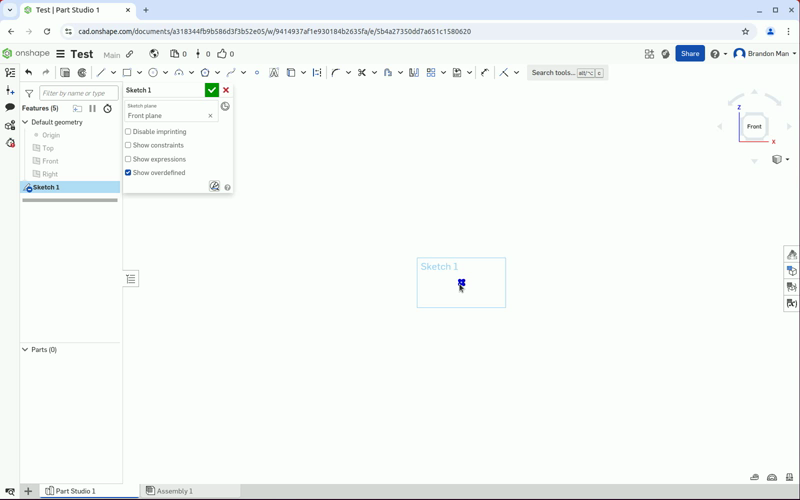
mouse_move(463, 283)
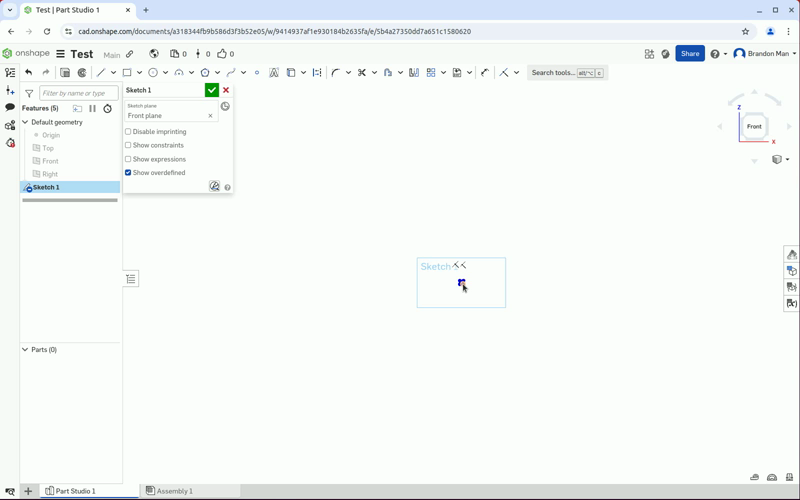
scroll(6)
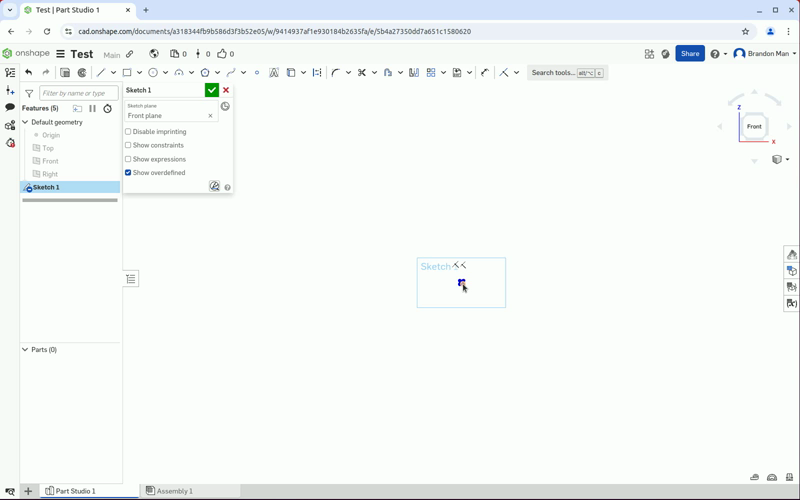
scroll(6)
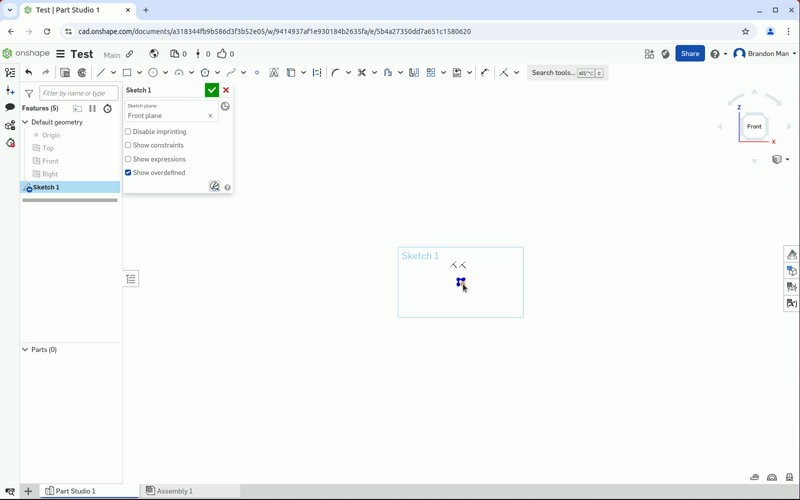
scroll(6)
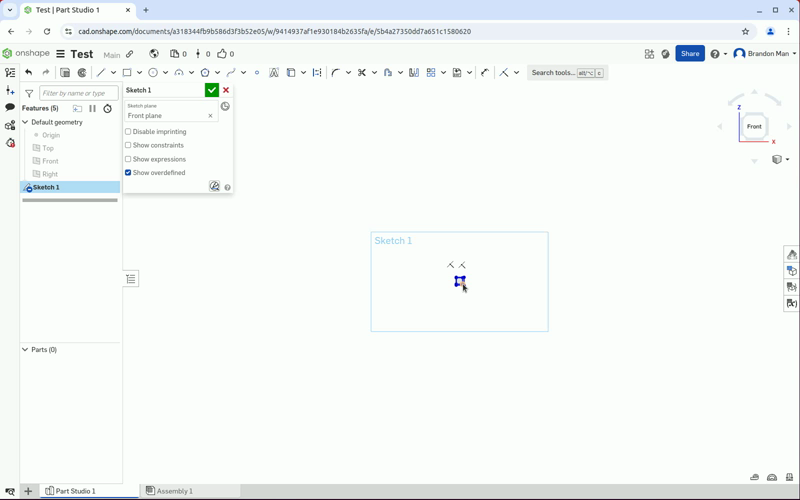
scroll(6)
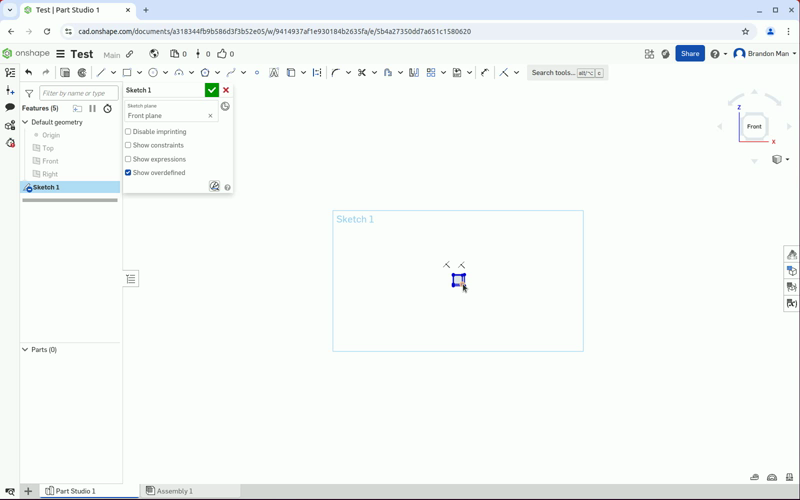
scroll(6)
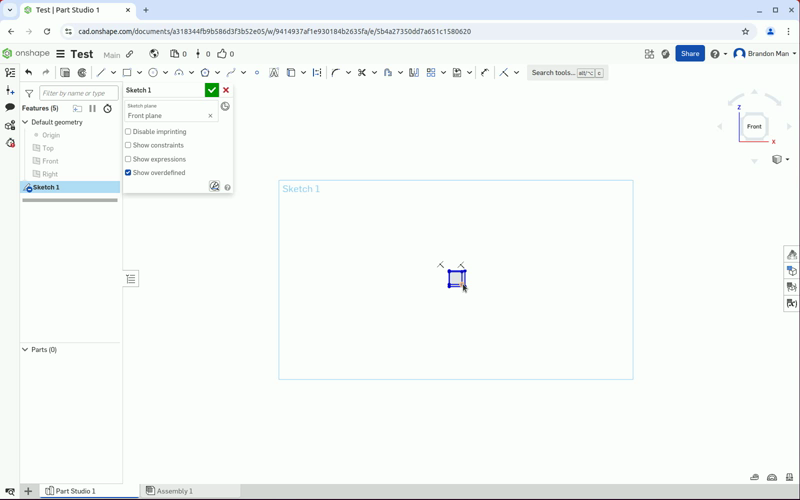
scroll(6)
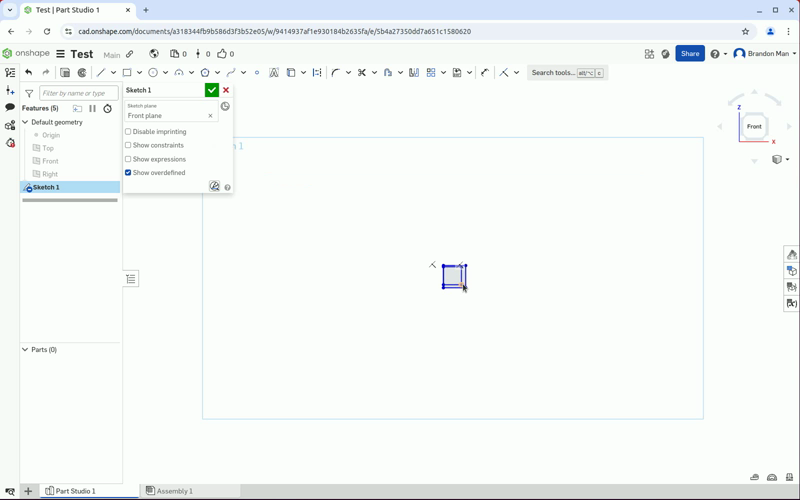
scroll(6)
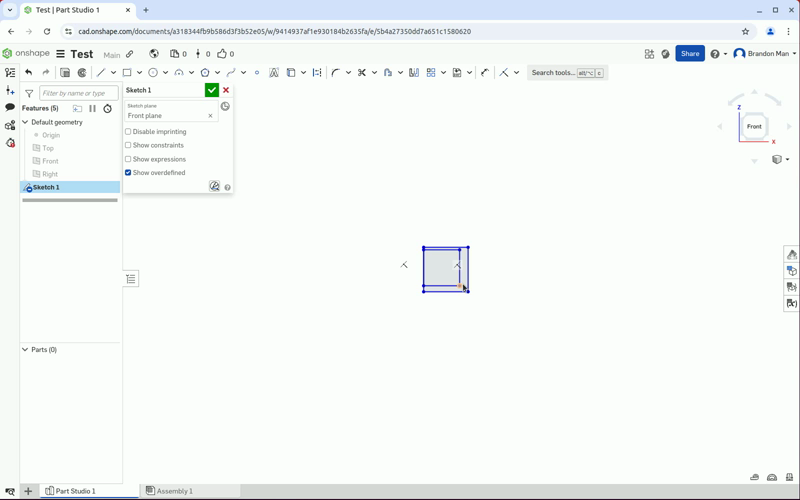
click(463, 283)
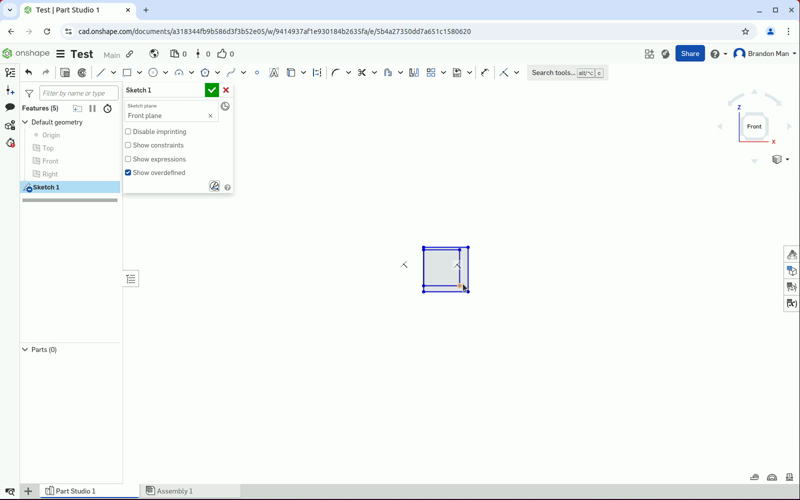
scroll(-6)
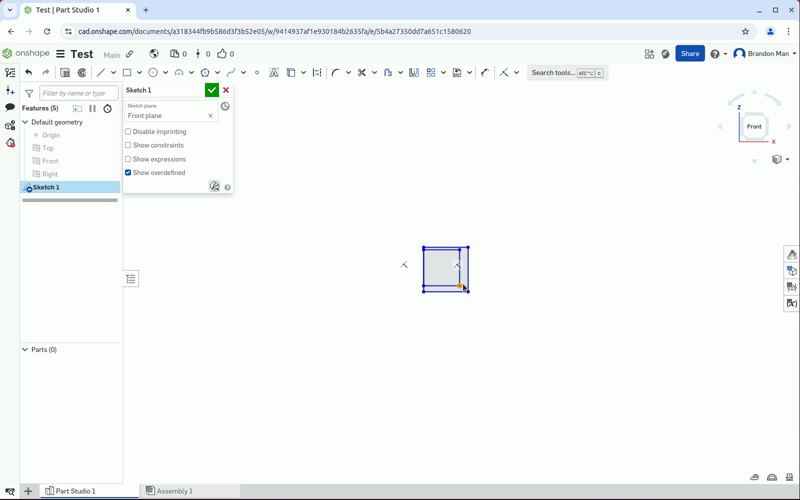
scroll(-6)
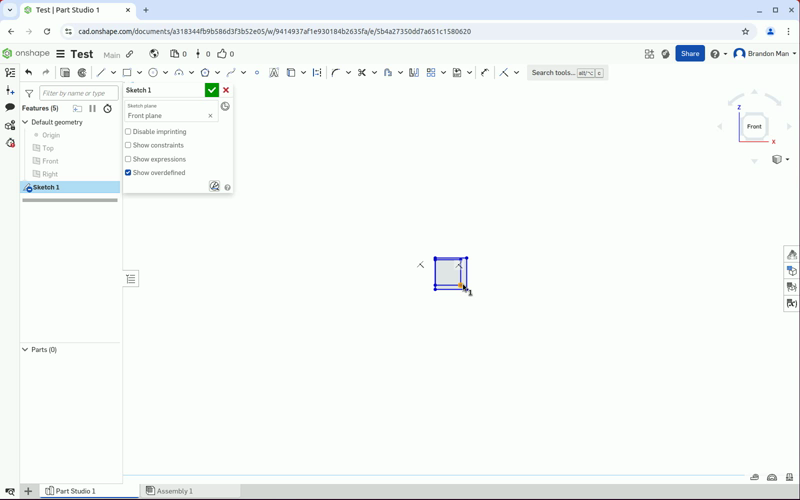
scroll(-6)
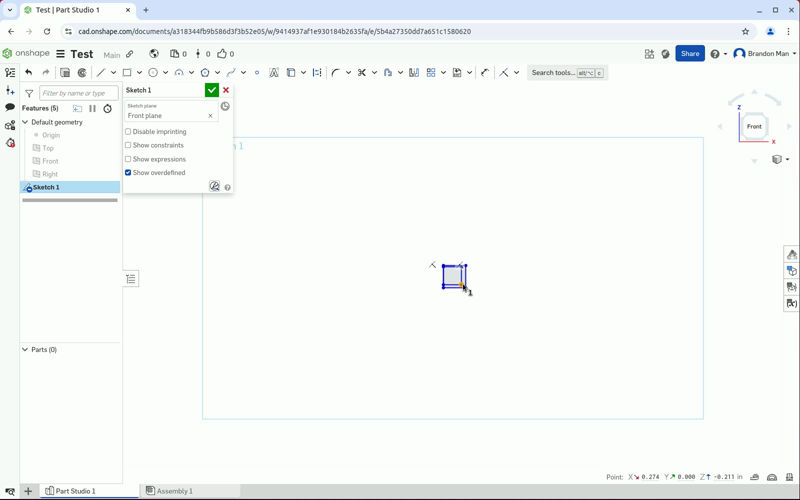
scroll(-6)
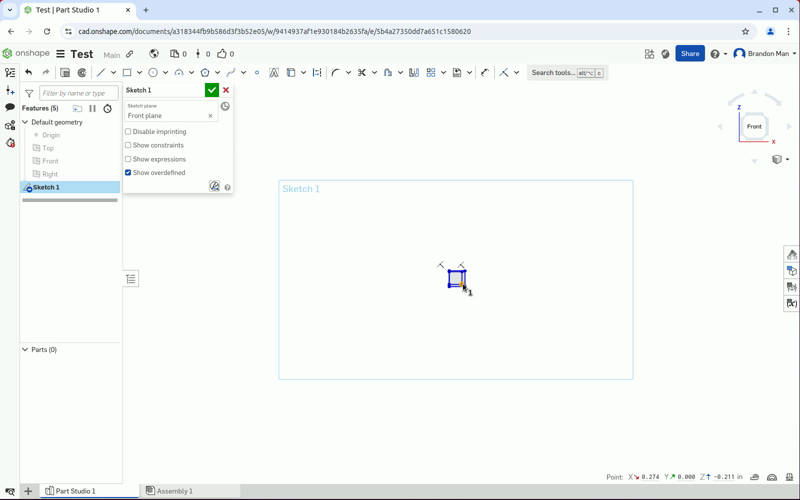
scroll(-6)
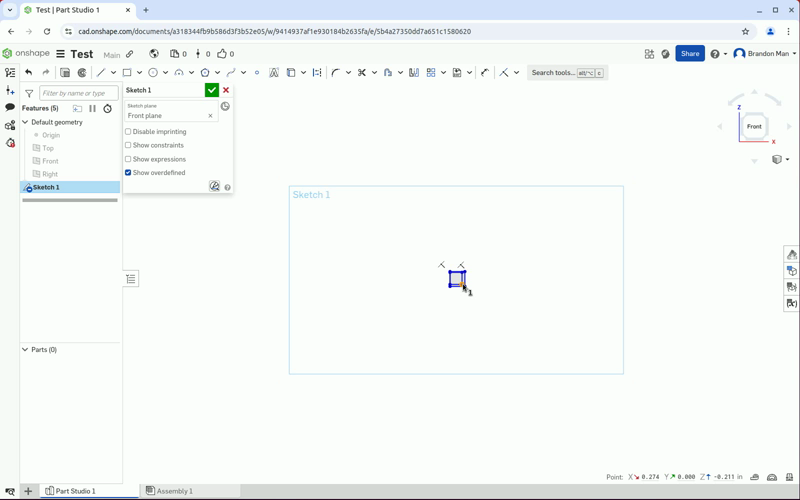
scroll(-6)
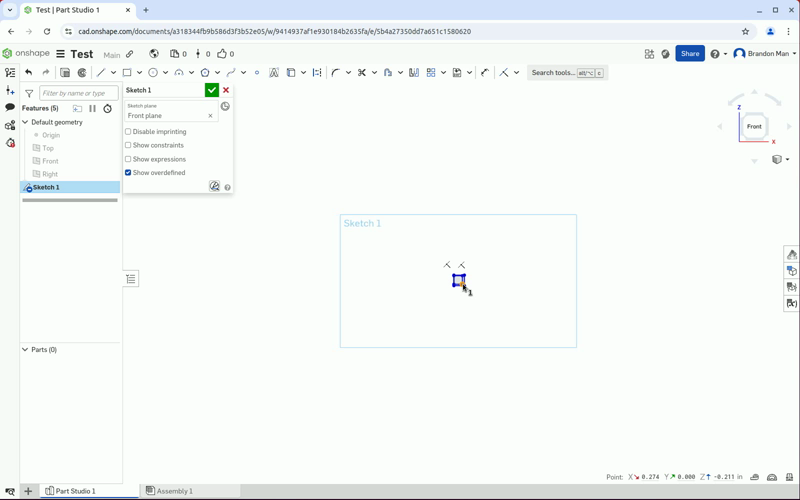
scroll(-6)
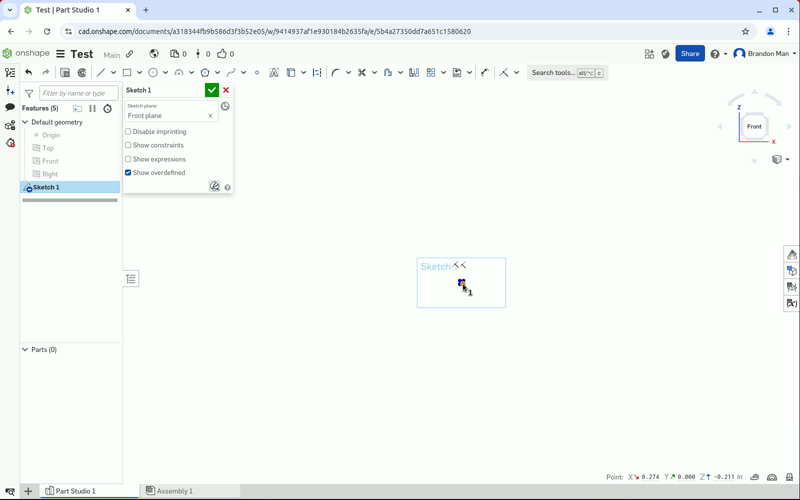
mouse_move(73, 352)
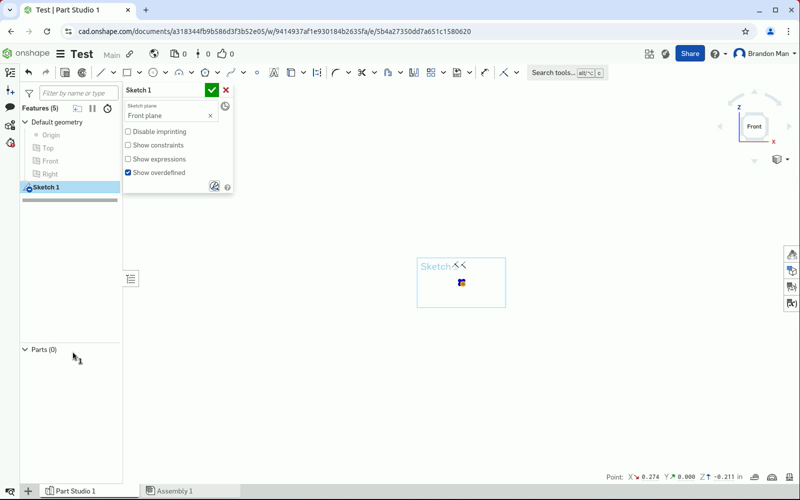
key(shift+y)
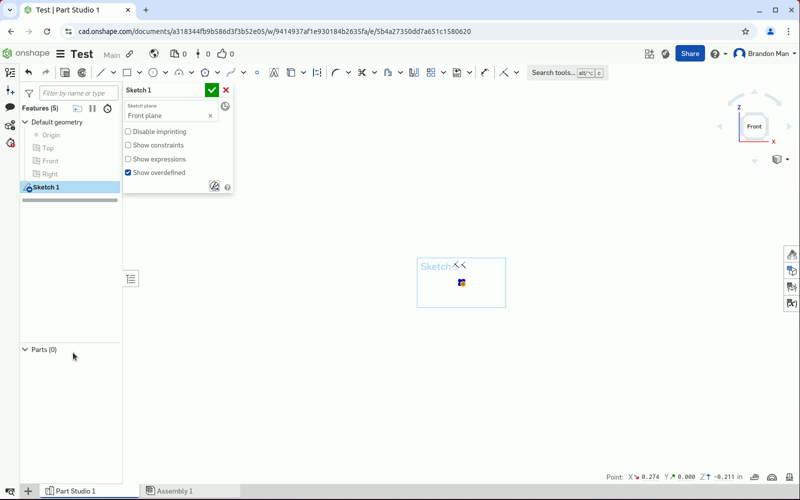
key(shift+e)
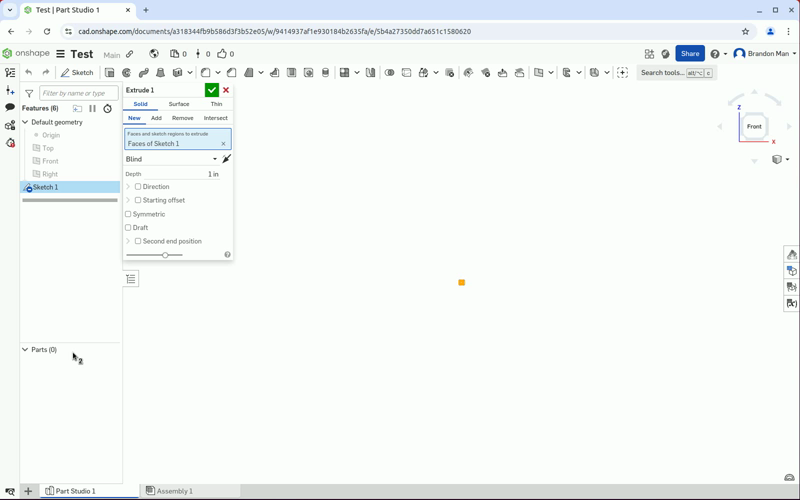
mouse_move(143, 106)
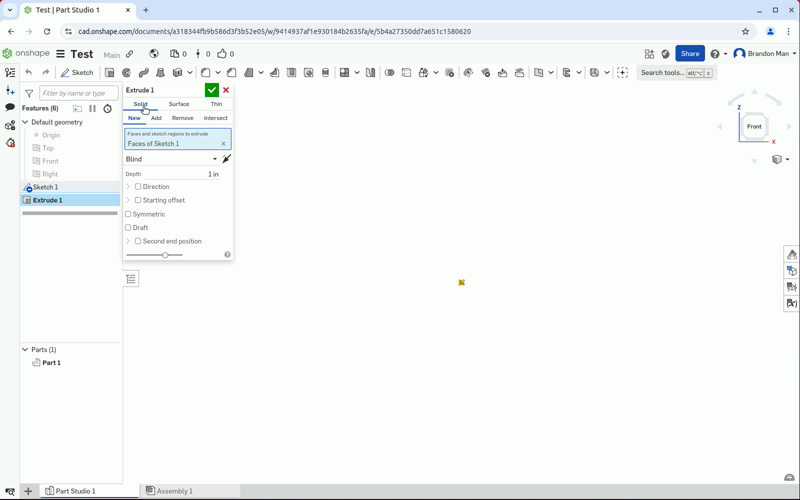
click(143, 106)
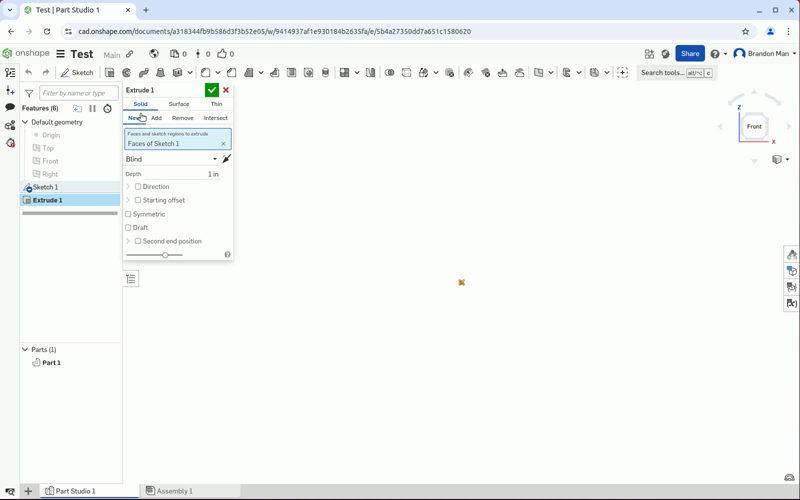
mouse_move(137, 120)
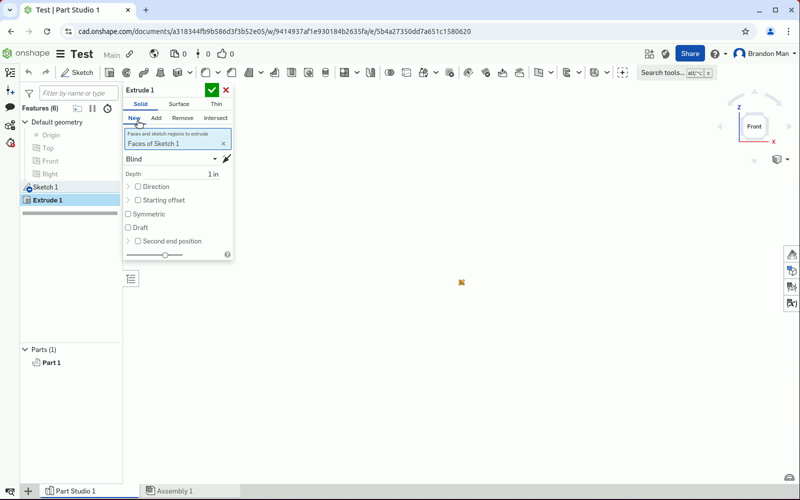
click(137, 120)
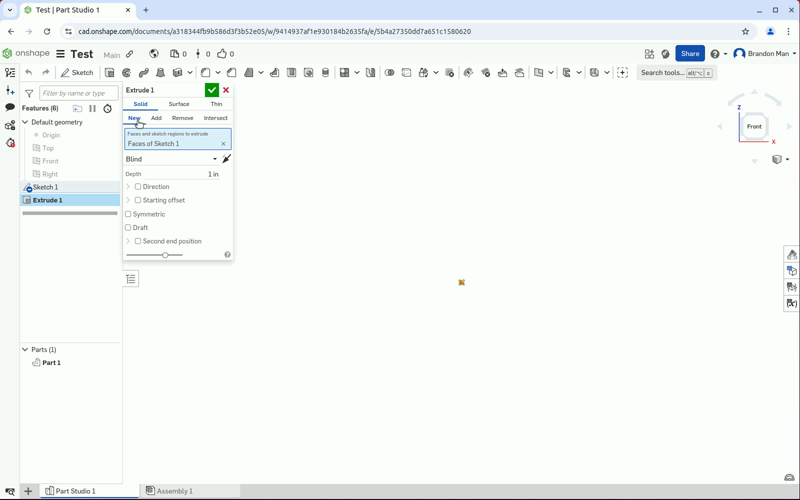
key(tab, 4)
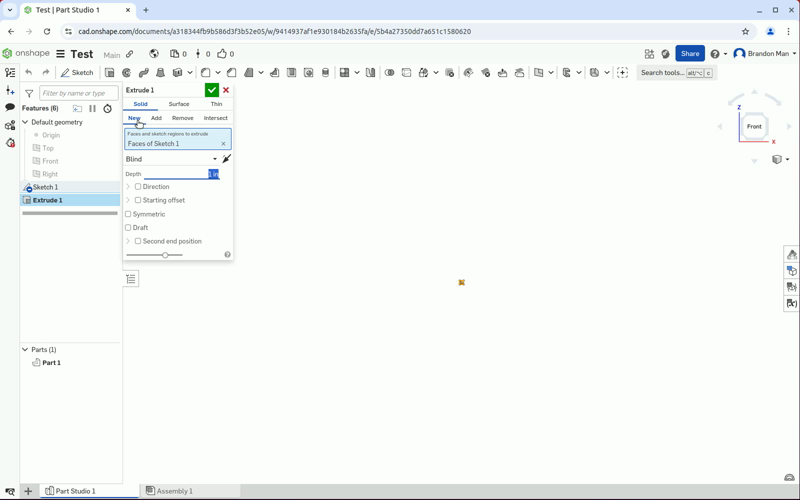
text(-23.108)
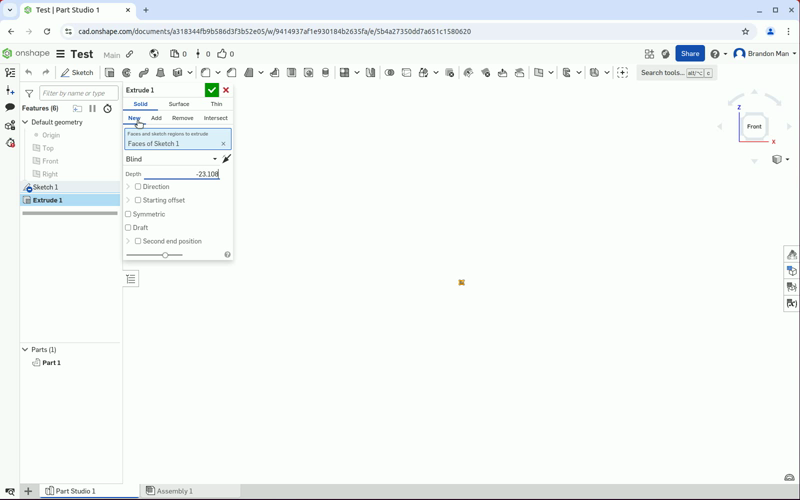
key(enter)
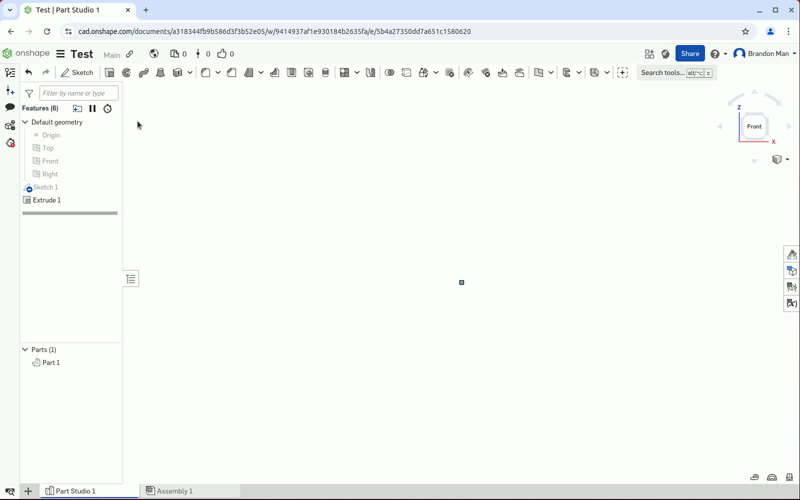
key(shift+h)
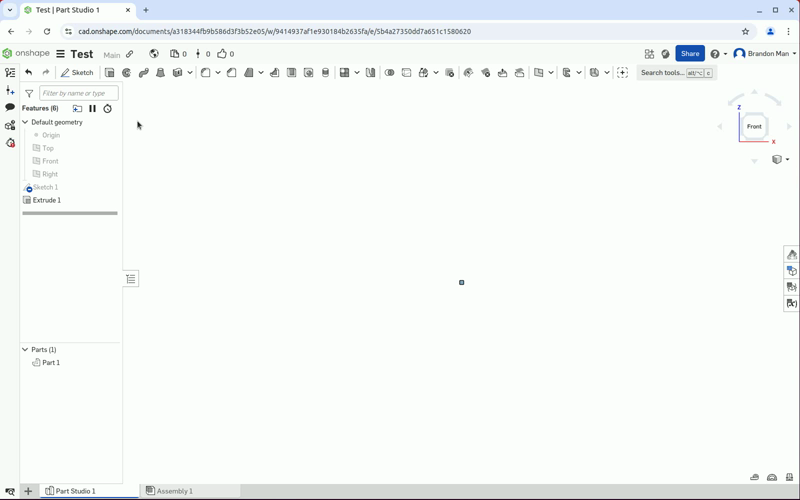
key(shift+h)
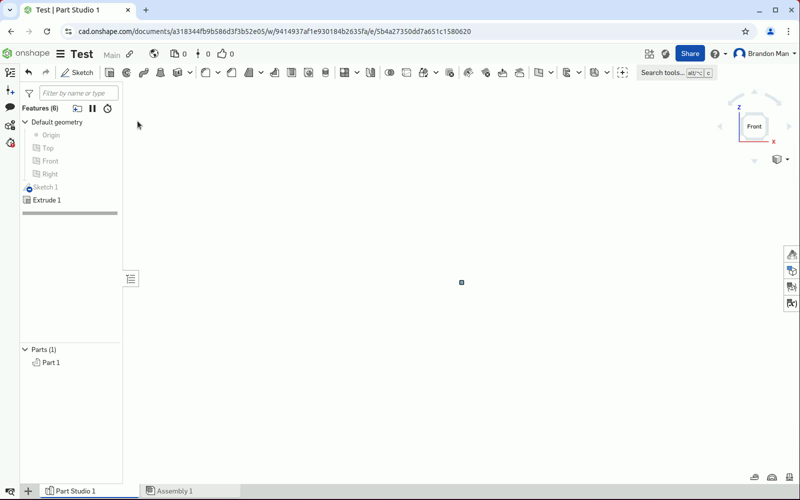
mouse_move(73, 189)
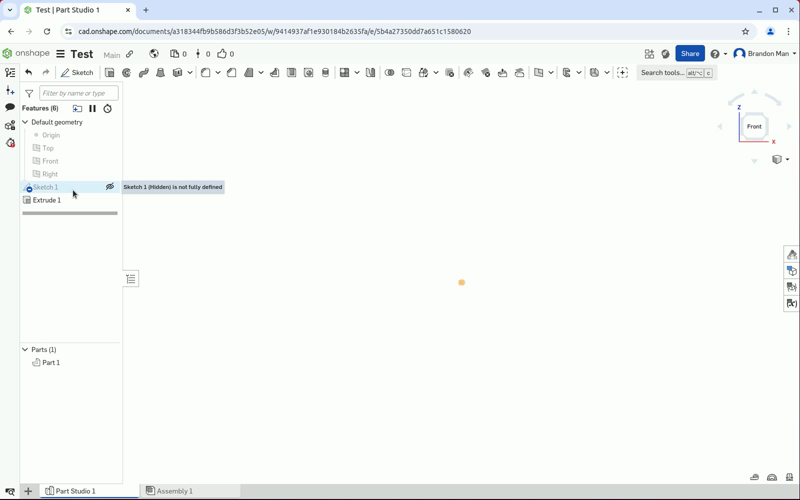
click(73, 189)
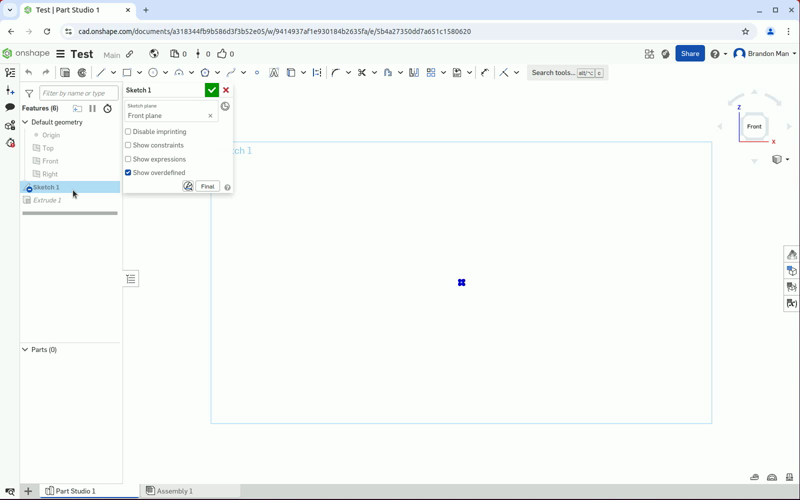
mouse_move(229, 92)
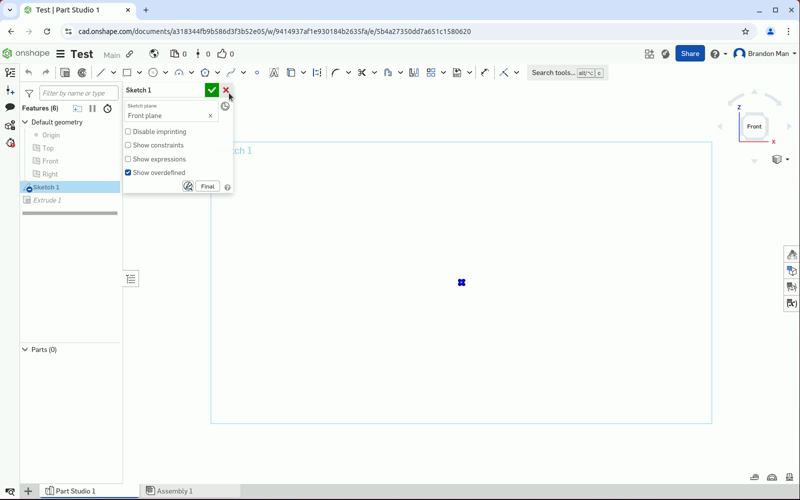
click(229, 92)
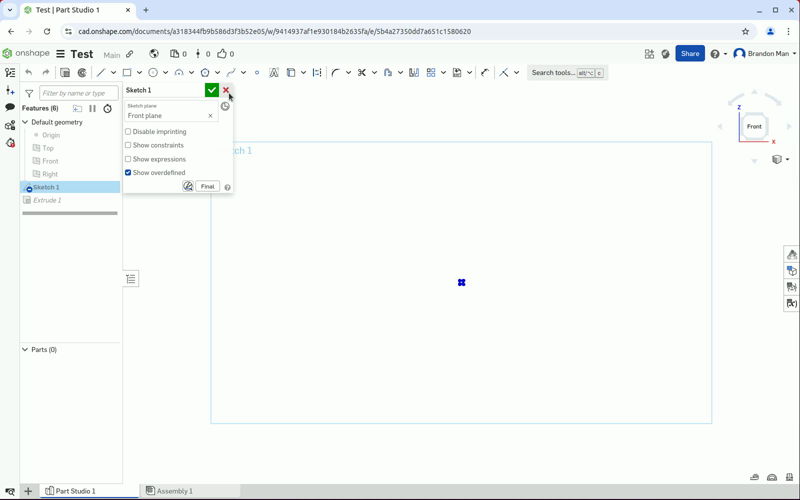
key(shift+s)
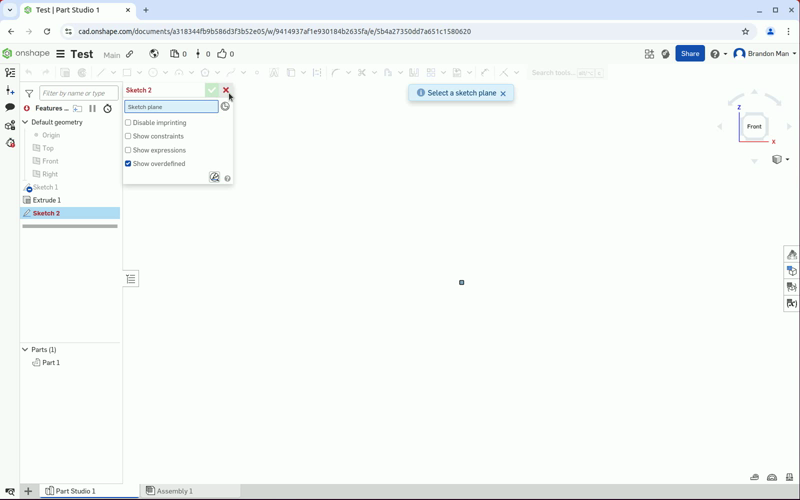
mouse_move(73, 163)
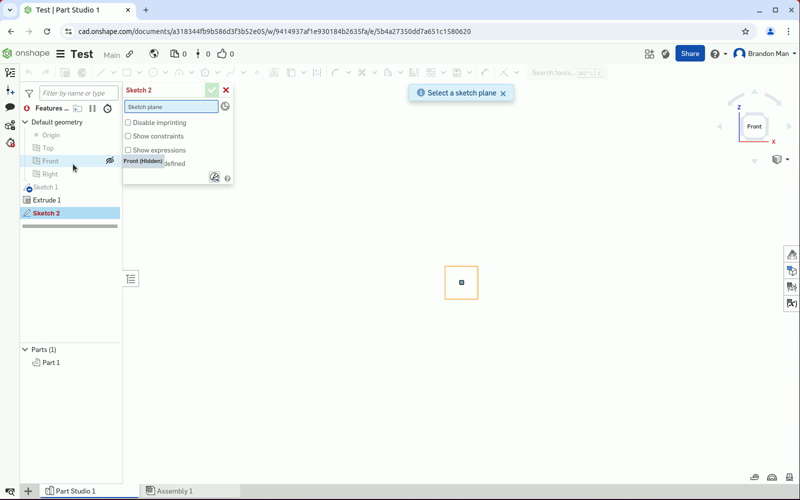
click(73, 163)
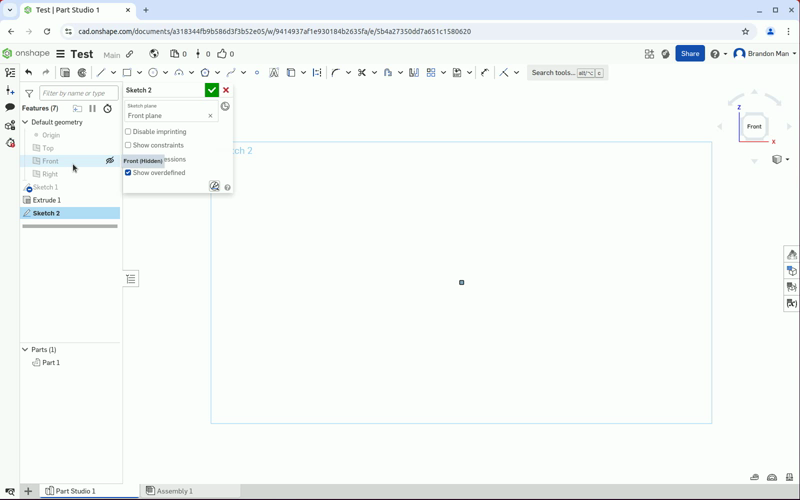
mouse_move(73, 352)
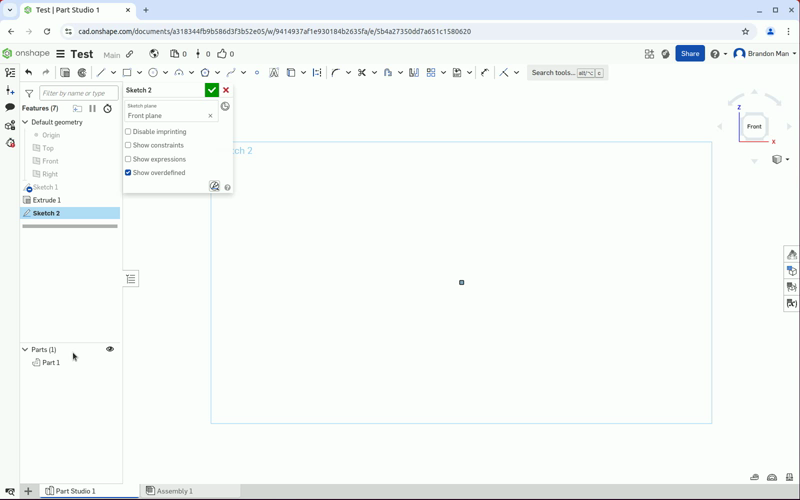
key(y)
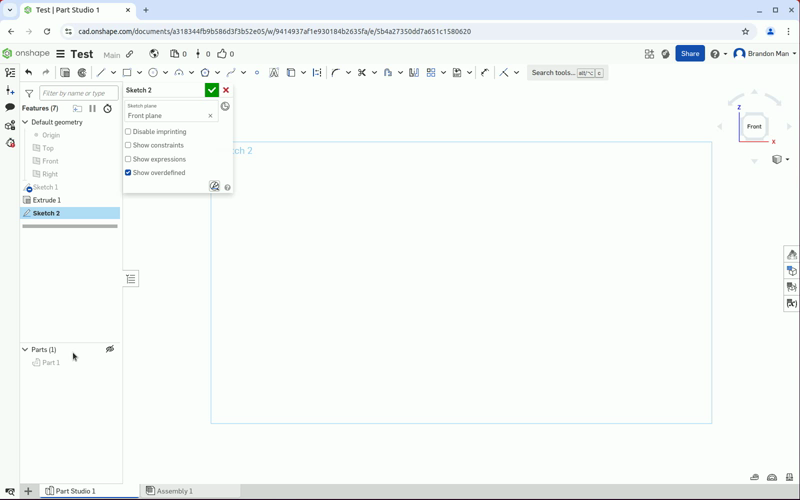
key(l)
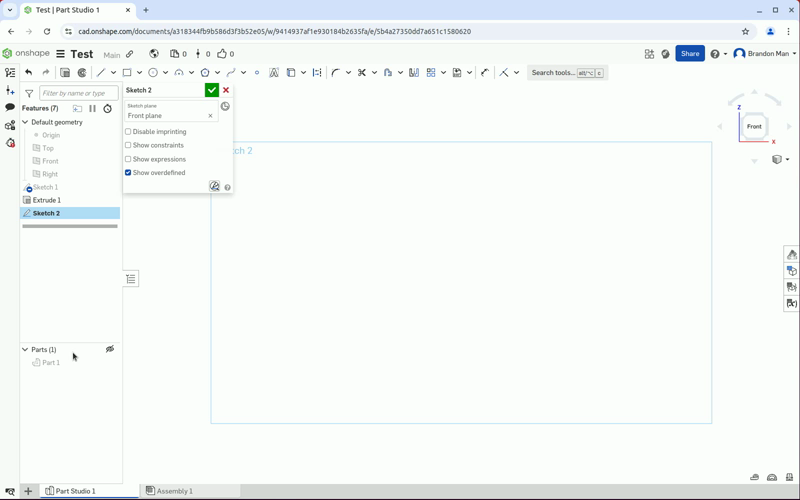
key_down(shift)
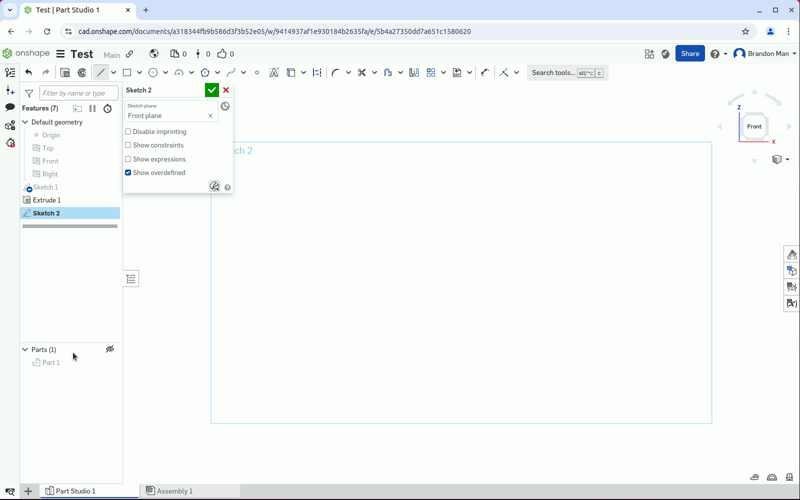
mouse_move(459, 284)
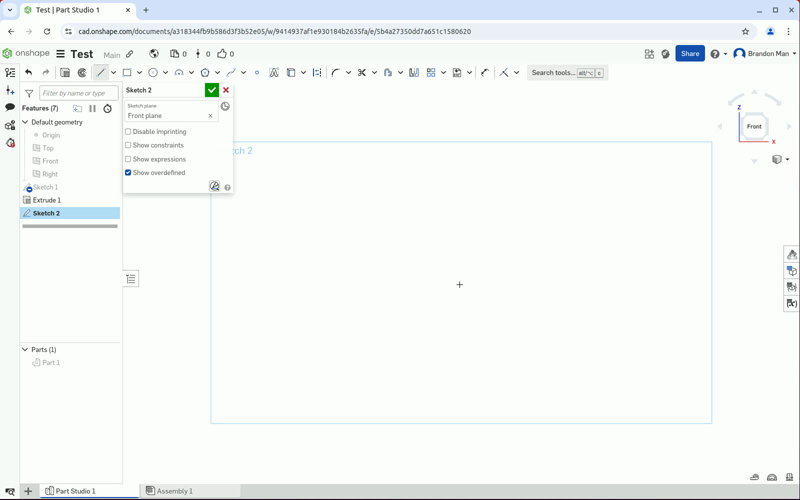
click(459, 284)
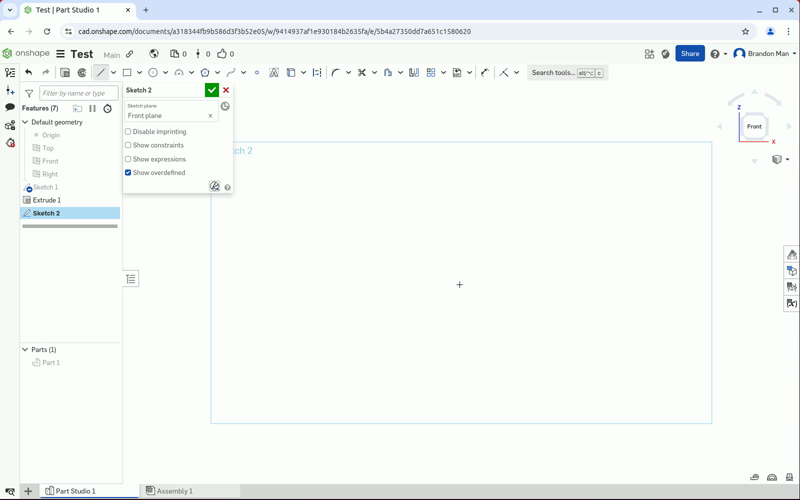
key_up(shift)
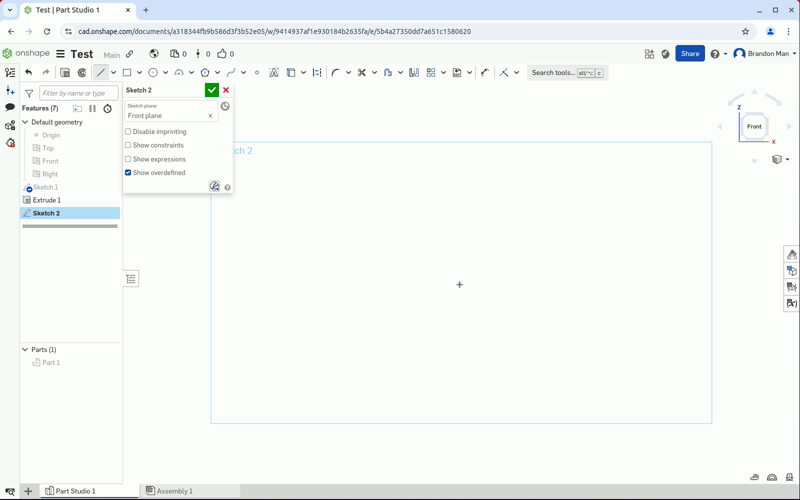
key_down(shift)
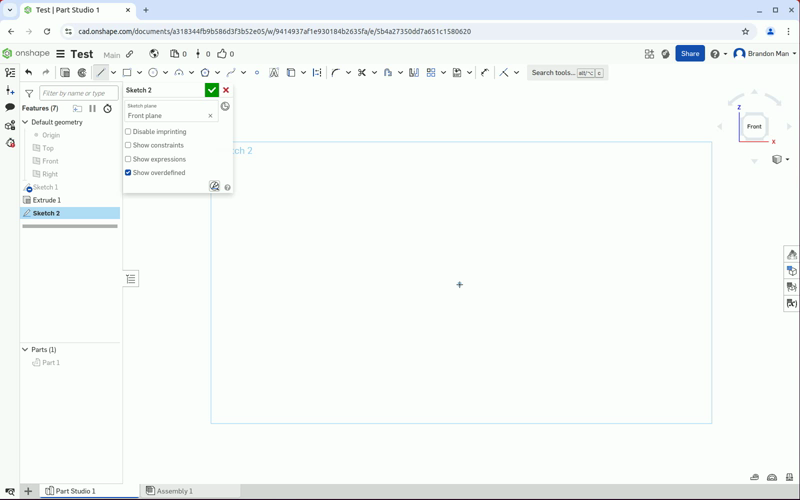
mouse_move(489, 284)
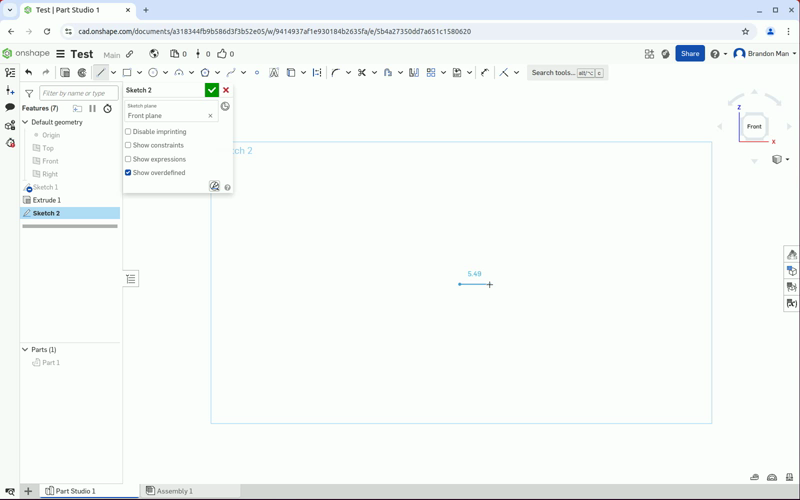
mouse_move(463, 284)
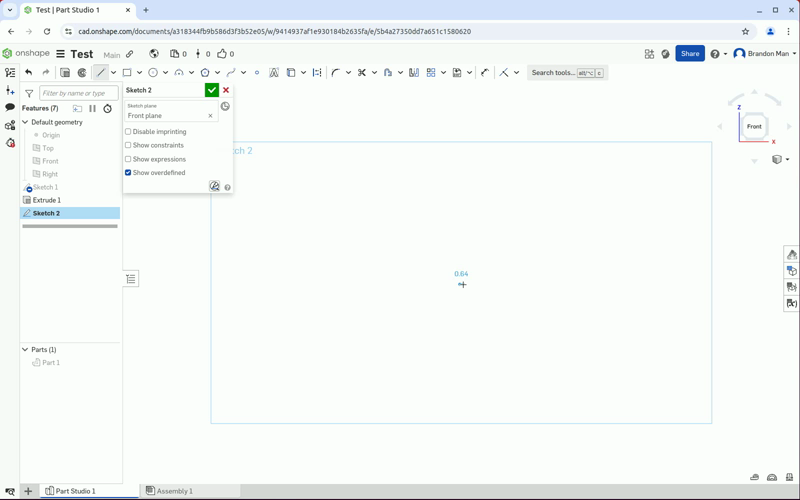
scroll(6)
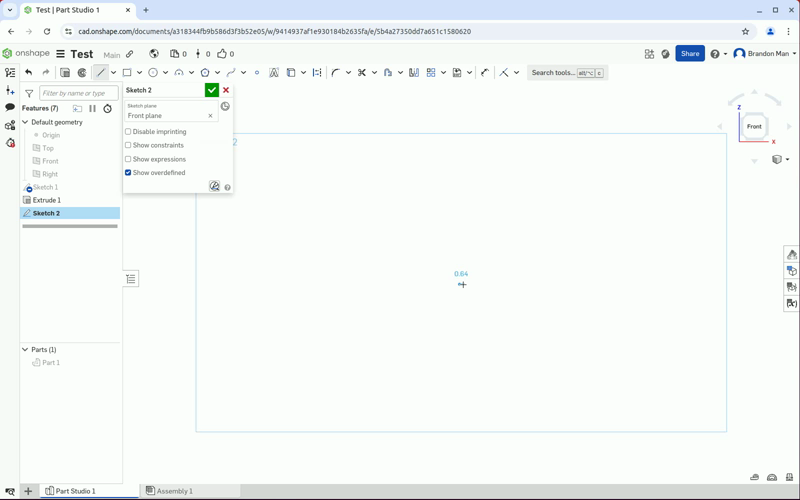
scroll(6)
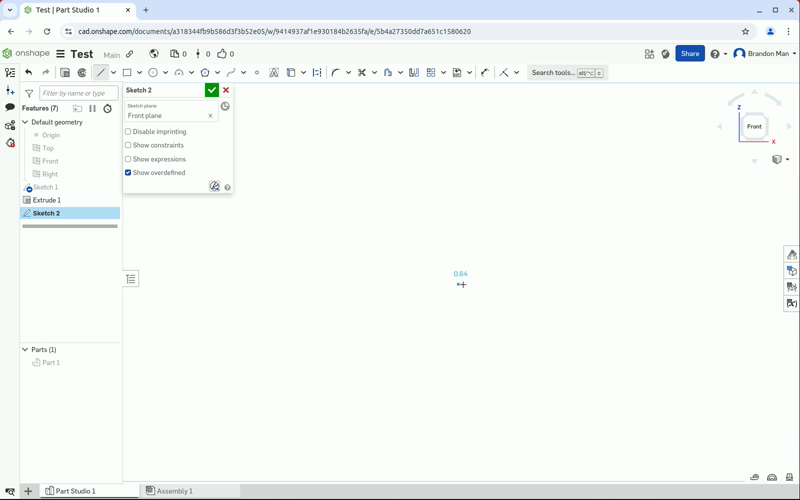
scroll(6)
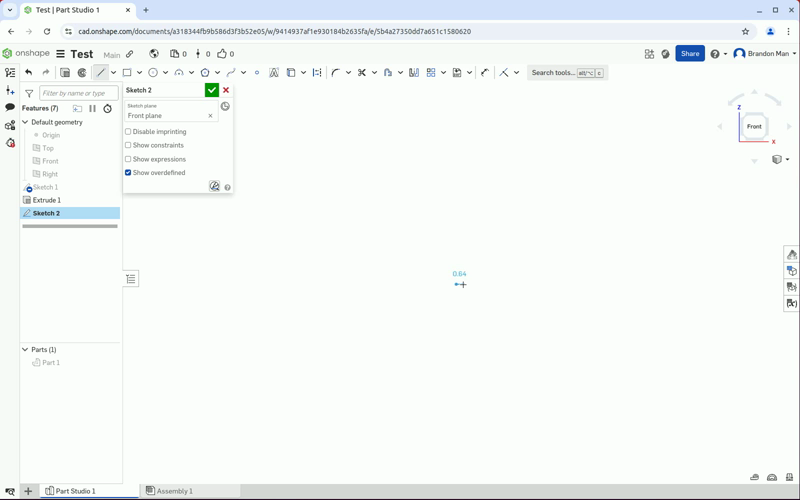
scroll(6)
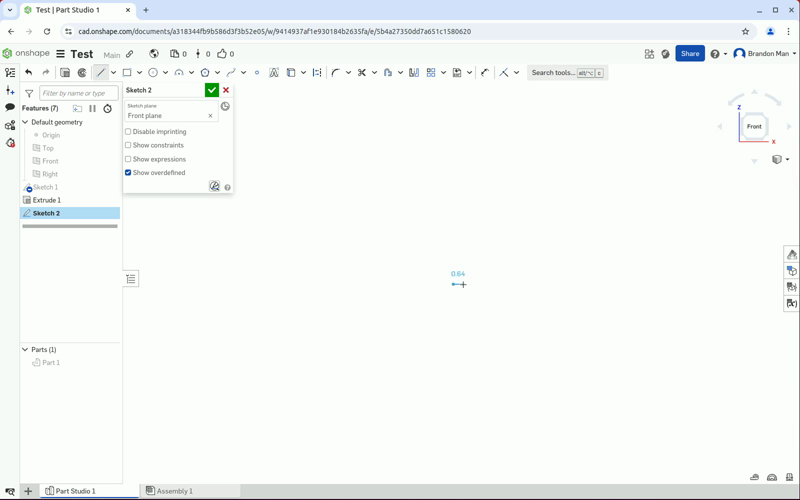
scroll(6)
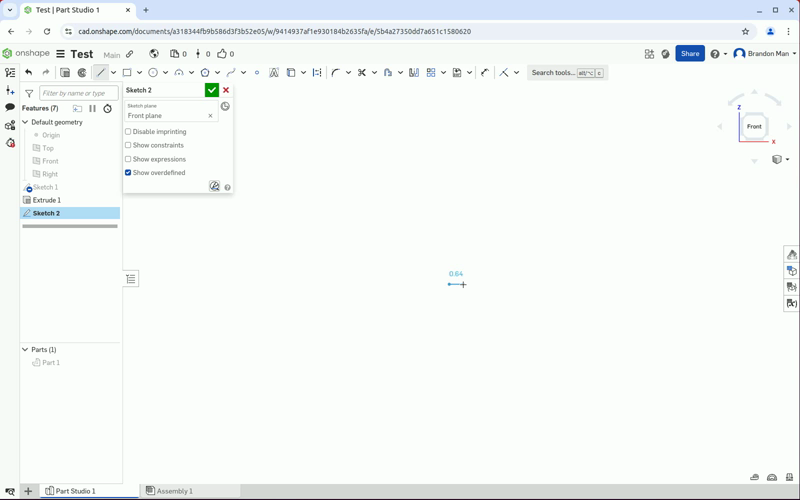
scroll(6)
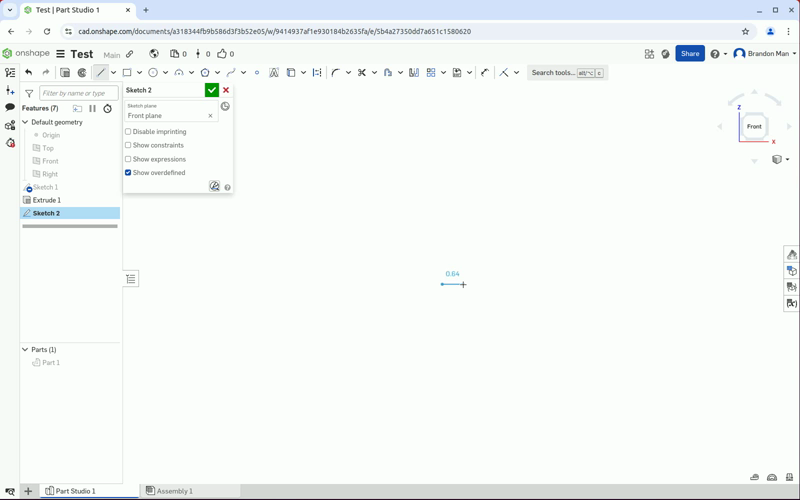
scroll(6)
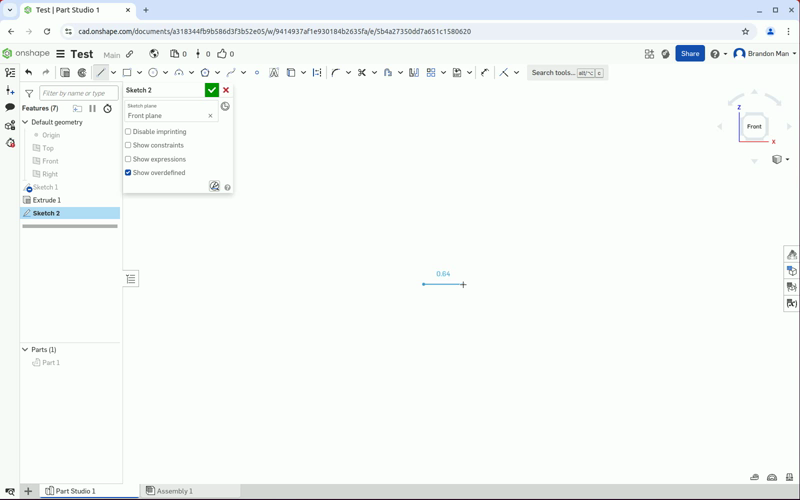
click(463, 284)
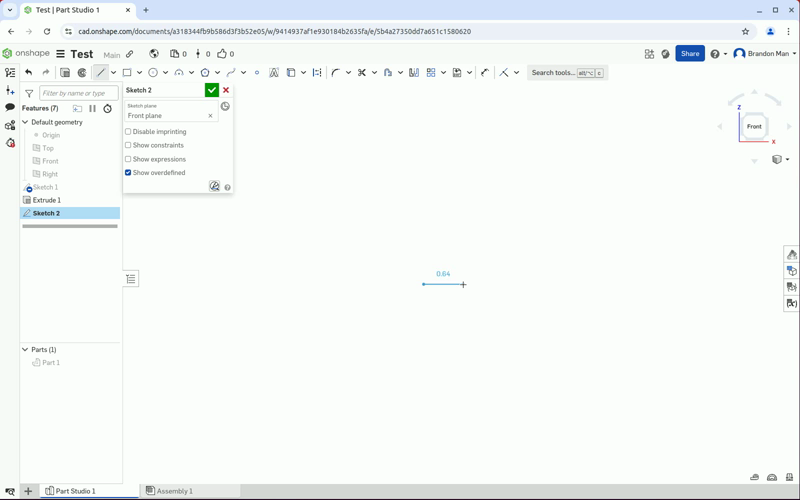
scroll(-6)
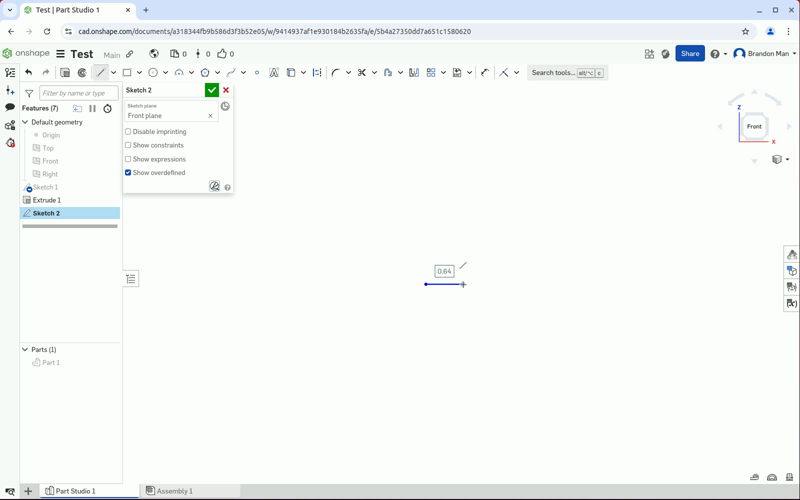
scroll(-6)
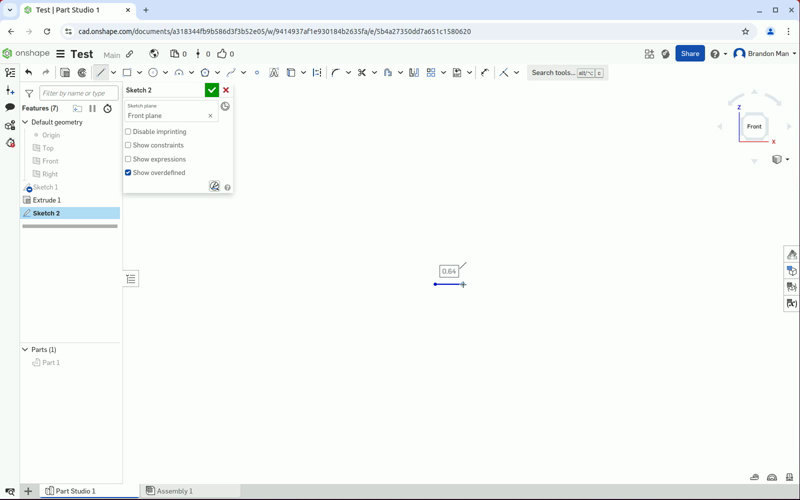
scroll(-6)
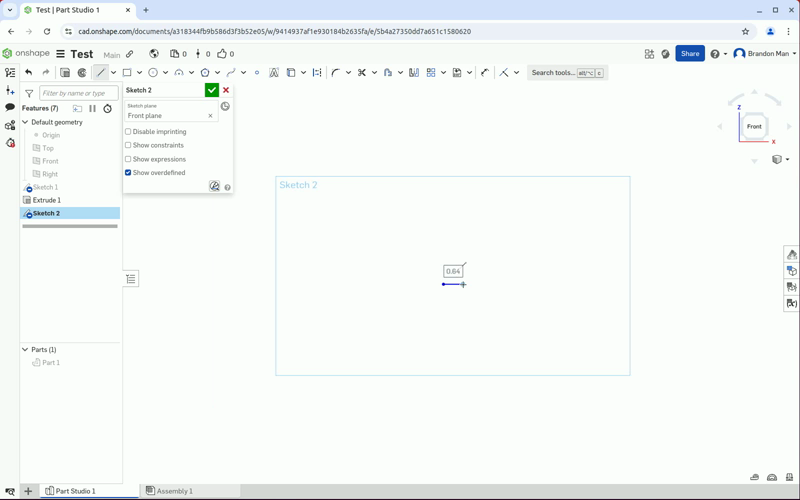
scroll(-6)
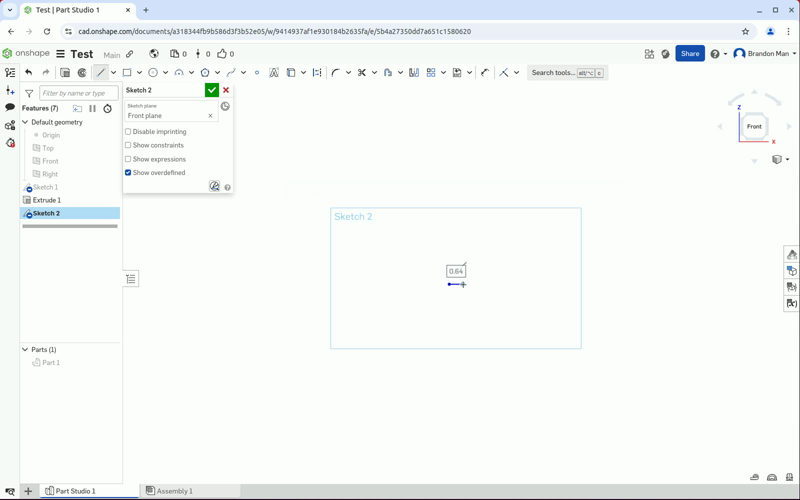
scroll(-6)
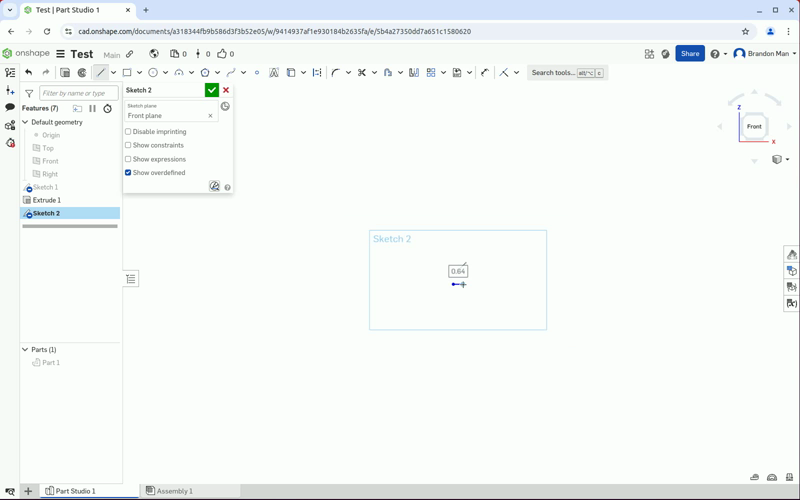
scroll(-6)
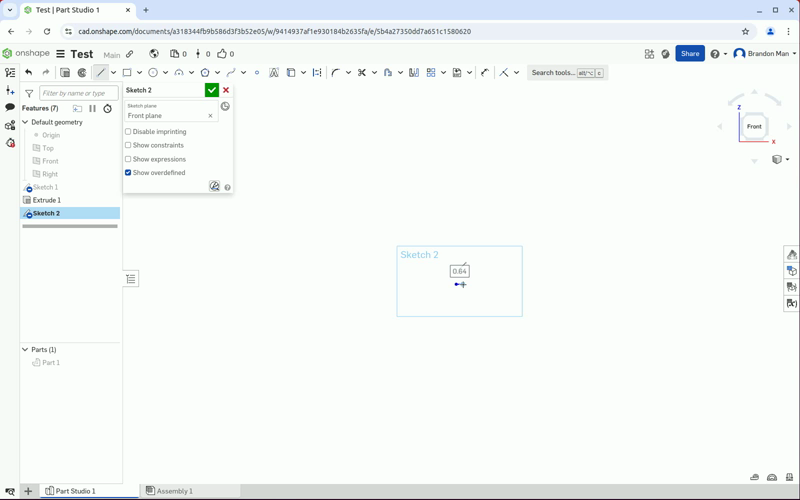
scroll(-6)
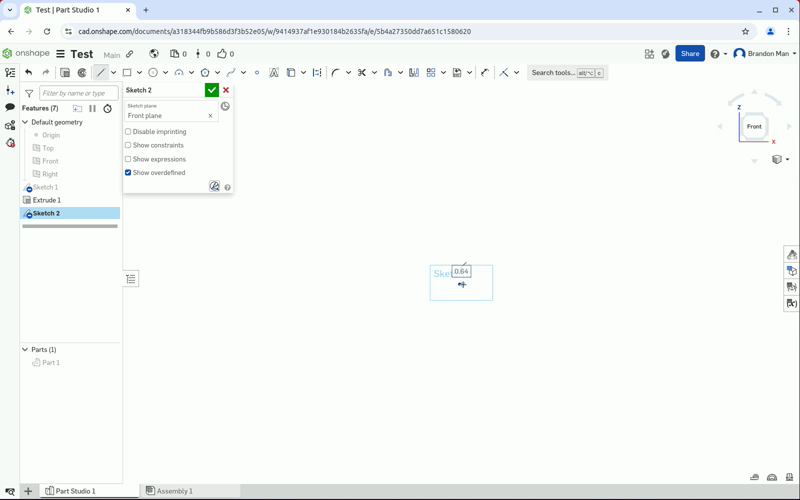
key_up(shift)
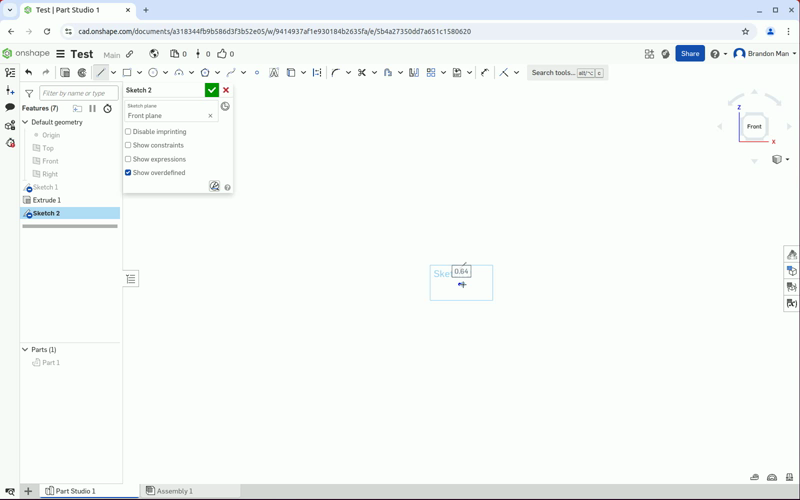
key_down(shift)
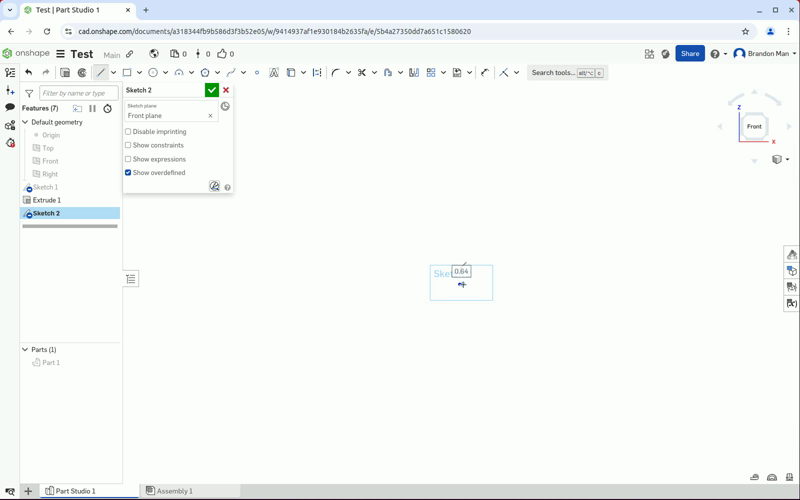
mouse_move(493, 284)
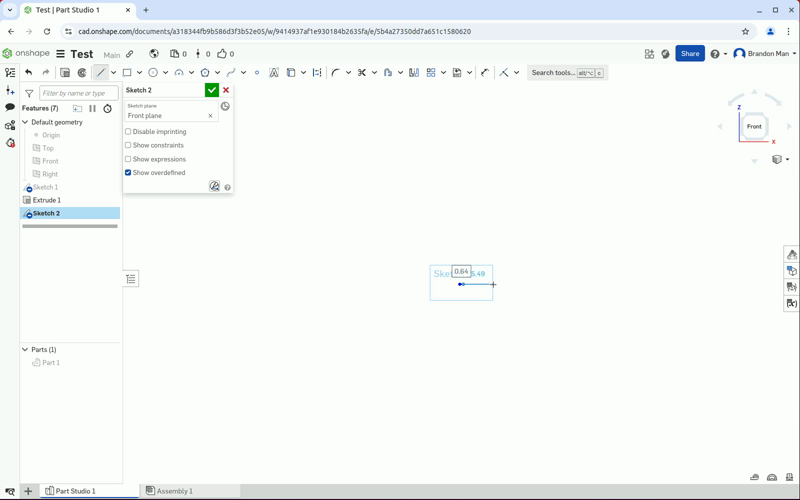
mouse_move(463, 280)
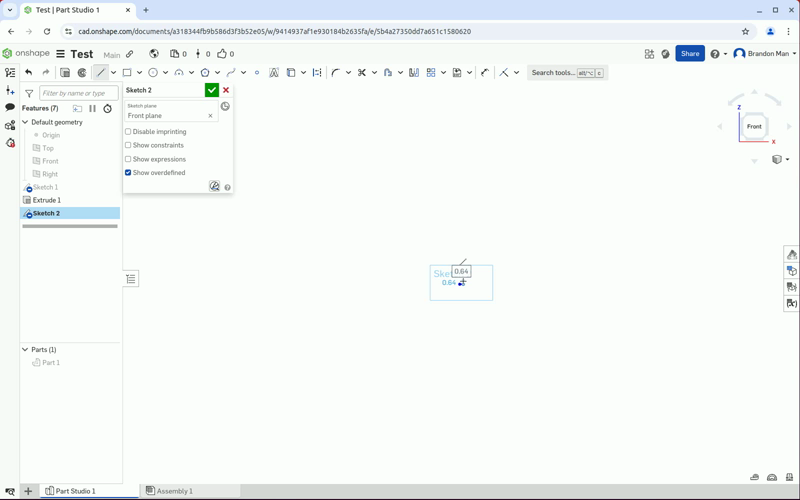
scroll(6)
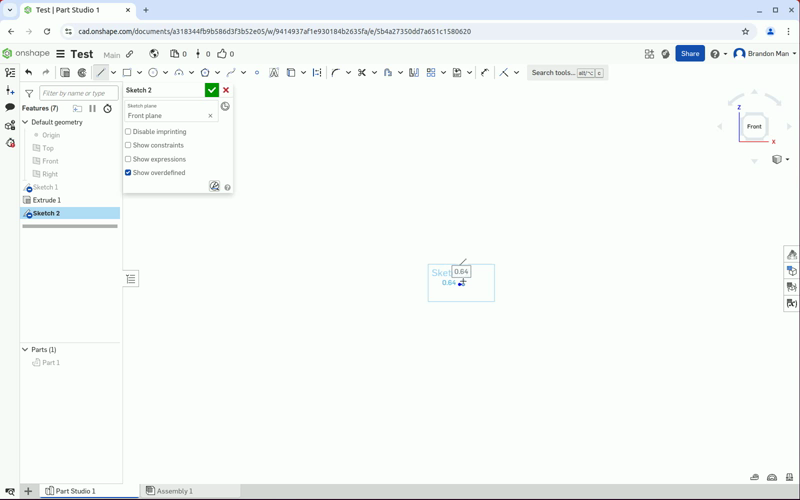
scroll(6)
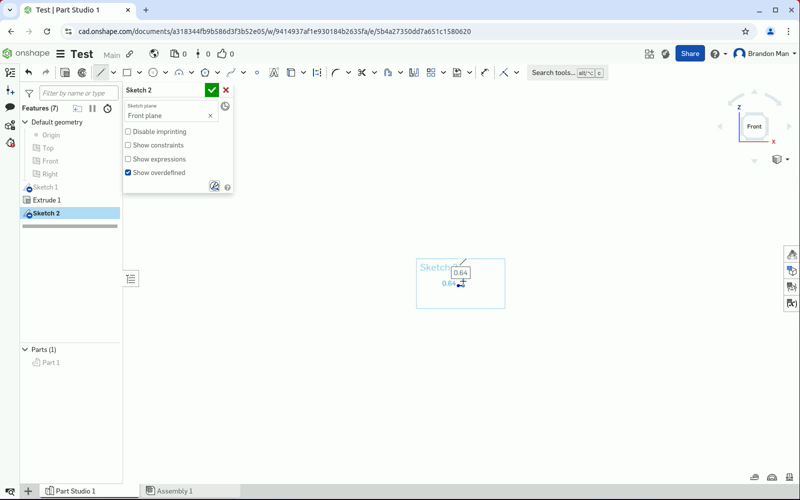
scroll(6)
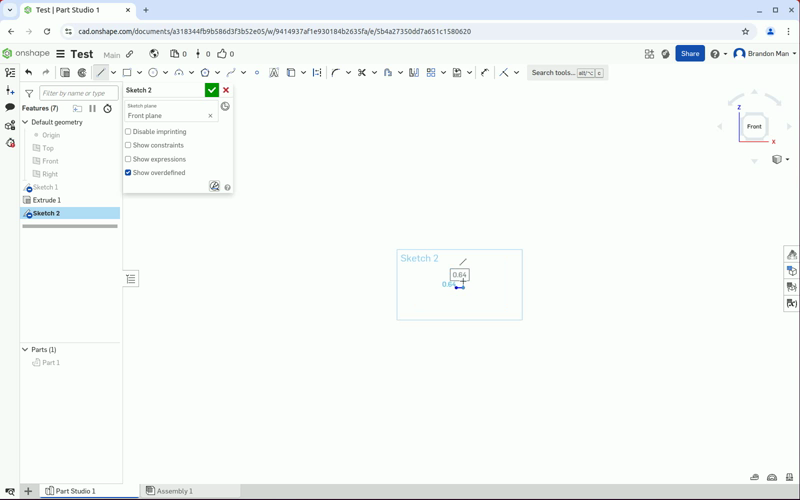
scroll(6)
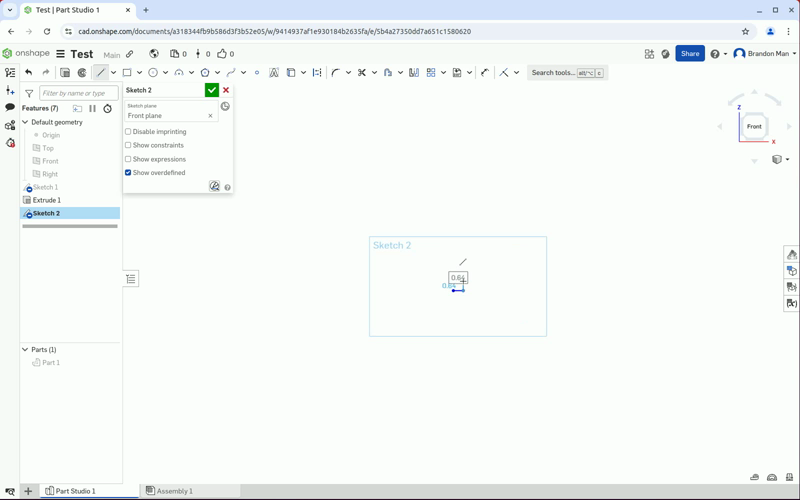
scroll(6)
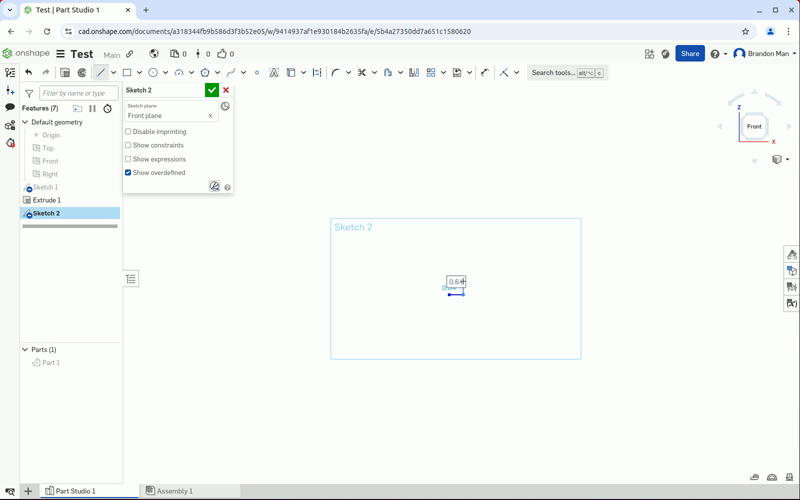
scroll(6)
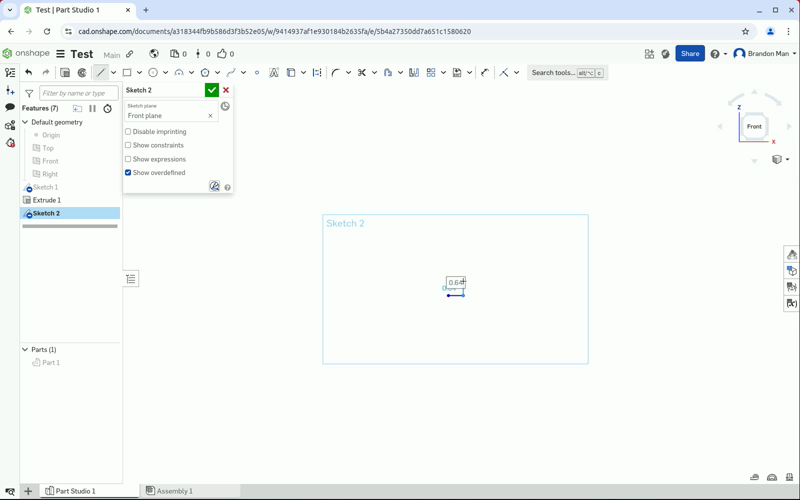
scroll(6)
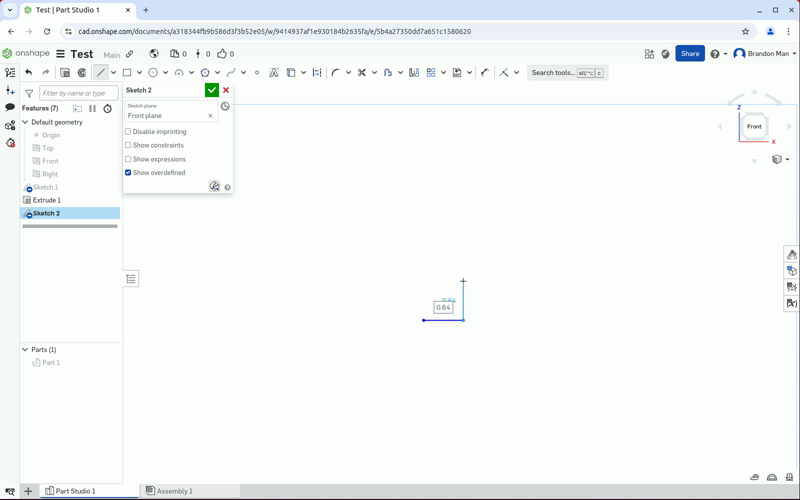
click(463, 280)
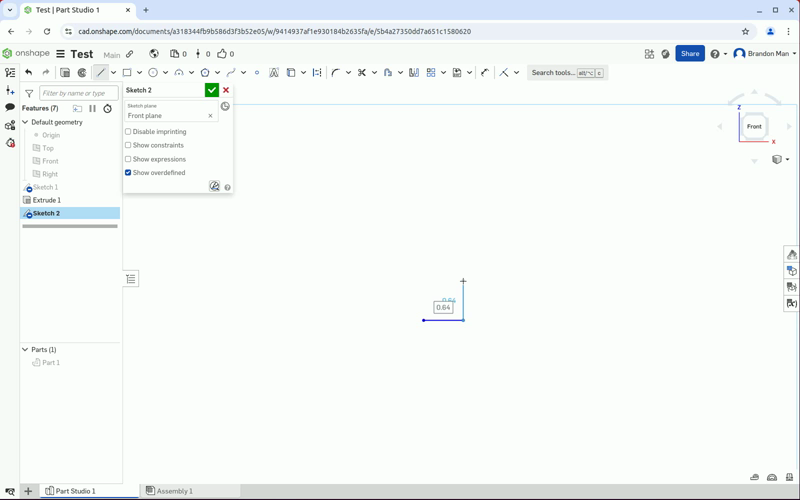
scroll(-6)
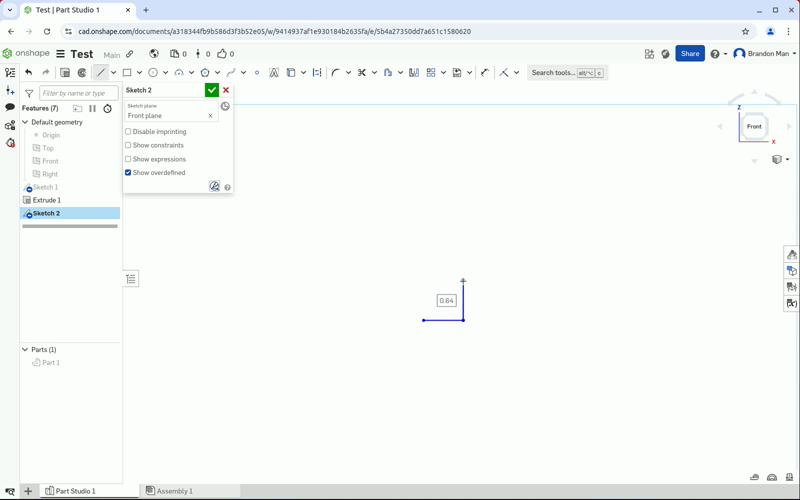
scroll(-6)
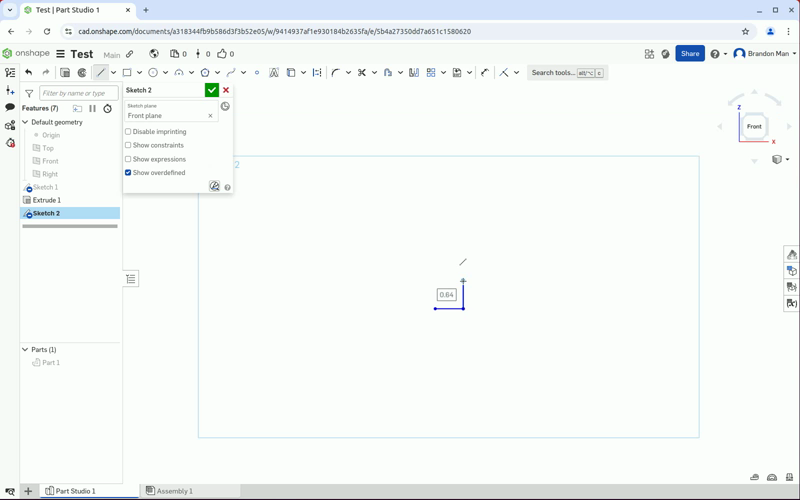
scroll(-6)
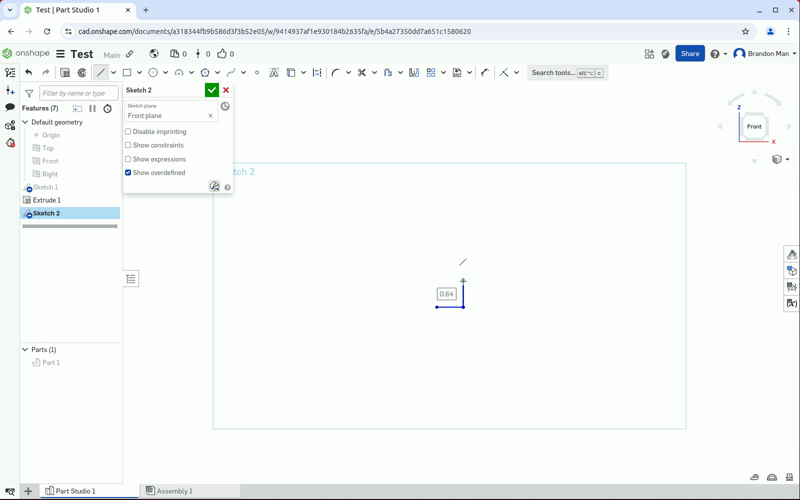
scroll(-6)
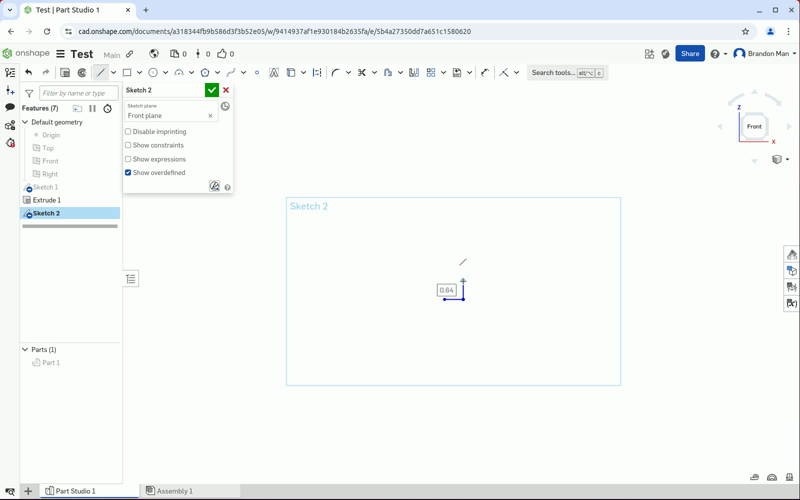
scroll(-6)
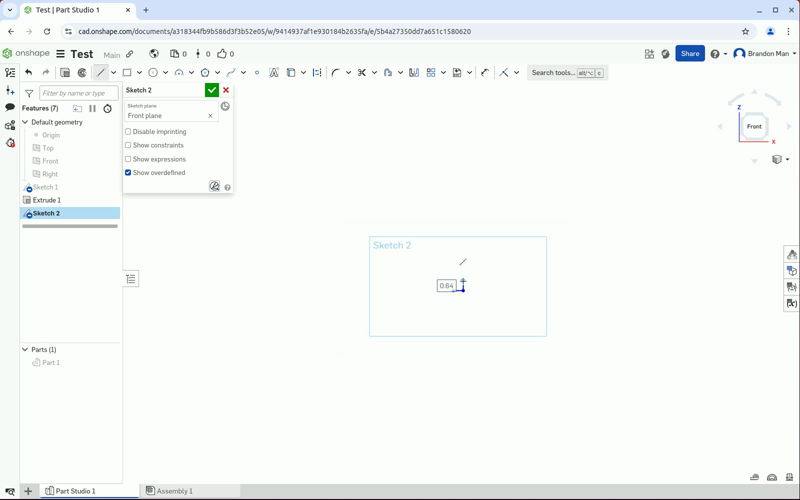
scroll(-6)
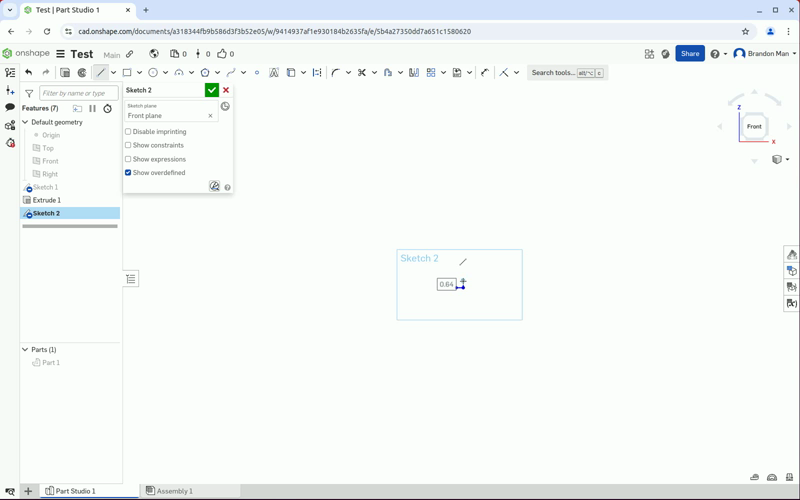
scroll(-6)
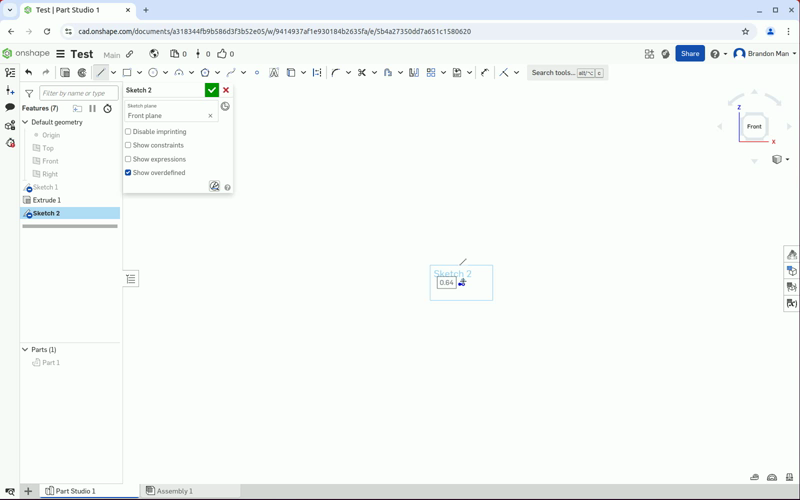
key_up(shift)
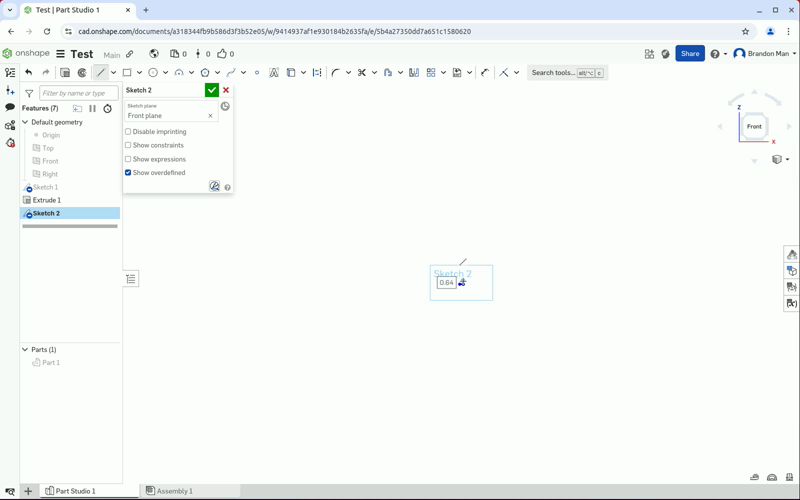
key_down(shift)
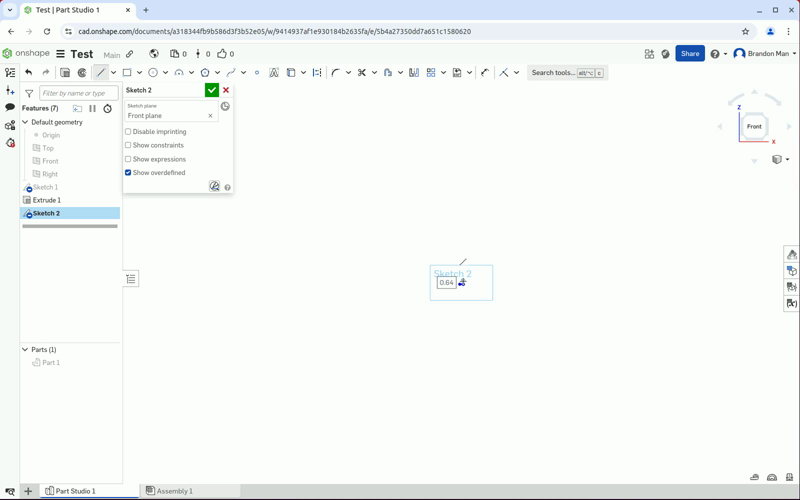
mouse_move(493, 280)
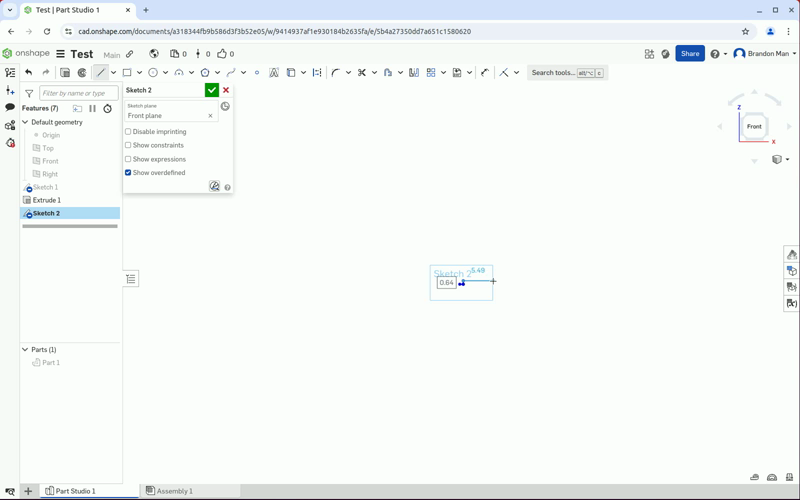
mouse_move(459, 280)
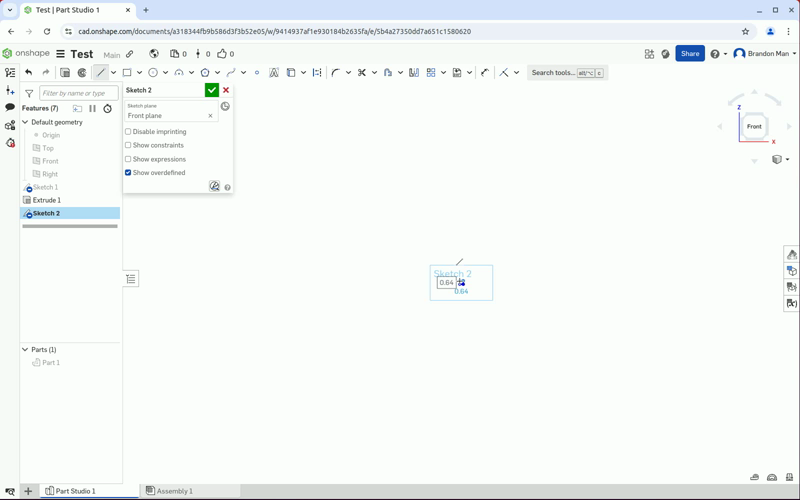
scroll(6)
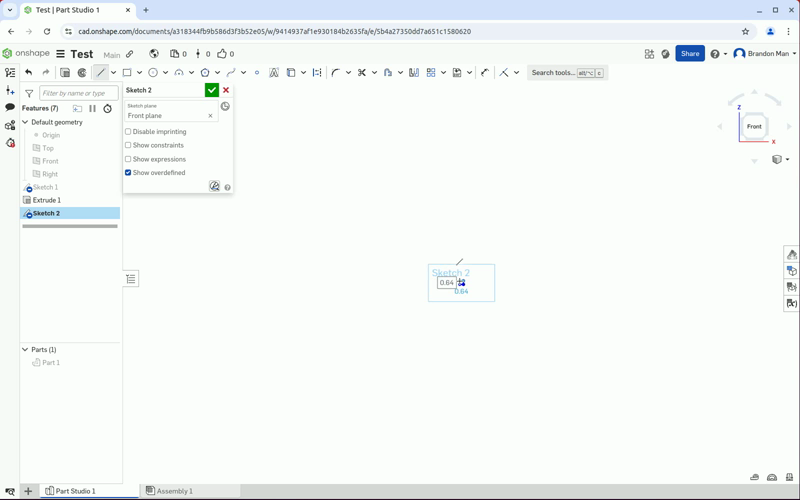
scroll(6)
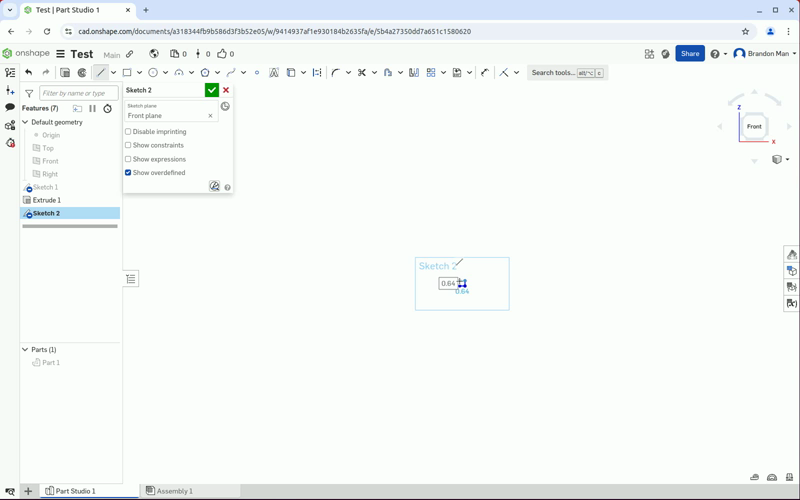
scroll(6)
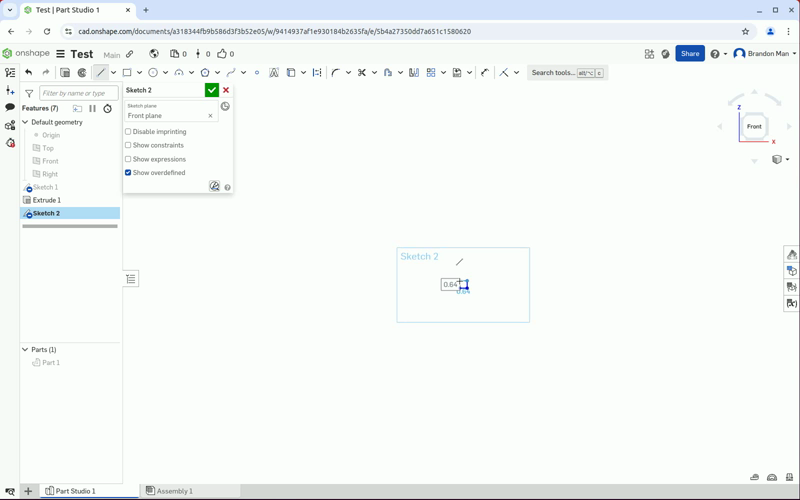
scroll(6)
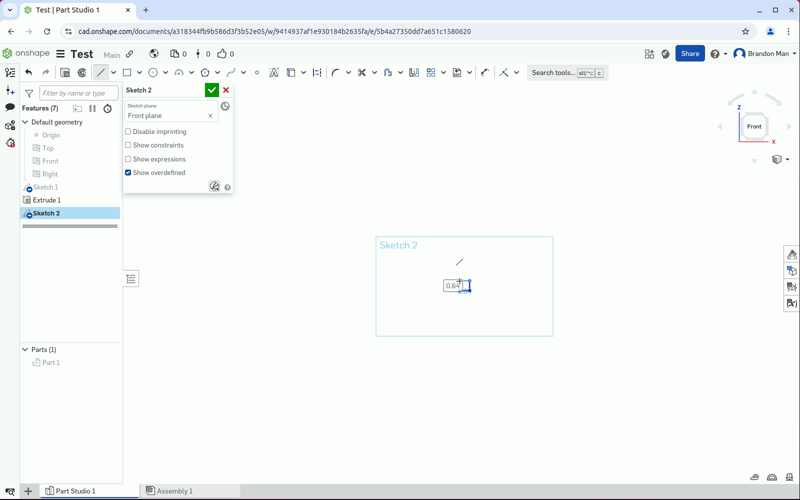
scroll(6)
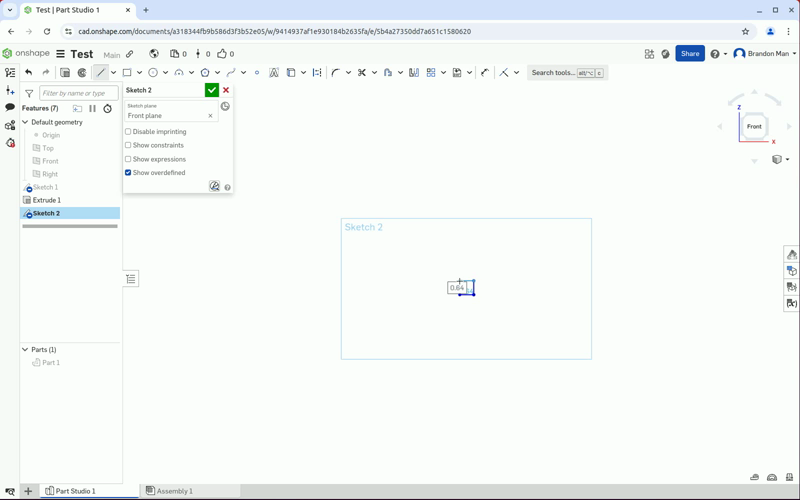
scroll(6)
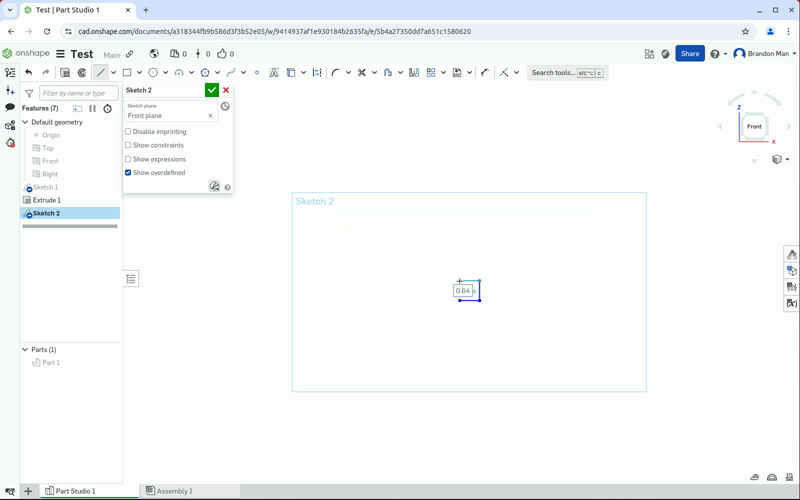
scroll(6)
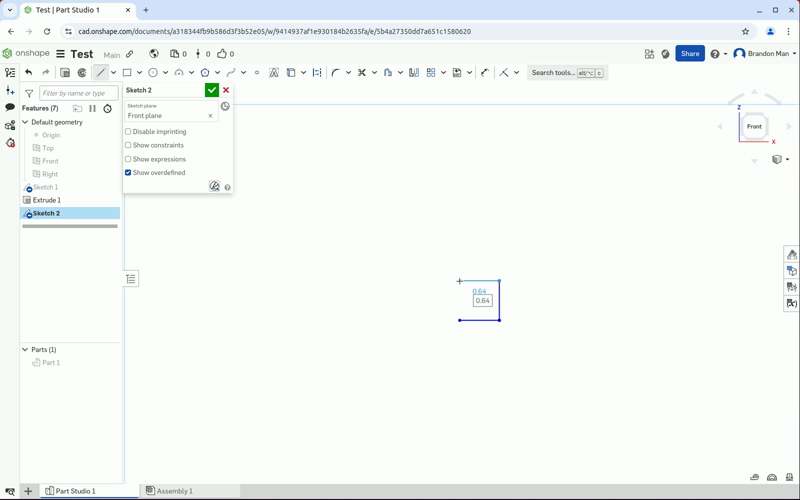
click(459, 280)
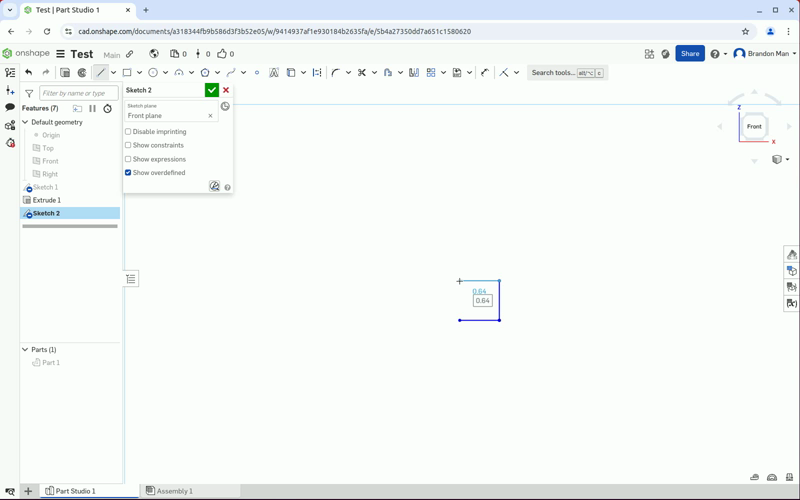
scroll(-6)
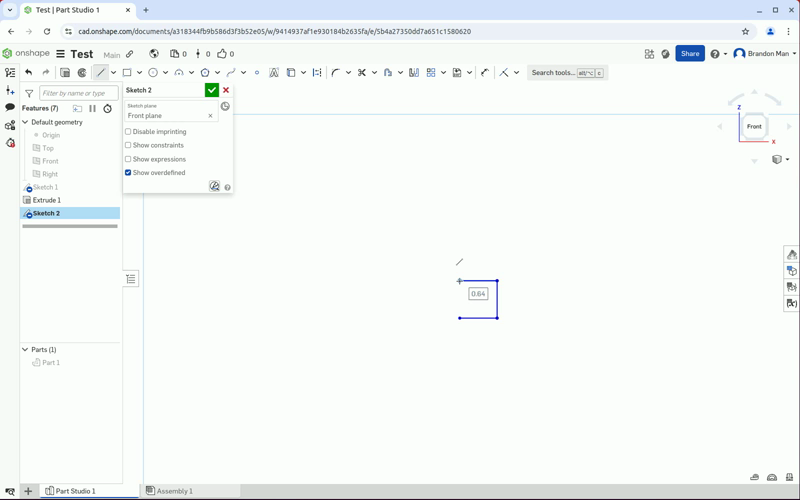
scroll(-6)
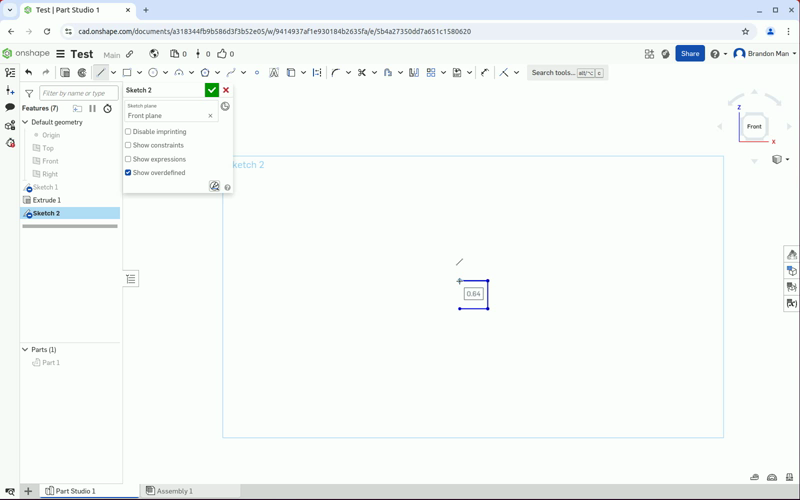
scroll(-6)
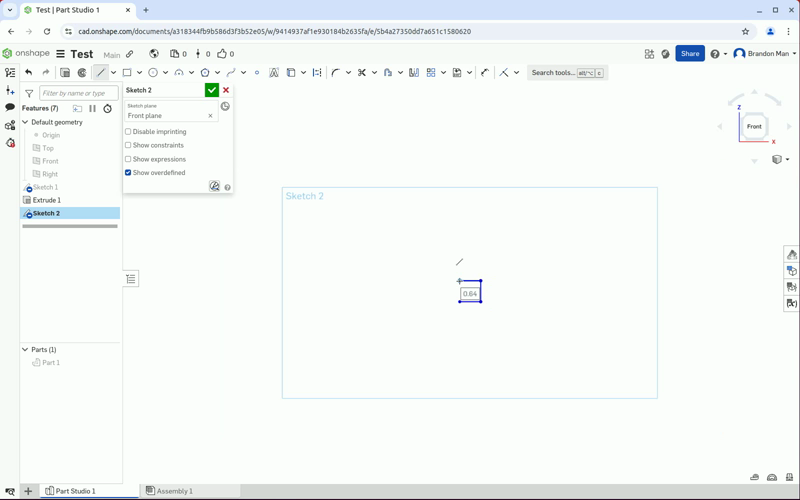
scroll(-6)
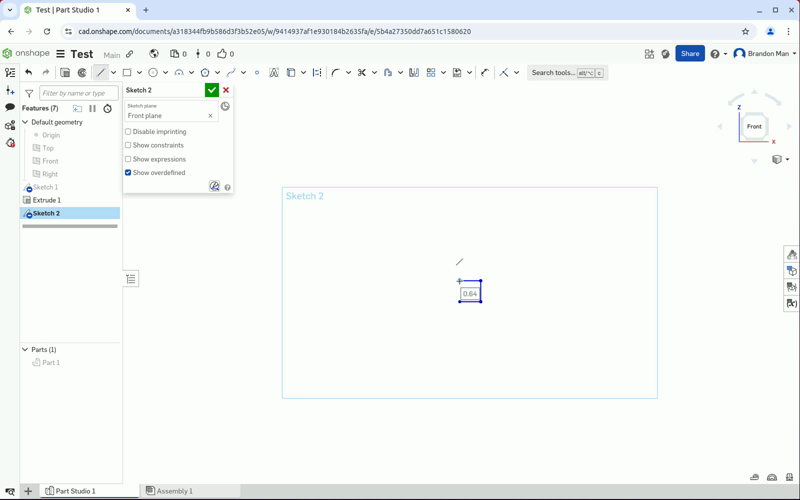
scroll(-6)
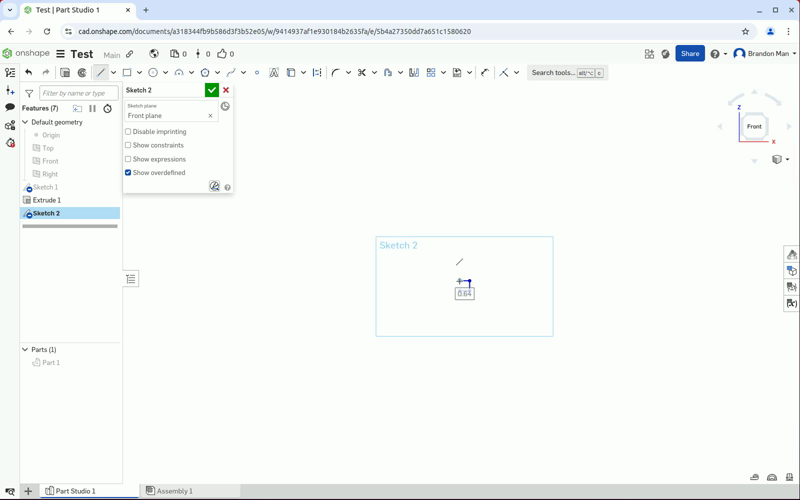
scroll(-6)
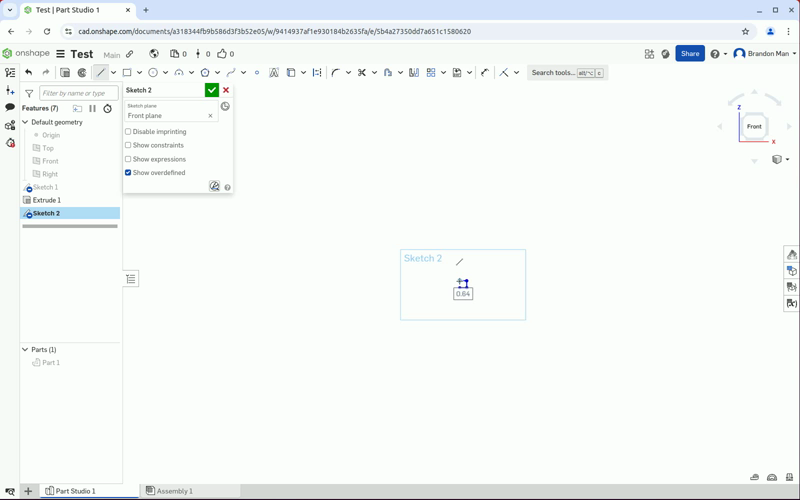
scroll(-6)
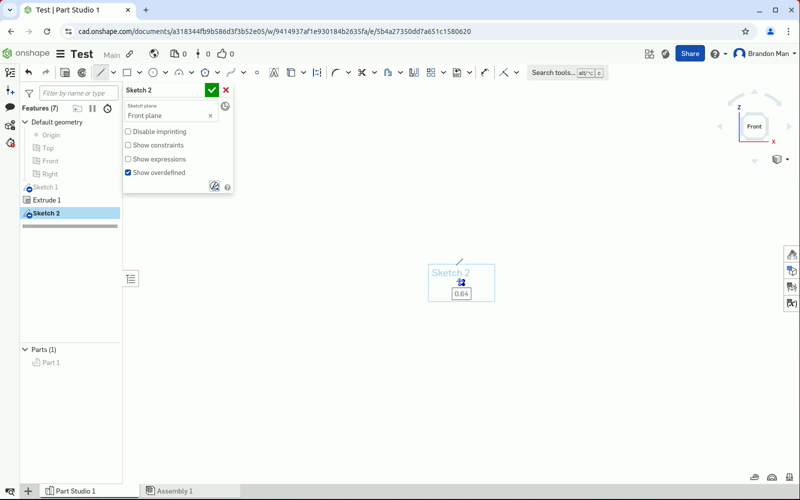
key_up(shift)
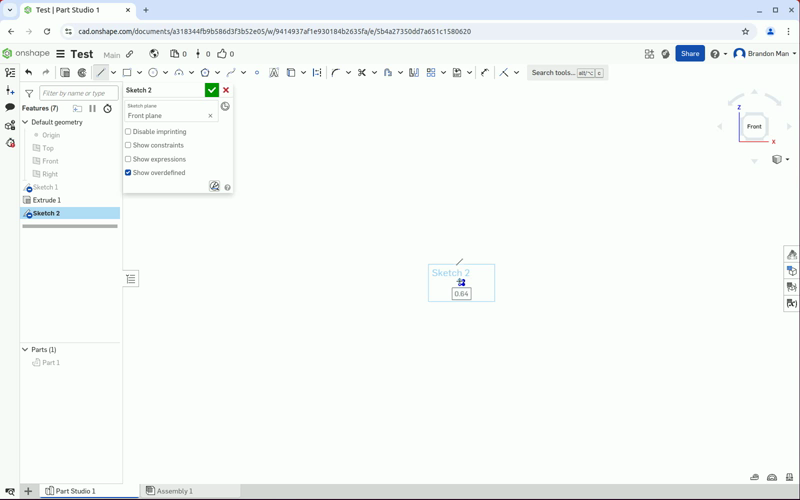
mouse_move(489, 280)
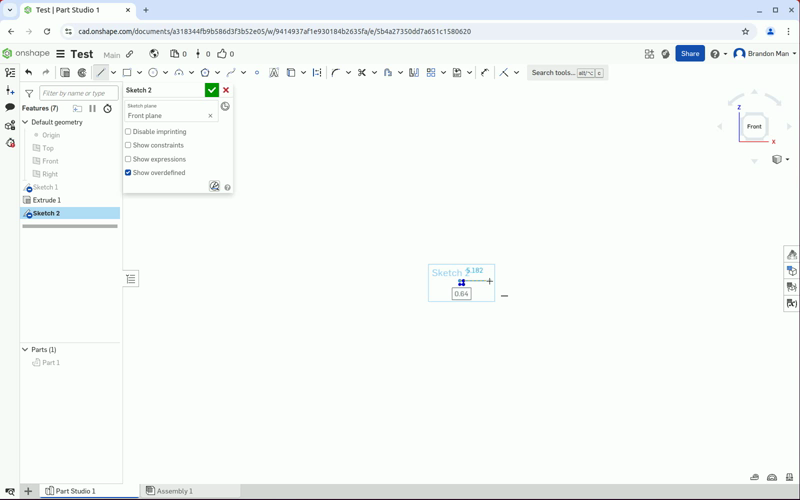
key_down(shift)
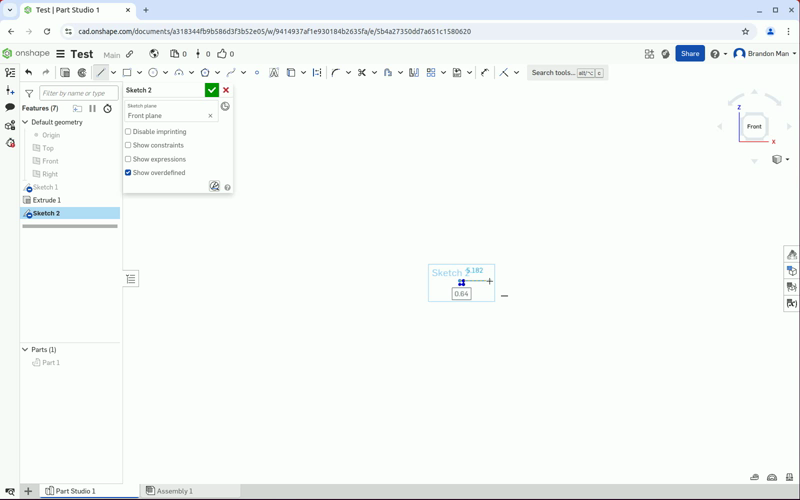
mouse_move(459, 284)
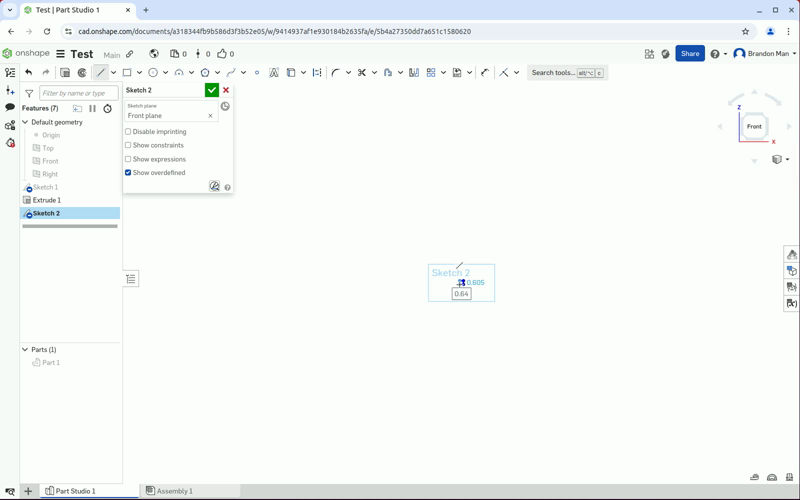
scroll(6)
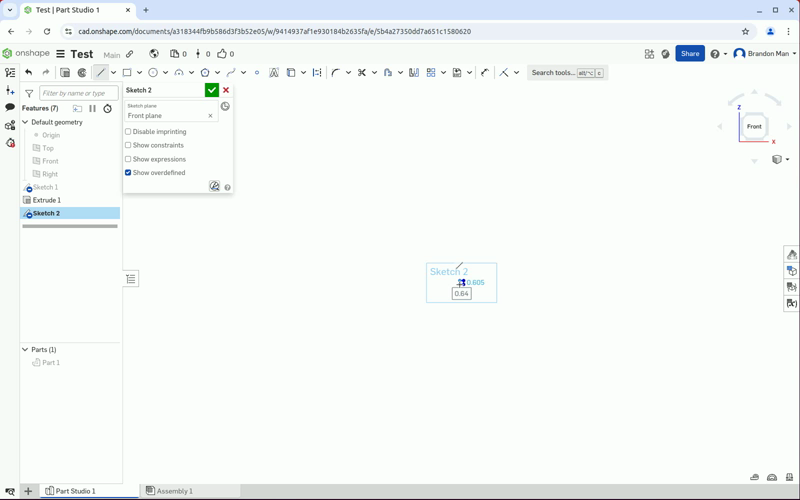
scroll(6)
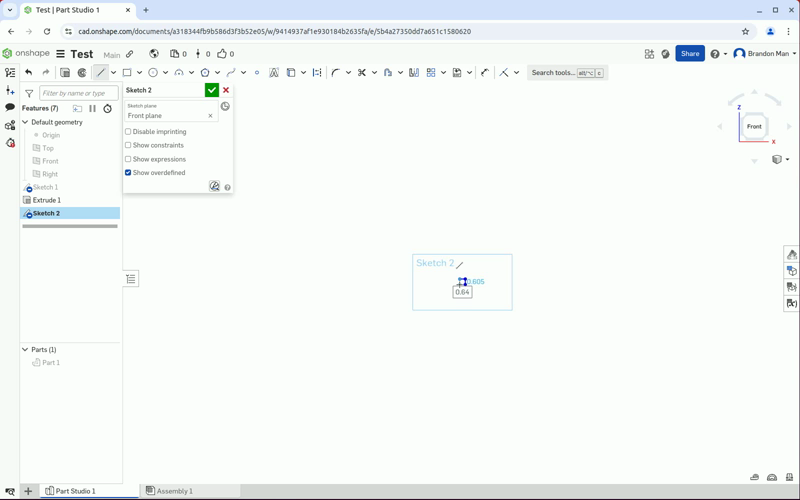
scroll(6)
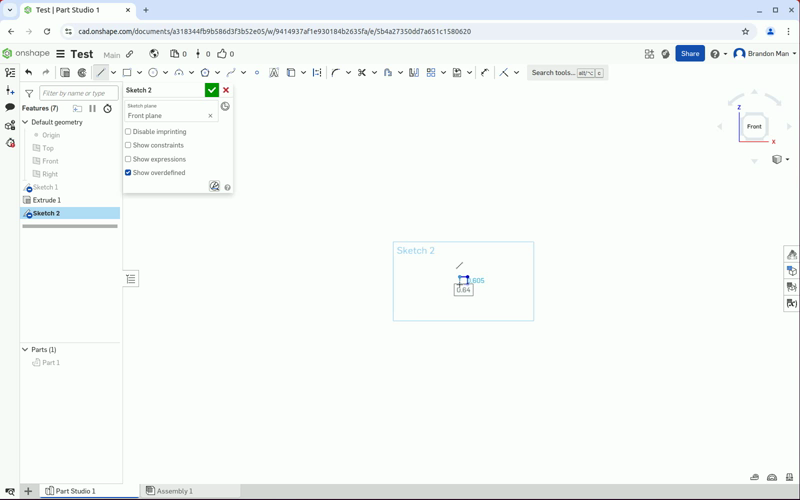
scroll(6)
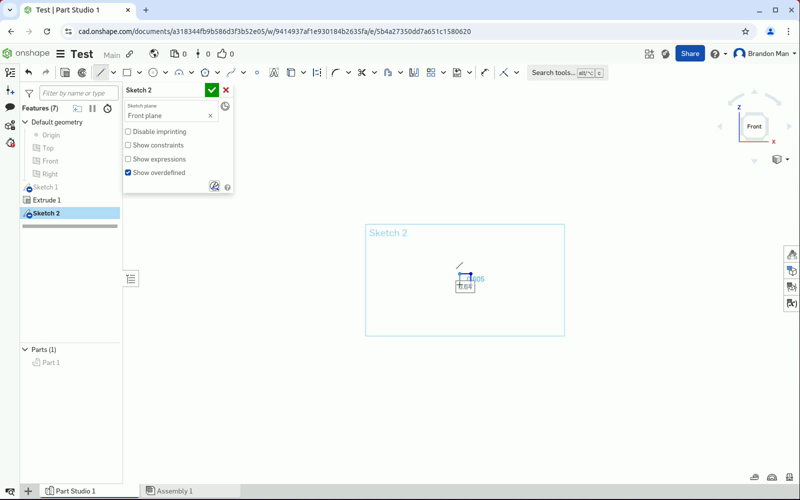
scroll(6)
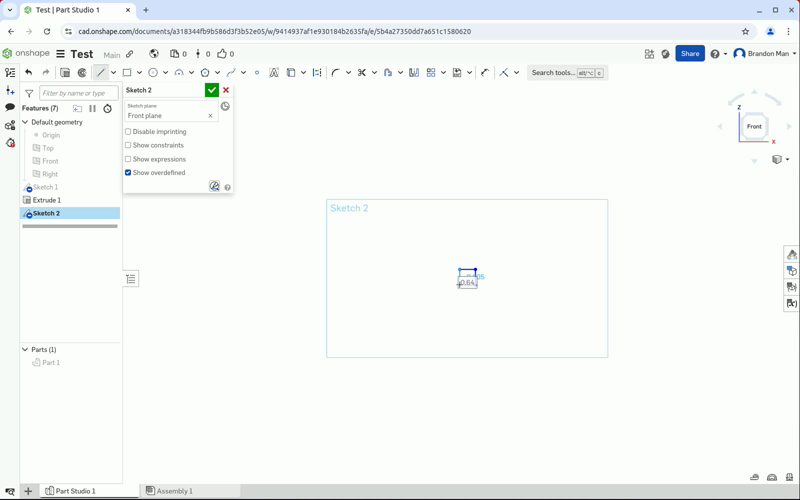
scroll(6)
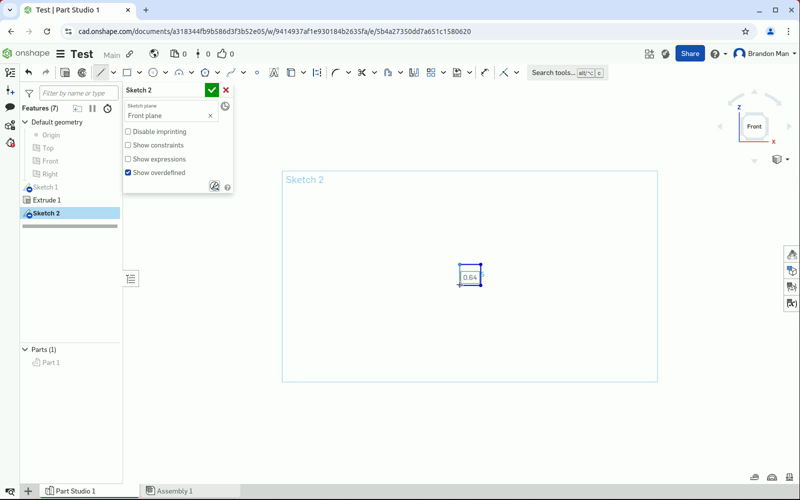
scroll(6)
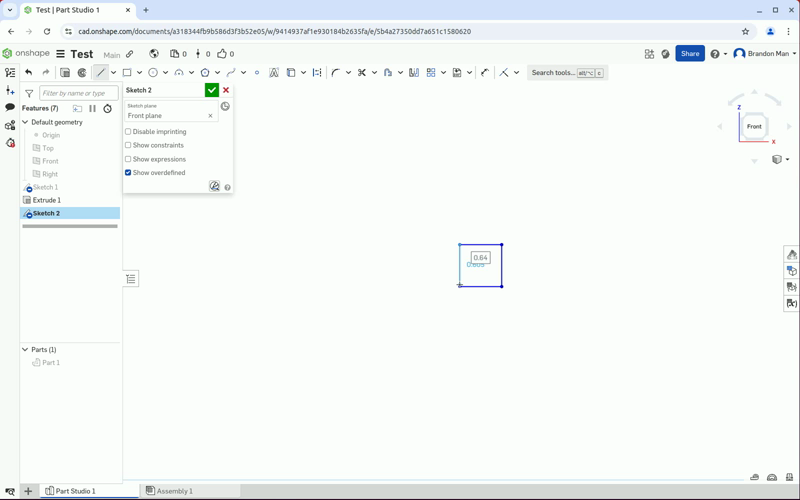
key_up(shift)
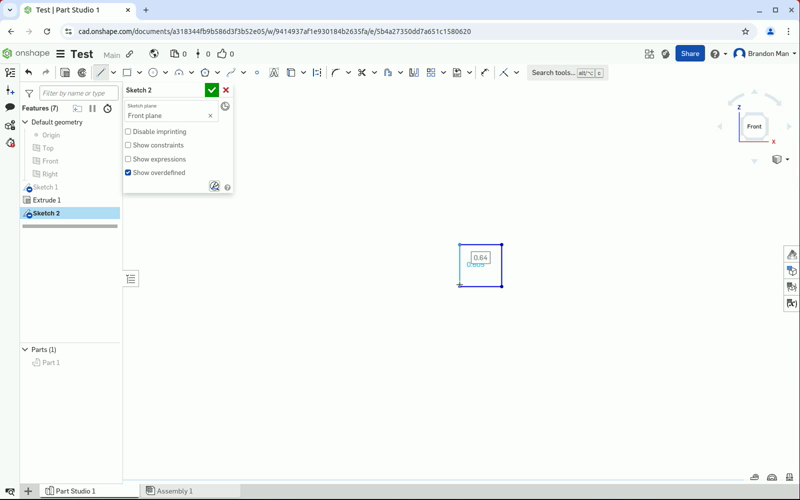
click(459, 284)
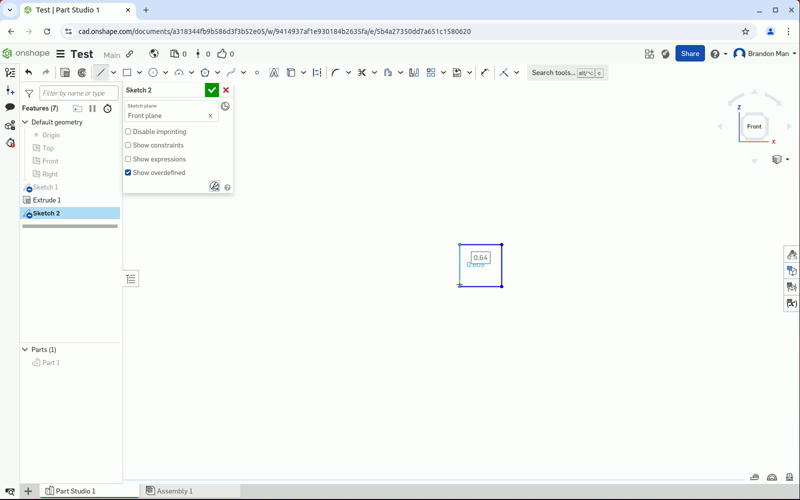
scroll(-6)
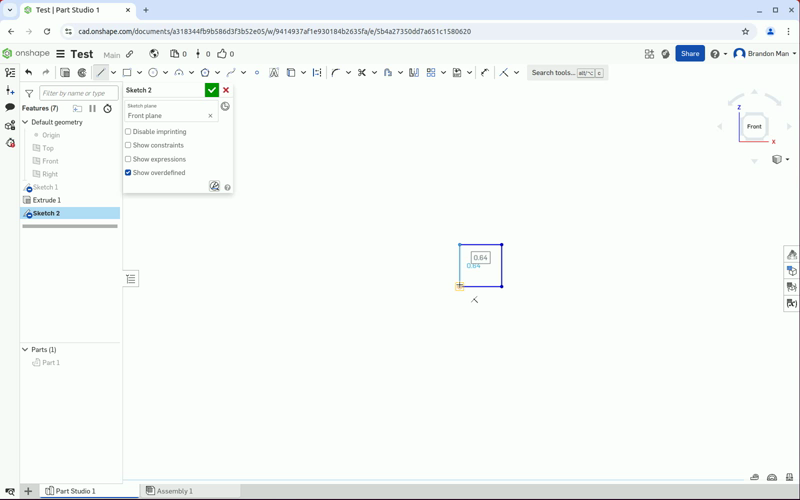
scroll(-6)
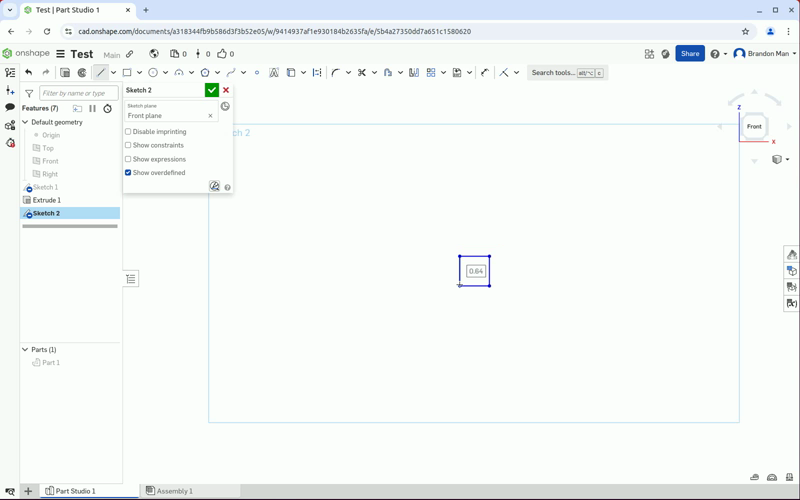
scroll(-6)
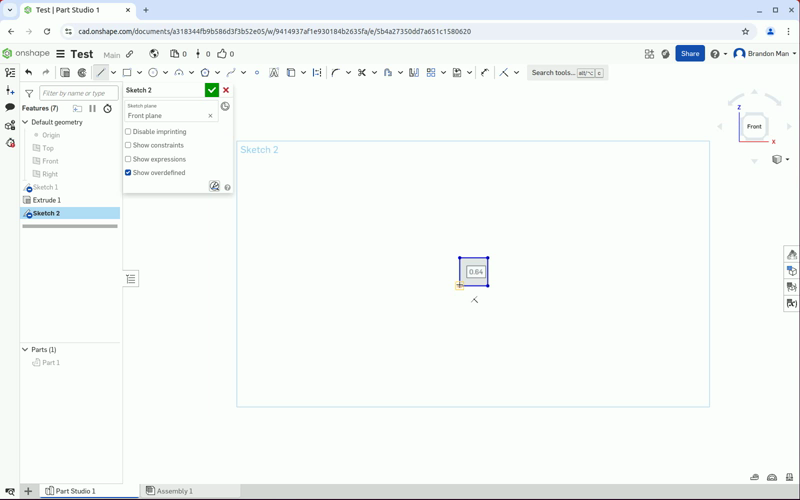
scroll(-6)
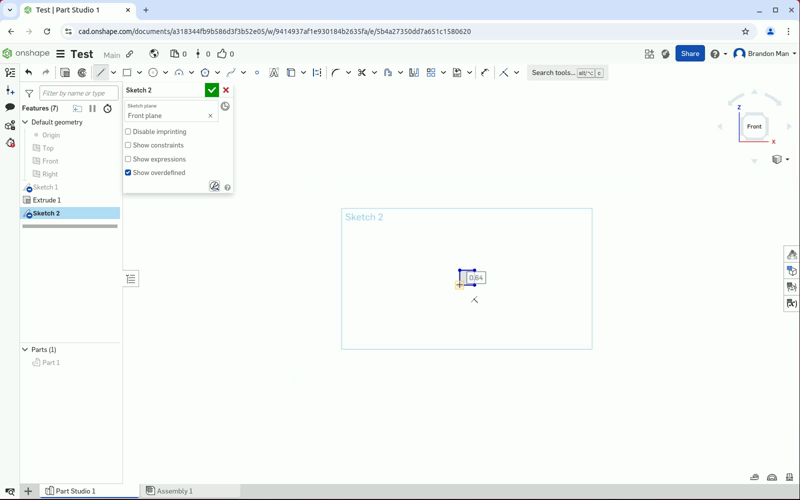
scroll(-6)
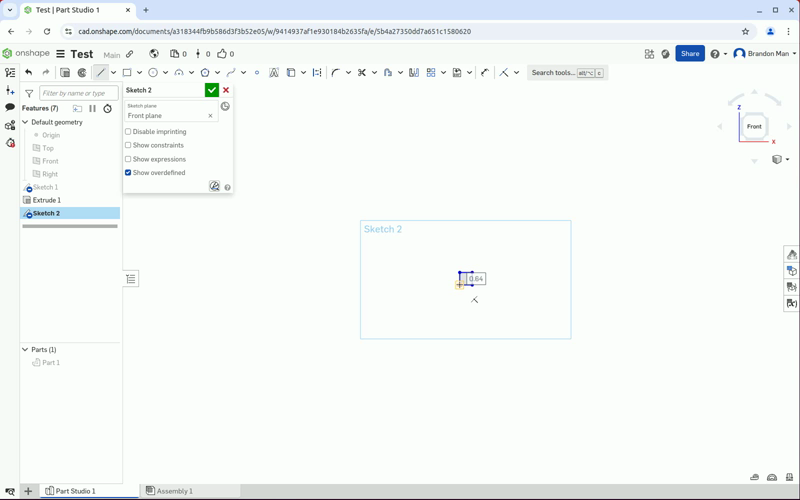
scroll(-6)
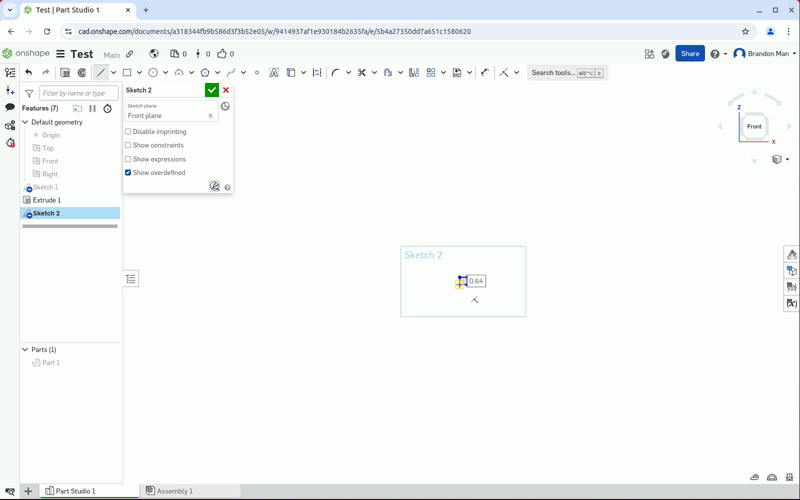
scroll(-6)
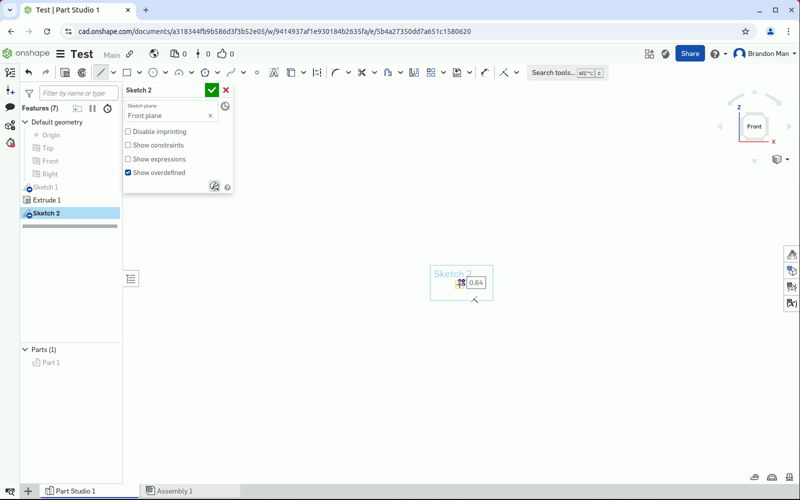
key(esc)
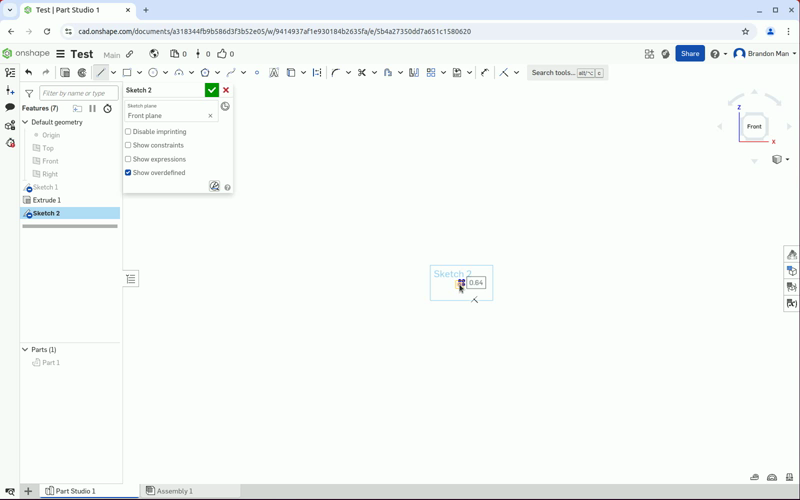
key(l)
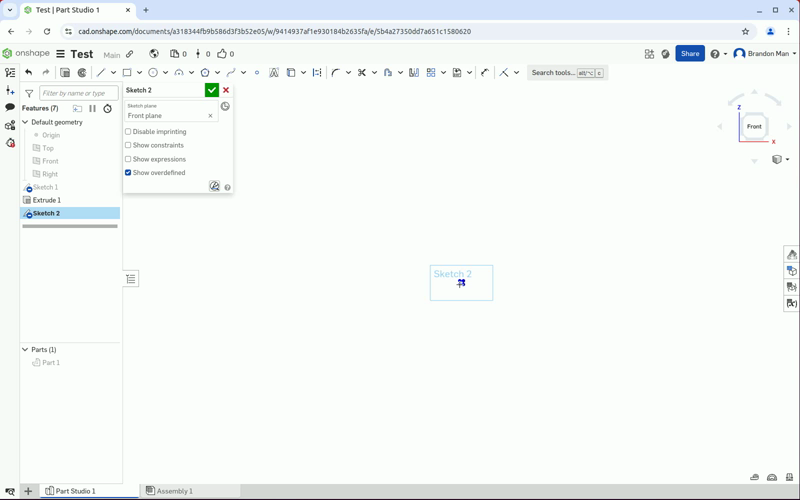
key_down(shift)
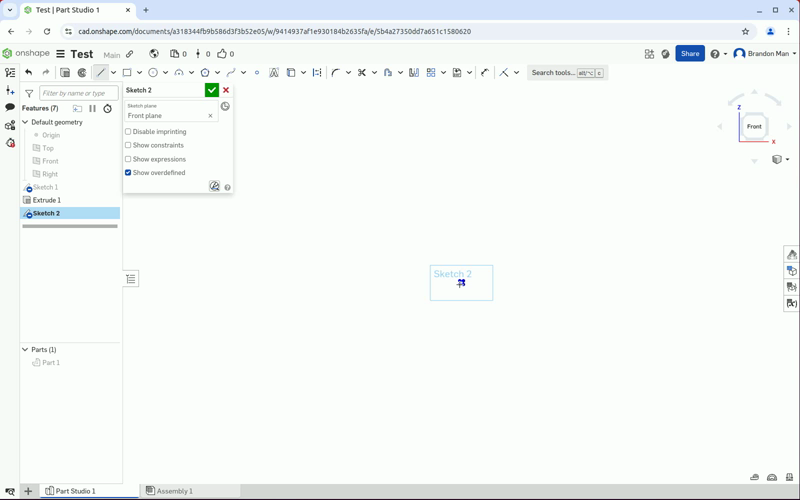
mouse_move(459, 283)
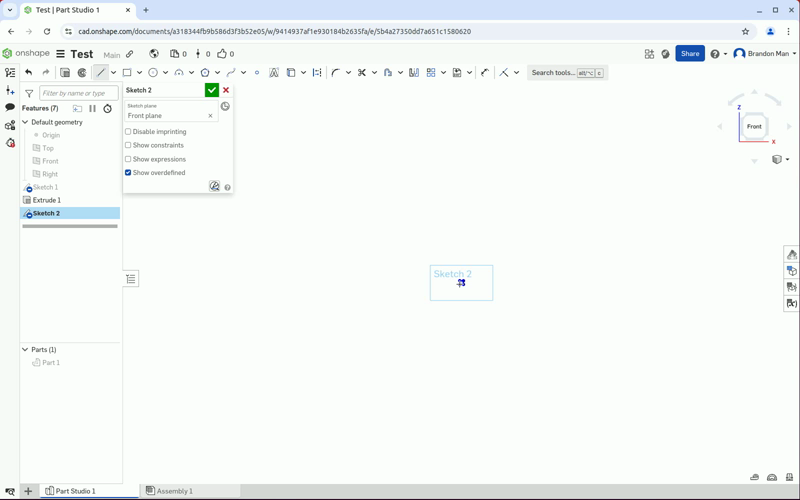
scroll(6)
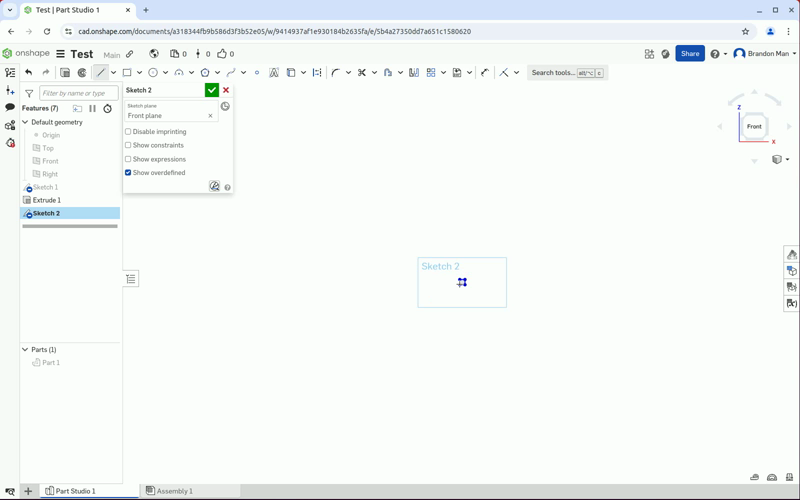
scroll(6)
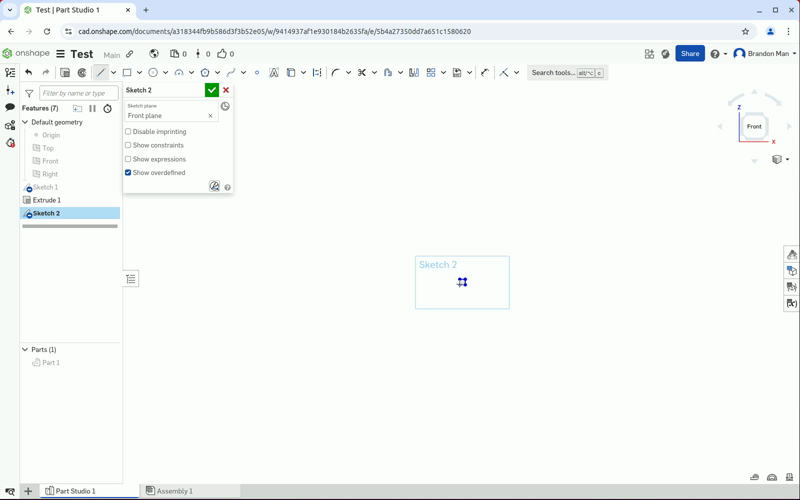
scroll(6)
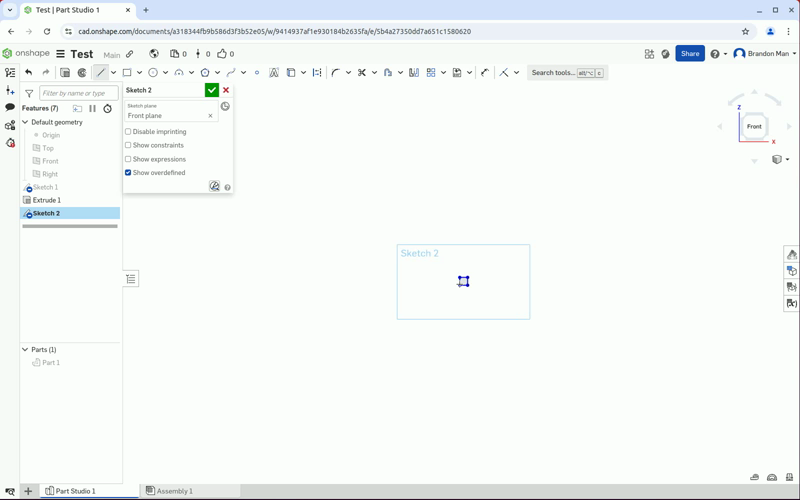
scroll(6)
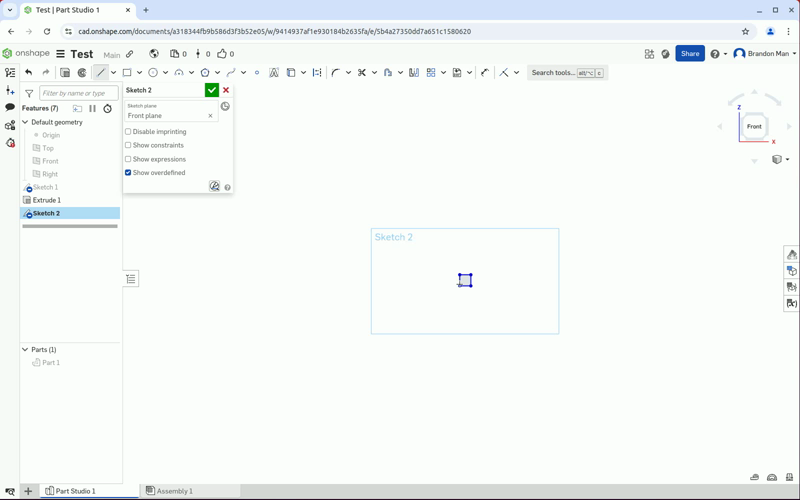
scroll(6)
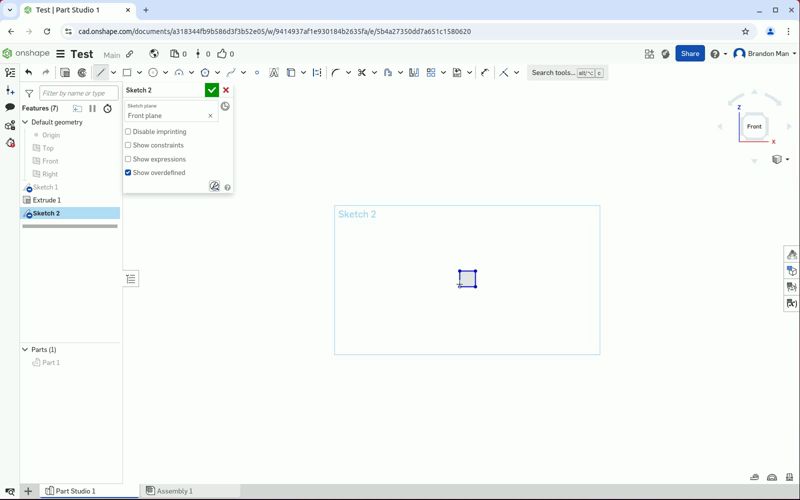
scroll(6)
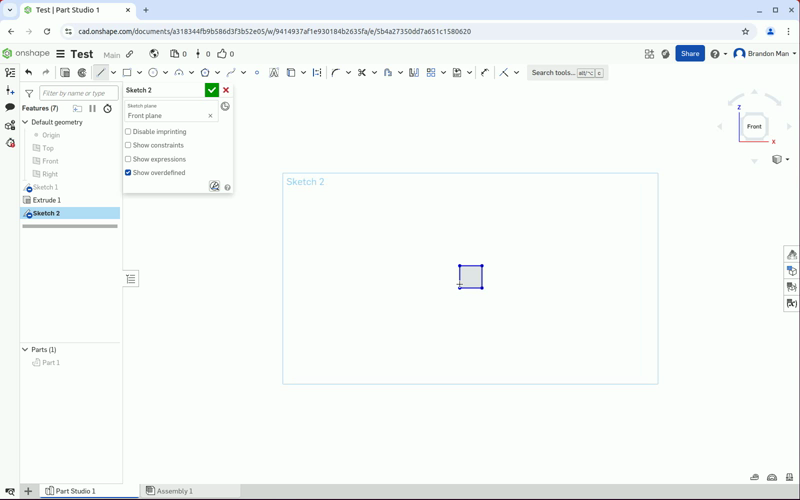
scroll(6)
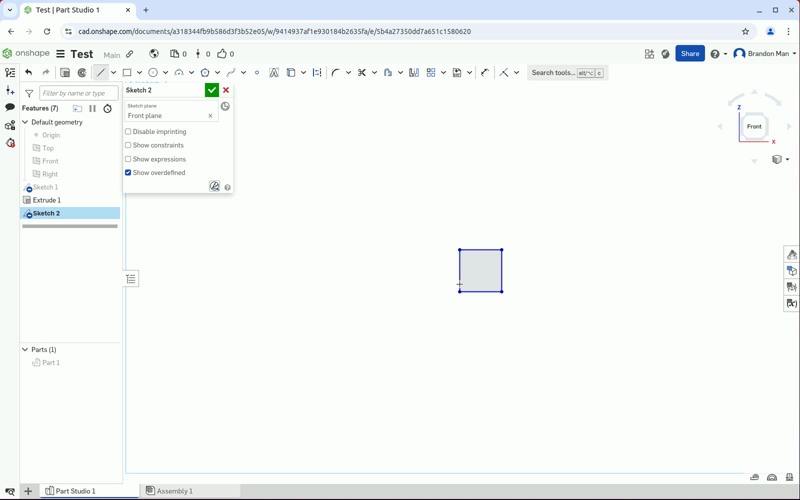
click(459, 283)
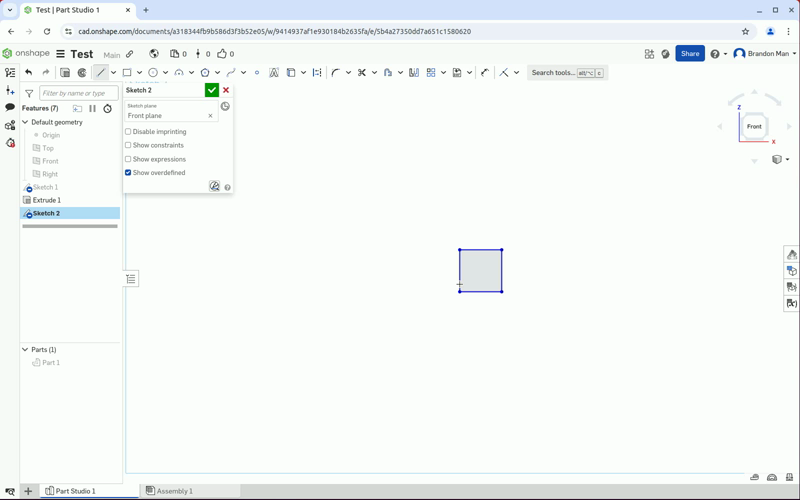
scroll(-6)
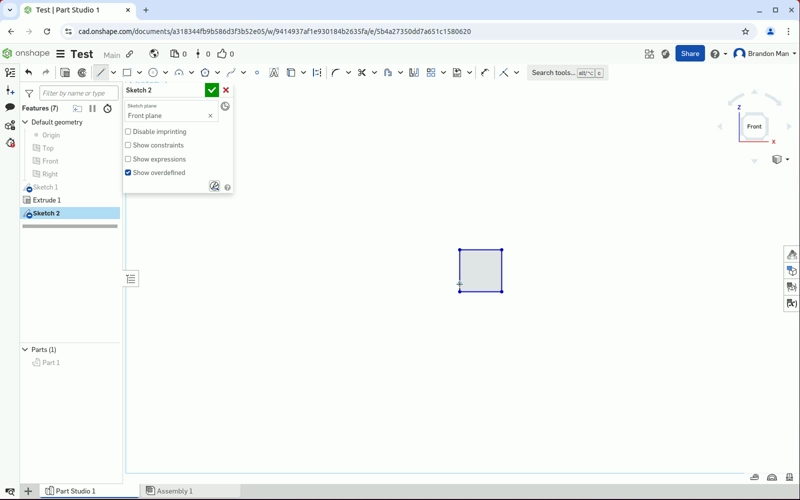
scroll(-6)
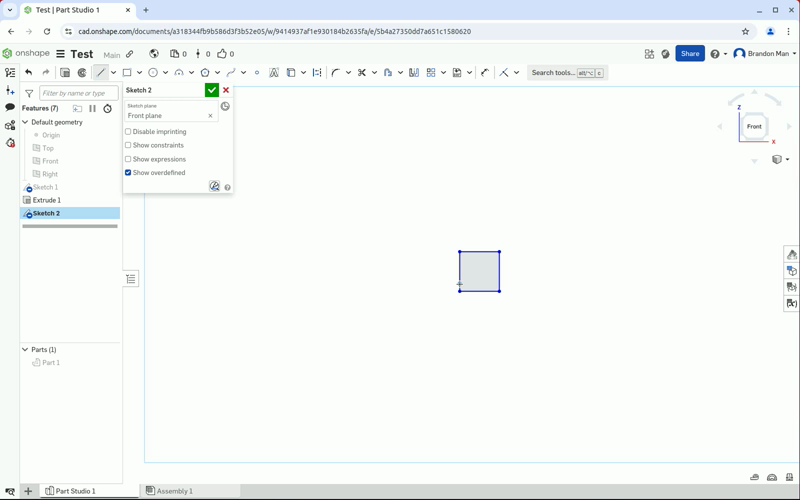
scroll(-6)
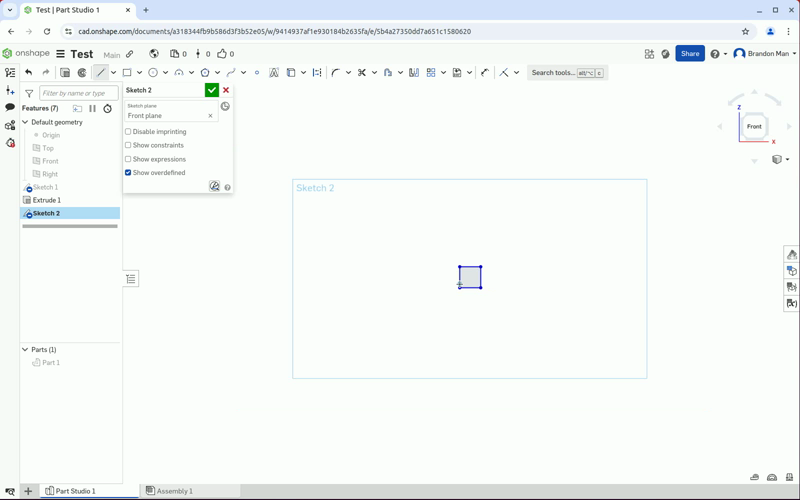
scroll(-6)
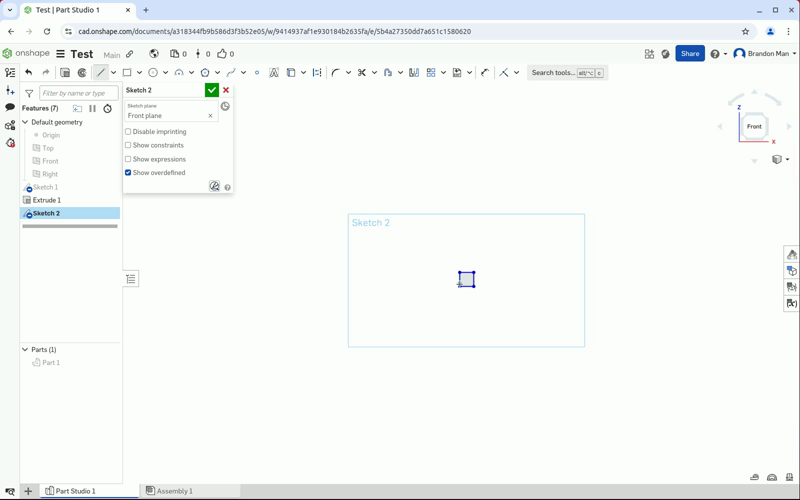
scroll(-6)
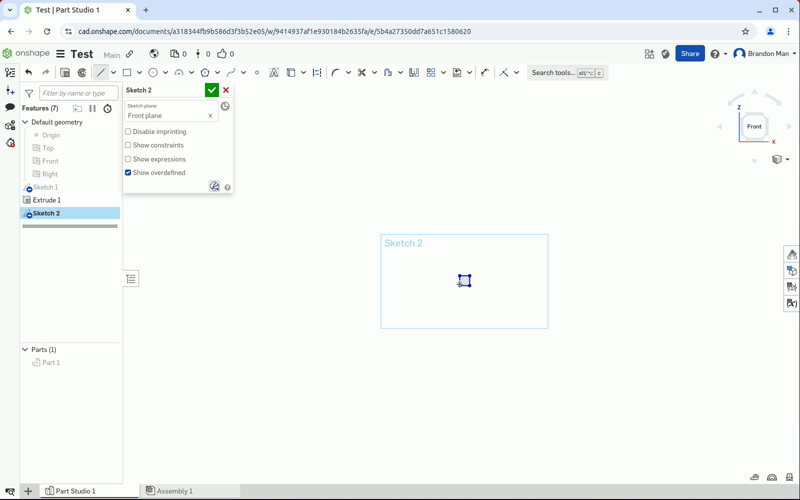
scroll(-6)
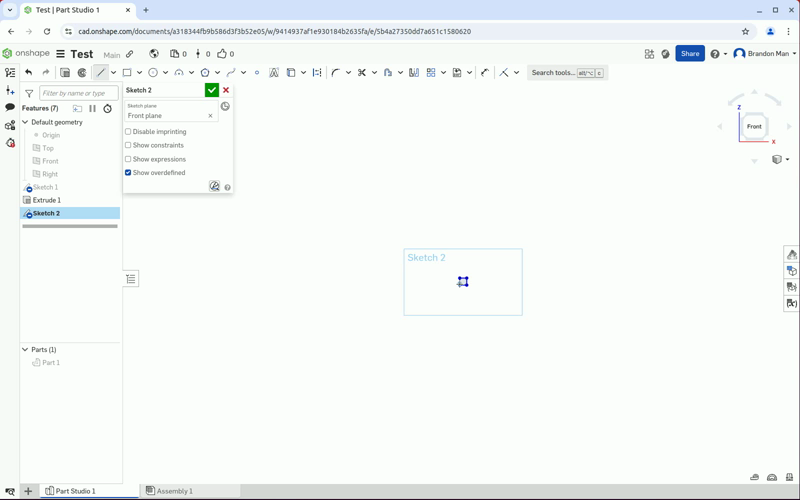
scroll(-6)
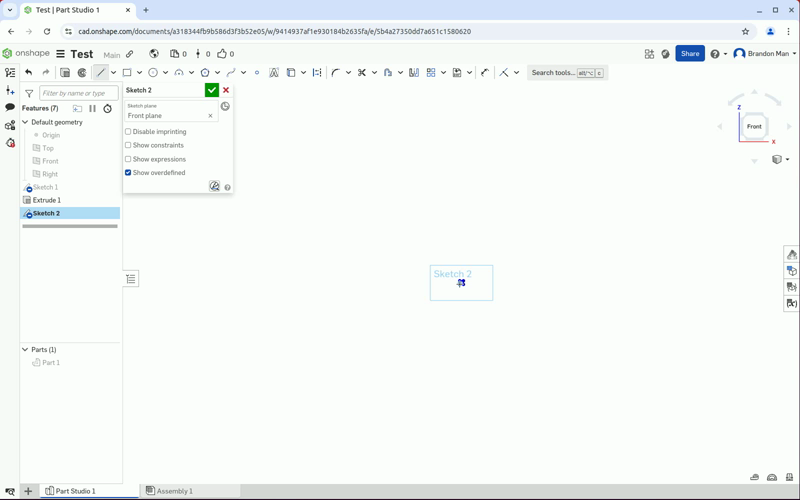
key_up(shift)
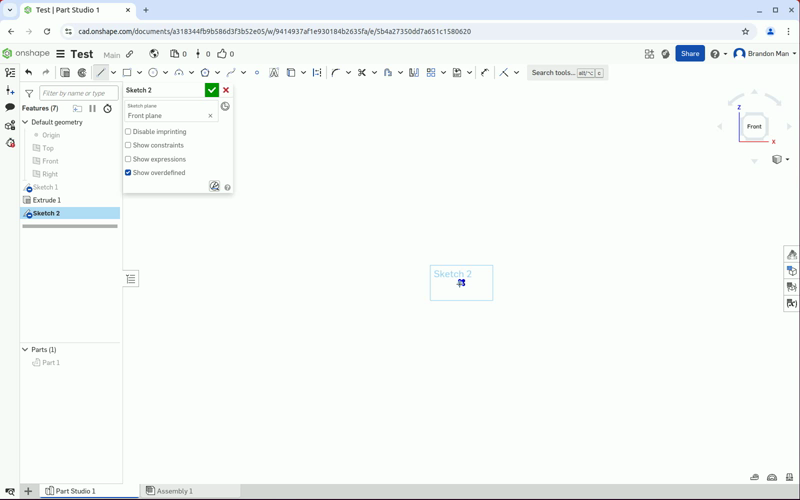
key_down(shift)
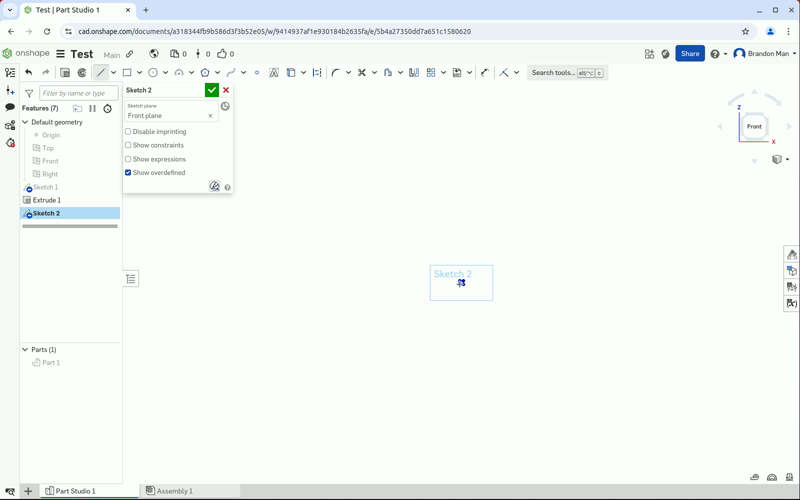
mouse_move(489, 283)
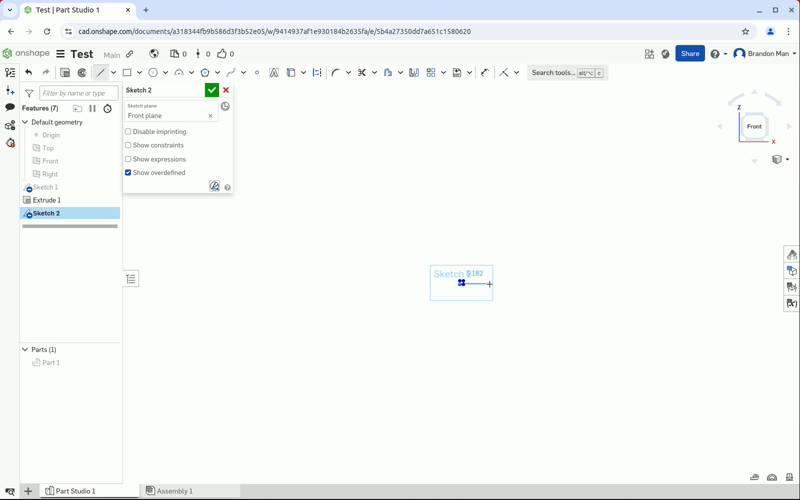
mouse_move(462, 283)
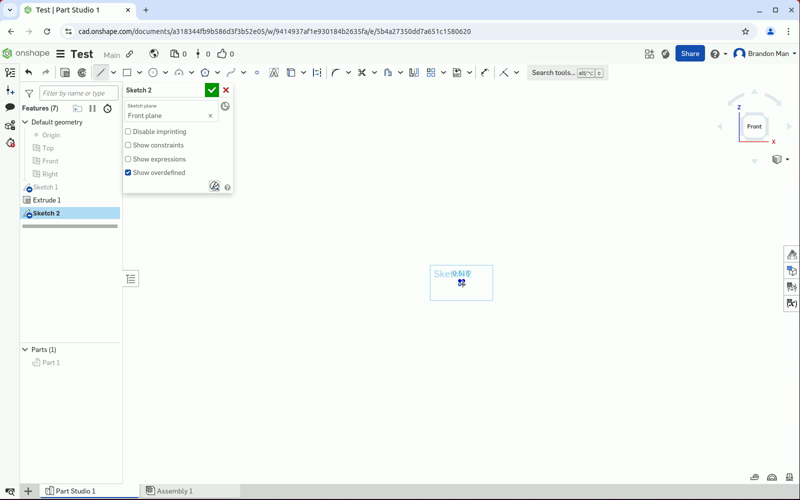
scroll(6)
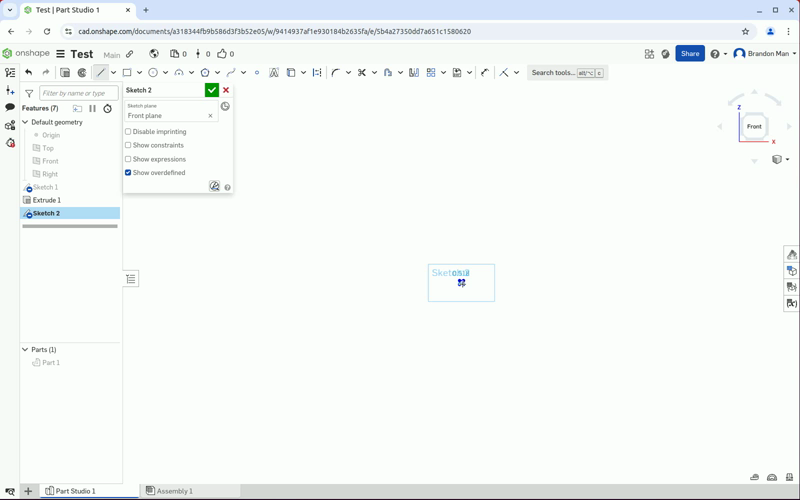
scroll(6)
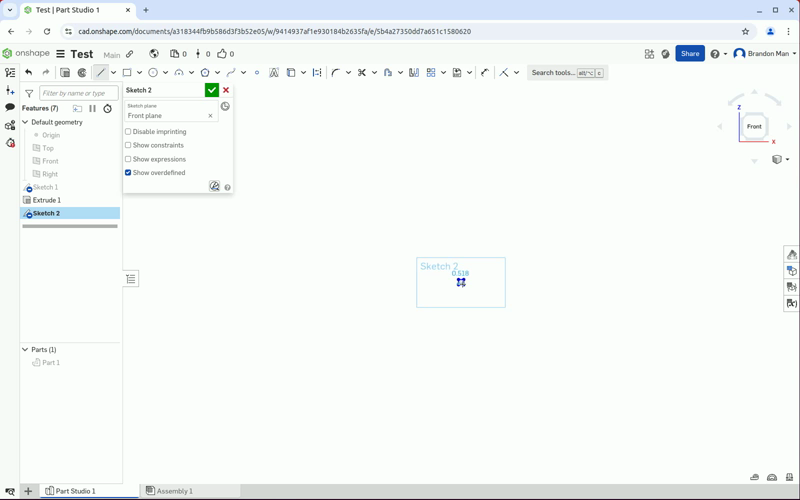
scroll(6)
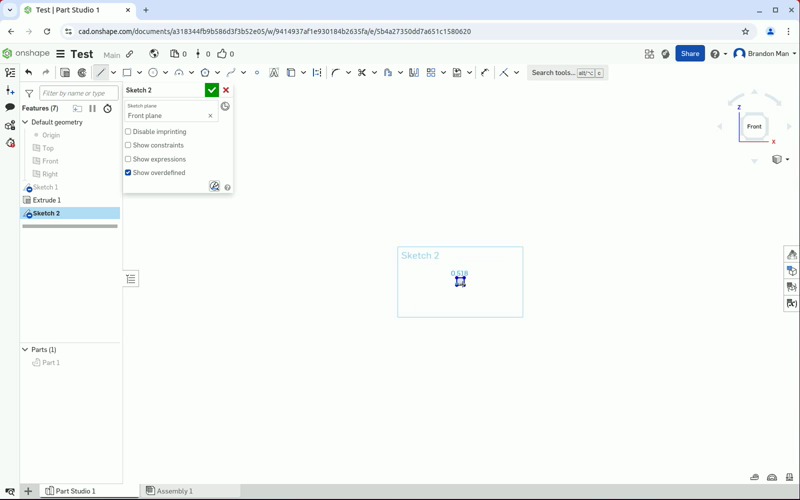
scroll(6)
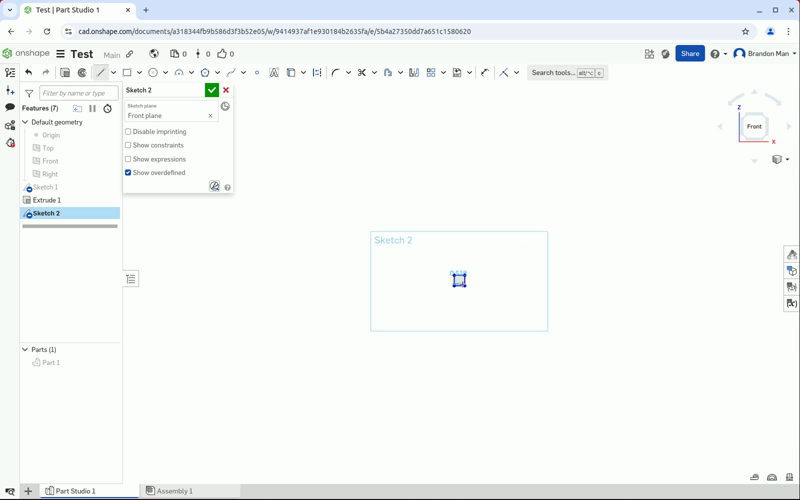
scroll(6)
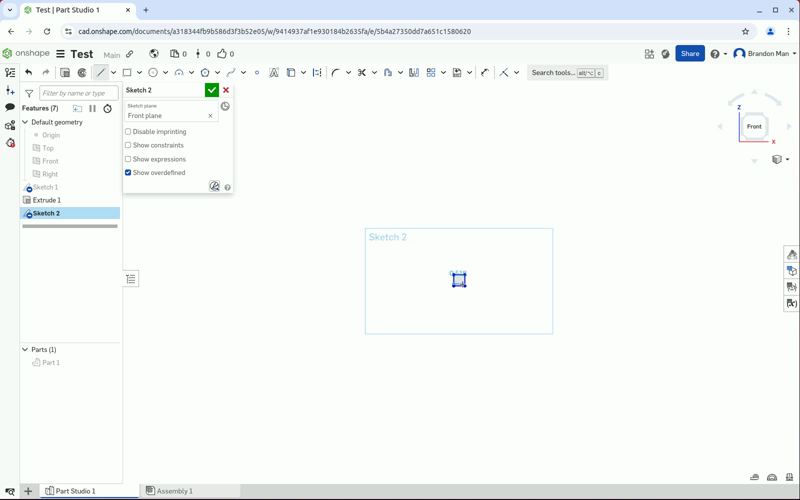
scroll(6)
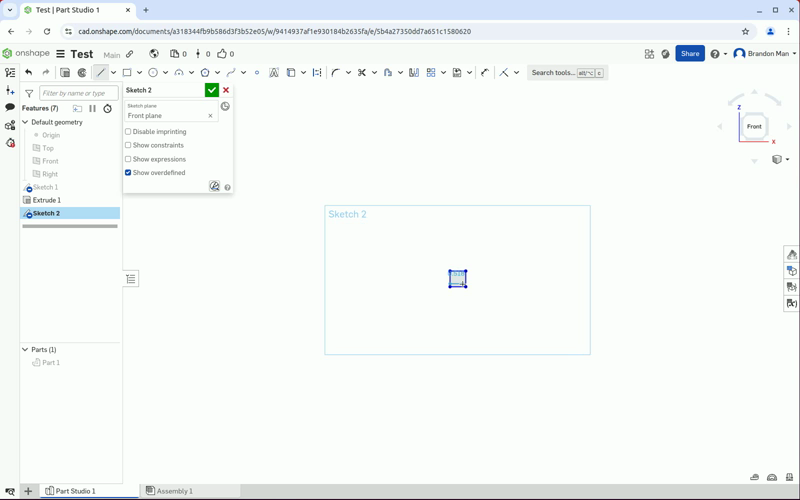
scroll(6)
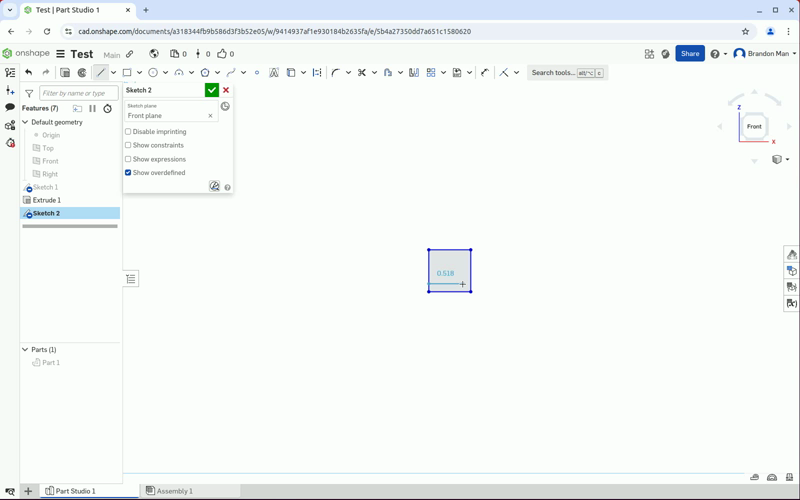
click(462, 283)
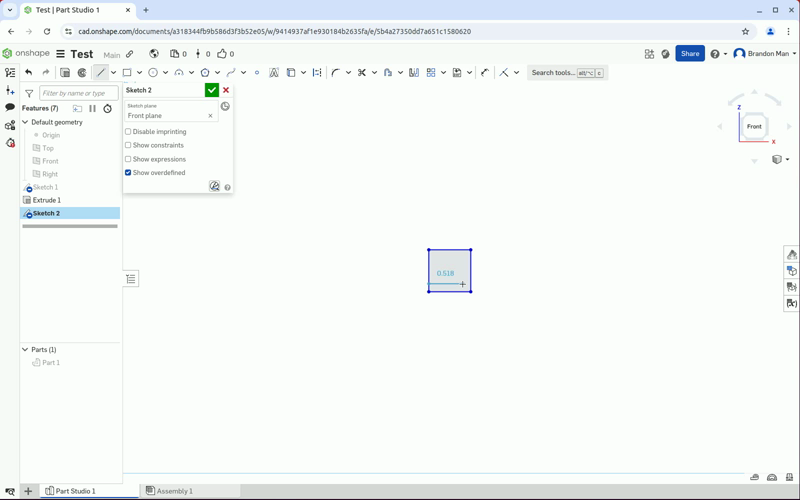
scroll(-6)
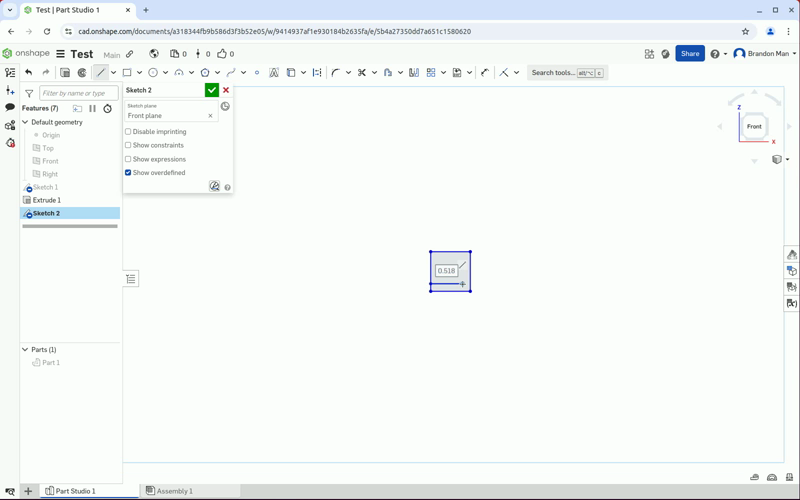
scroll(-6)
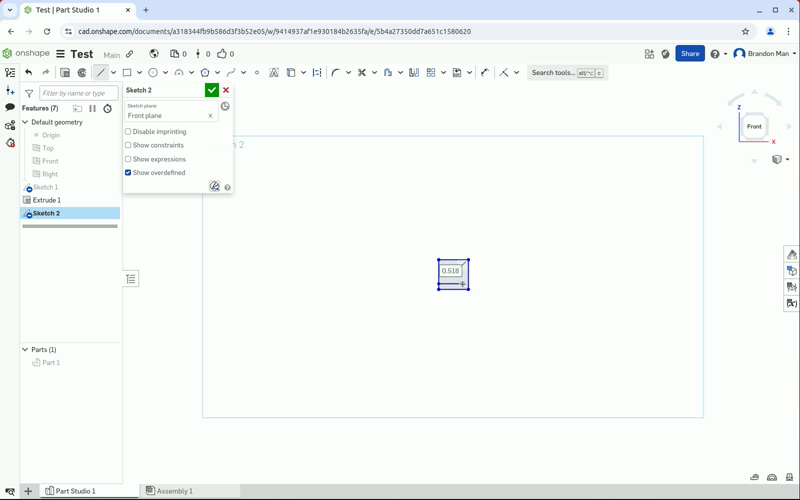
scroll(-6)
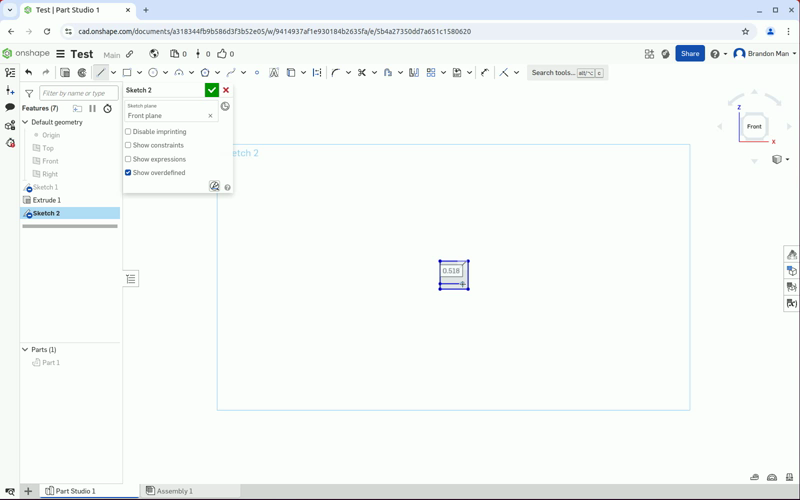
scroll(-6)
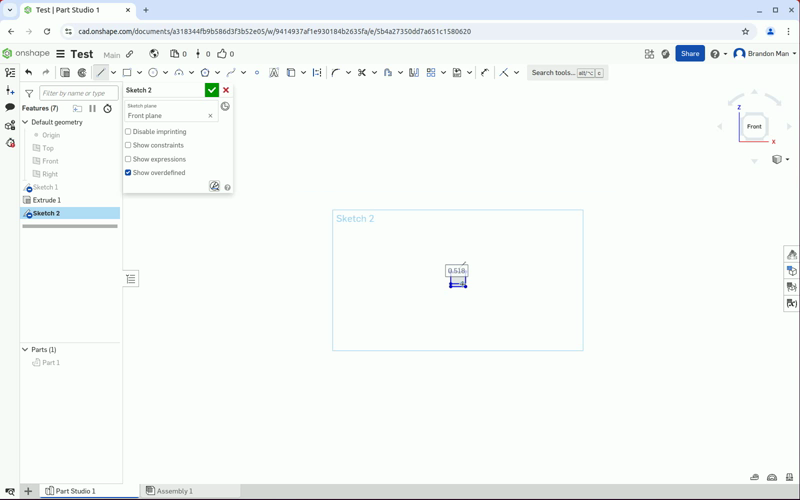
scroll(-6)
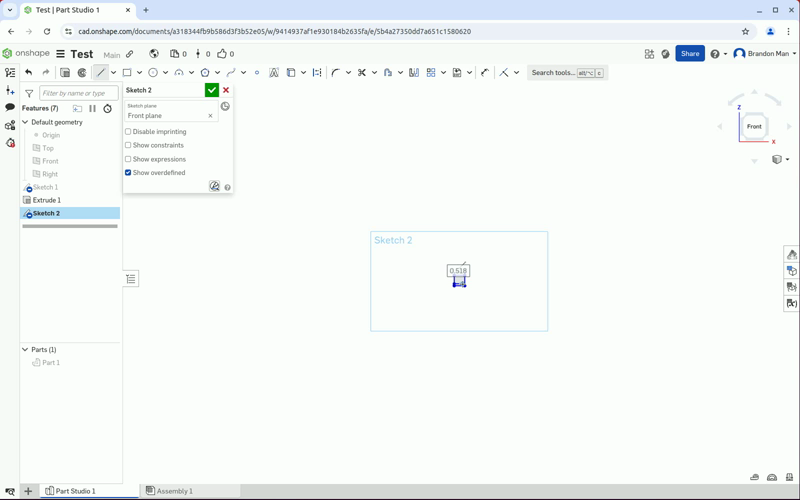
scroll(-6)
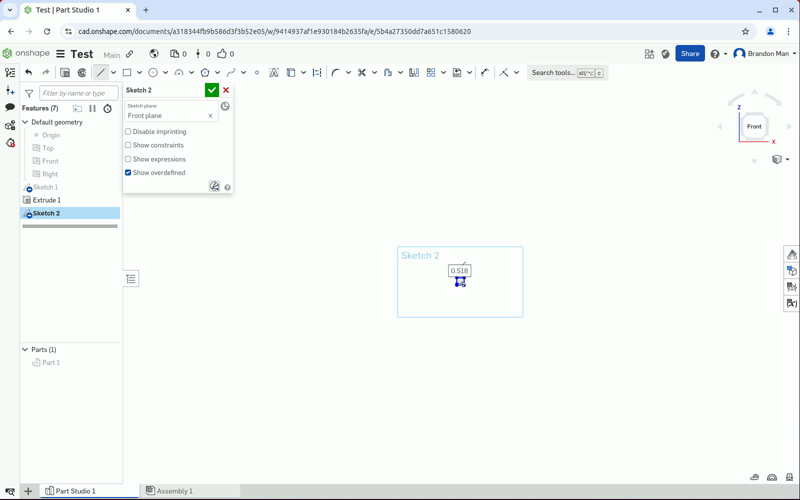
scroll(-6)
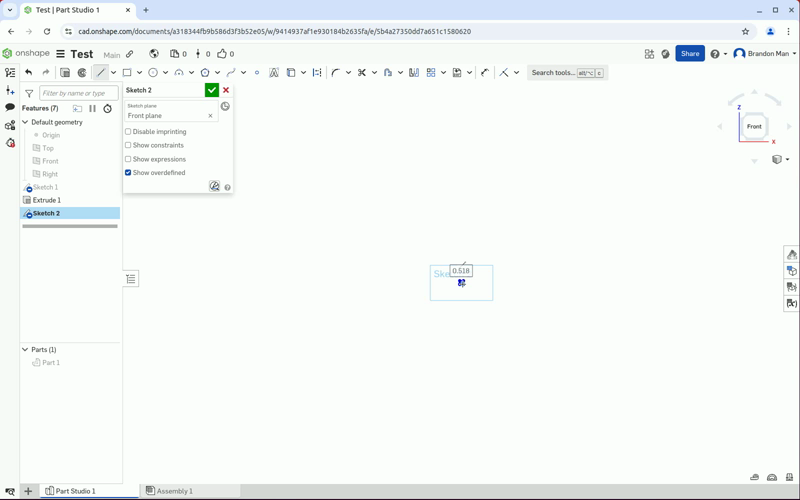
key_up(shift)
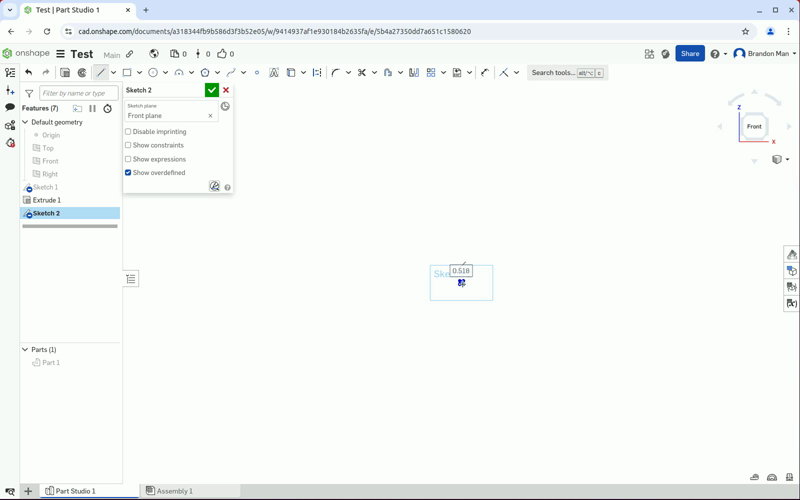
key_down(shift)
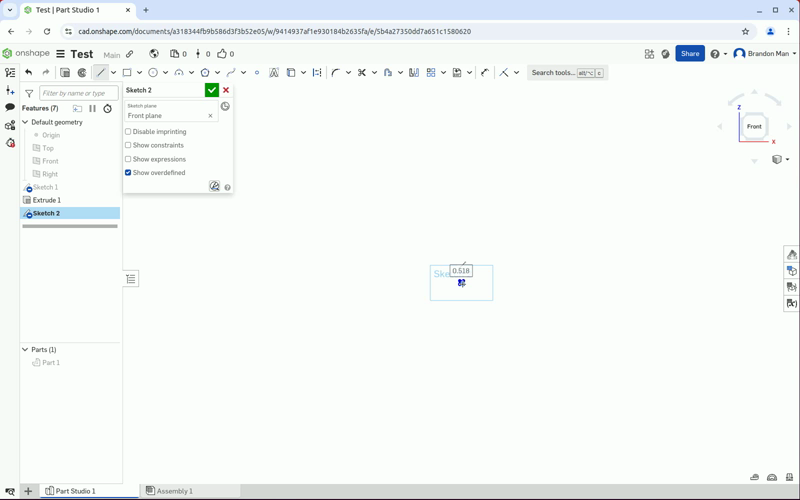
mouse_move(492, 283)
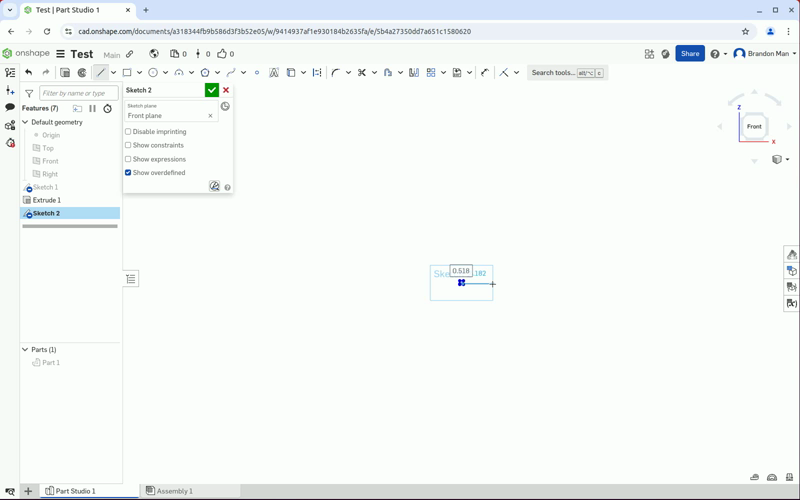
mouse_move(462, 280)
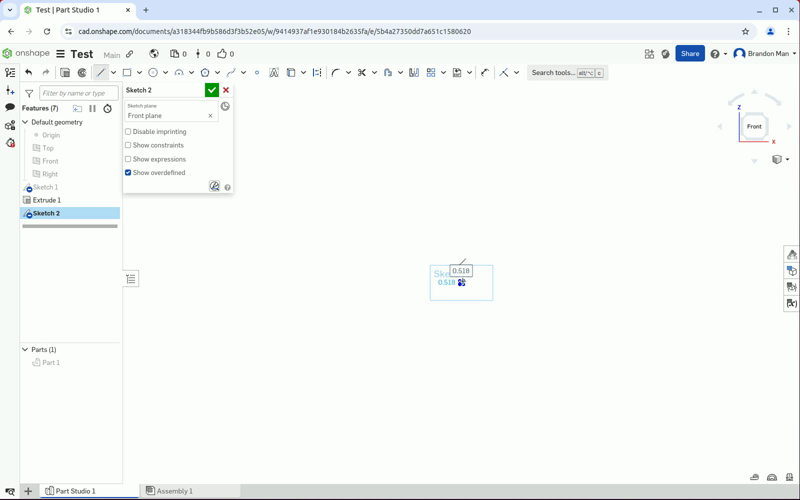
scroll(6)
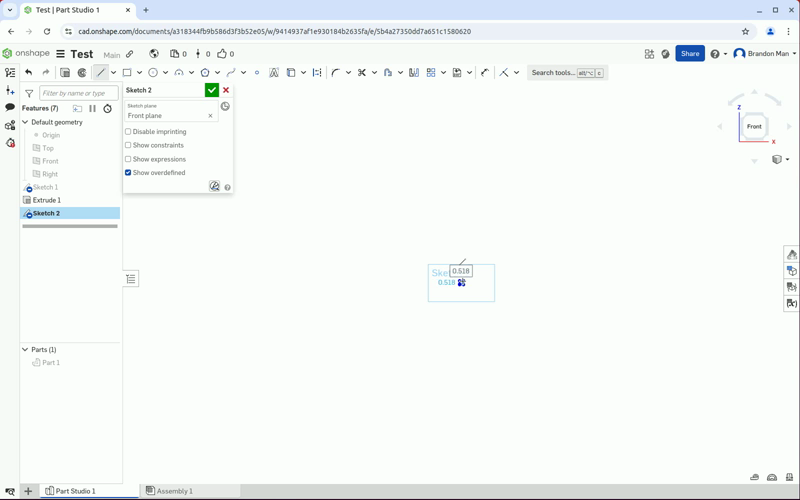
scroll(6)
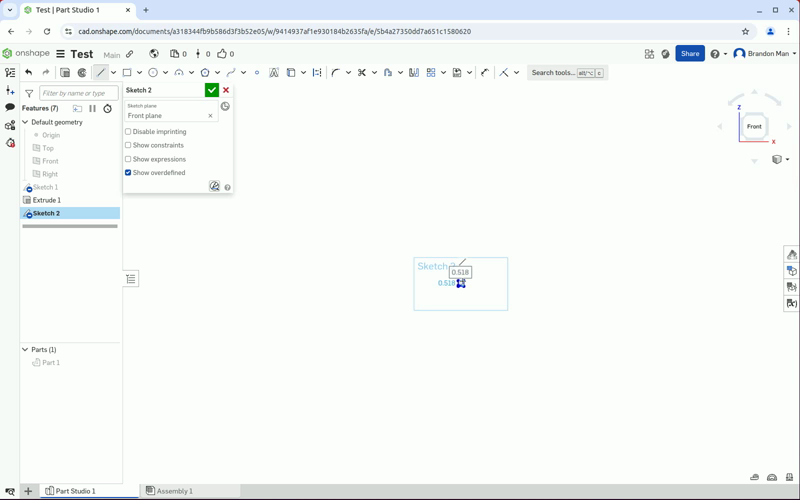
scroll(6)
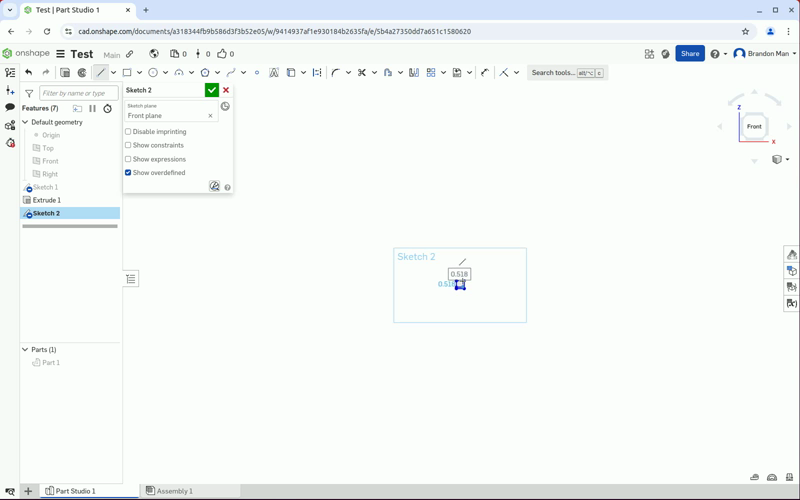
scroll(6)
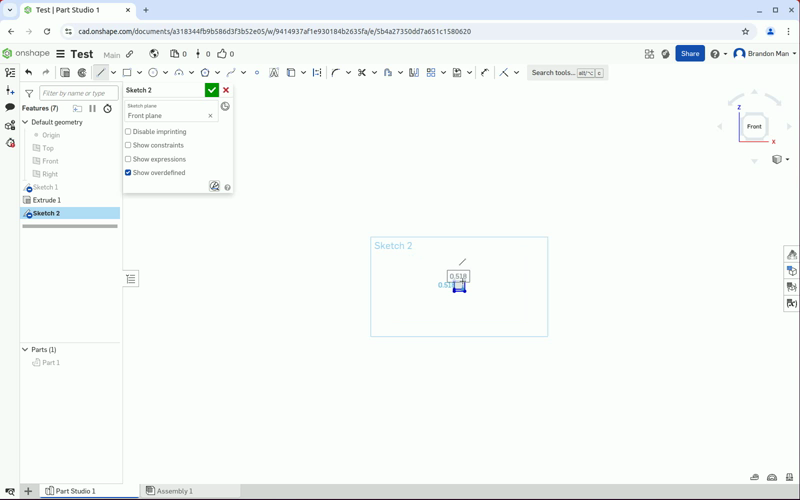
scroll(6)
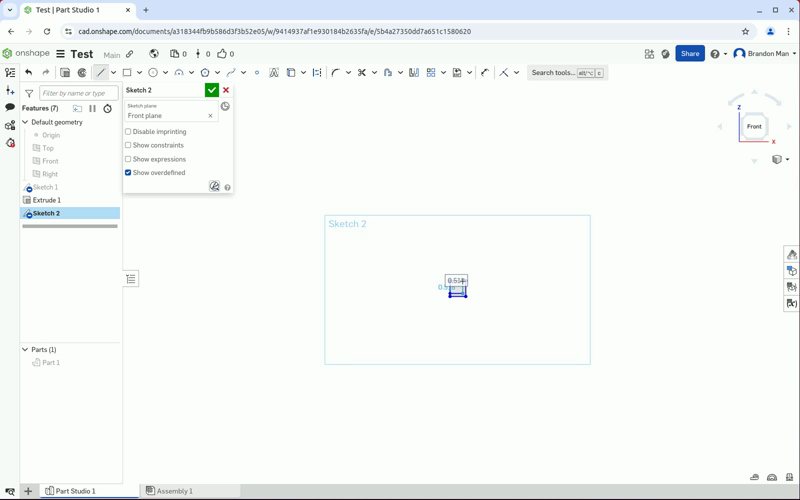
scroll(6)
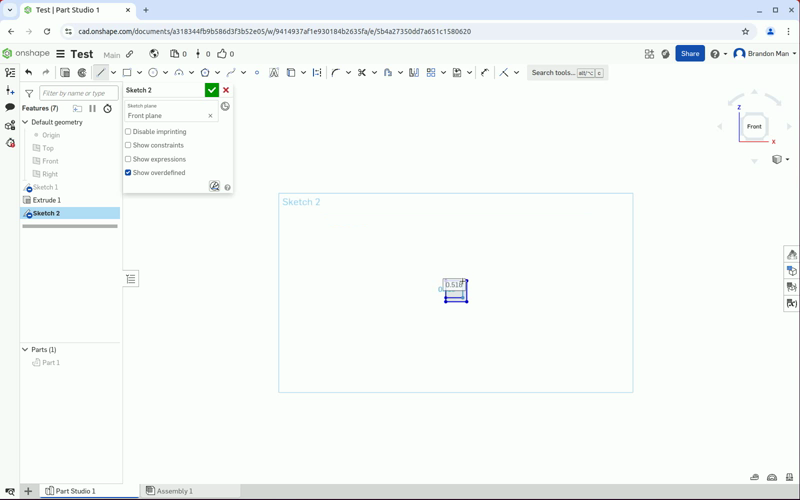
scroll(6)
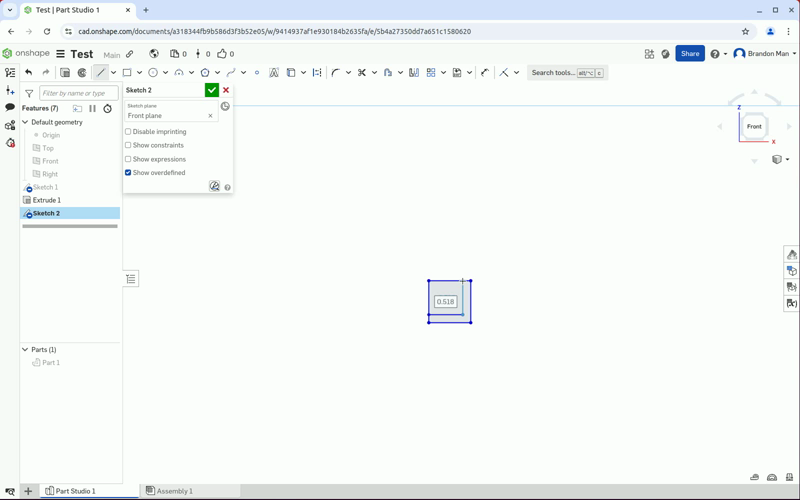
click(462, 280)
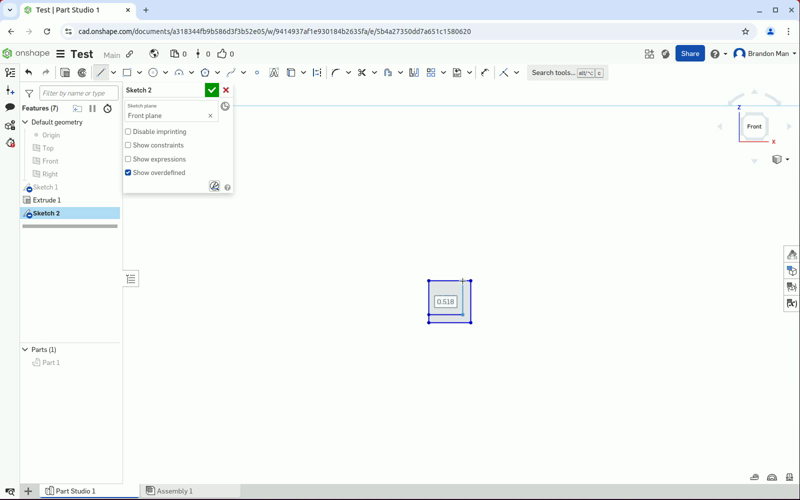
scroll(-6)
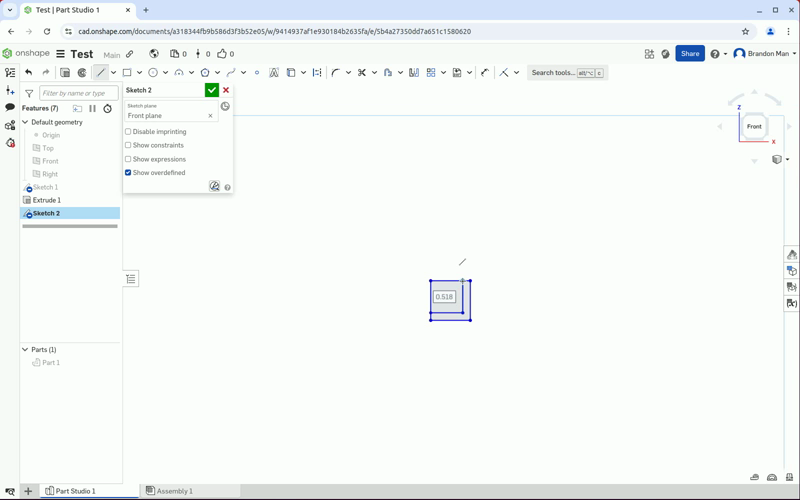
scroll(-6)
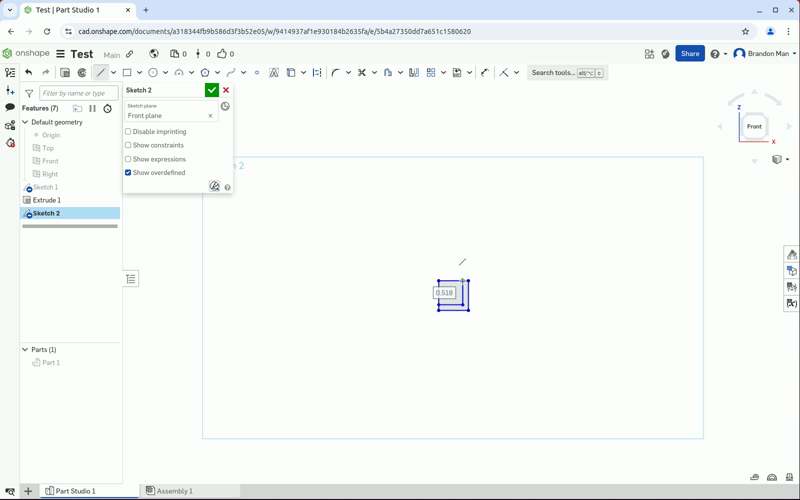
scroll(-6)
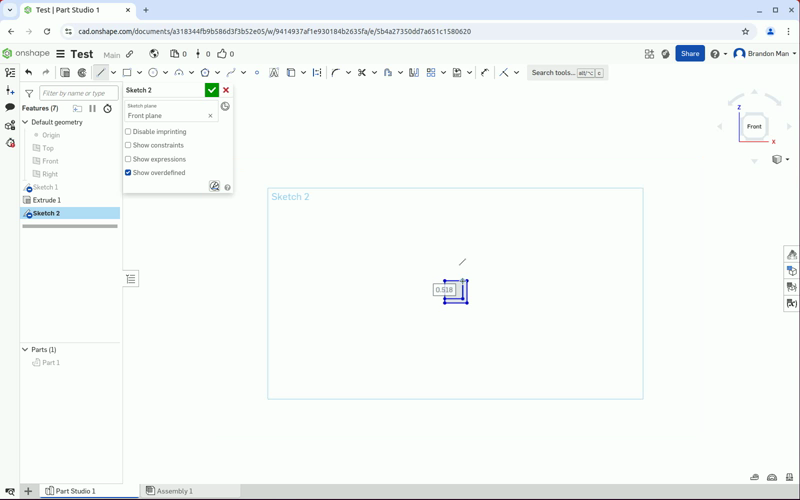
scroll(-6)
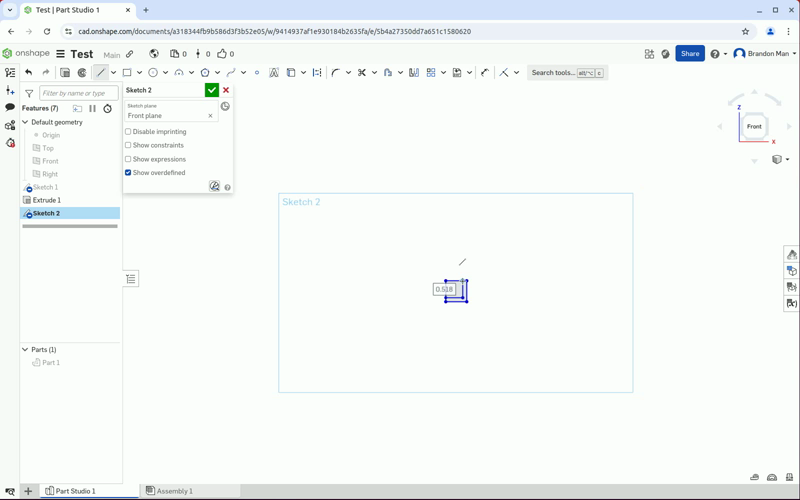
scroll(-6)
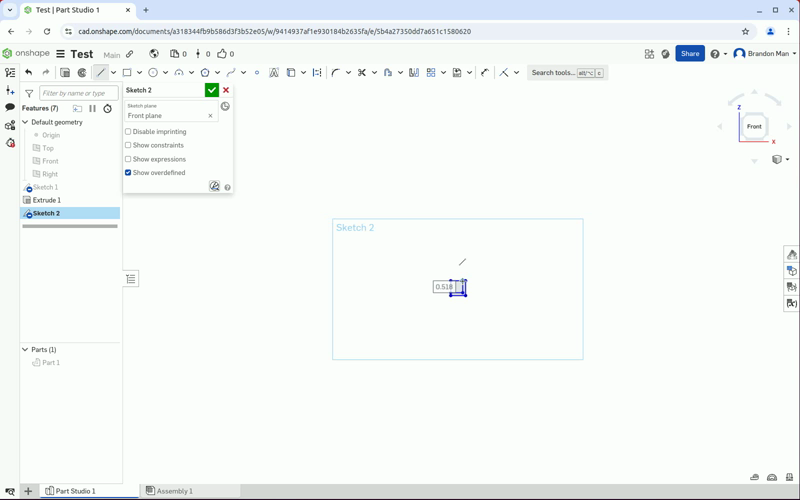
scroll(-6)
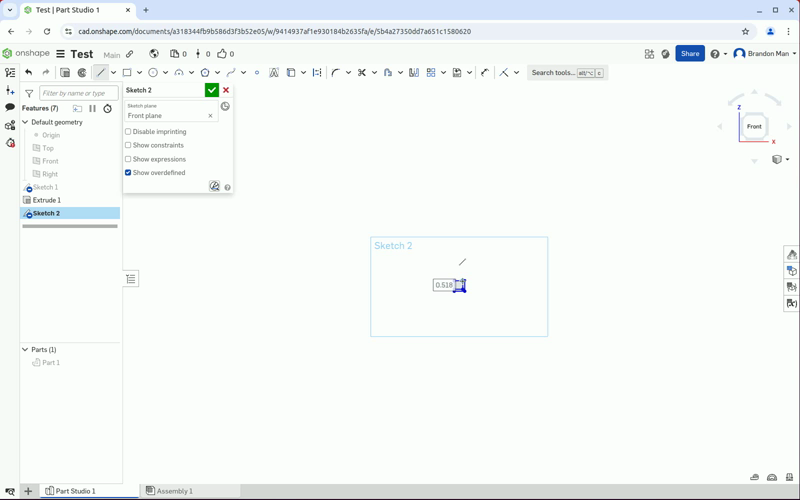
scroll(-6)
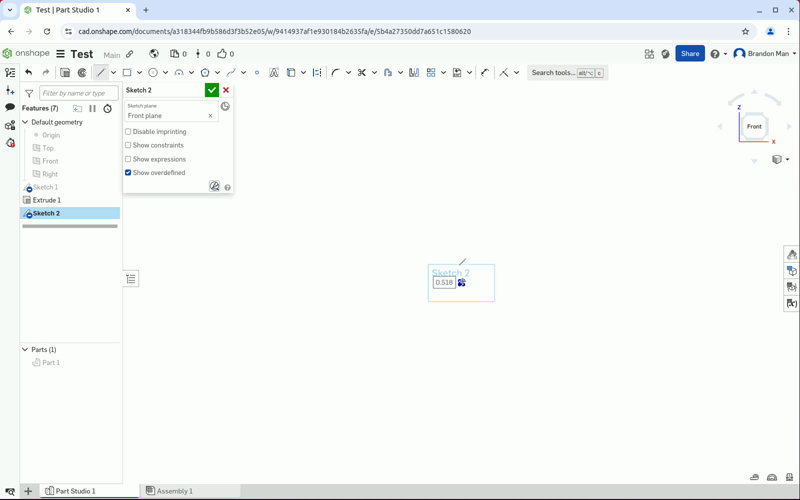
key_up(shift)
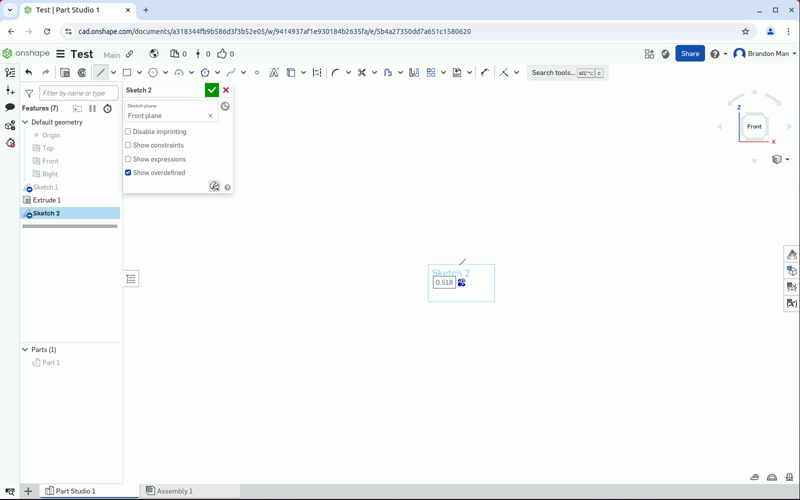
key_down(shift)
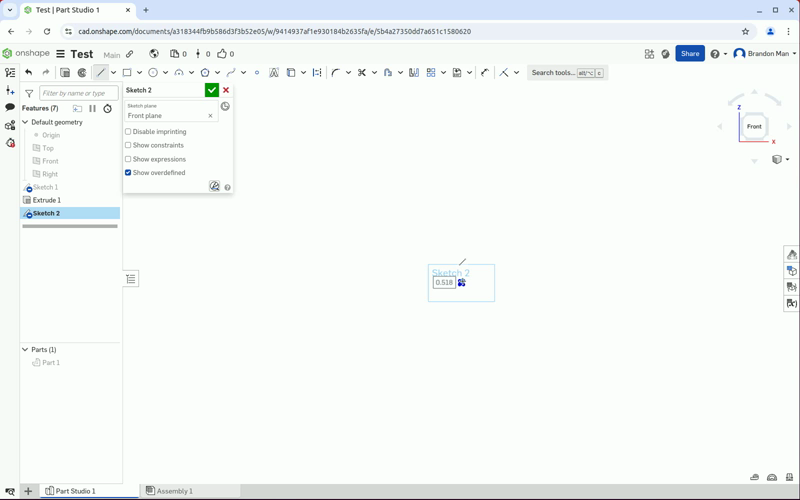
mouse_move(492, 280)
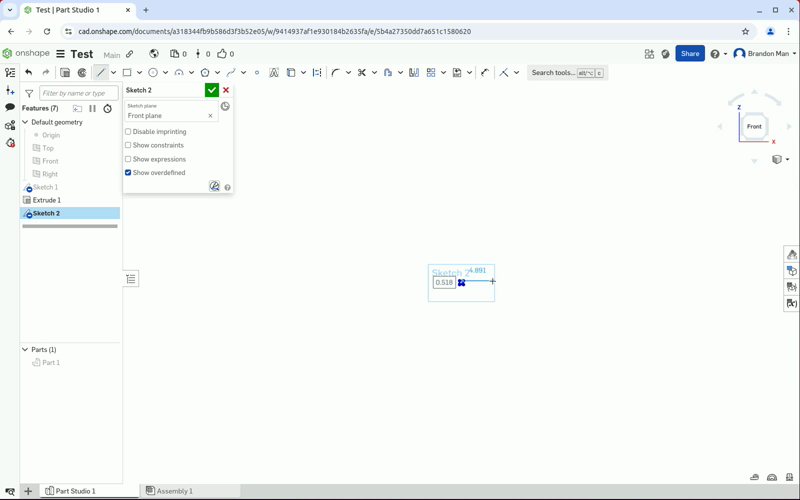
mouse_move(459, 280)
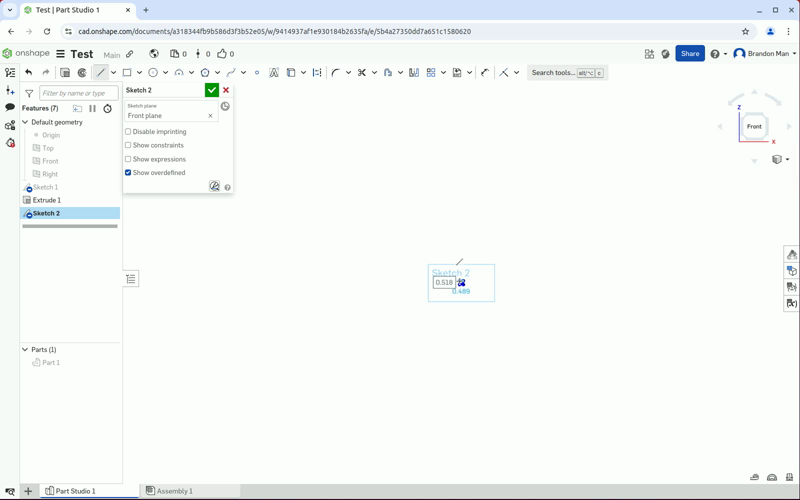
scroll(6)
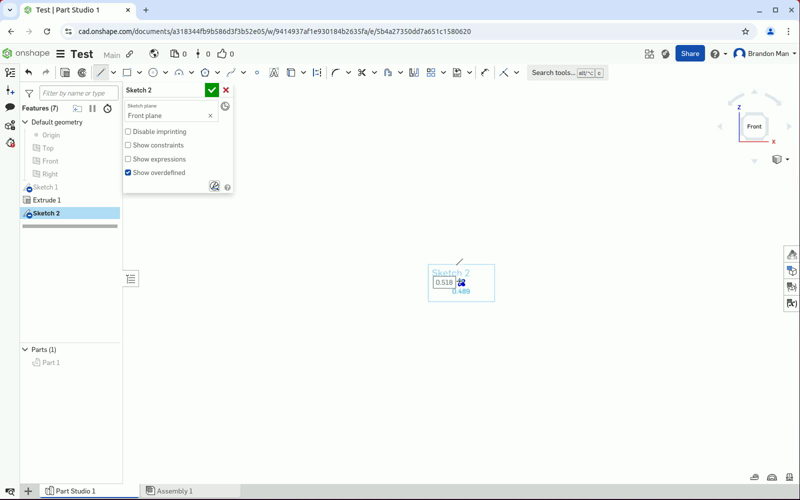
scroll(6)
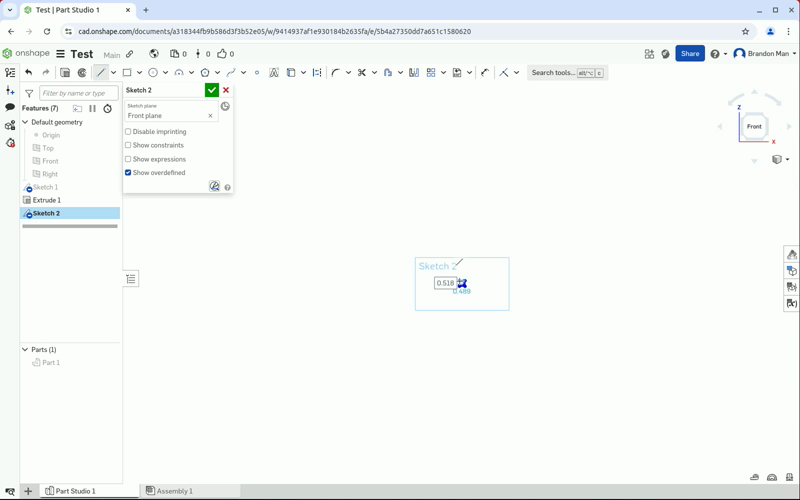
scroll(6)
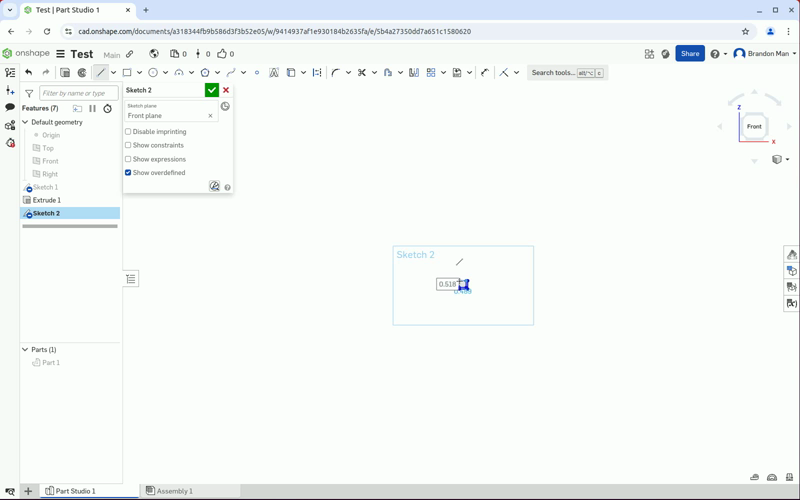
scroll(6)
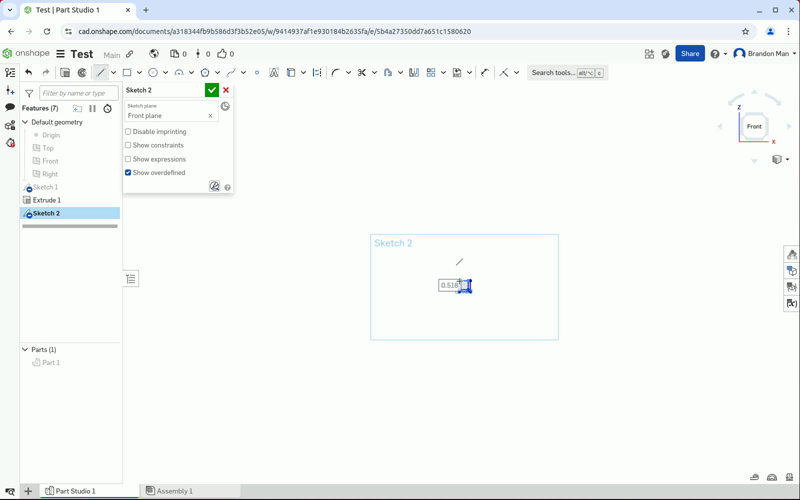
scroll(6)
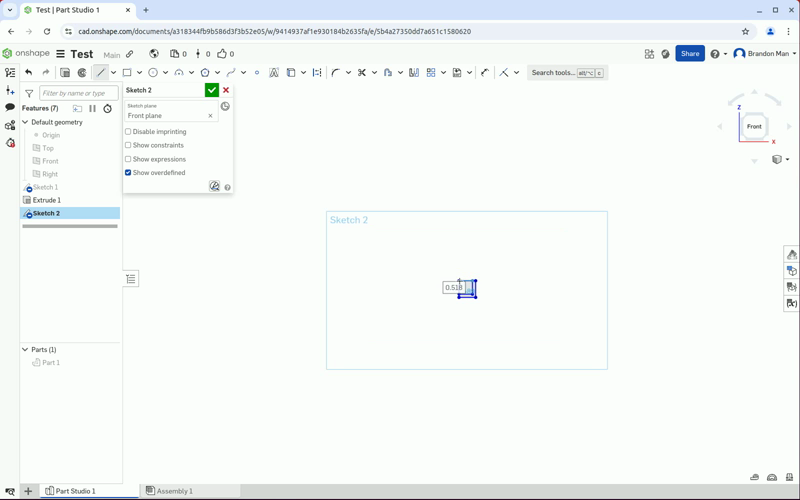
scroll(6)
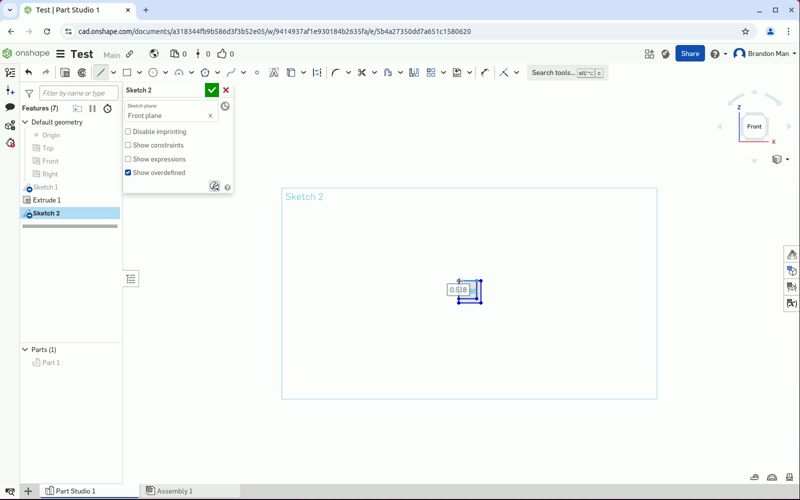
scroll(6)
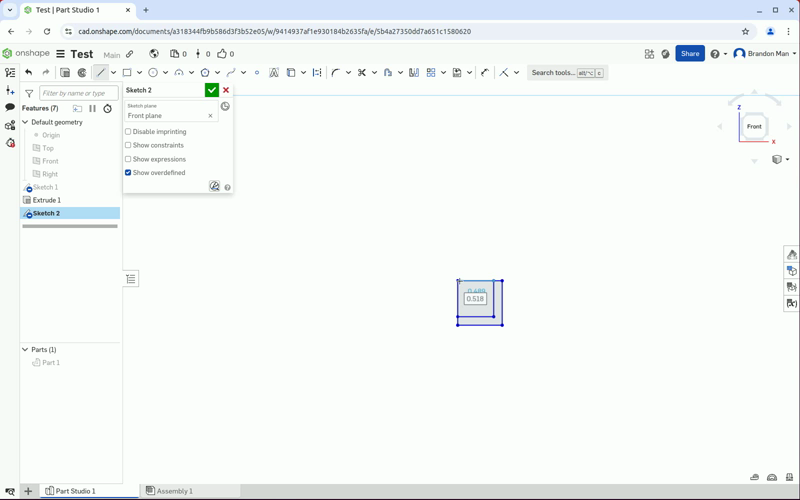
click(459, 280)
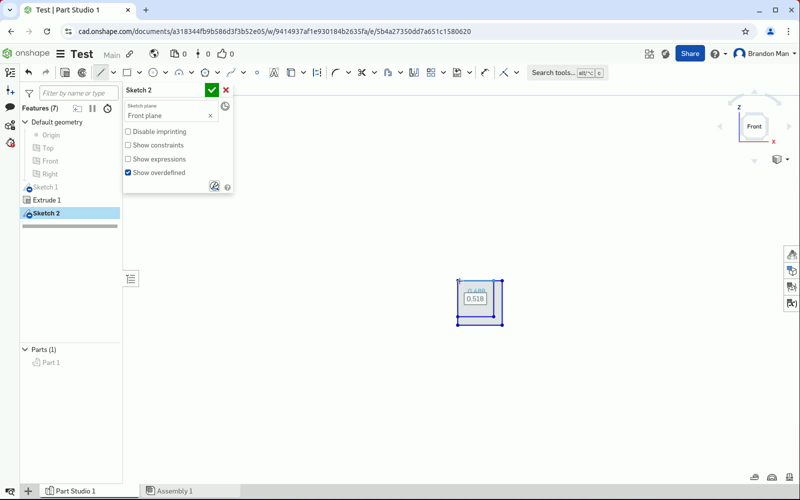
scroll(-6)
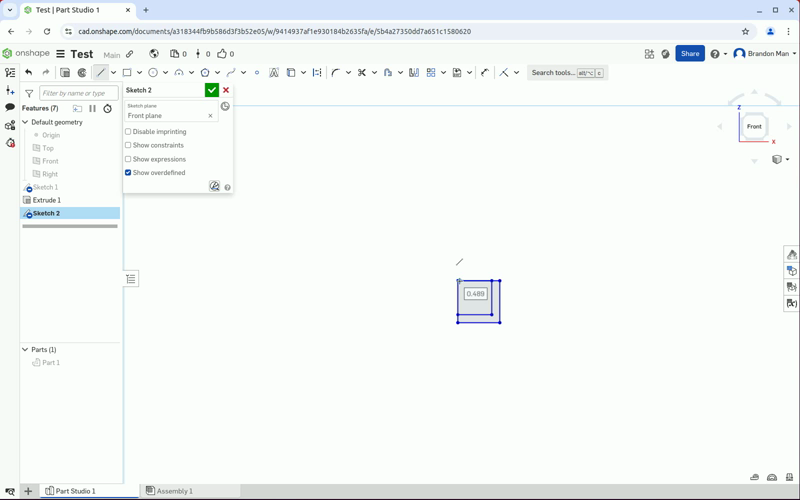
scroll(-6)
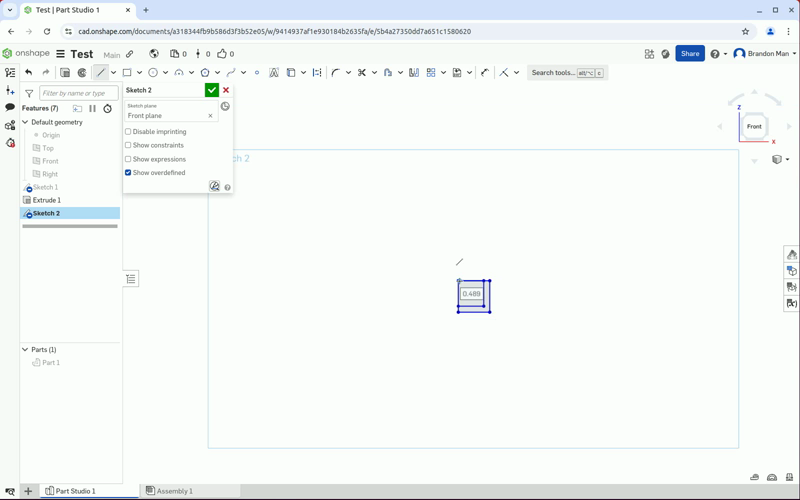
scroll(-6)
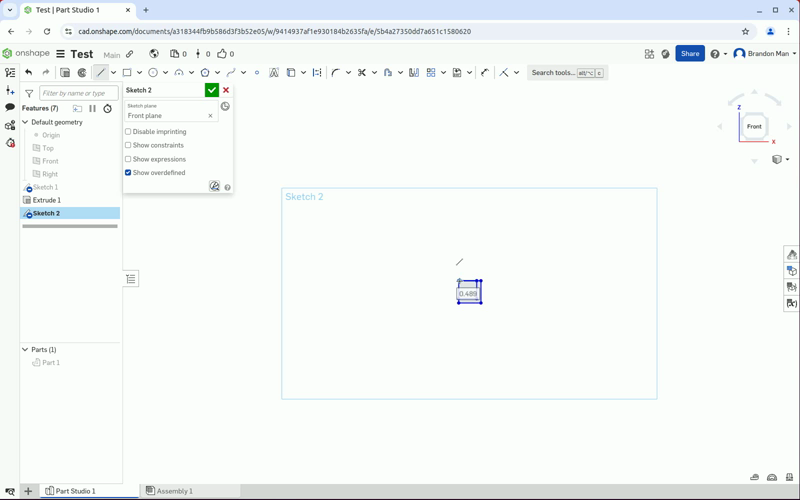
scroll(-6)
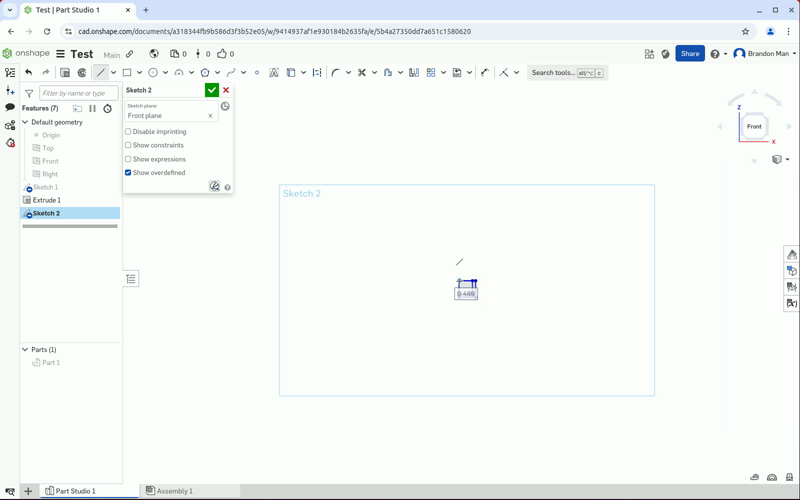
scroll(-6)
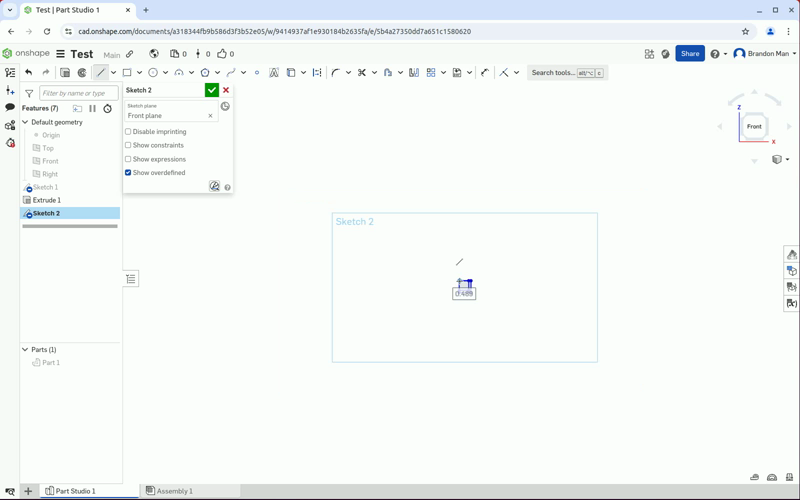
scroll(-6)
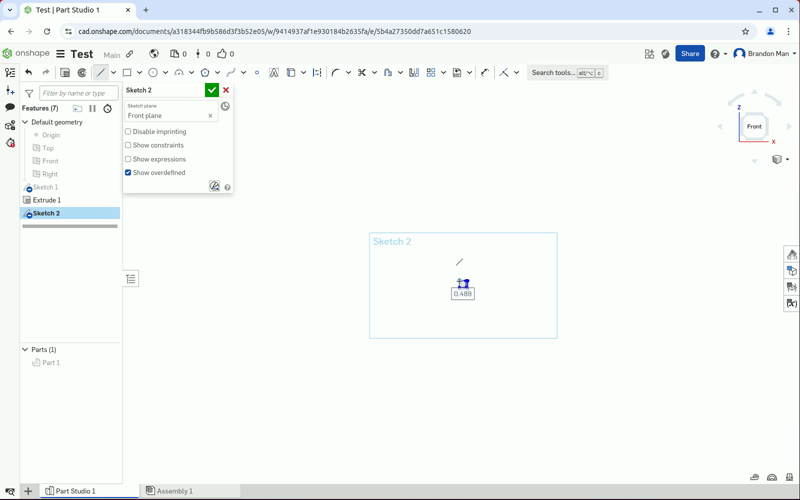
scroll(-6)
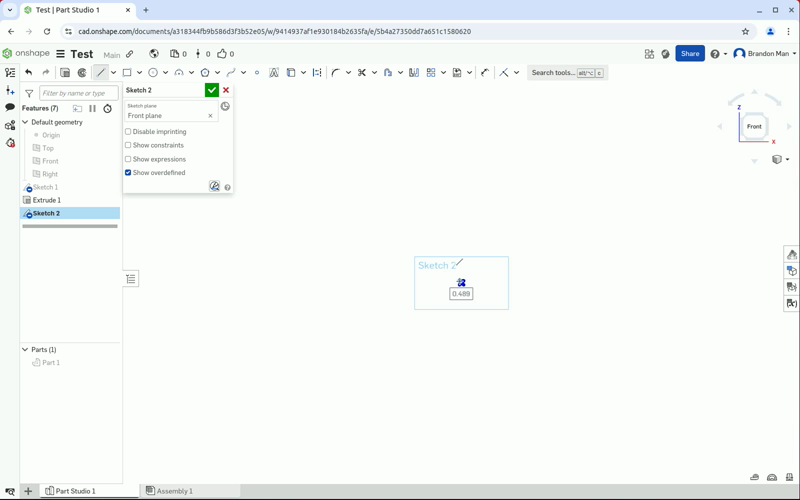
key_up(shift)
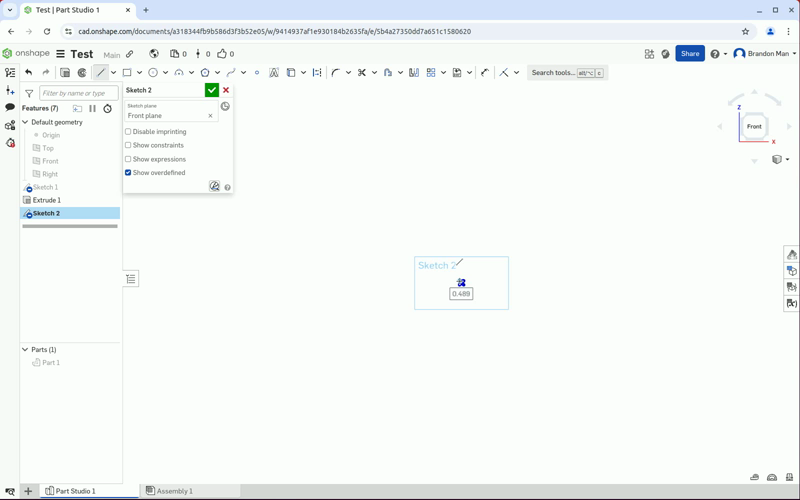
mouse_move(489, 280)
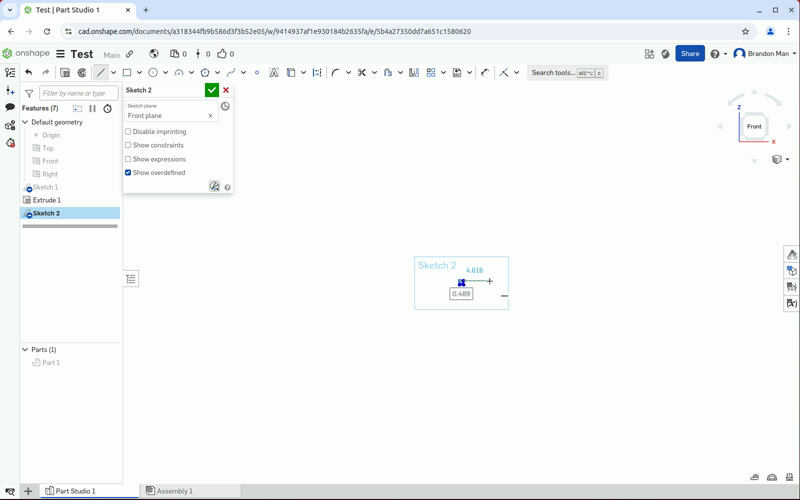
key_down(shift)
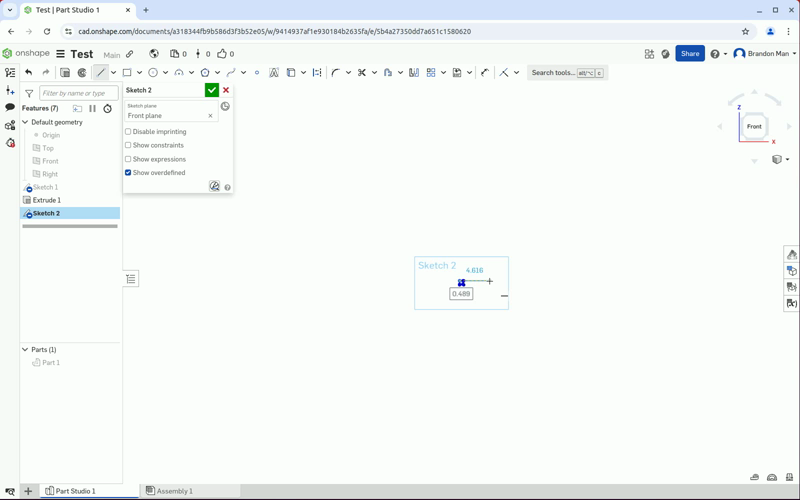
mouse_move(459, 283)
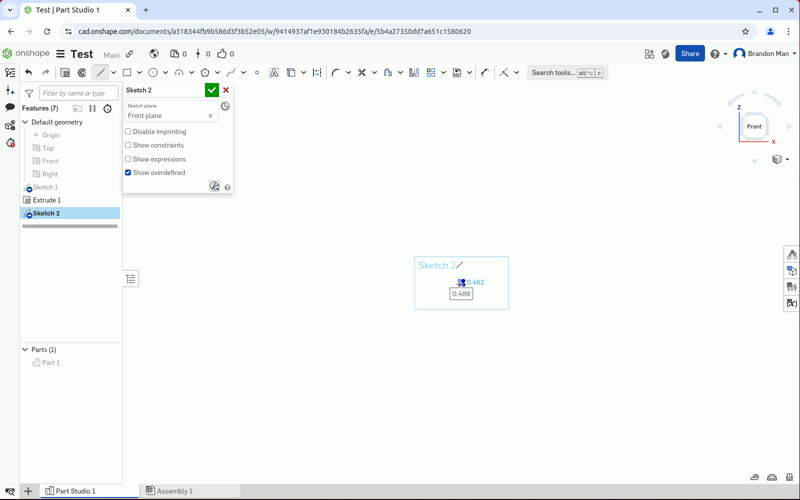
scroll(6)
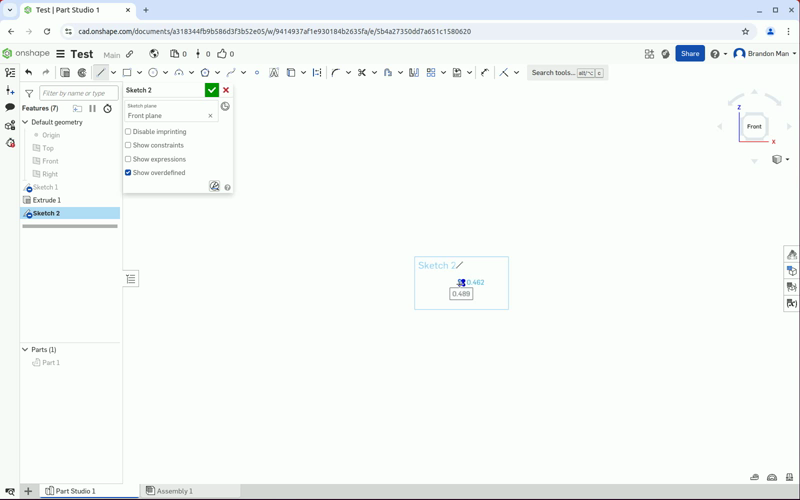
scroll(6)
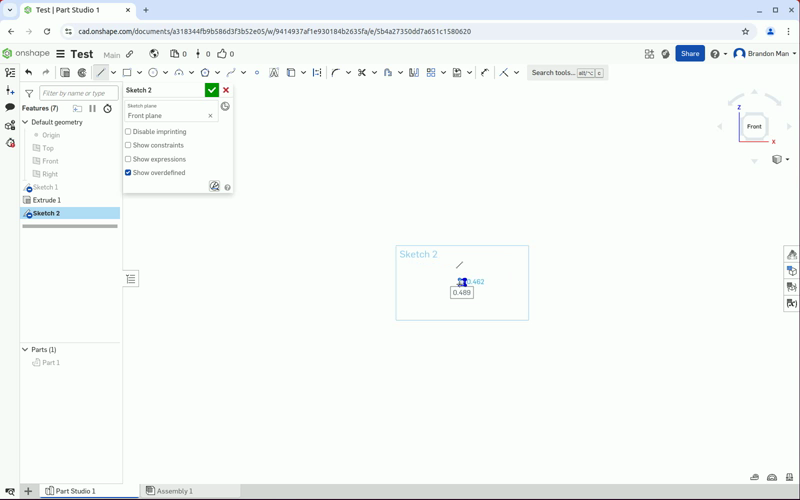
scroll(6)
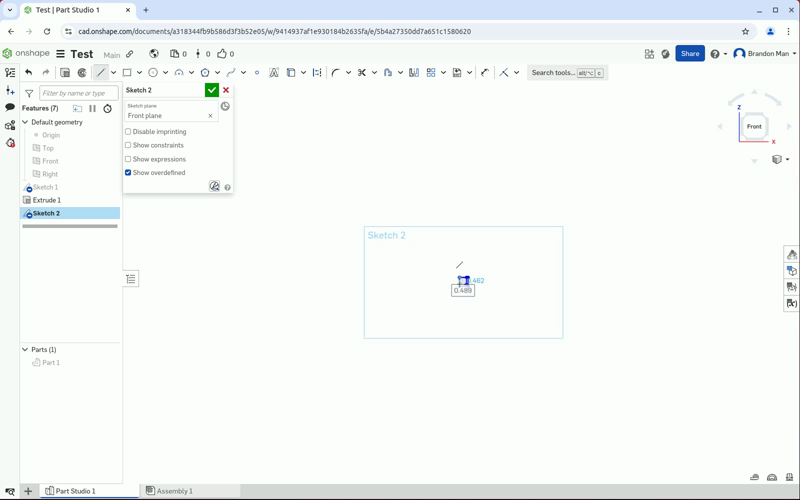
scroll(6)
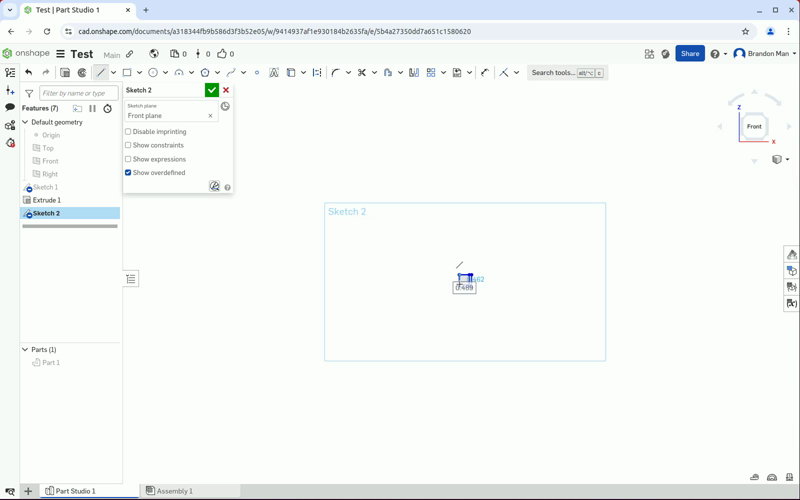
scroll(6)
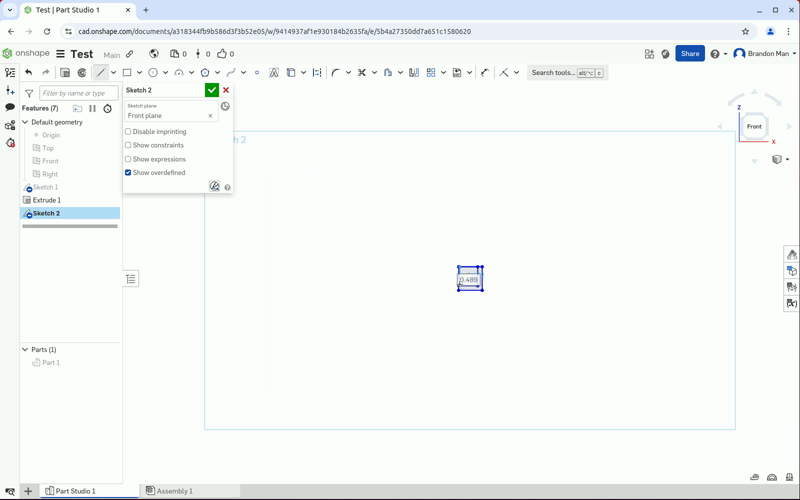
scroll(6)
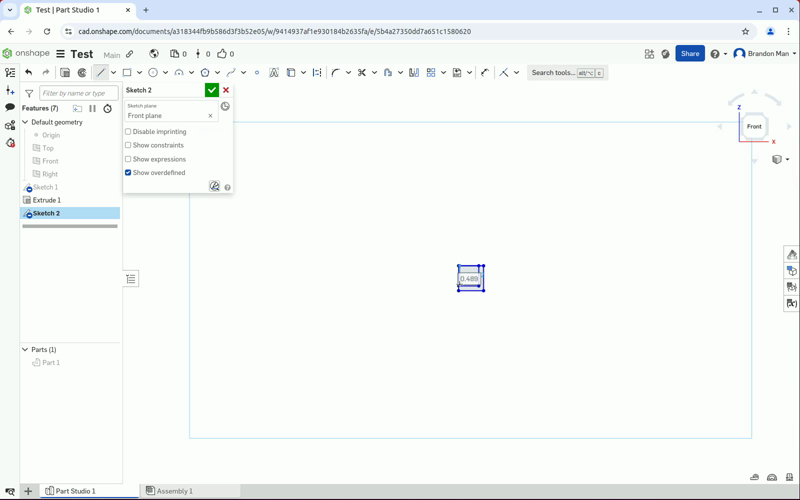
scroll(6)
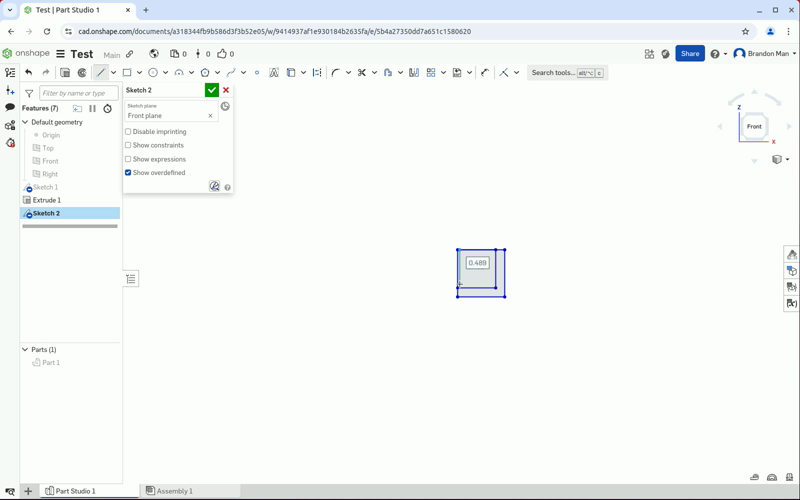
key_up(shift)
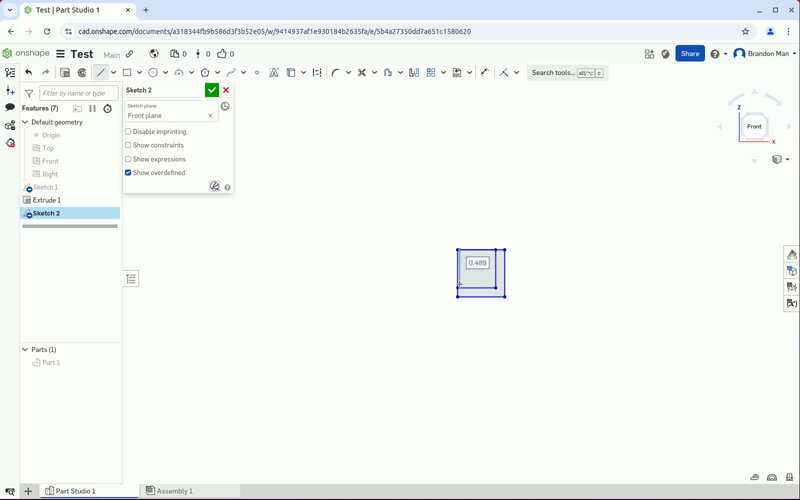
click(459, 283)
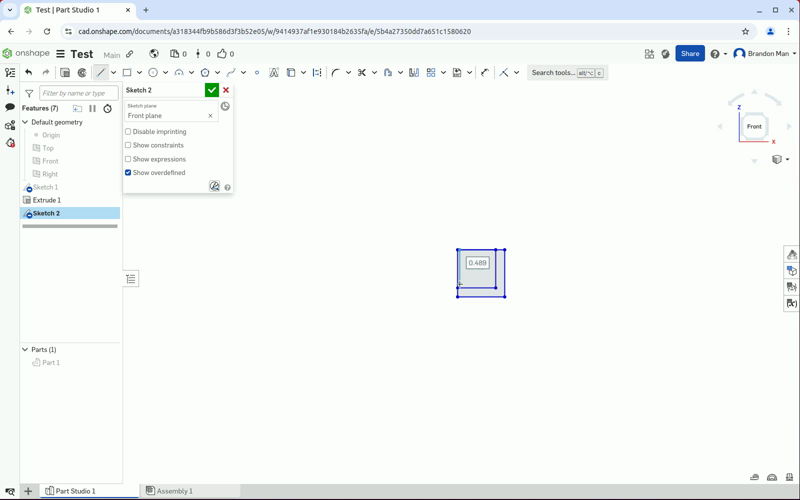
scroll(-6)
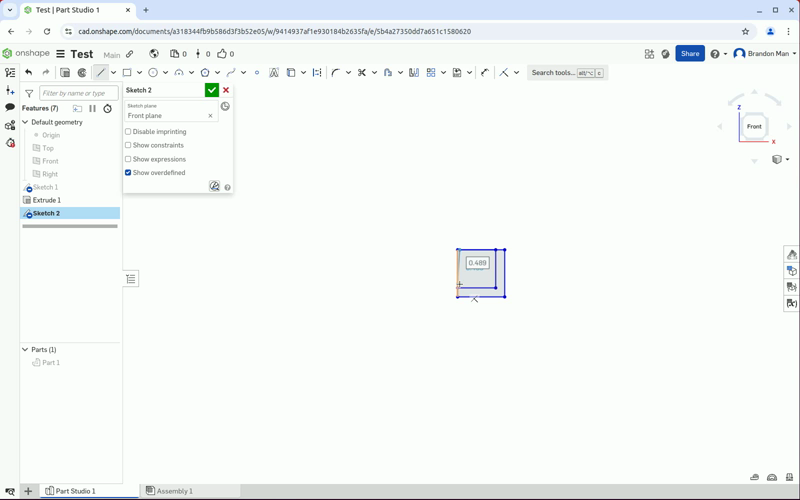
scroll(-6)
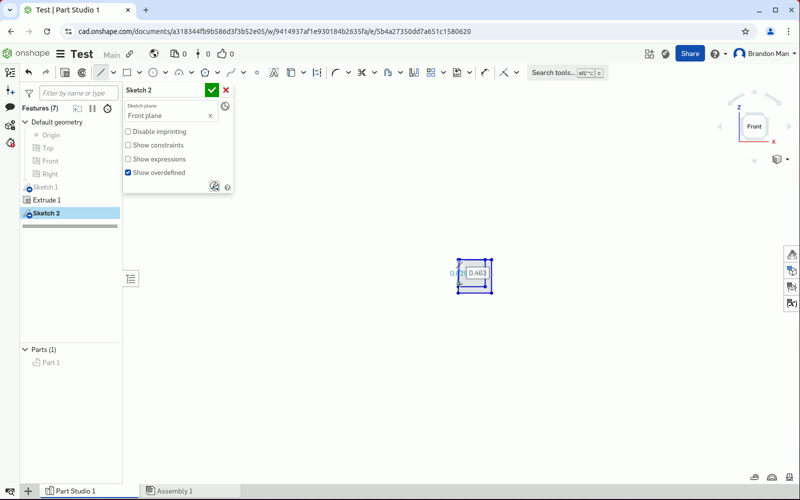
scroll(-6)
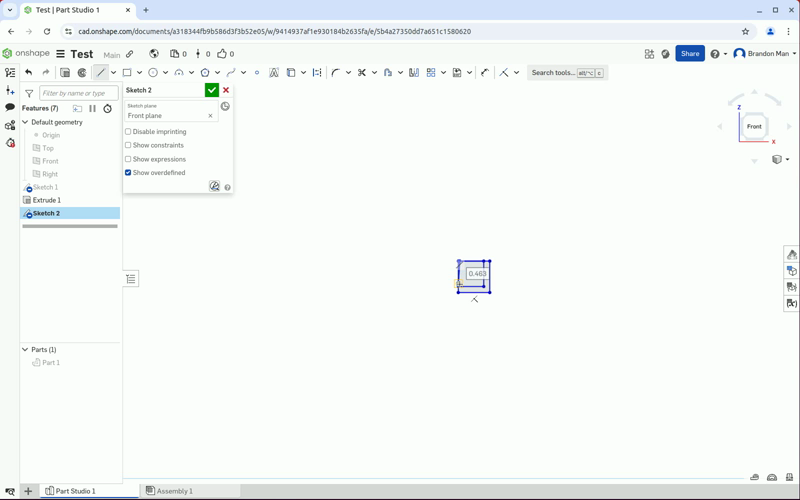
scroll(-6)
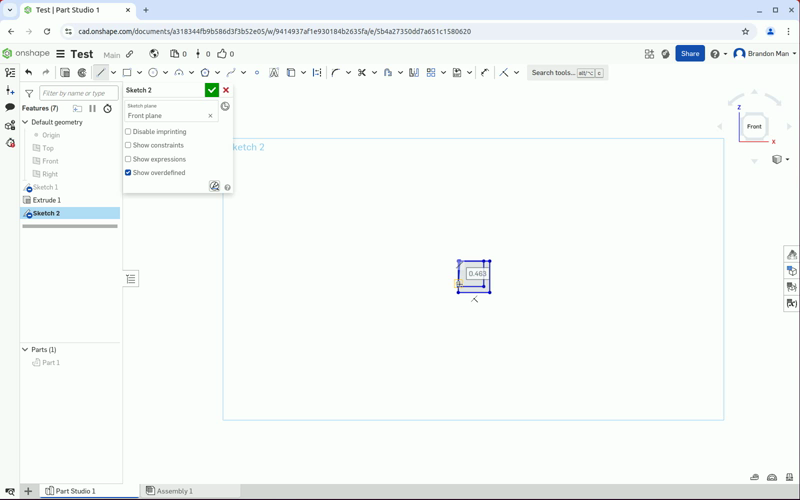
scroll(-6)
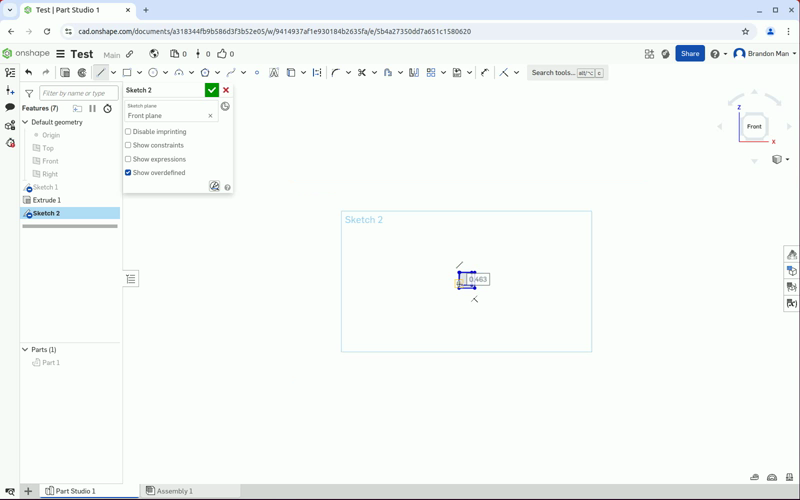
scroll(-6)
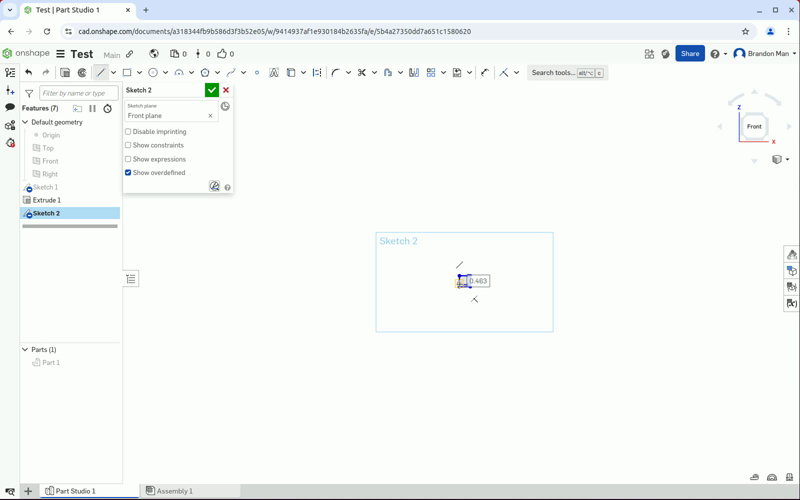
scroll(-6)
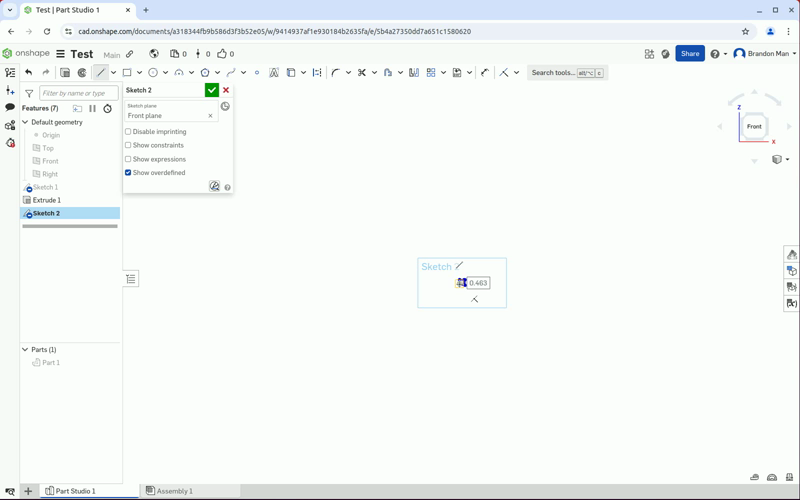
key(esc)
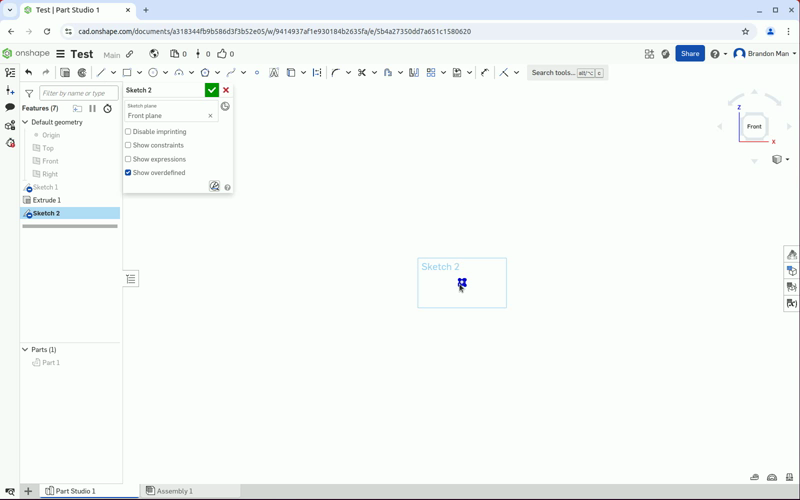
mouse_move(462, 280)
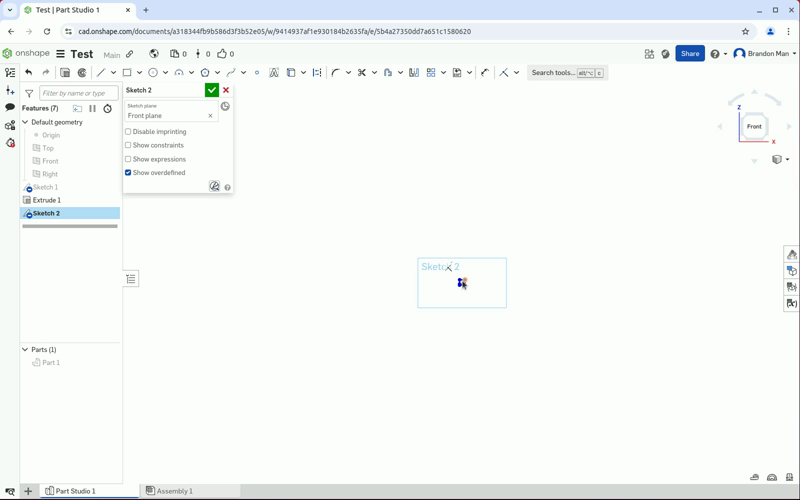
scroll(6)
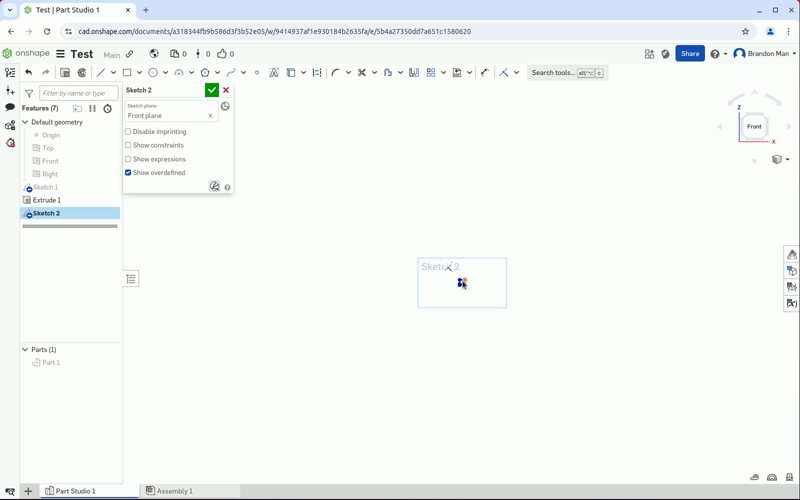
scroll(6)
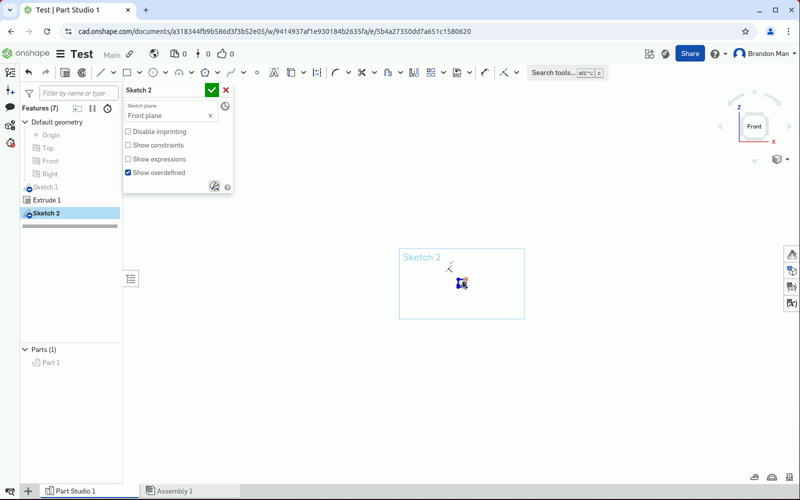
scroll(6)
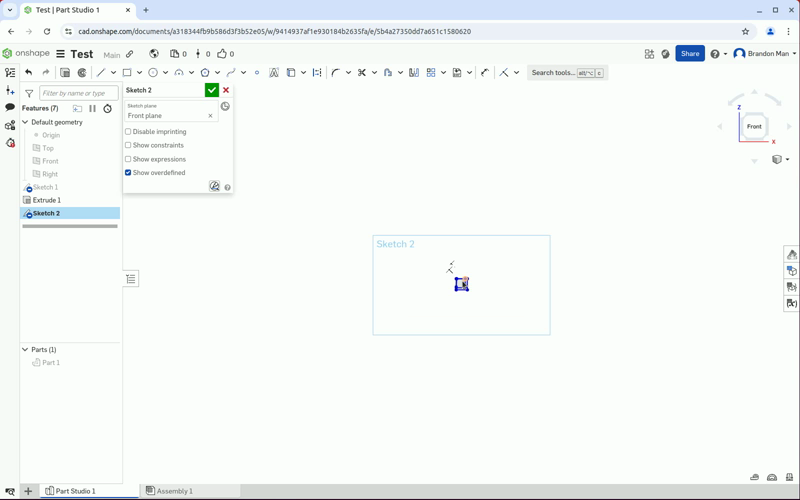
scroll(6)
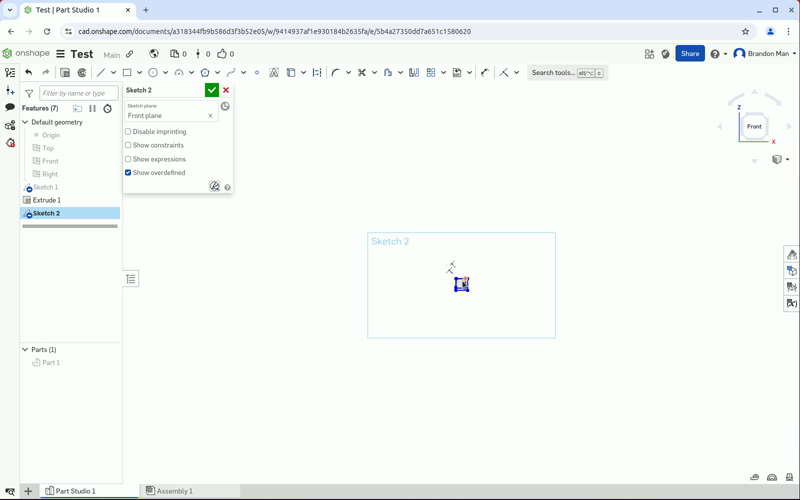
scroll(6)
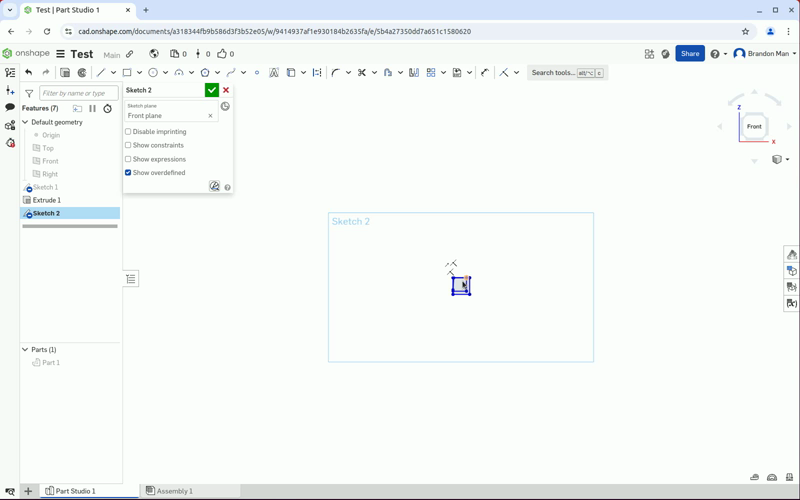
scroll(6)
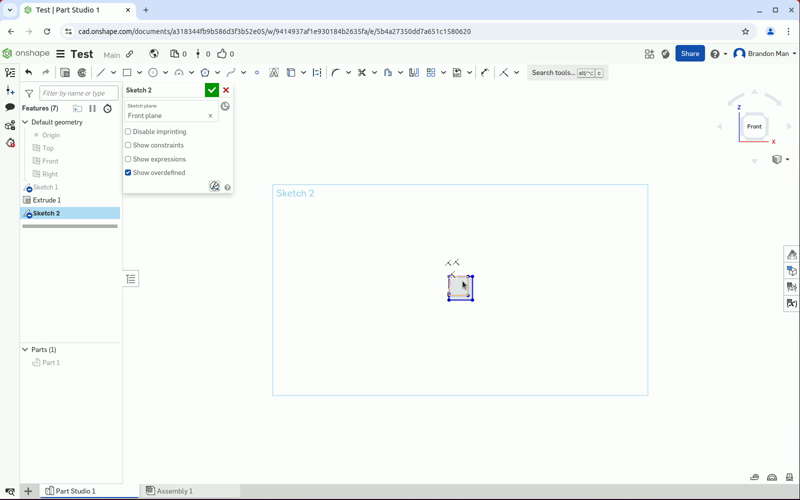
scroll(6)
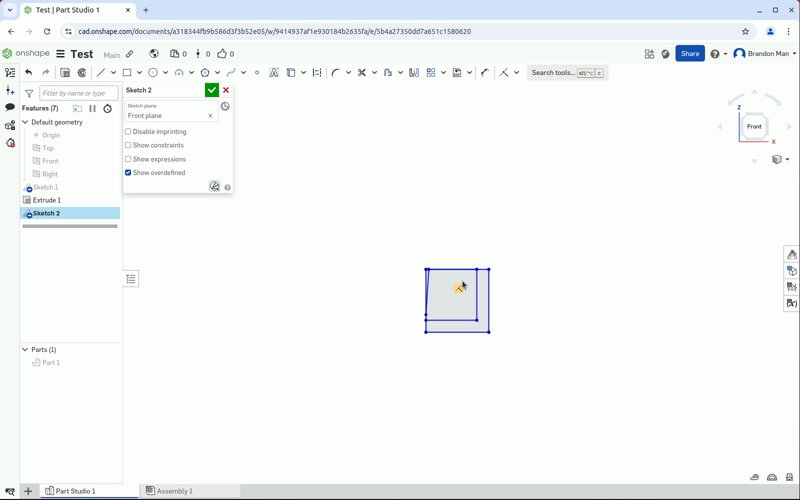
click(462, 280)
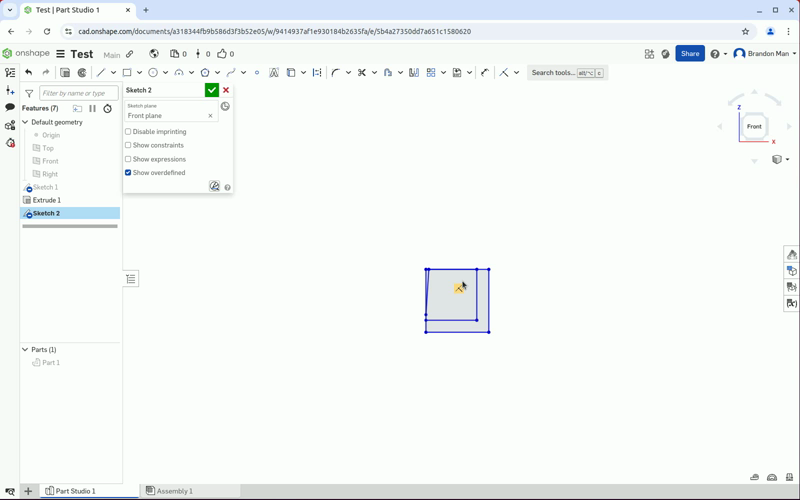
scroll(-6)
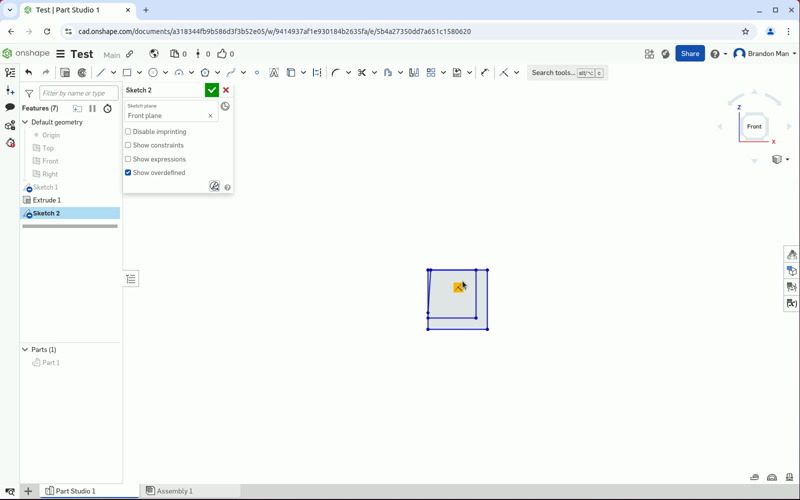
scroll(-6)
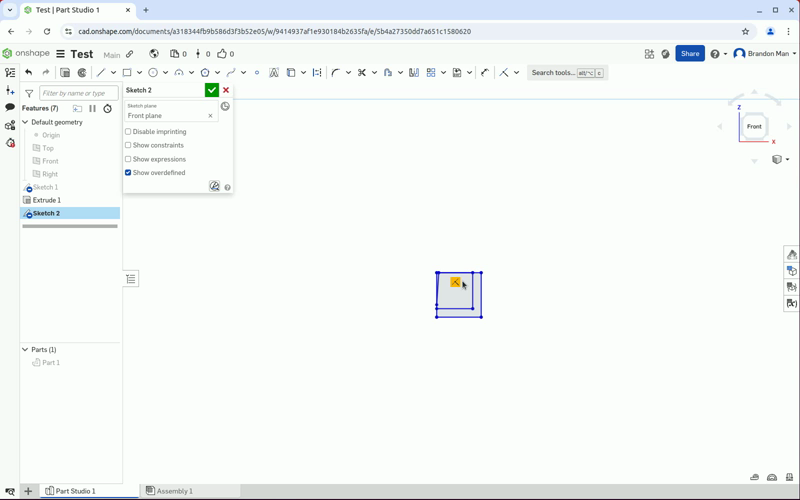
scroll(-6)
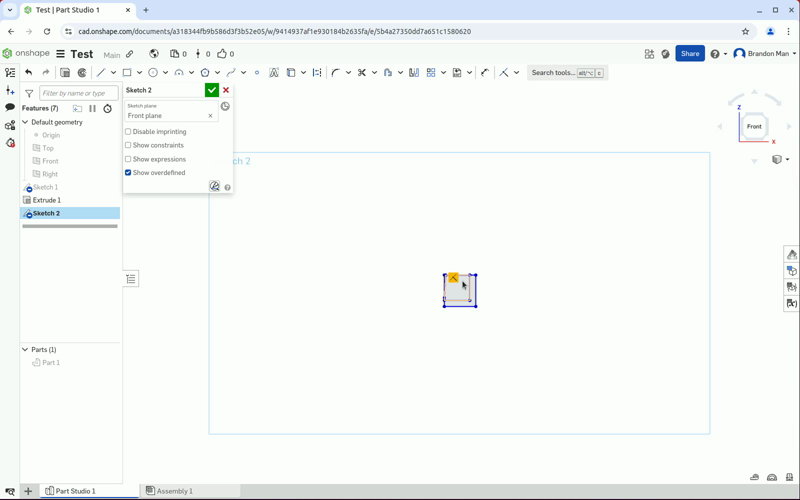
scroll(-6)
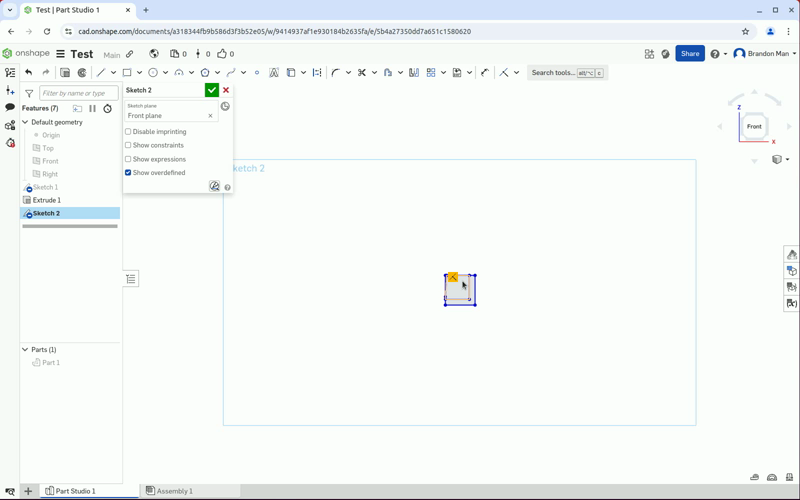
scroll(-6)
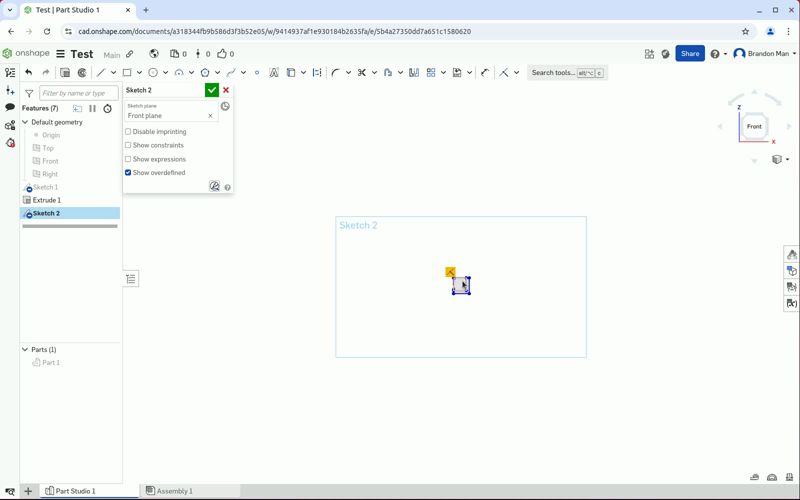
scroll(-6)
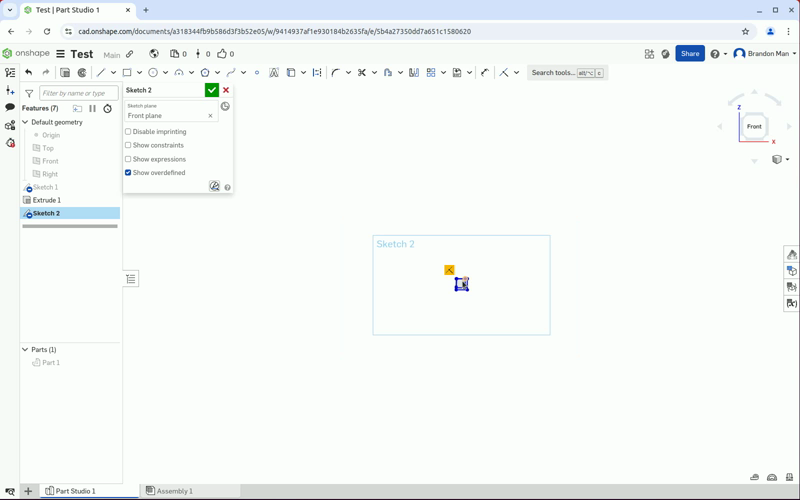
scroll(-6)
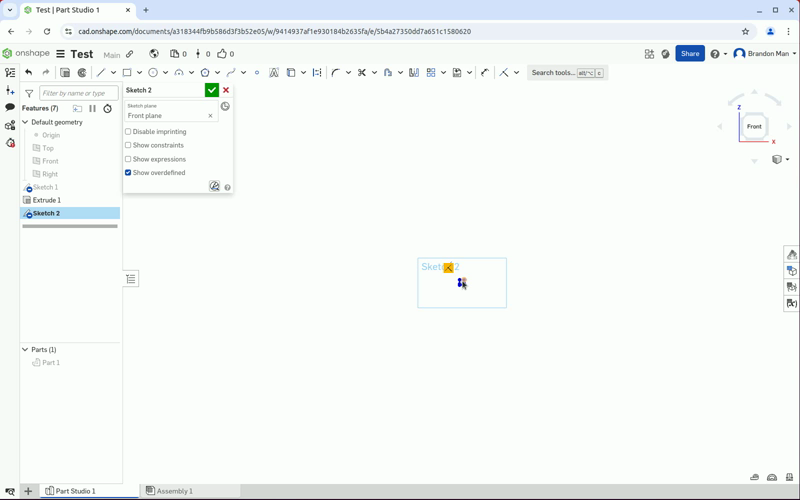
mouse_move(73, 352)
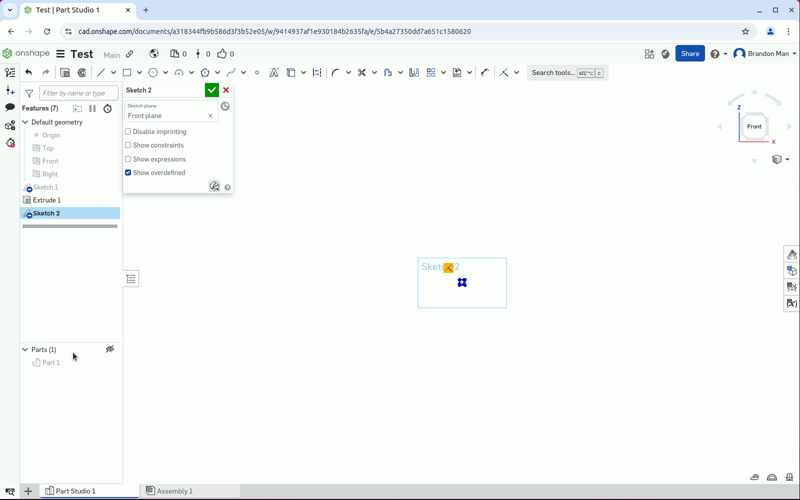
key(shift+y)
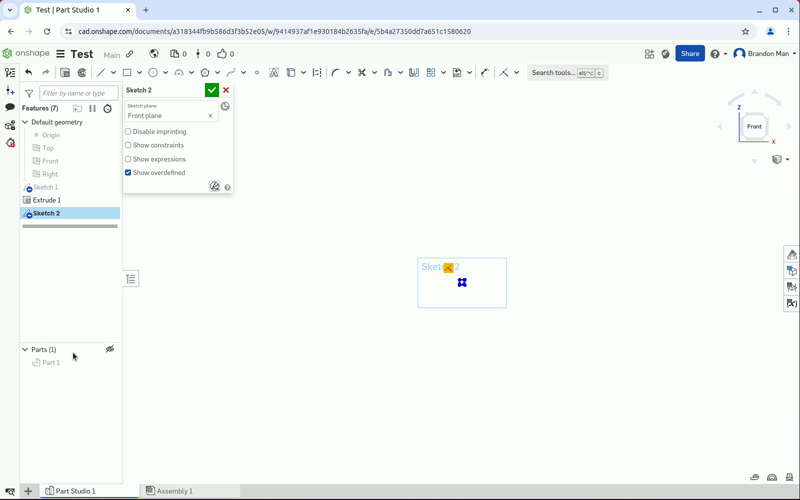
key(shift+e)
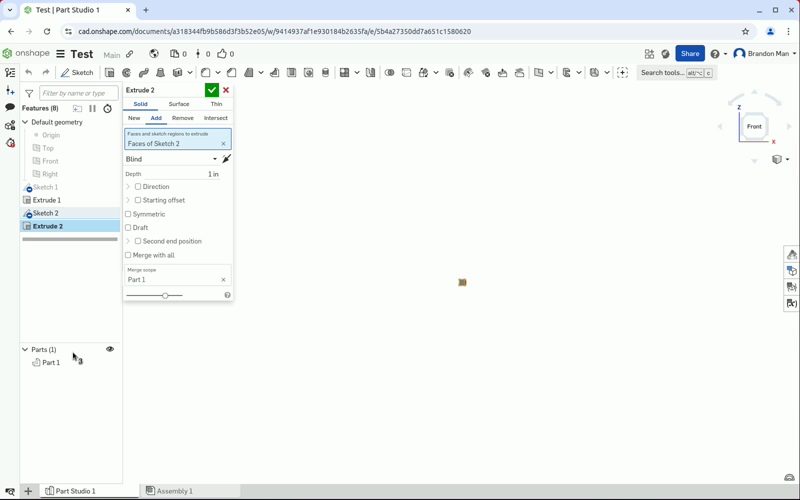
mouse_move(143, 106)
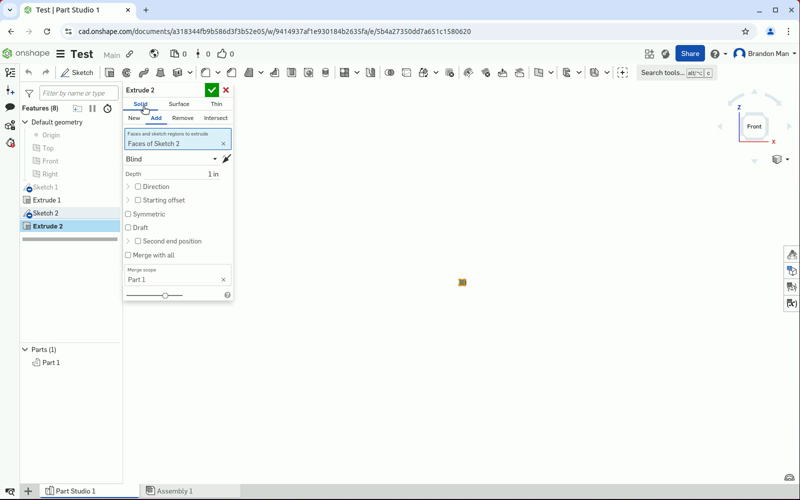
click(143, 106)
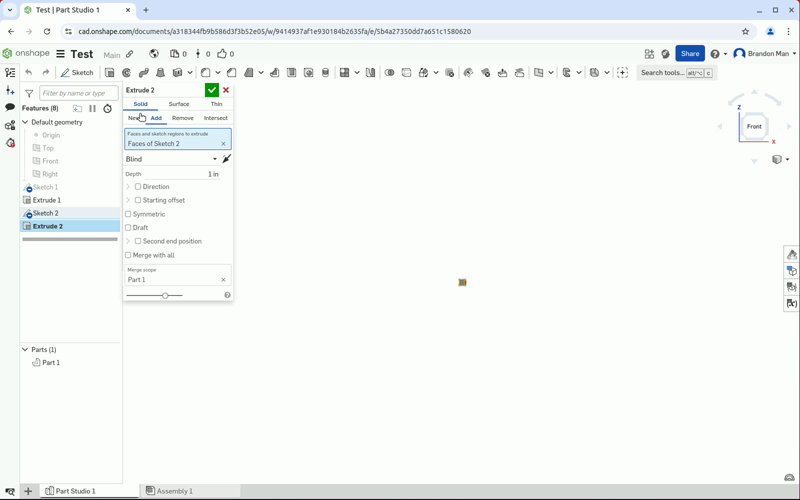
mouse_move(137, 120)
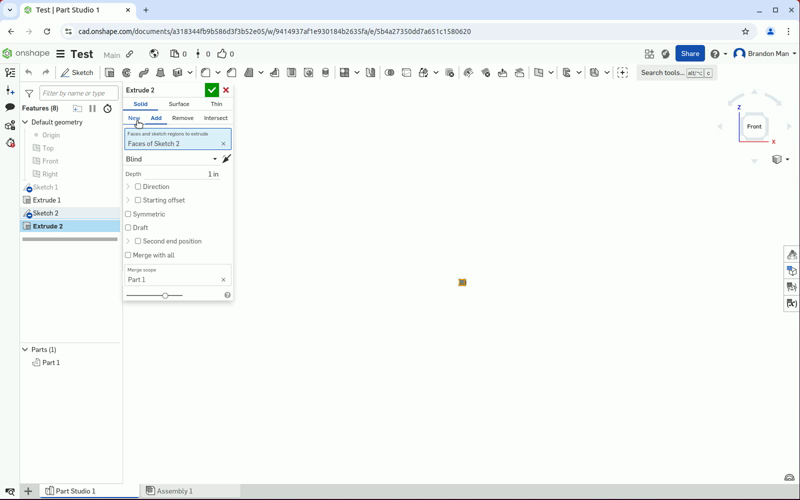
click(137, 120)
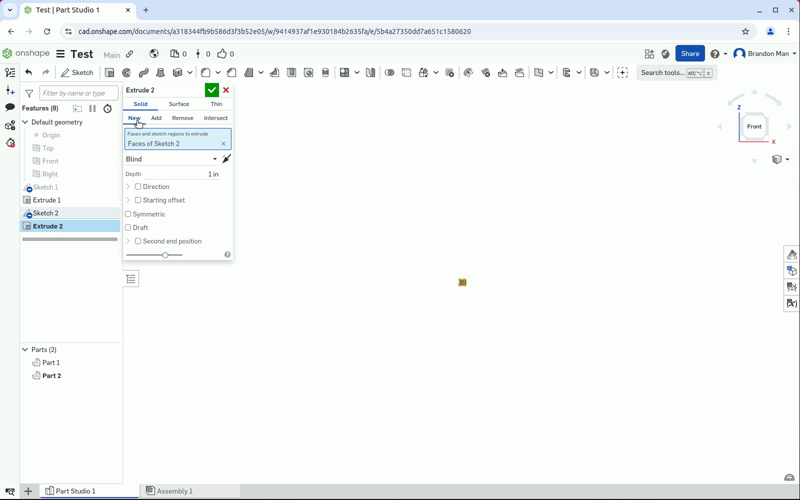
key(tab, 4)
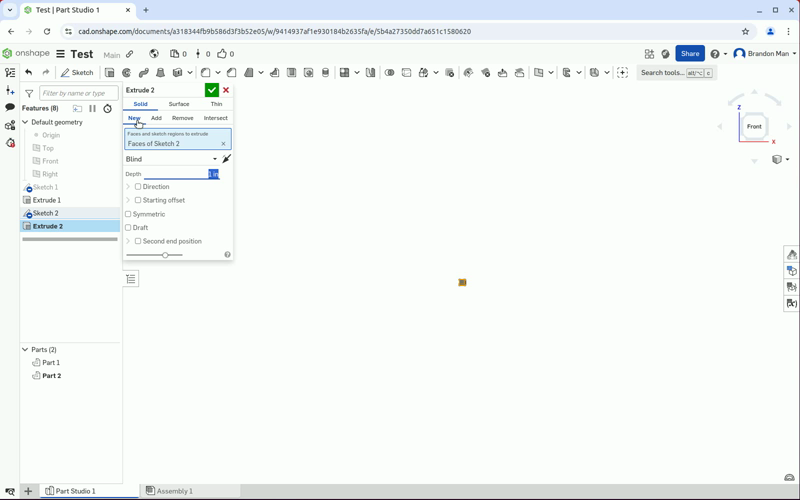
text(-6.258)
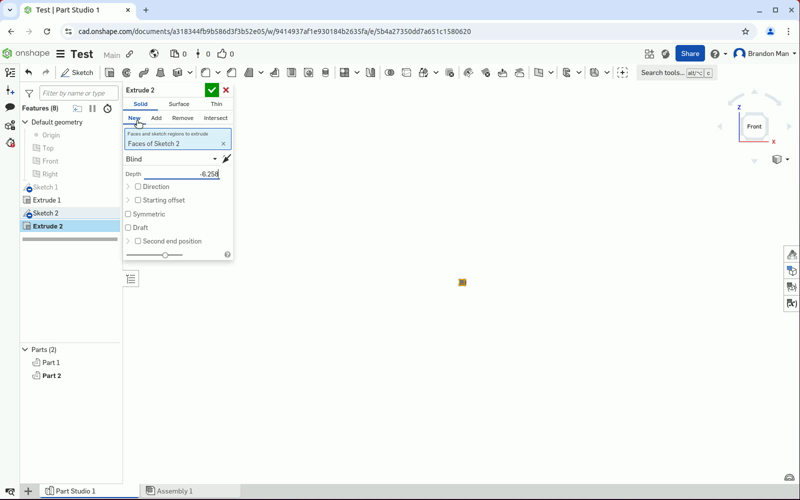
key(enter)
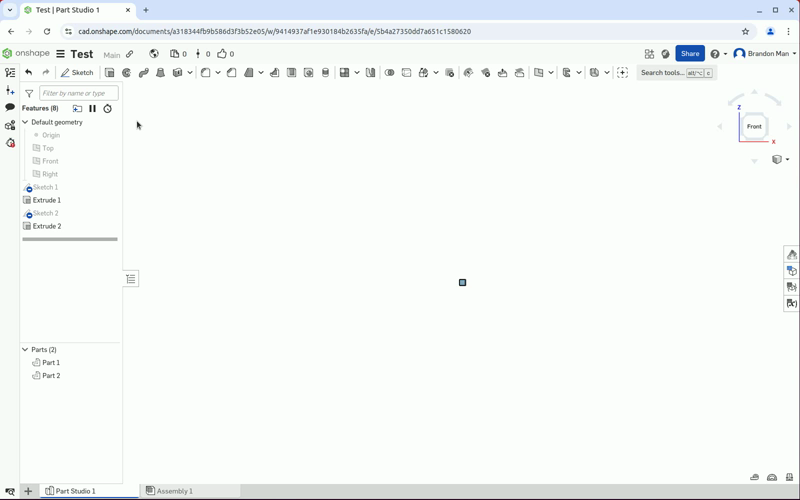
key(shift+h)
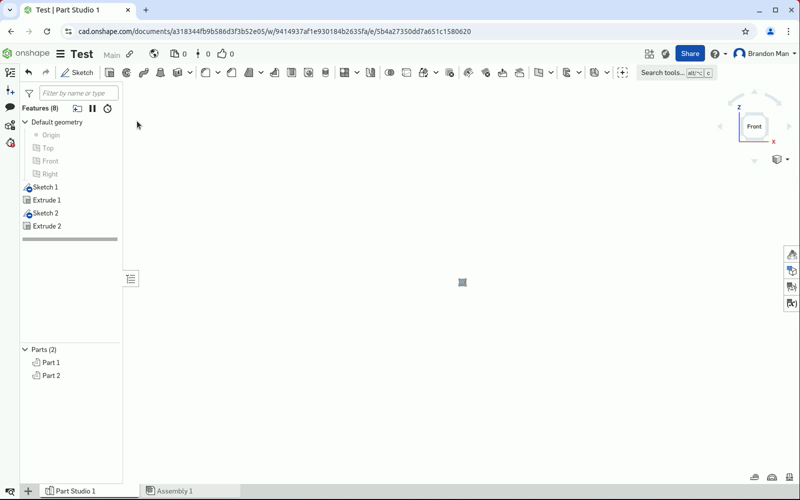
key(shift+h)
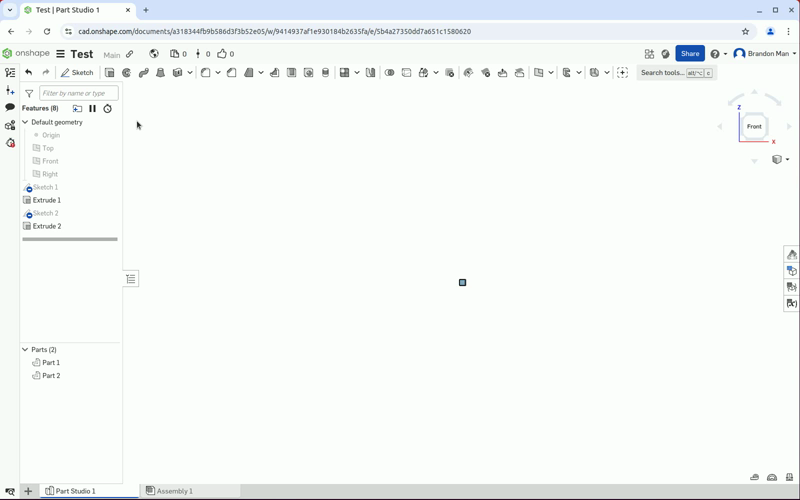
mouse_move(73, 189)
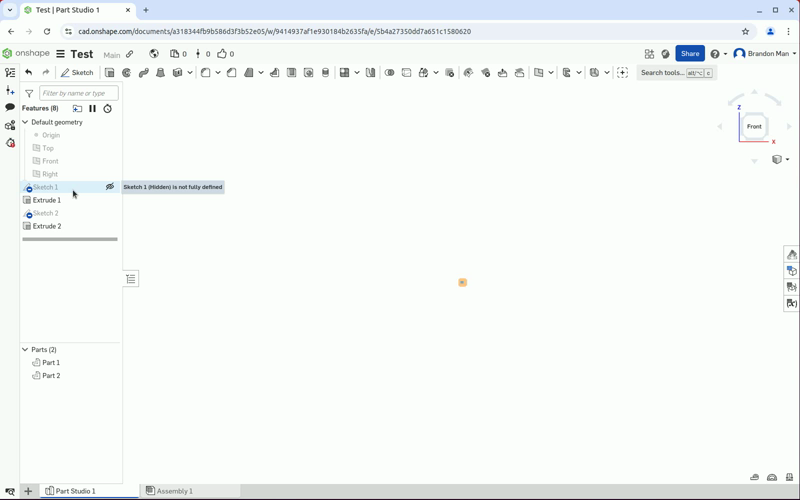
click(73, 189)
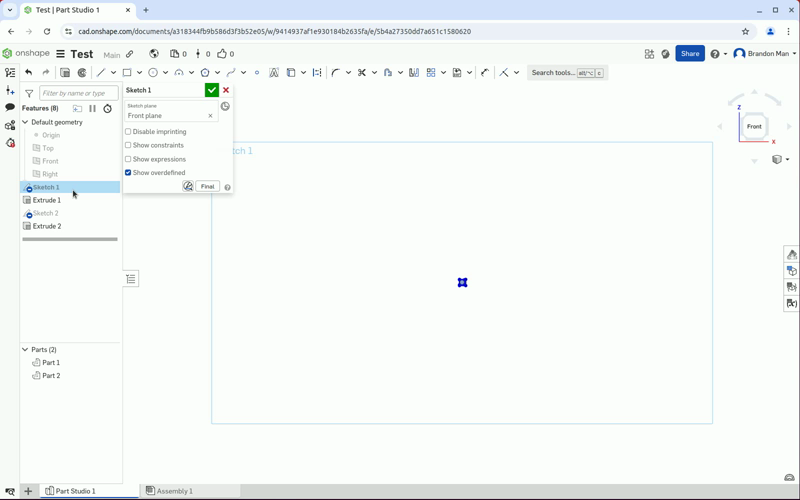
mouse_move(229, 92)
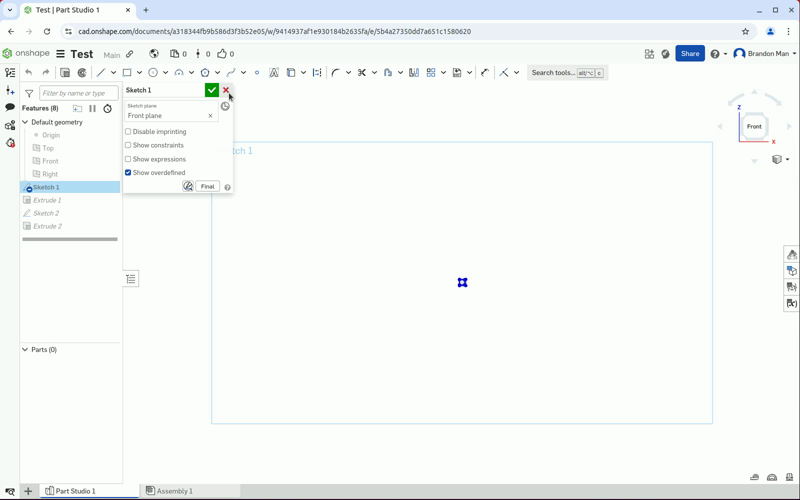
click(229, 92)
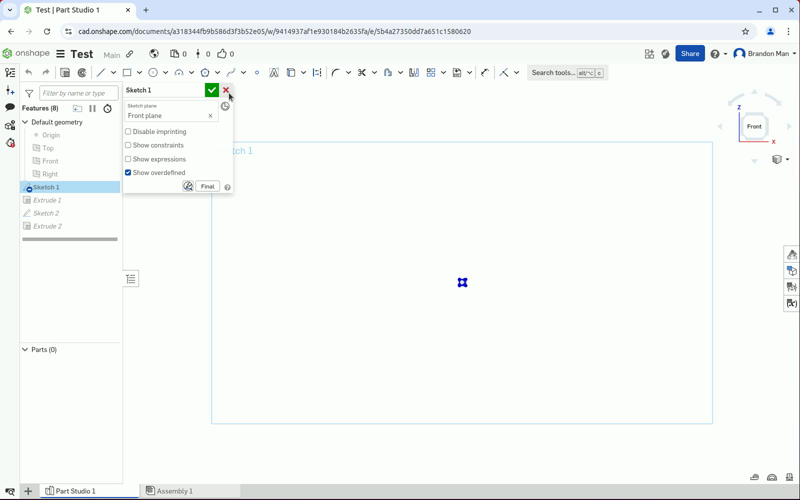
key(shift+s)
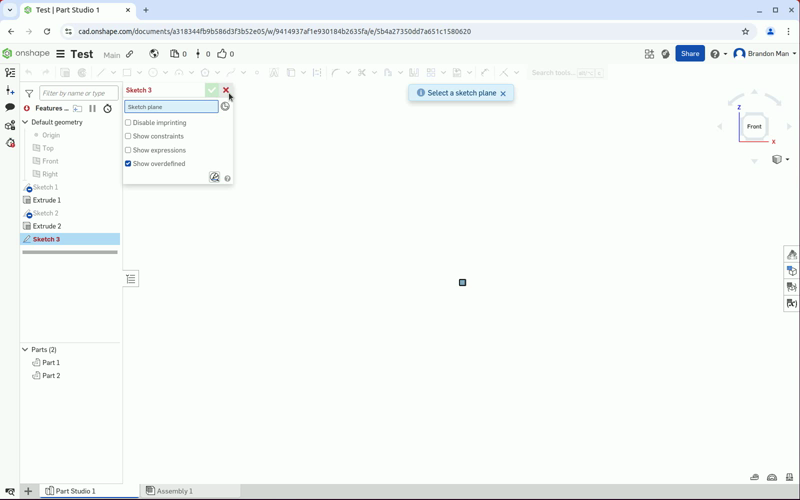
mouse_move(73, 163)
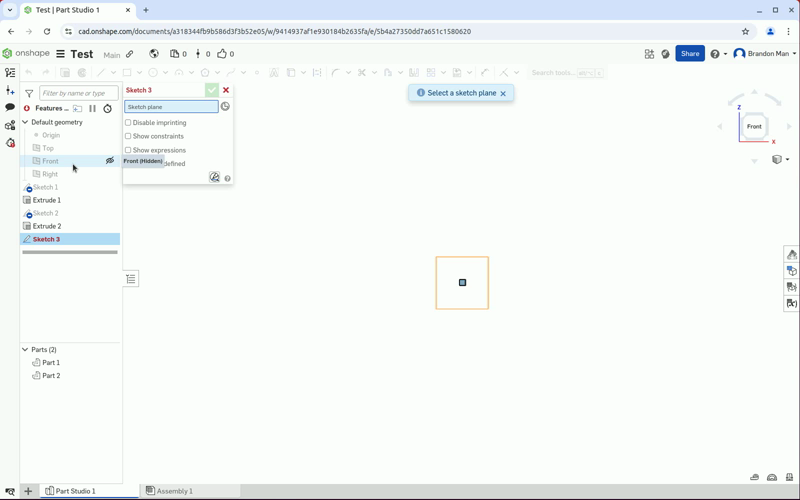
click(73, 163)
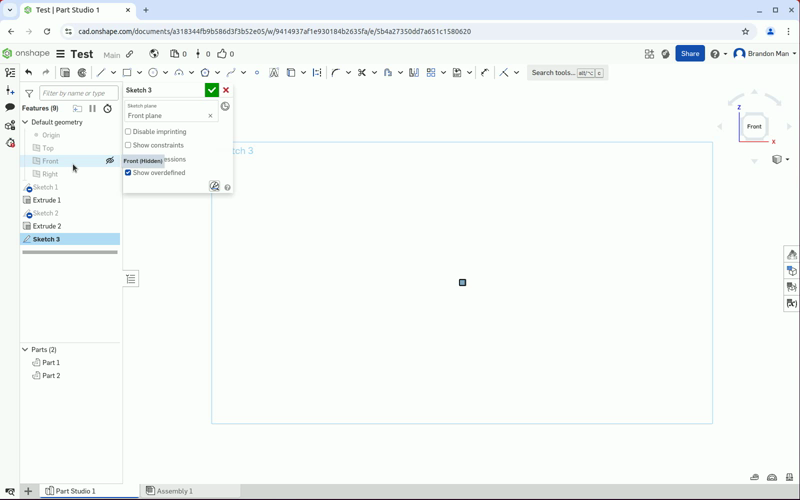
mouse_move(73, 352)
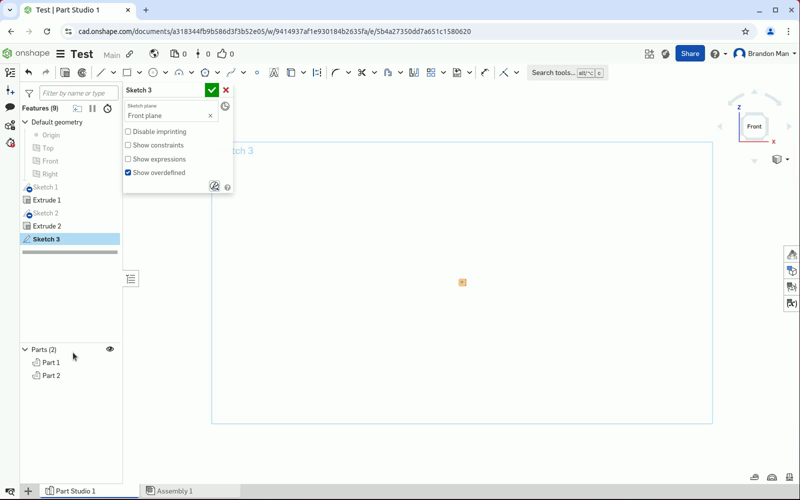
key(y)
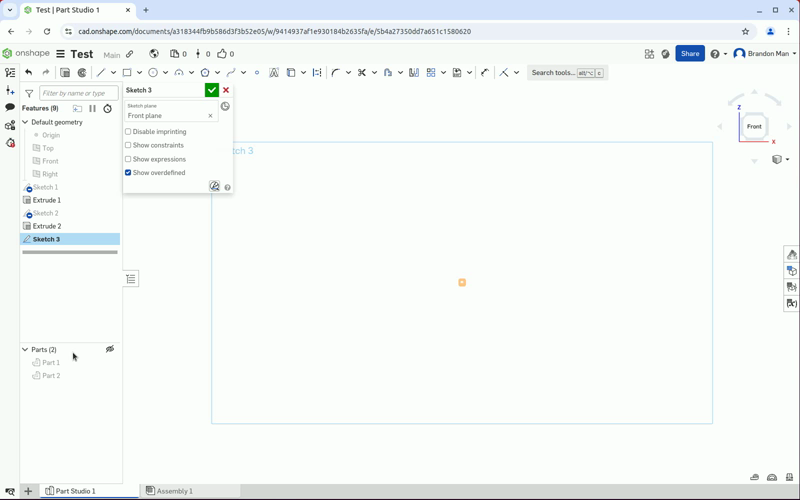
key(l)
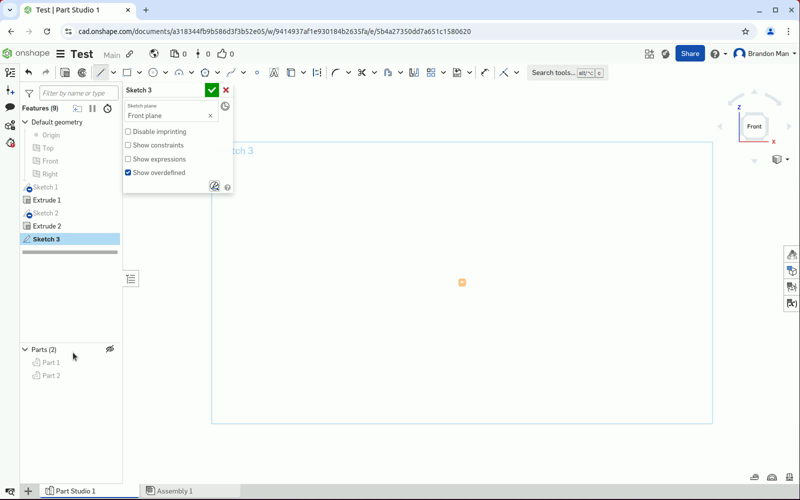
key_down(shift)
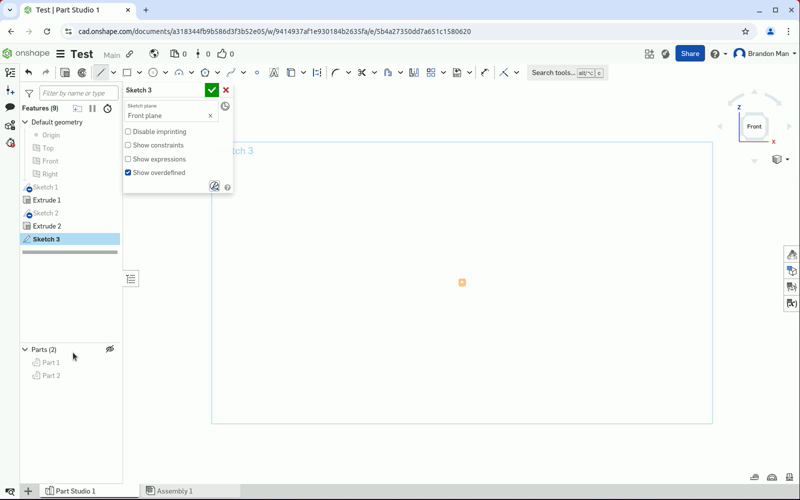
mouse_move(459, 284)
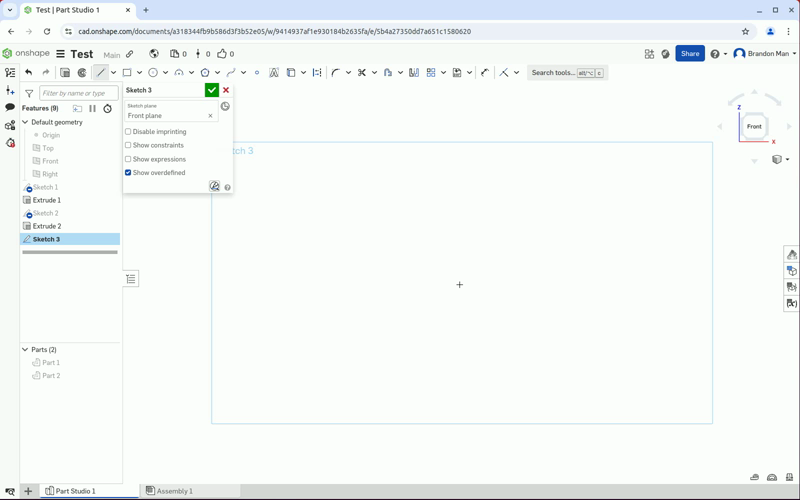
click(459, 284)
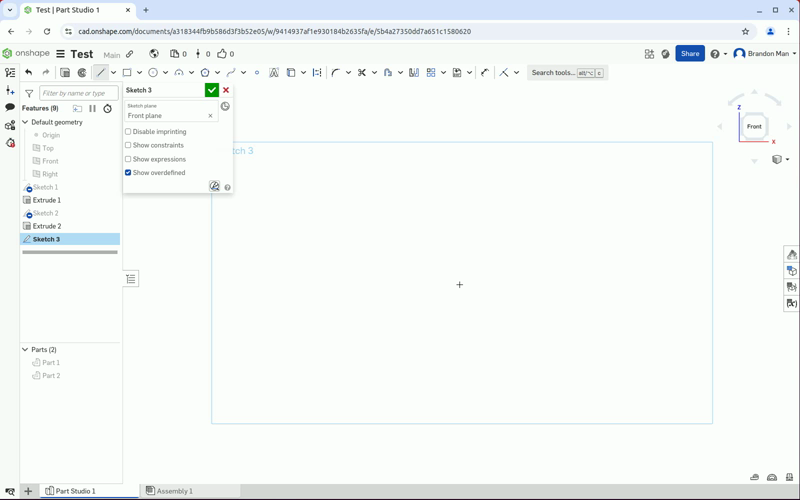
key_up(shift)
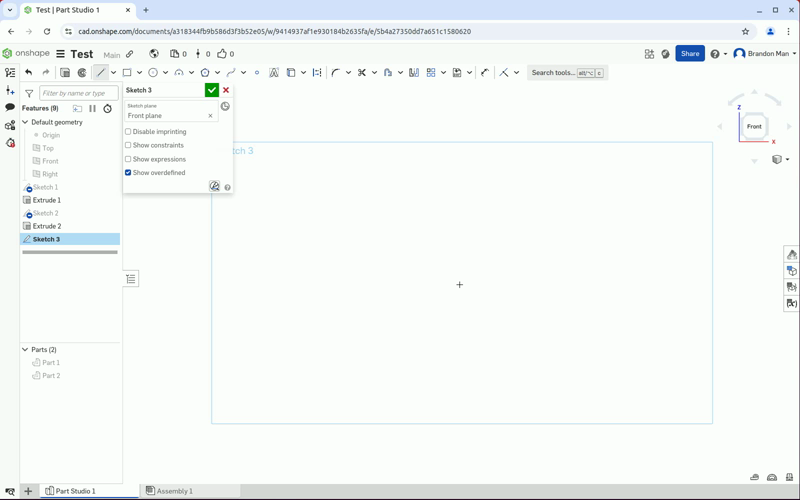
key_down(shift)
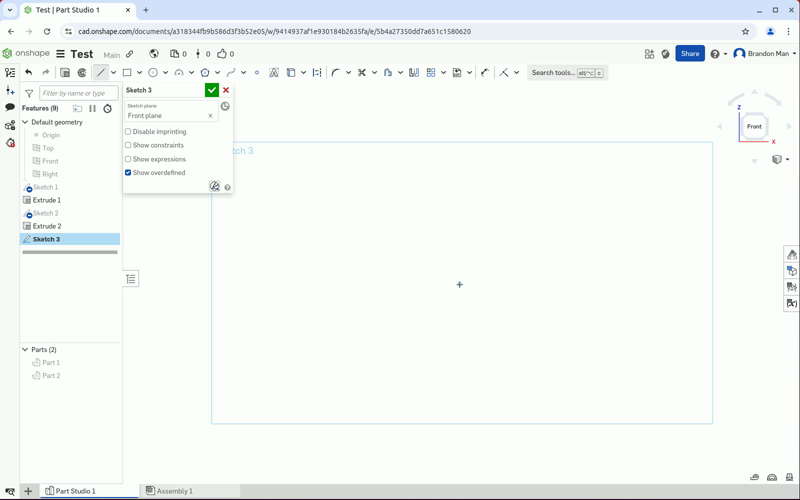
mouse_move(489, 284)
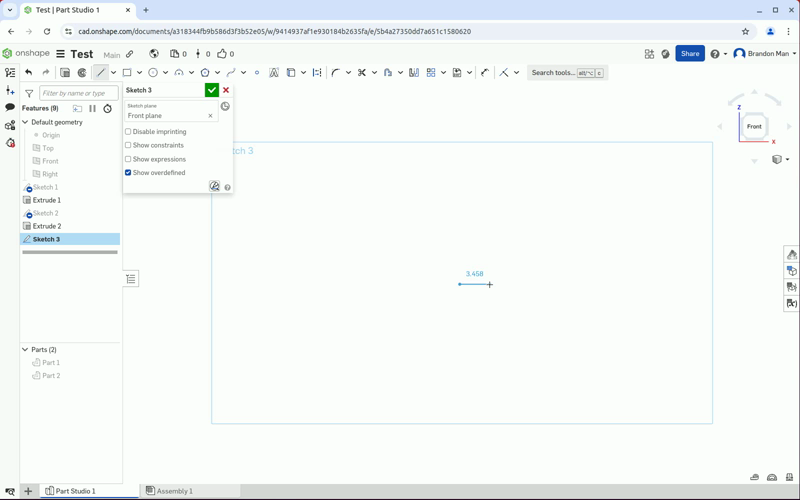
mouse_move(463, 284)
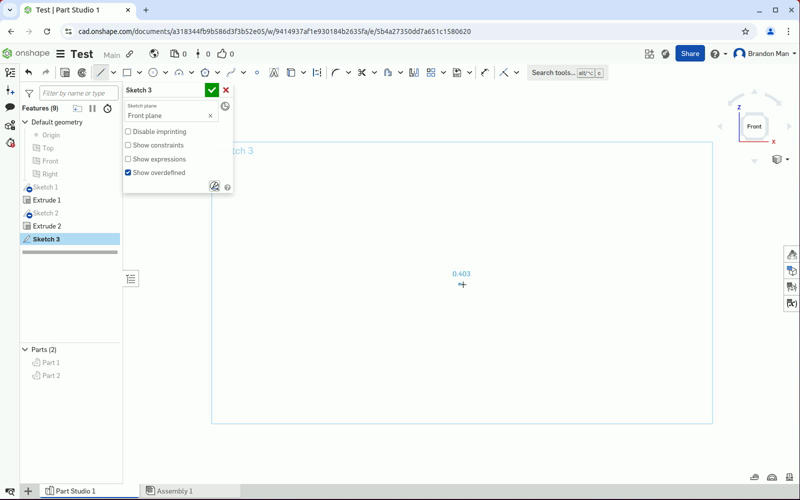
scroll(6)
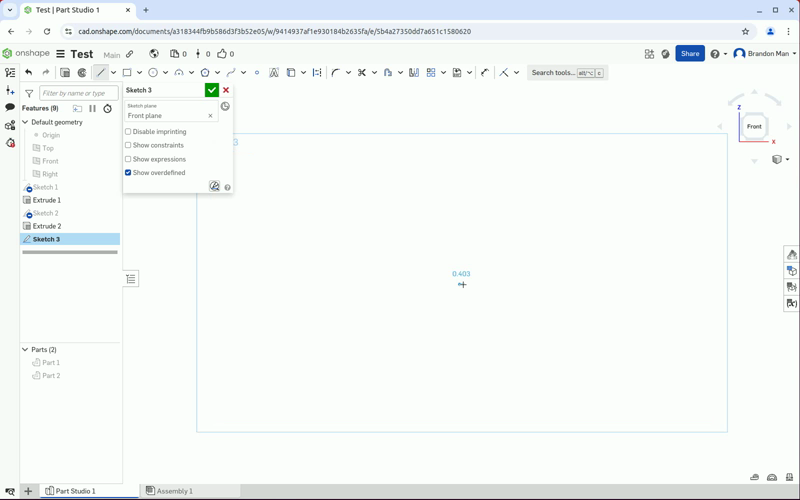
scroll(6)
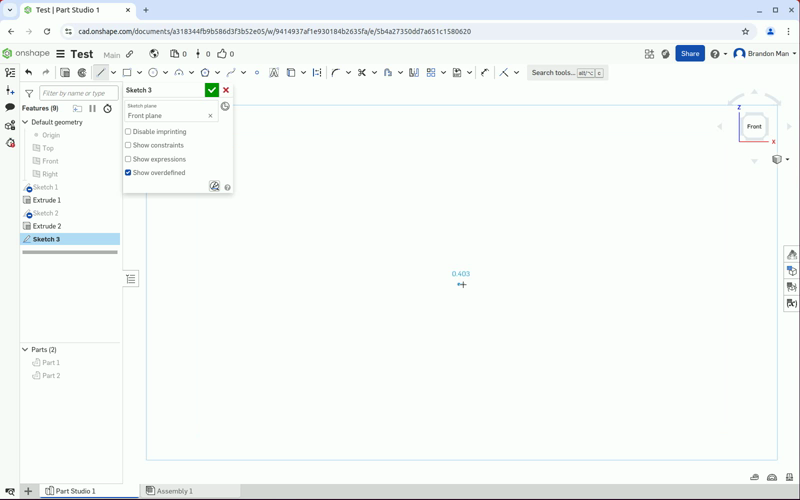
scroll(6)
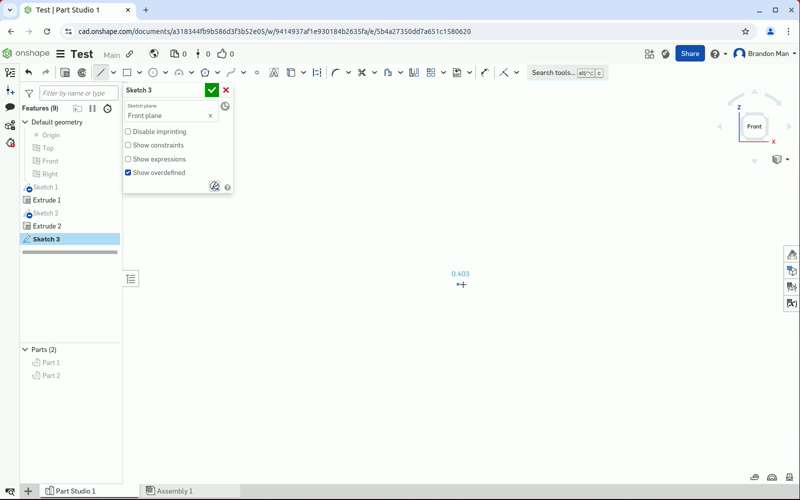
scroll(6)
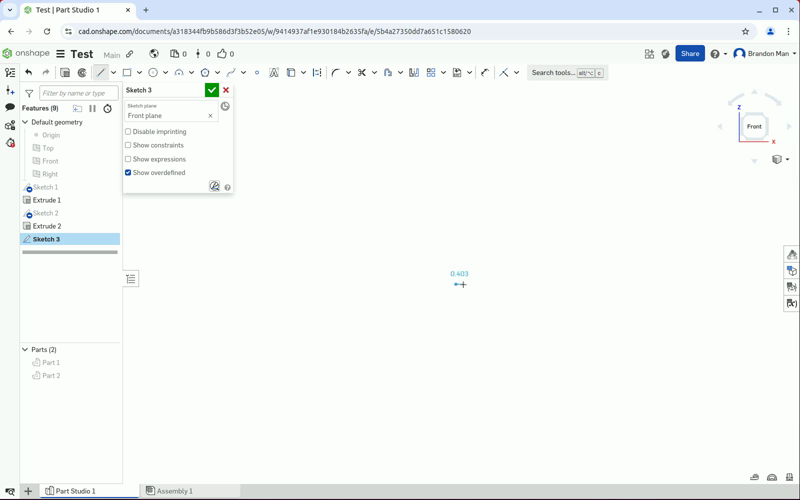
scroll(6)
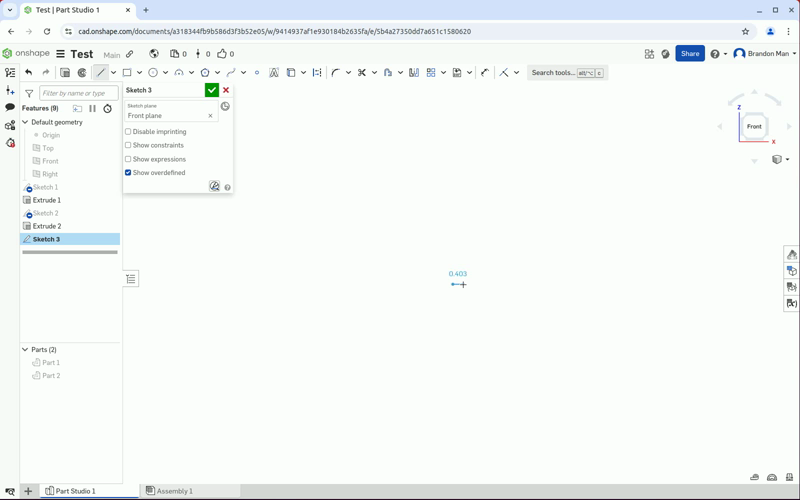
scroll(6)
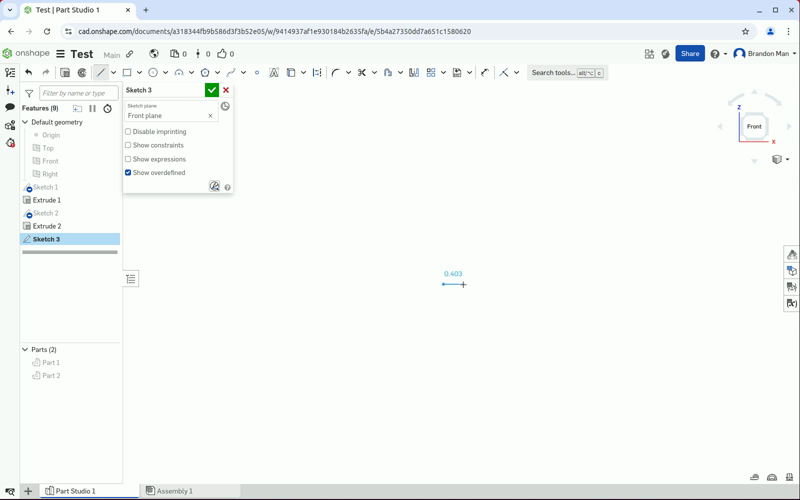
scroll(6)
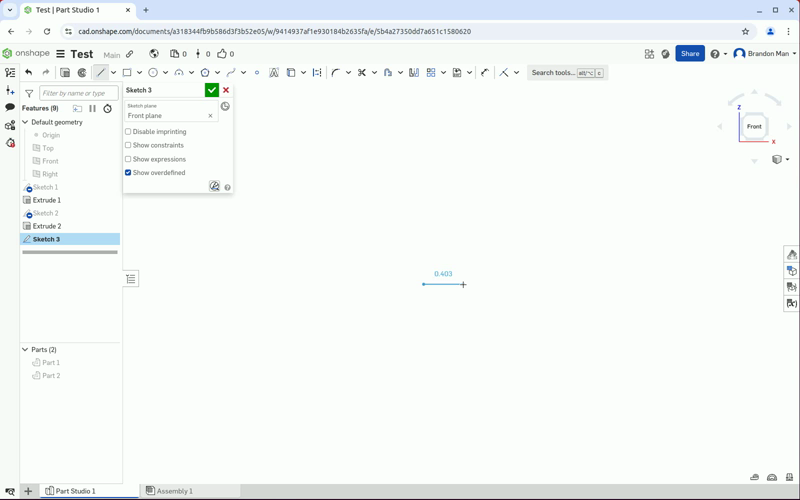
click(463, 284)
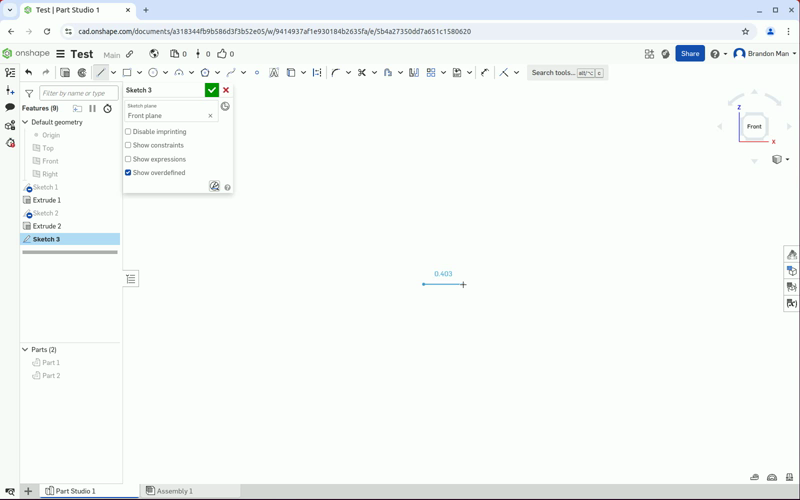
scroll(-6)
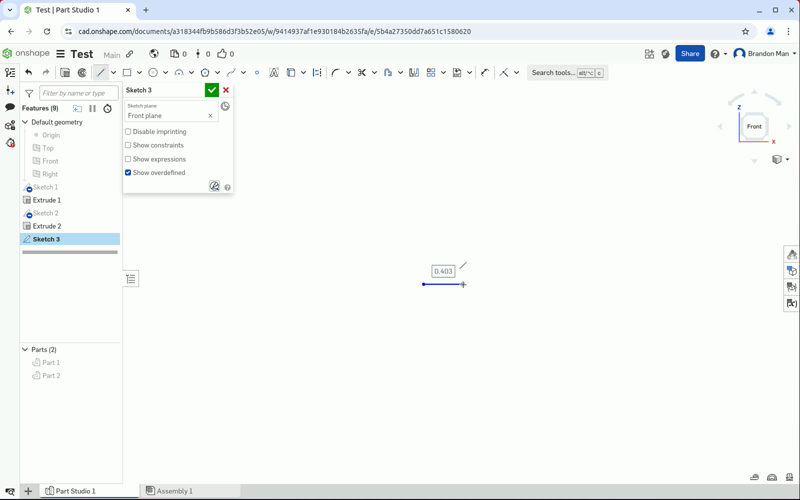
scroll(-6)
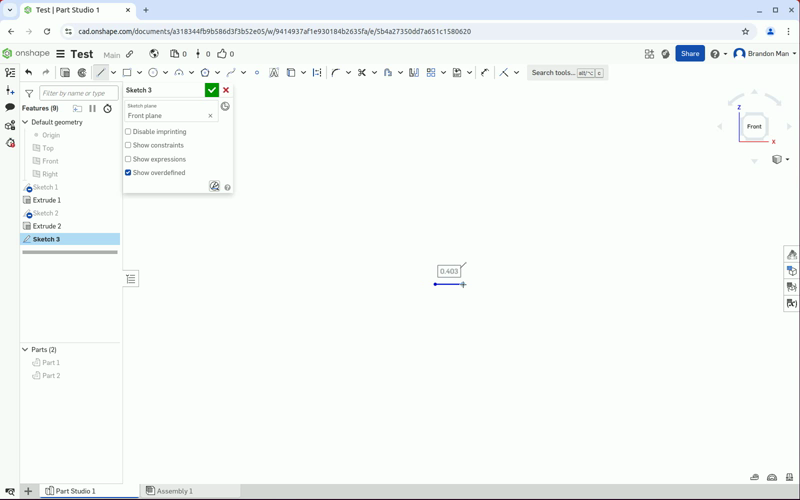
scroll(-6)
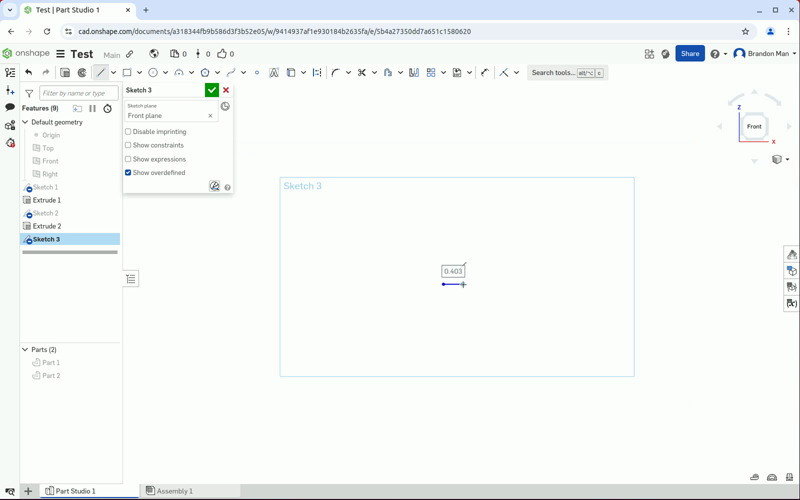
scroll(-6)
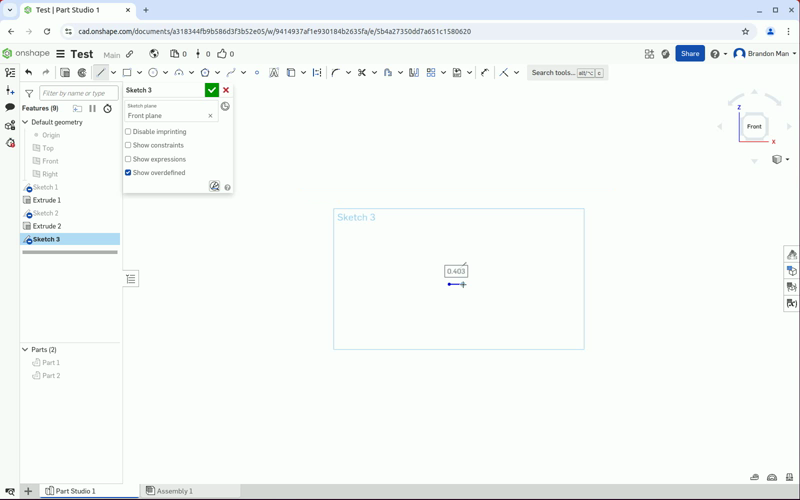
scroll(-6)
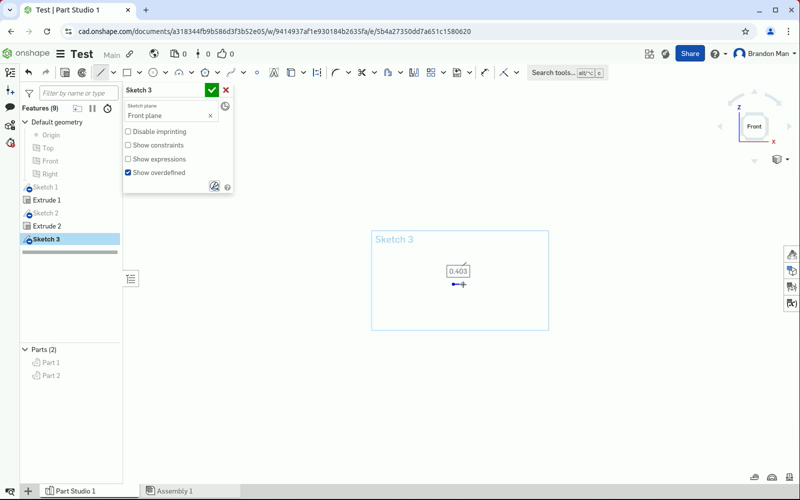
scroll(-6)
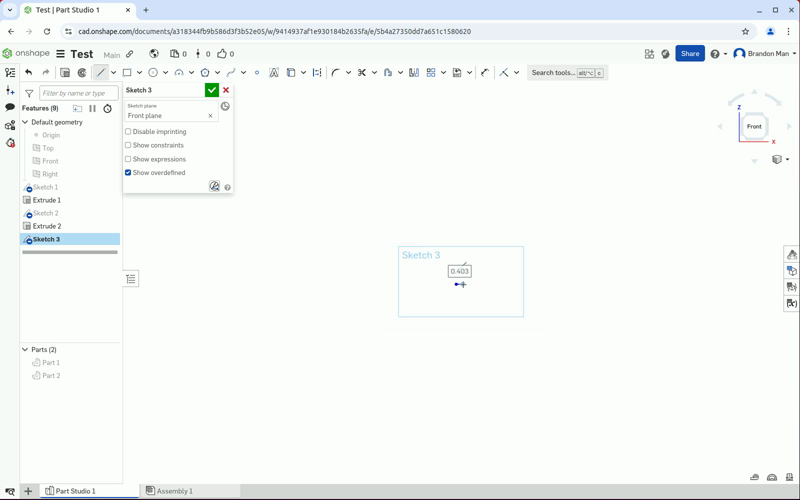
scroll(-6)
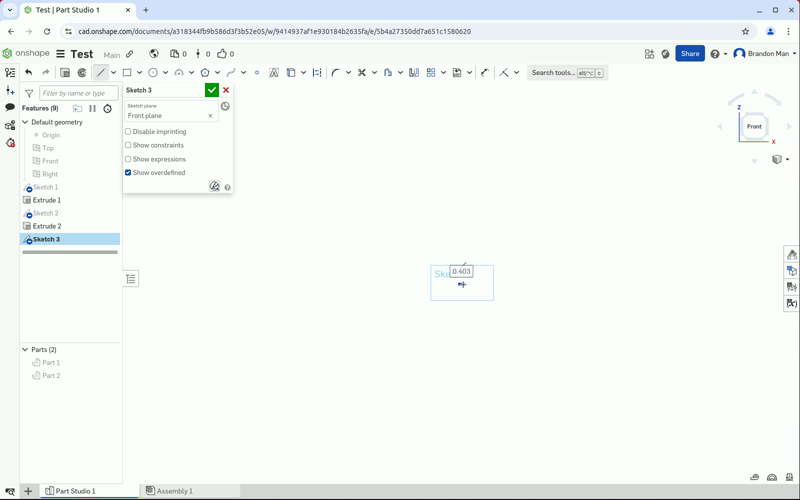
key_up(shift)
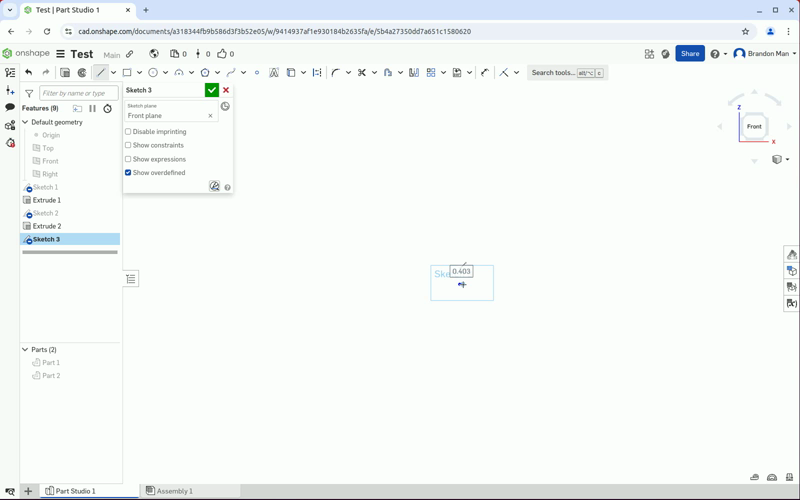
key_down(shift)
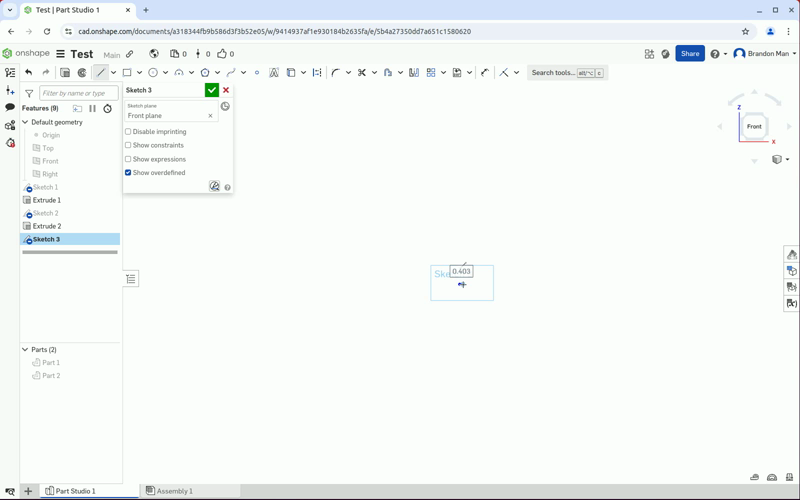
mouse_move(493, 284)
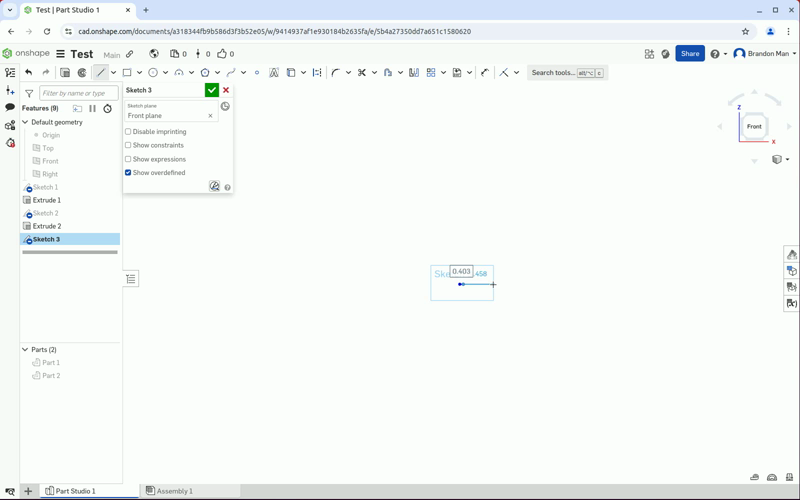
mouse_move(463, 280)
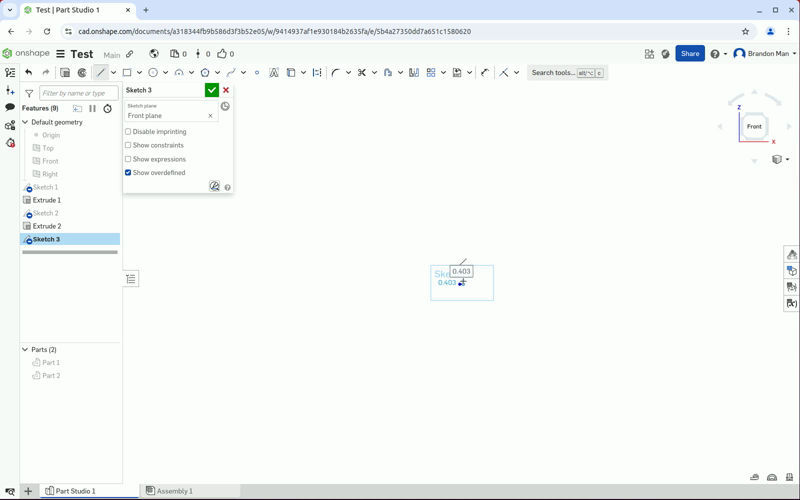
scroll(6)
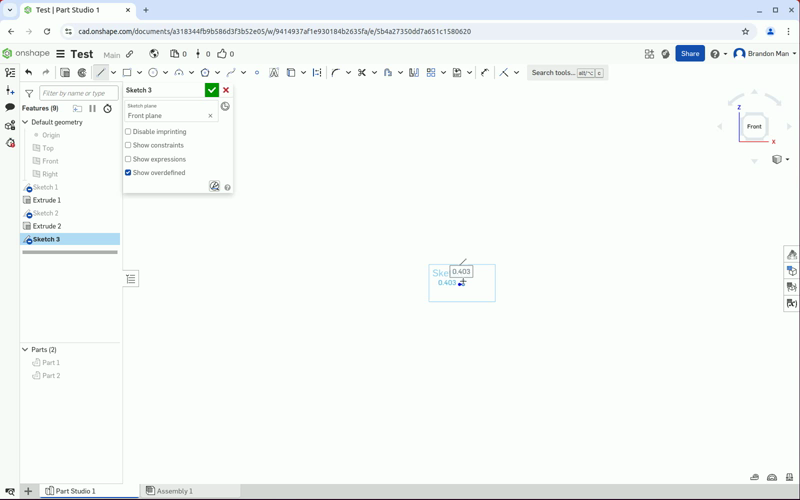
scroll(6)
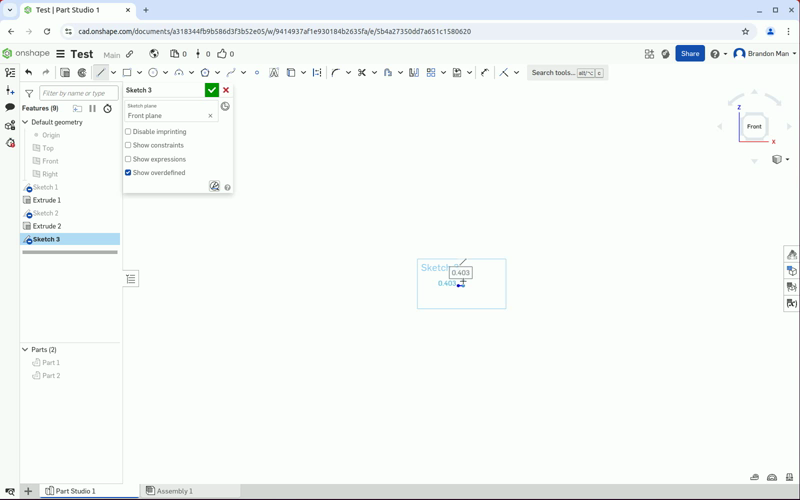
scroll(6)
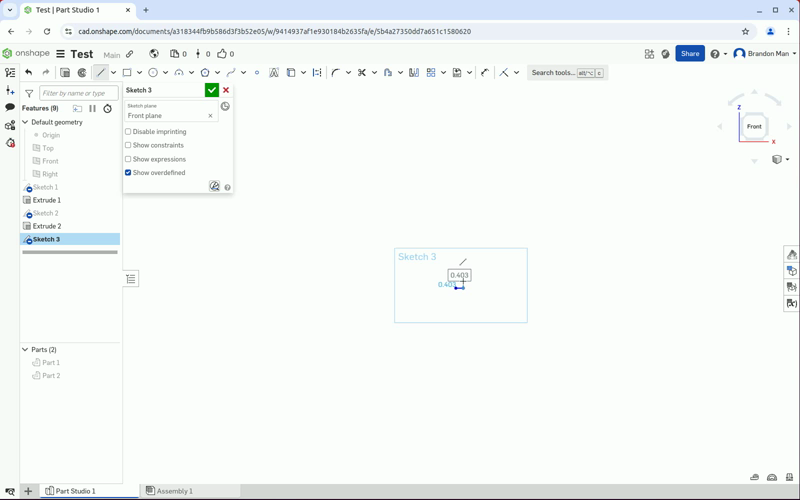
scroll(6)
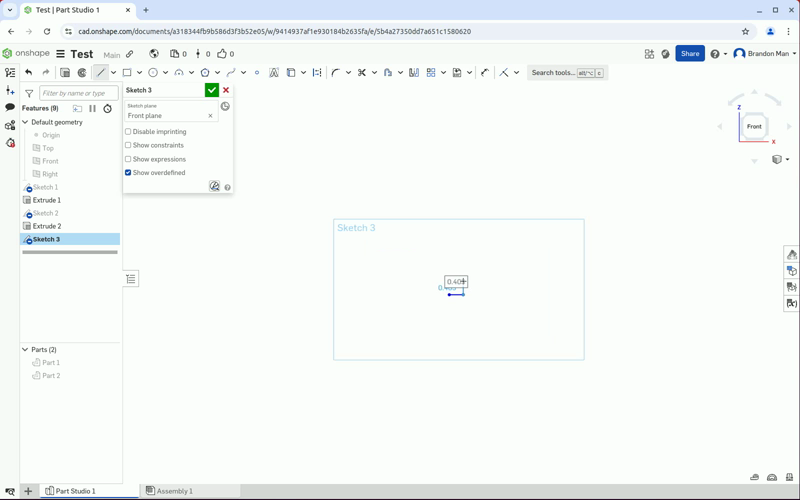
scroll(6)
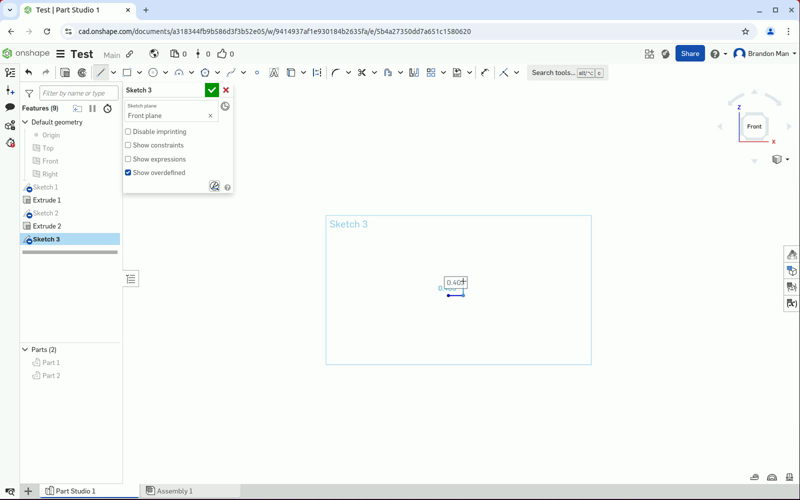
scroll(6)
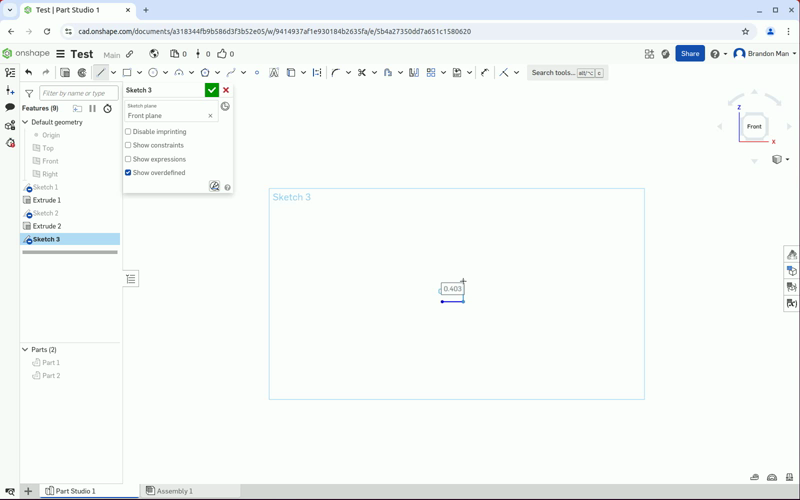
scroll(6)
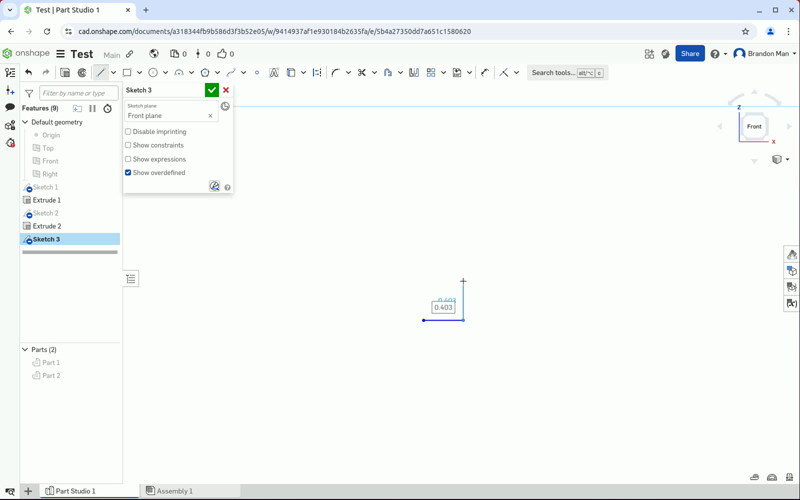
click(463, 280)
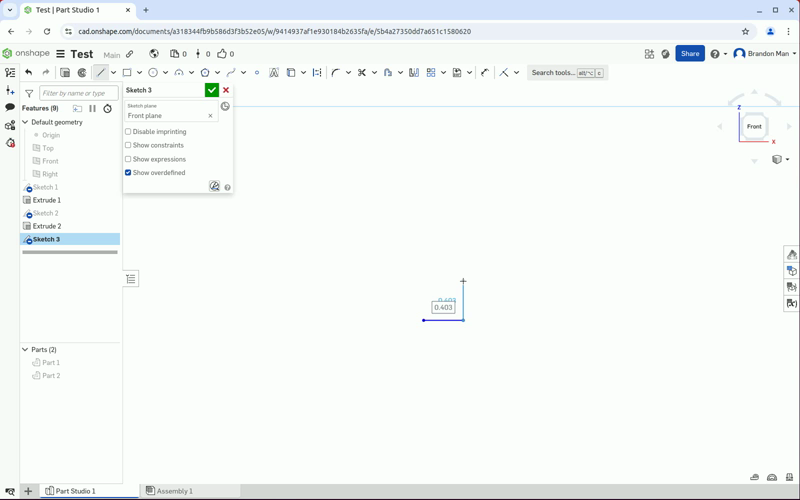
scroll(-6)
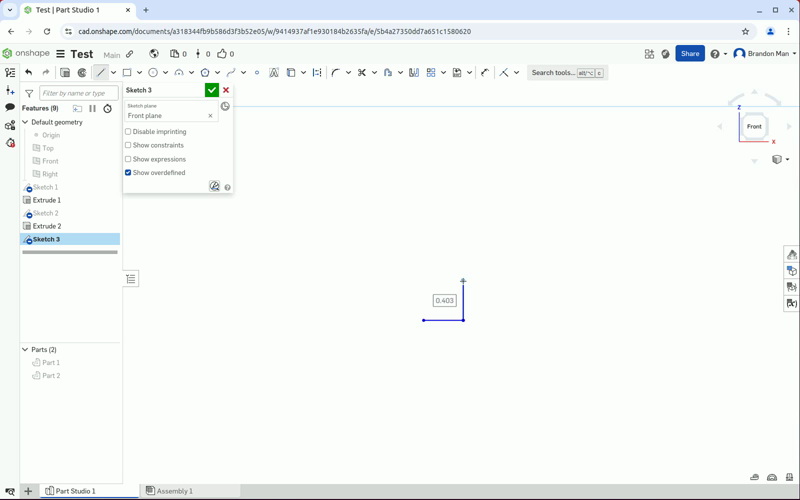
scroll(-6)
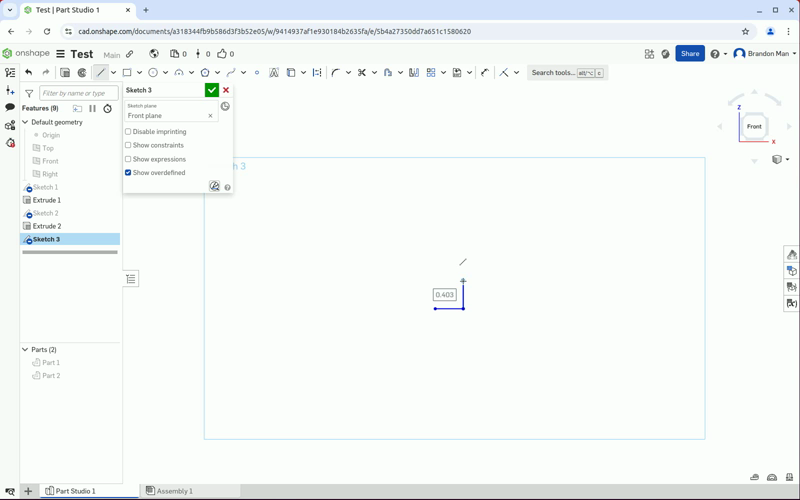
scroll(-6)
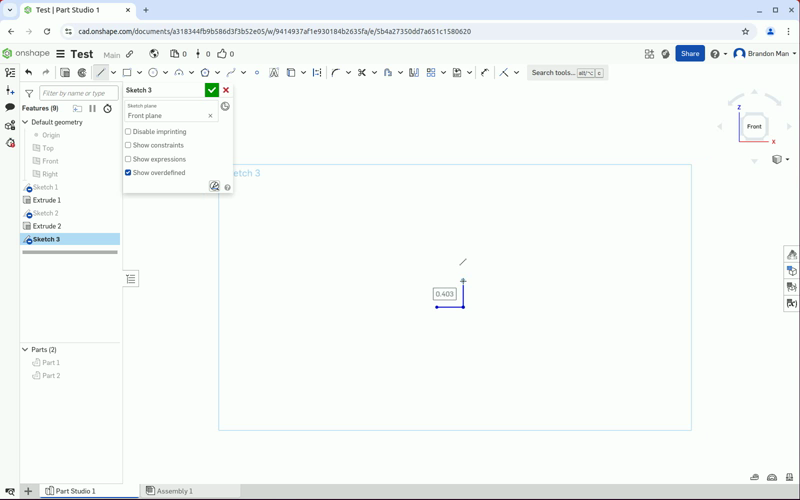
scroll(-6)
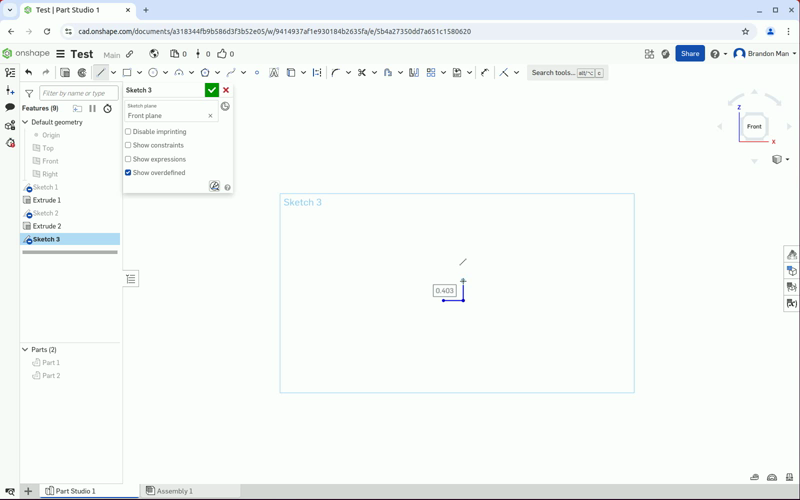
scroll(-6)
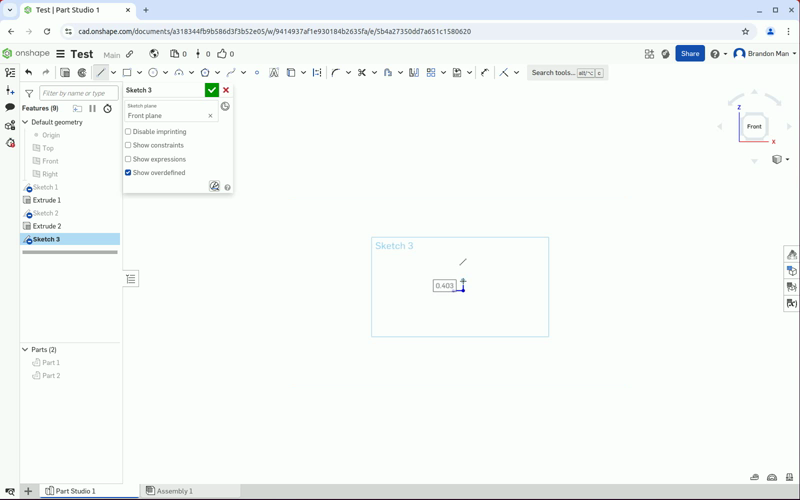
scroll(-6)
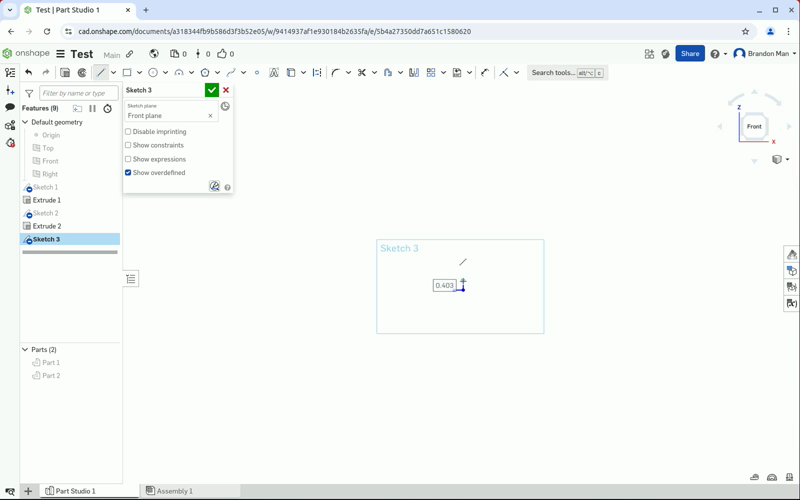
scroll(-6)
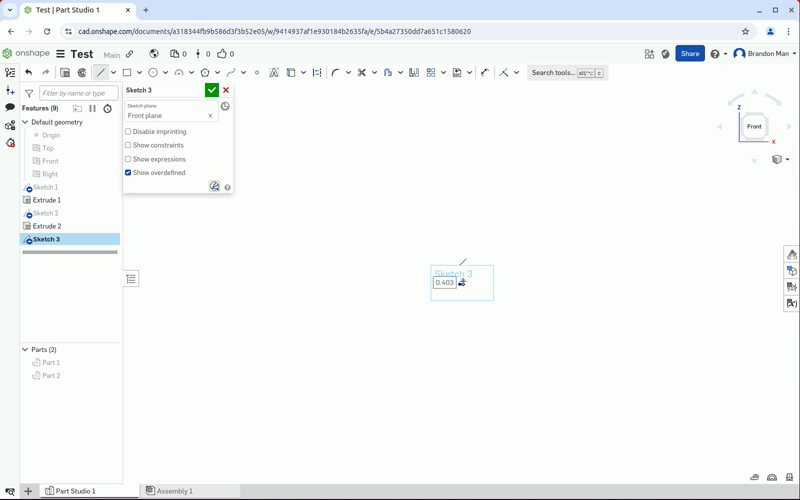
key_up(shift)
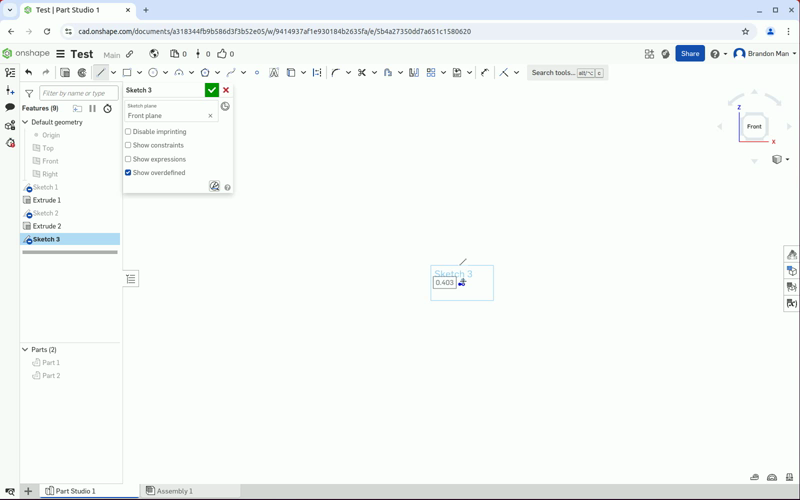
key_down(shift)
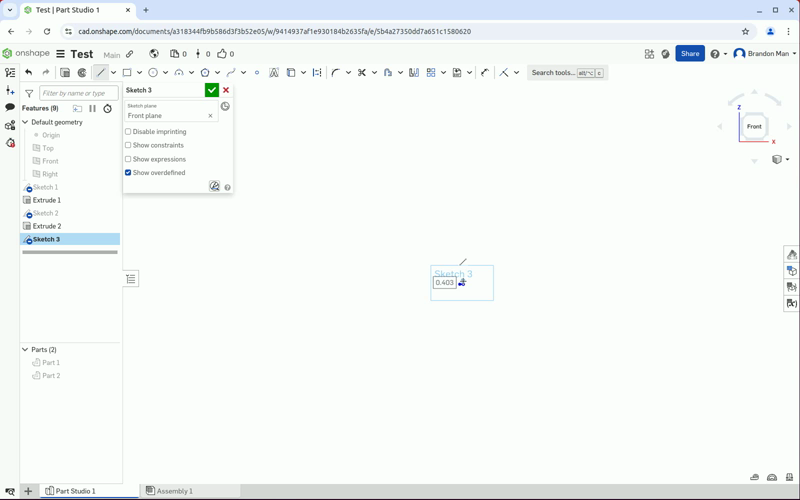
mouse_move(493, 280)
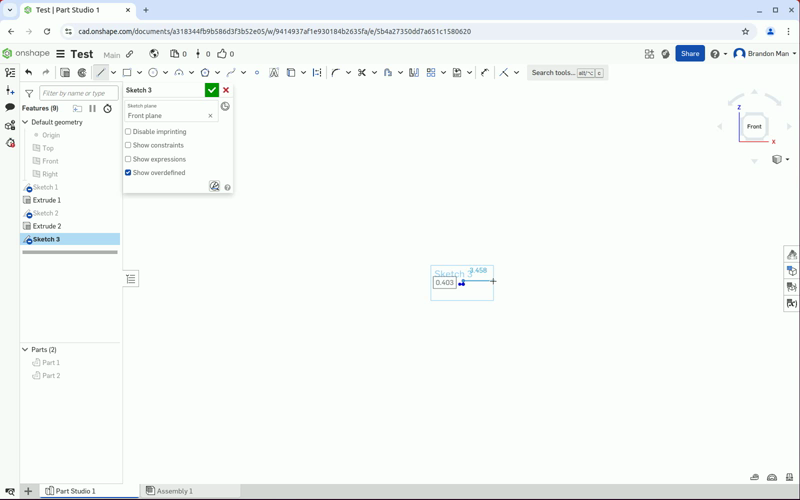
mouse_move(459, 280)
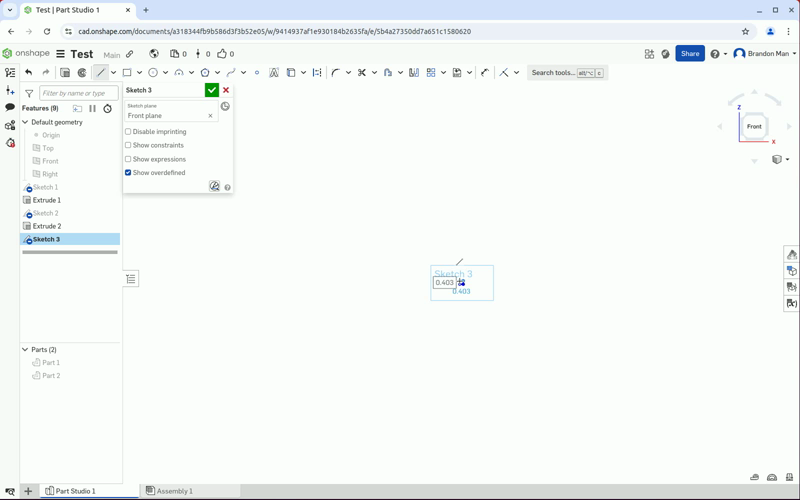
scroll(6)
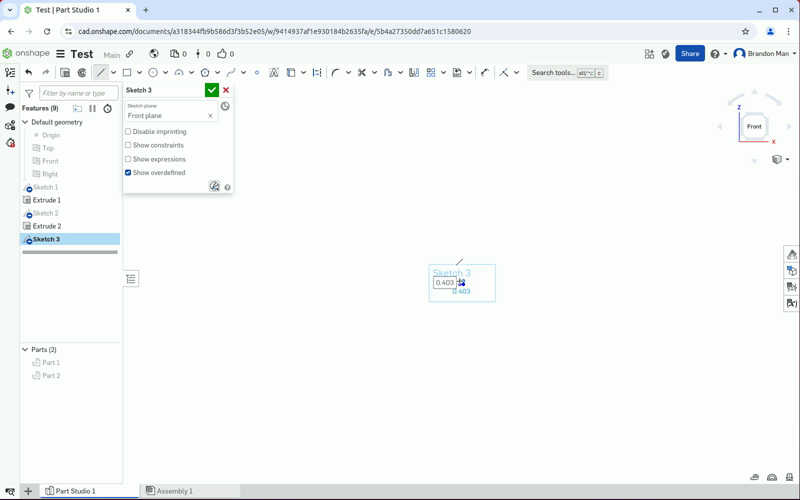
scroll(6)
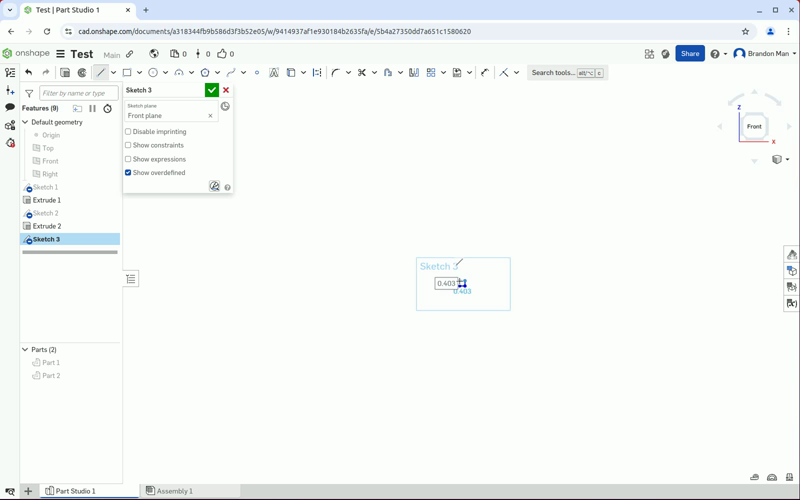
scroll(6)
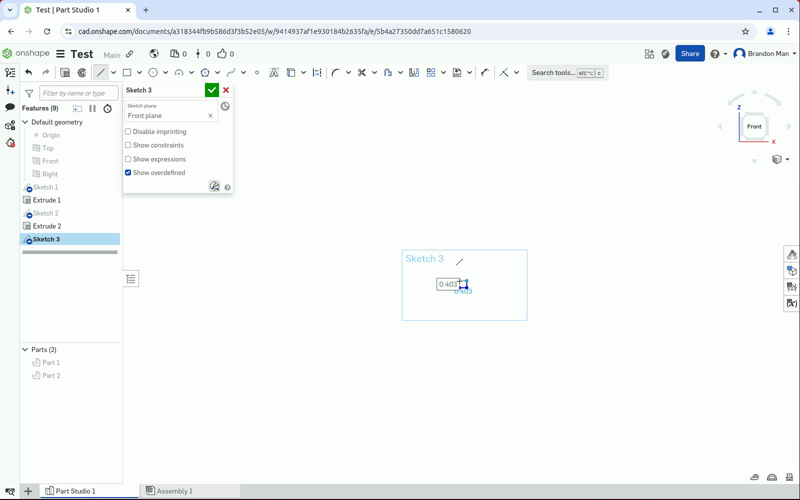
scroll(6)
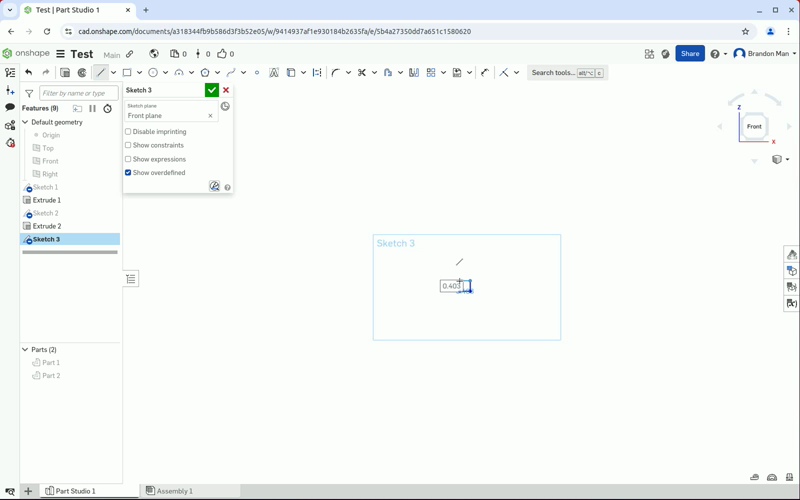
scroll(6)
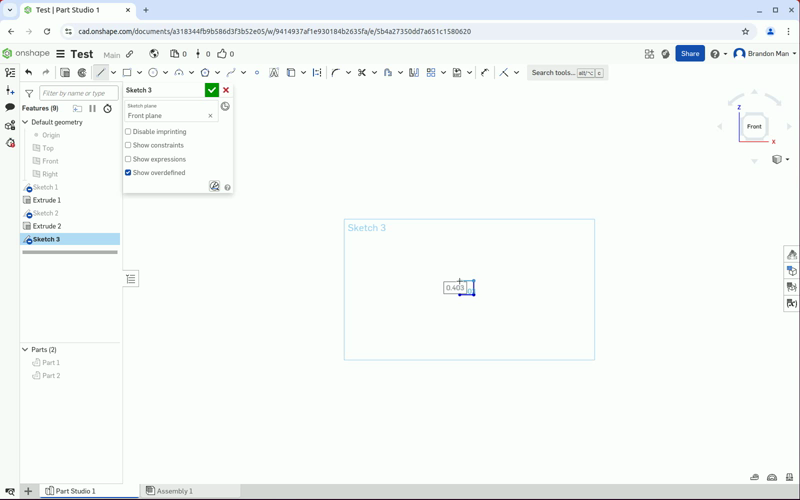
scroll(6)
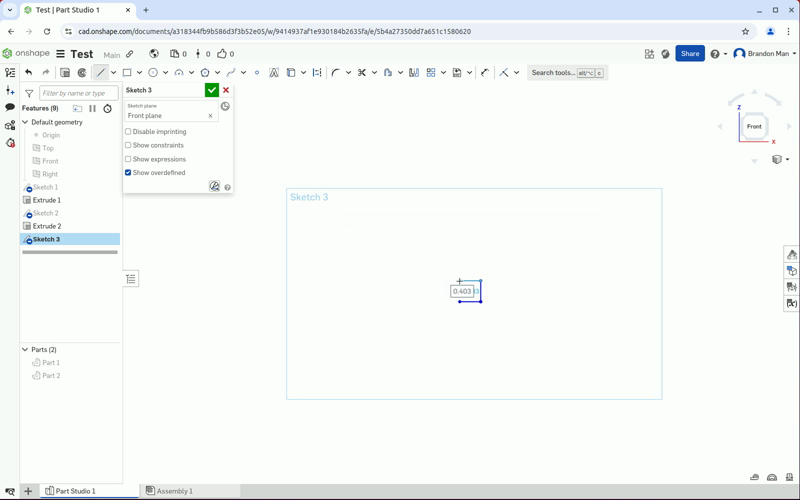
scroll(6)
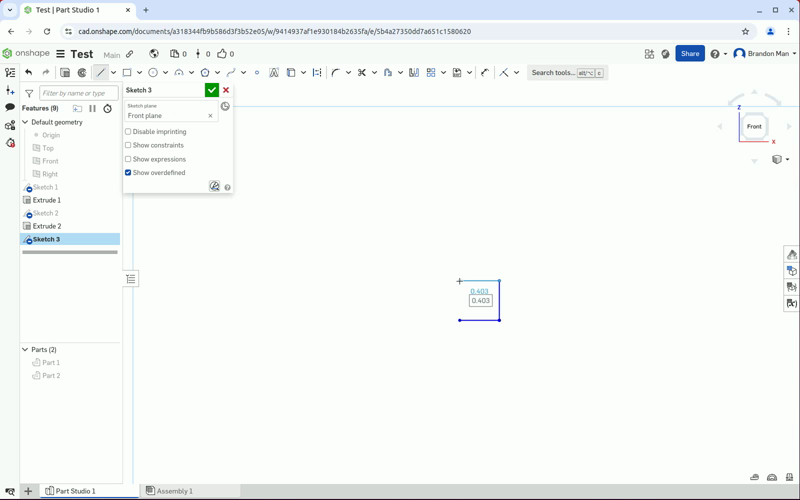
click(459, 280)
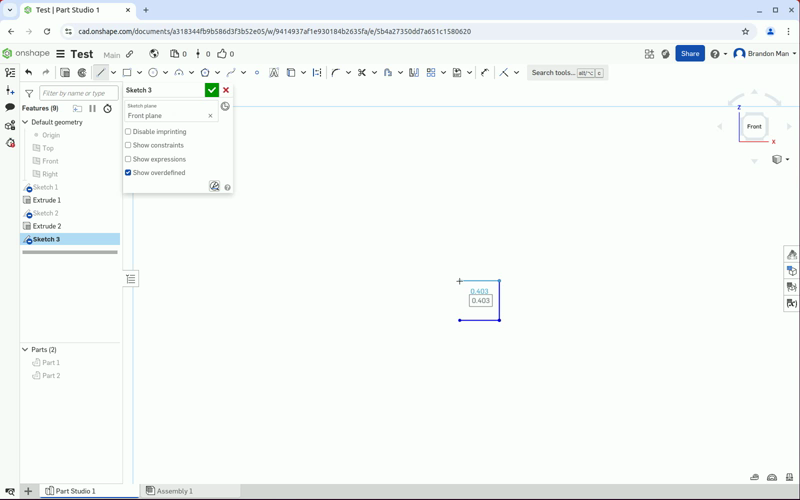
scroll(-6)
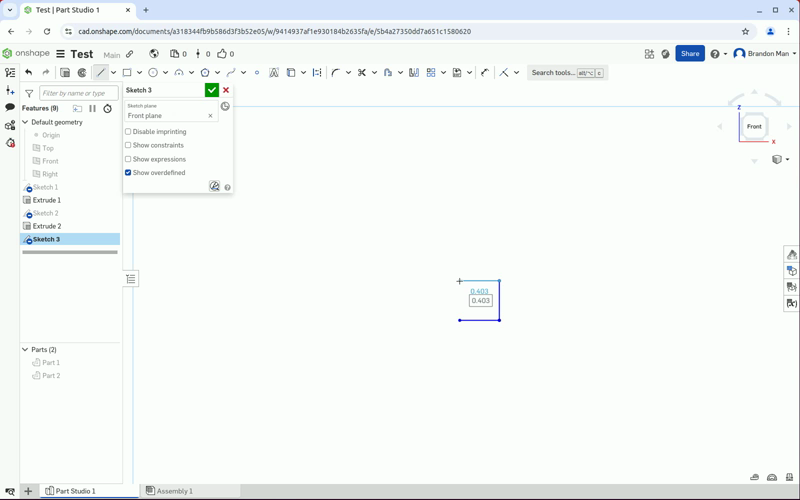
scroll(-6)
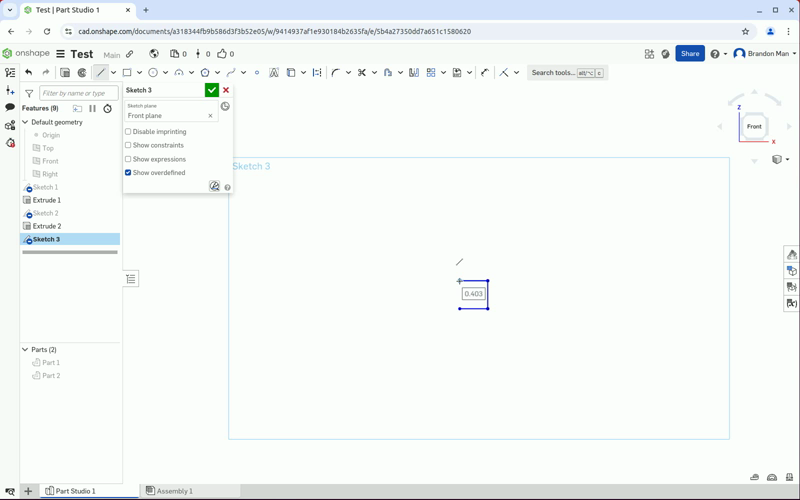
scroll(-6)
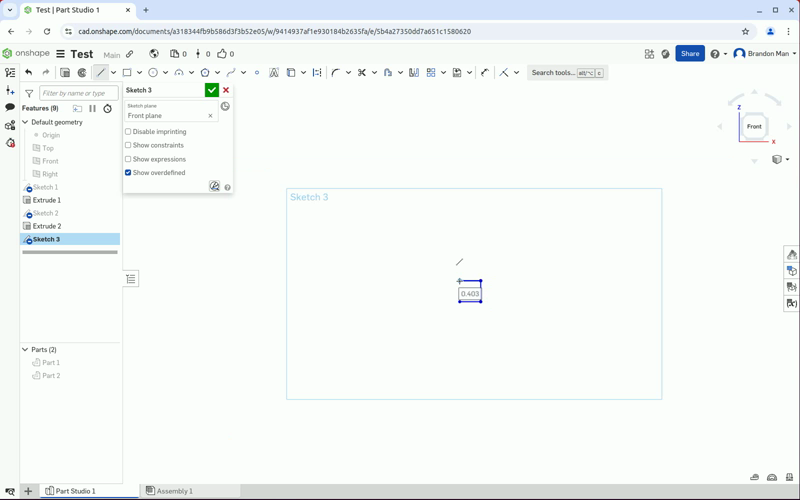
scroll(-6)
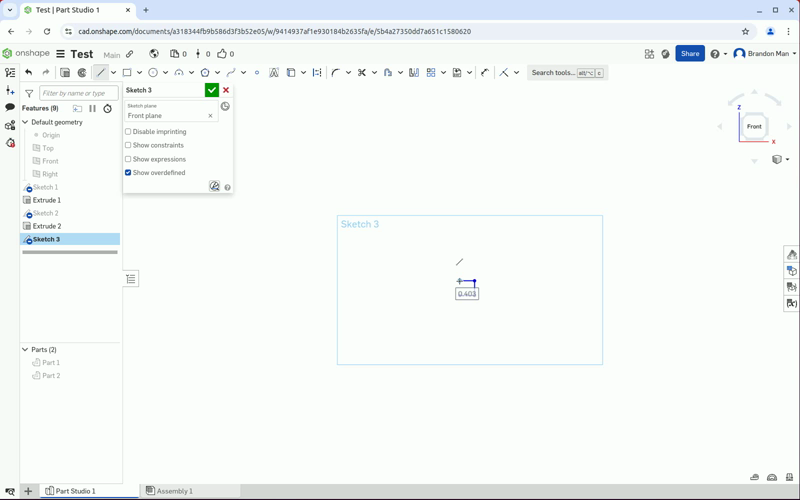
scroll(-6)
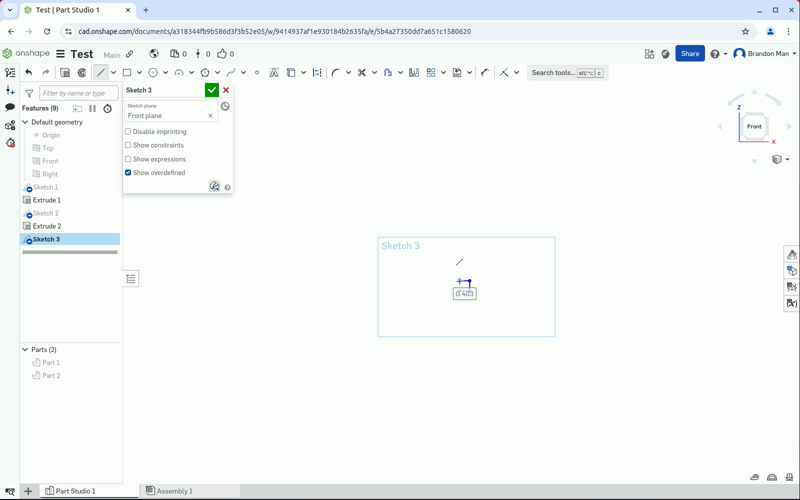
scroll(-6)
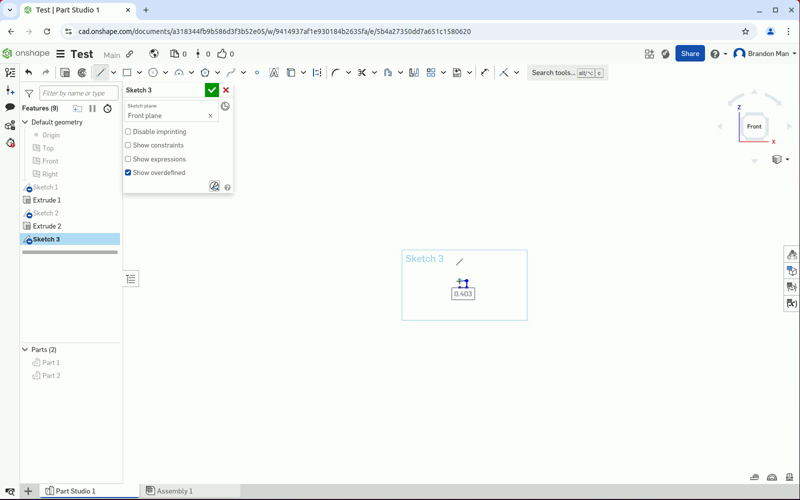
scroll(-6)
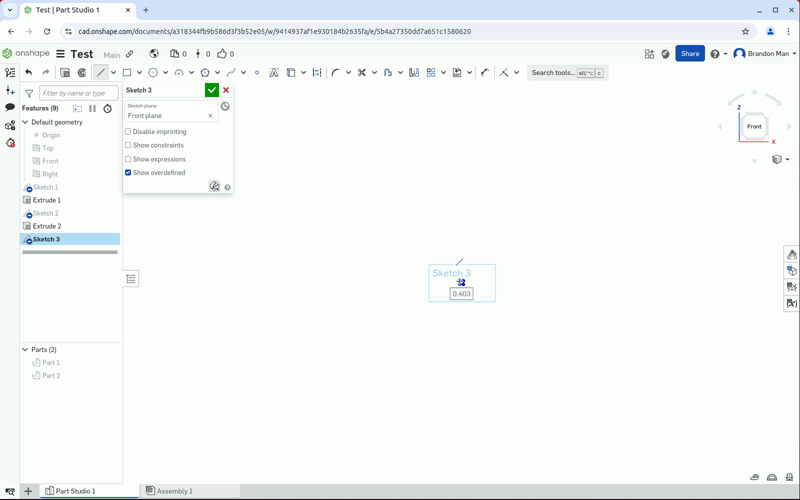
key_up(shift)
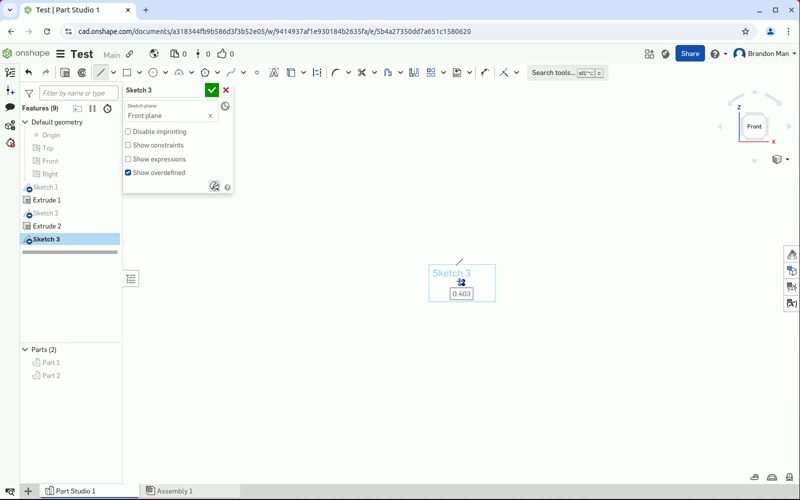
mouse_move(489, 280)
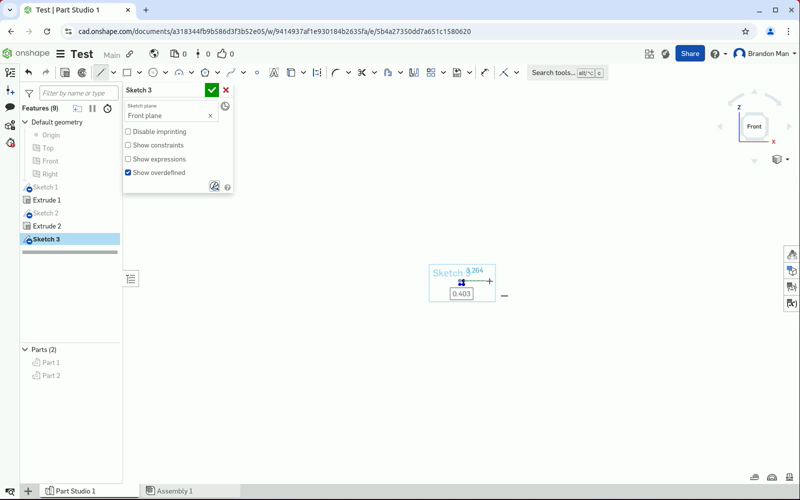
key_down(shift)
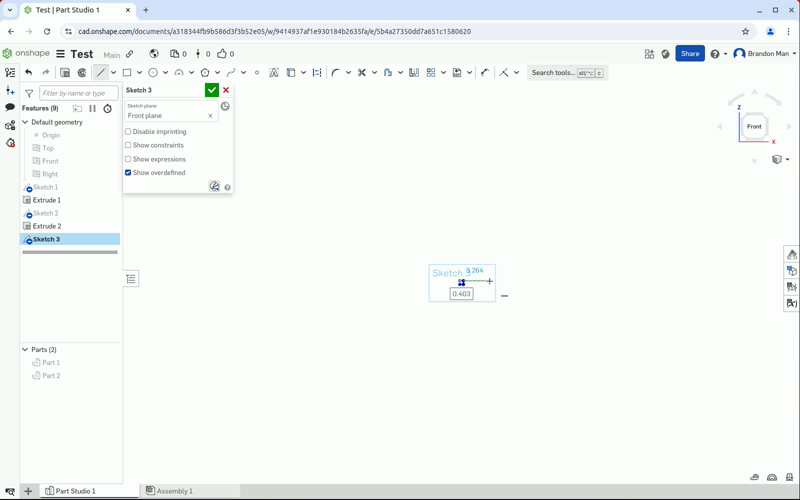
mouse_move(459, 284)
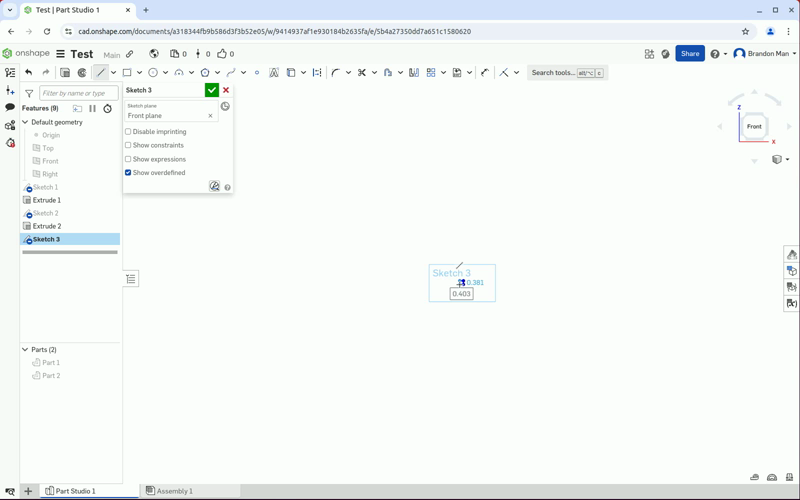
scroll(6)
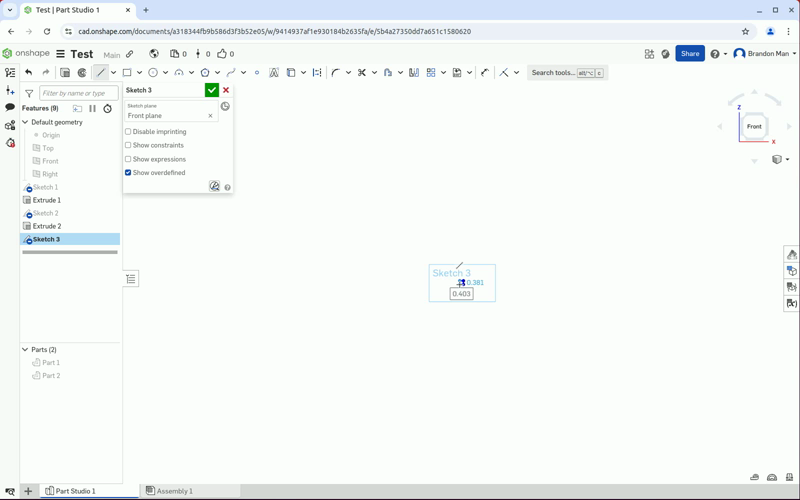
scroll(6)
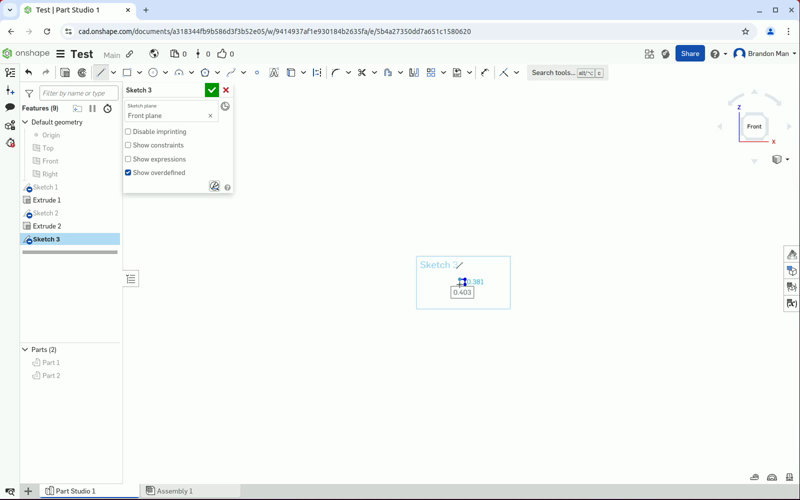
scroll(6)
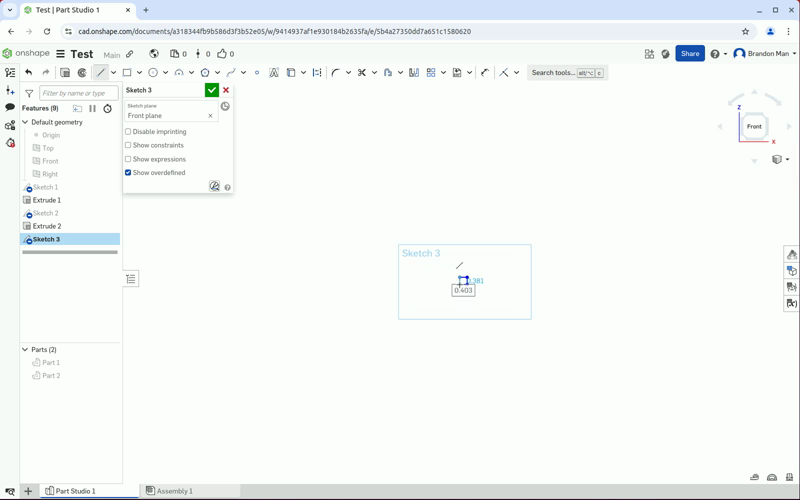
scroll(6)
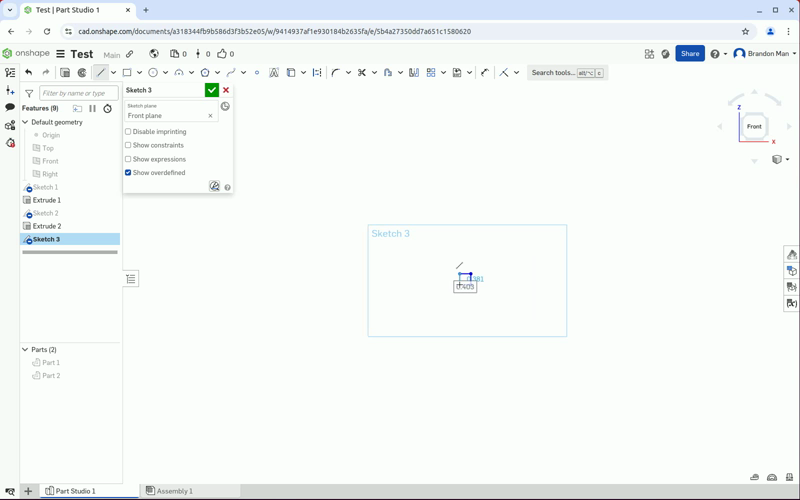
scroll(6)
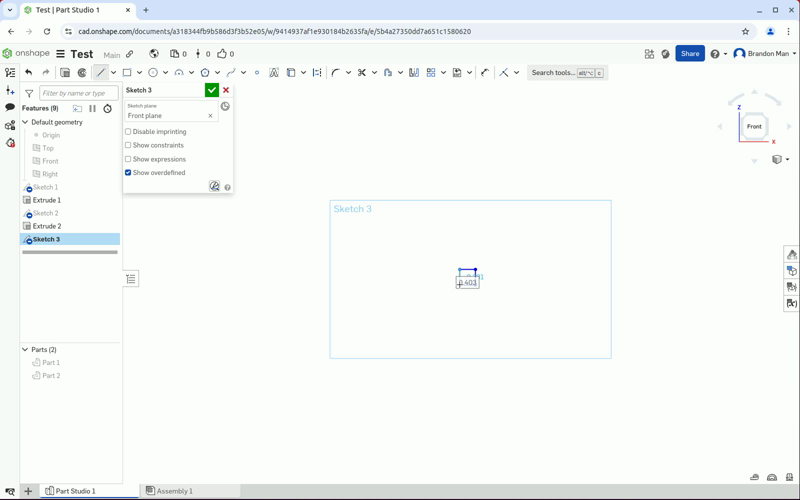
scroll(6)
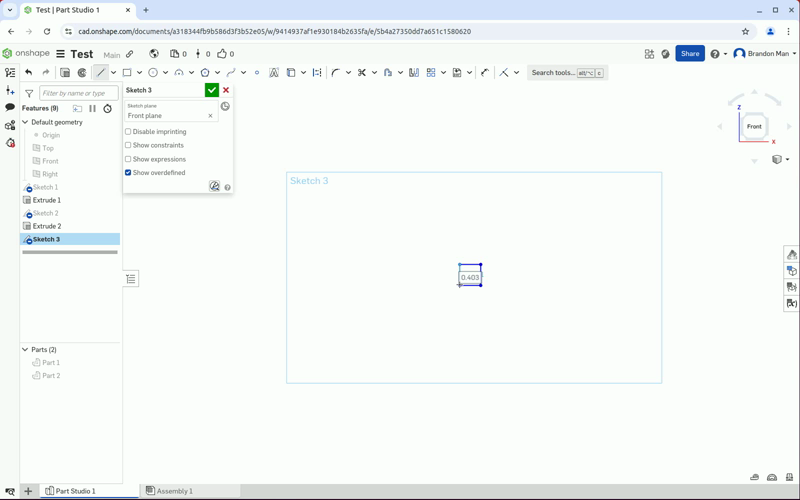
scroll(6)
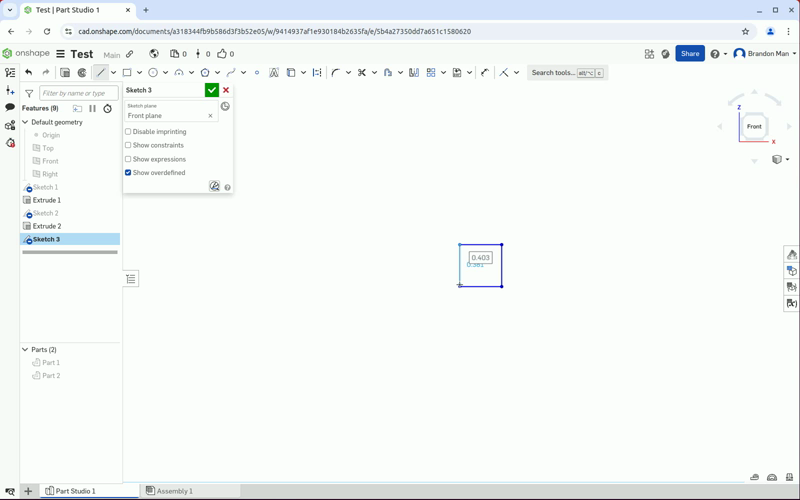
key_up(shift)
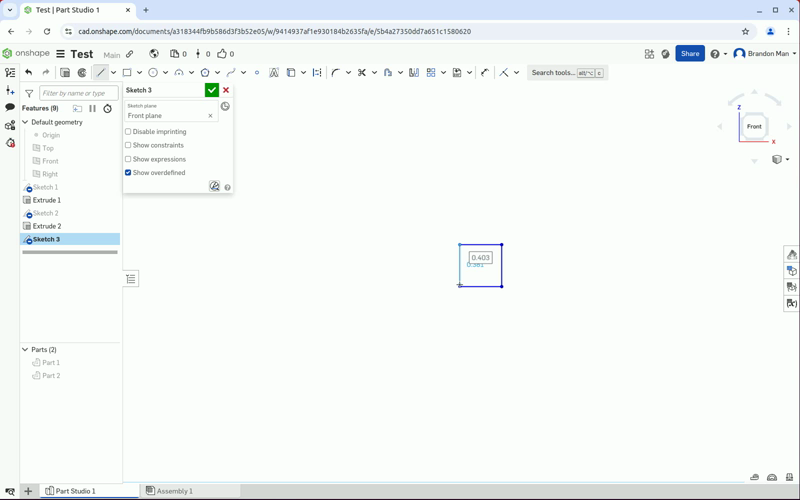
click(459, 284)
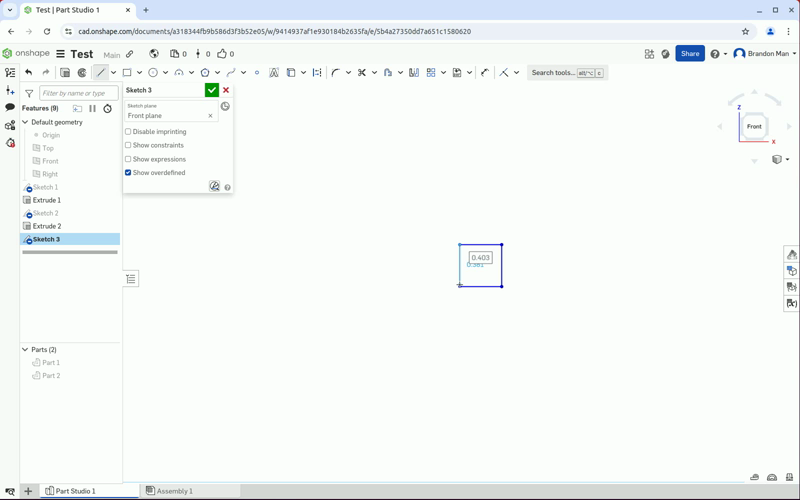
scroll(-6)
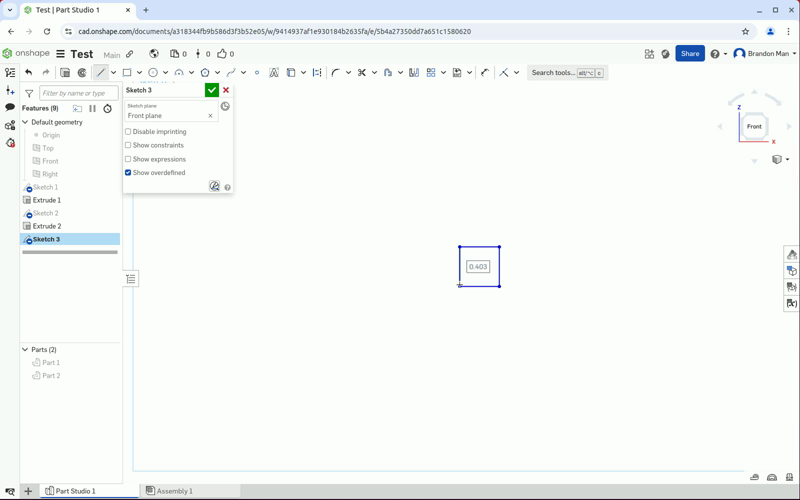
scroll(-6)
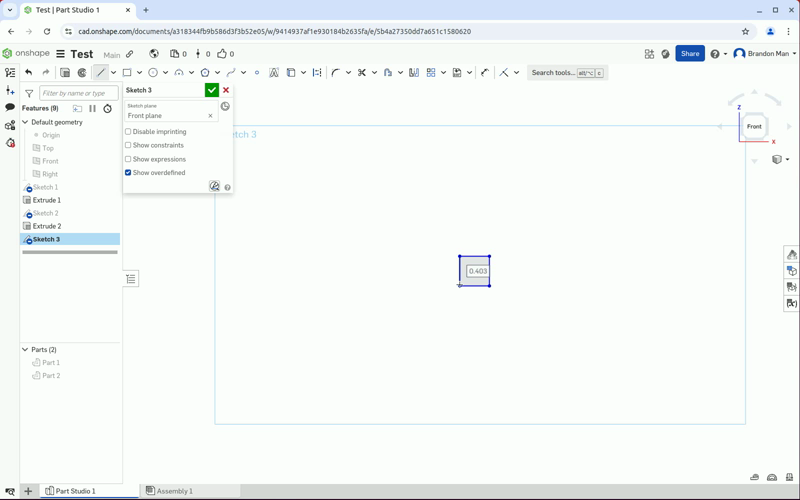
scroll(-6)
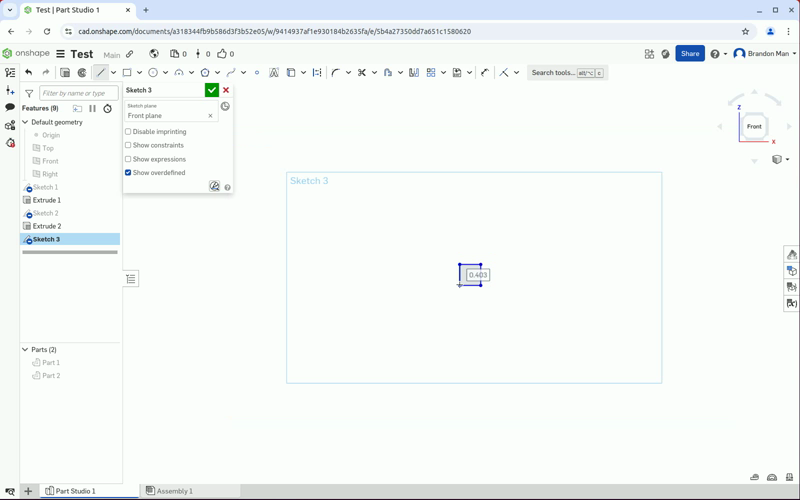
scroll(-6)
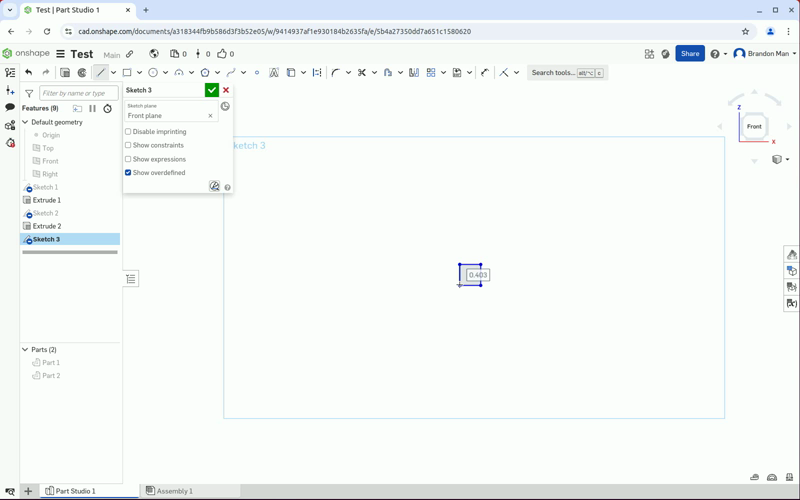
scroll(-6)
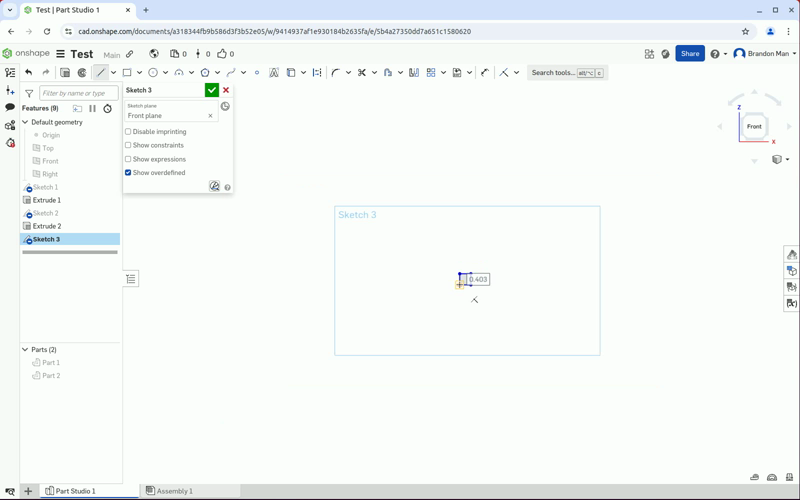
scroll(-6)
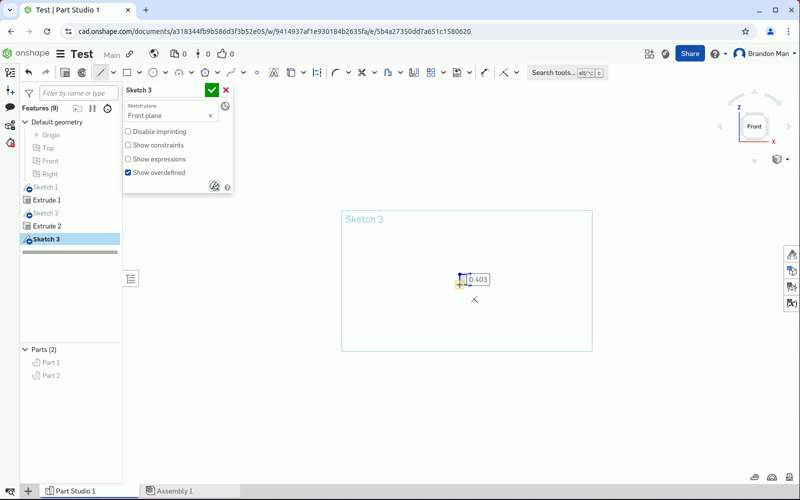
scroll(-6)
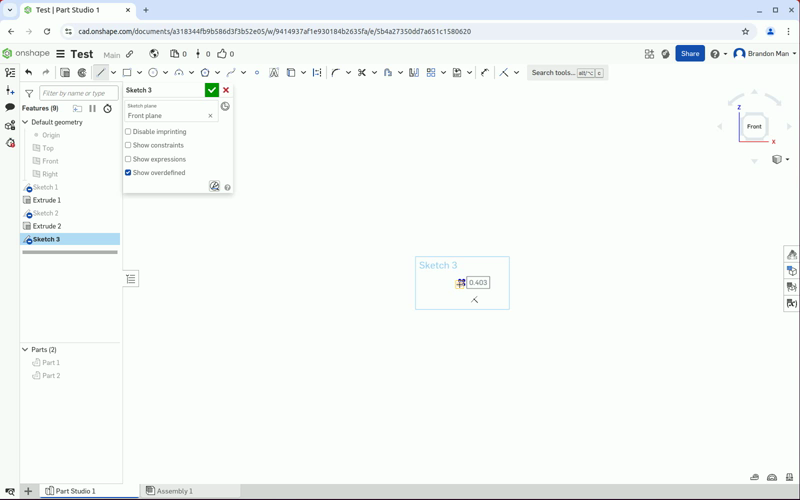
key(esc)
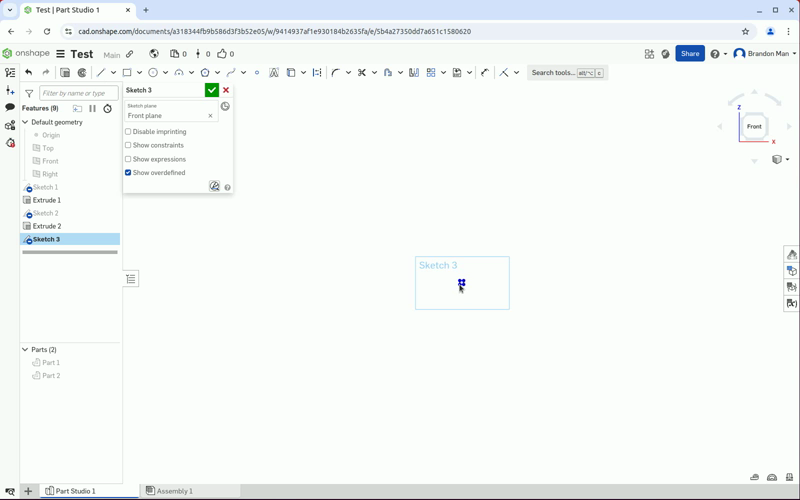
key(l)
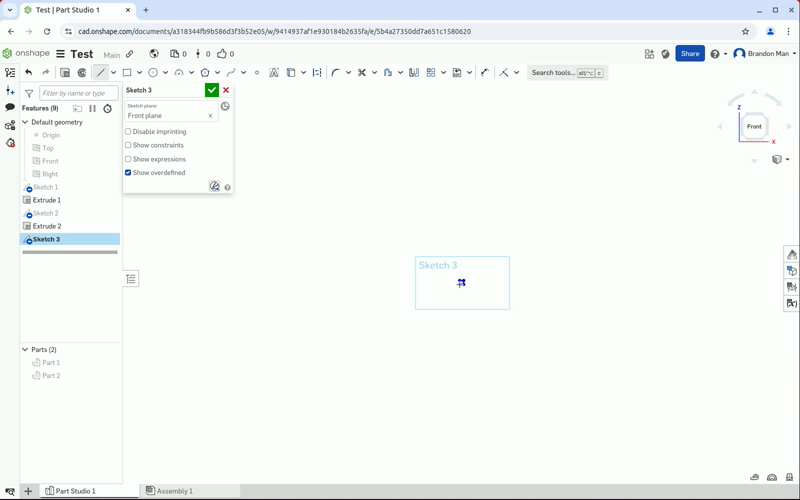
key_down(shift)
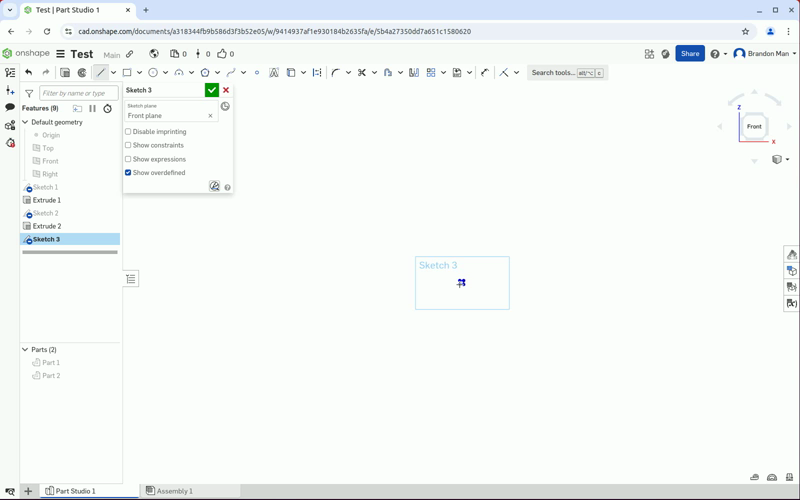
mouse_move(459, 283)
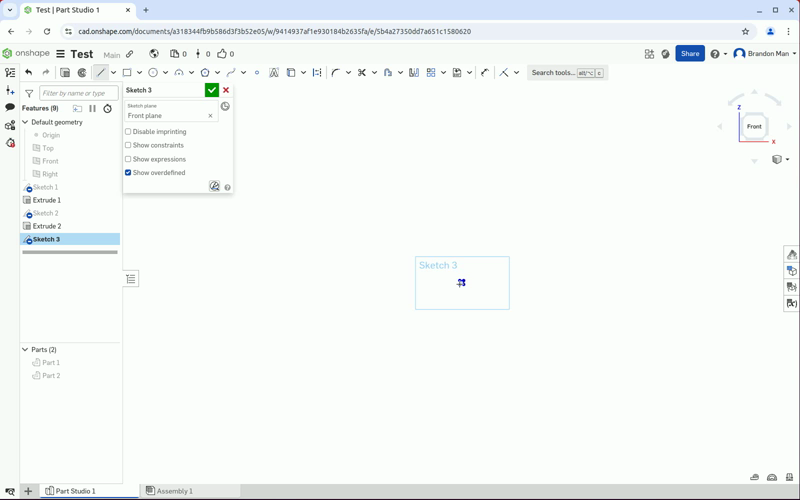
scroll(6)
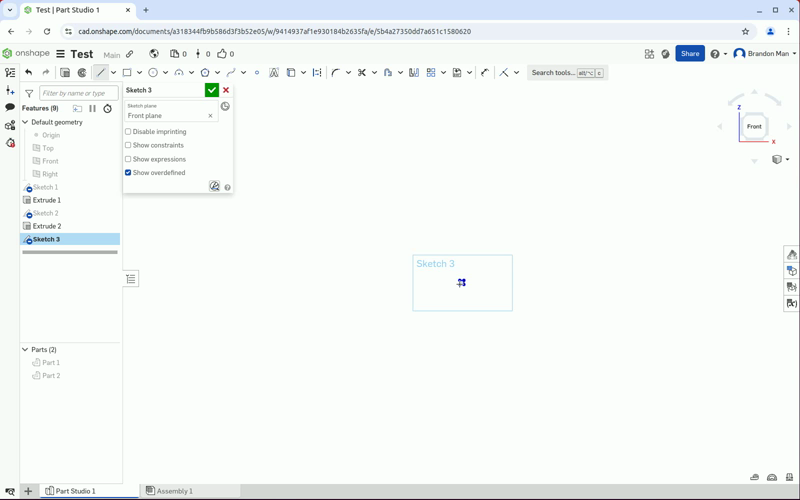
scroll(6)
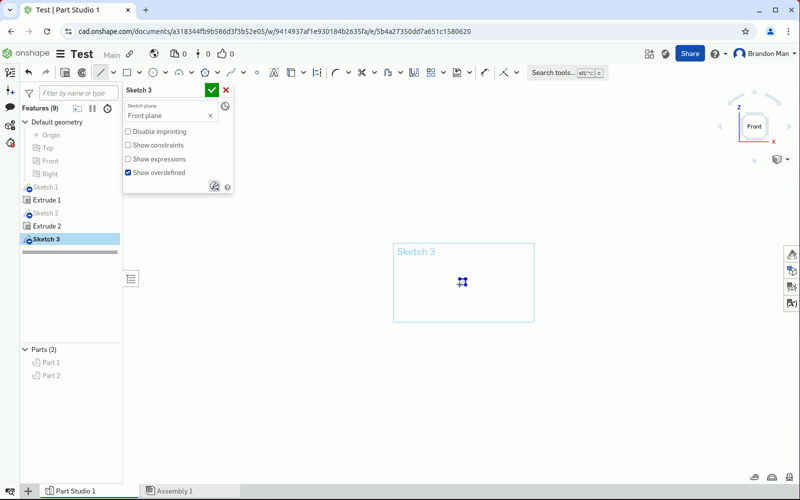
scroll(6)
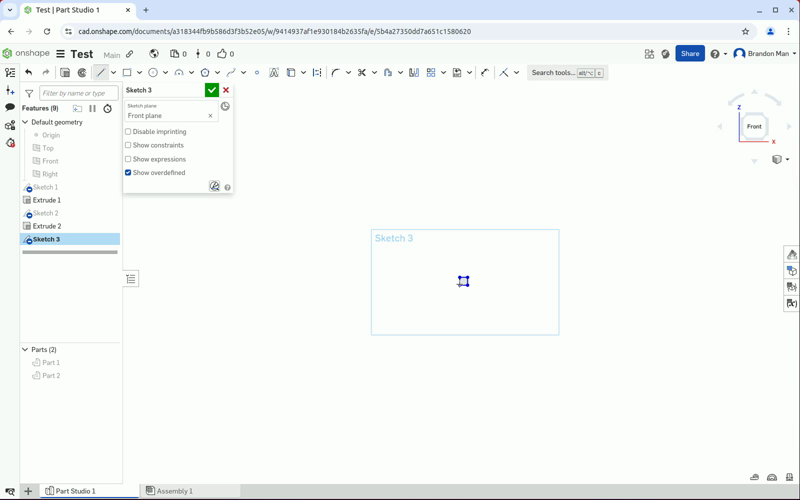
scroll(6)
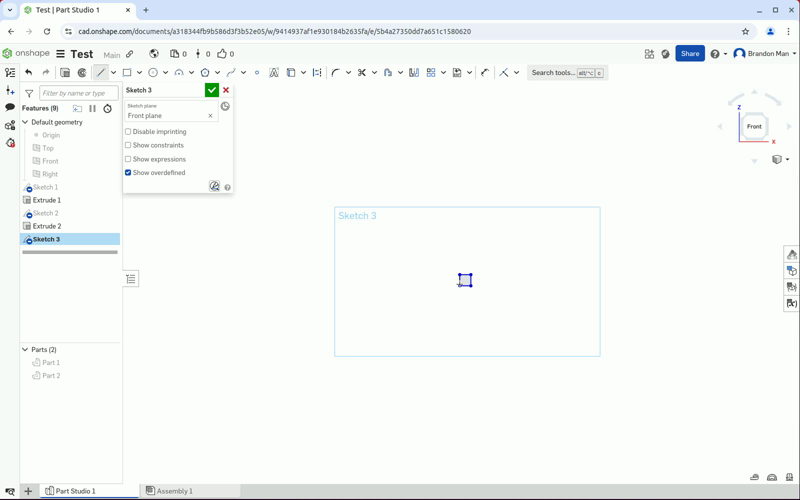
scroll(6)
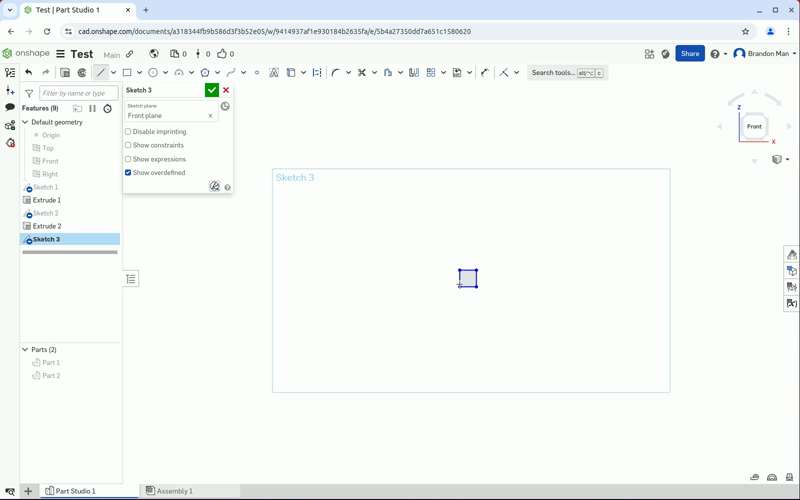
scroll(6)
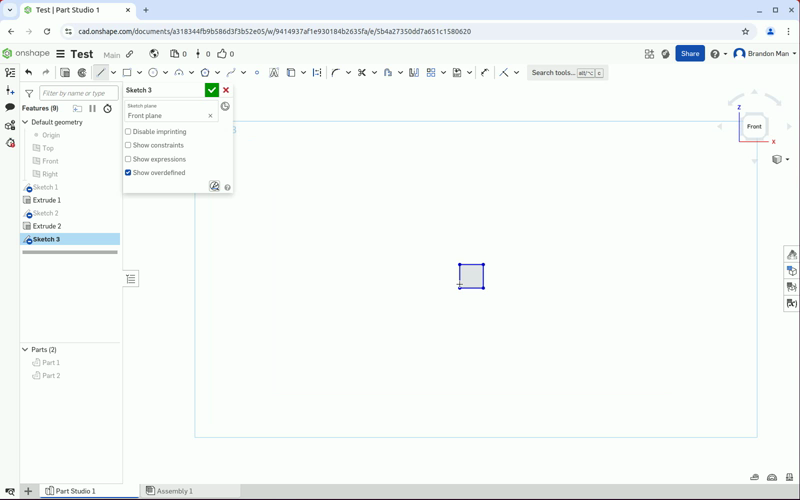
scroll(6)
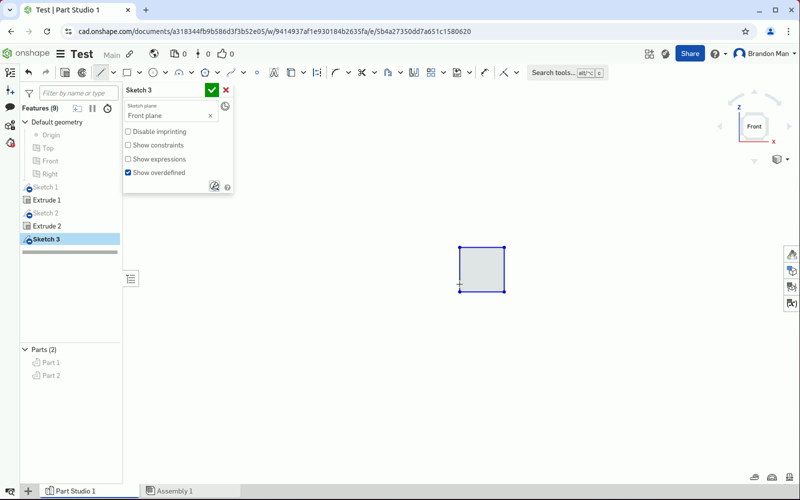
click(459, 283)
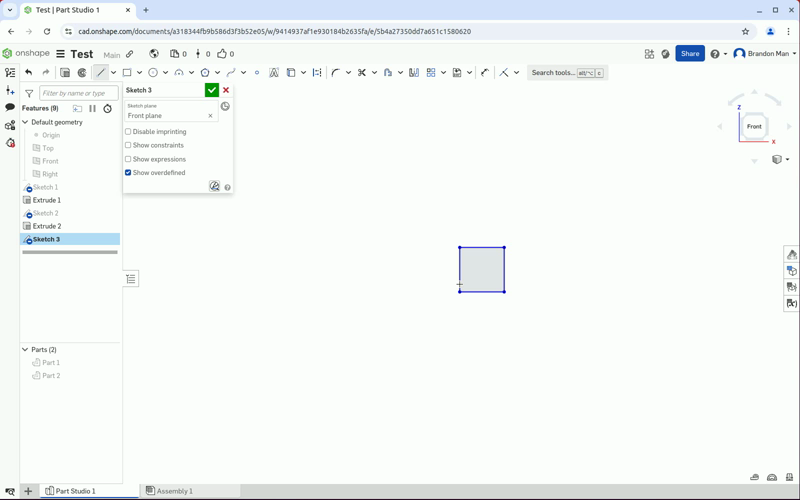
scroll(-6)
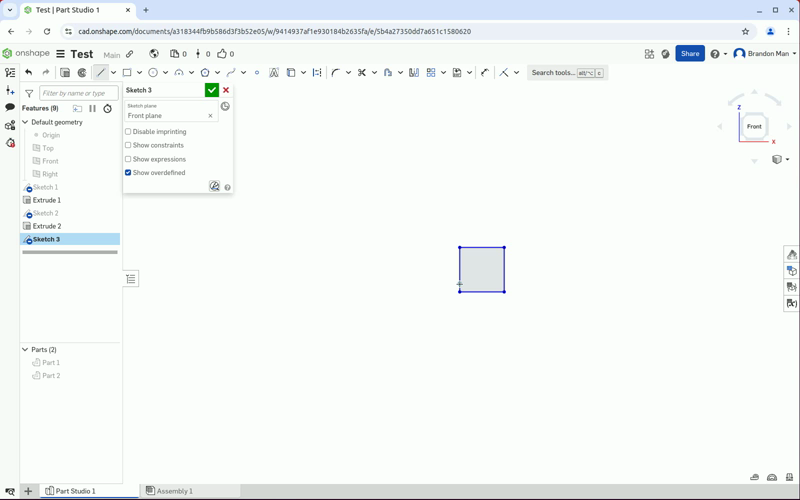
scroll(-6)
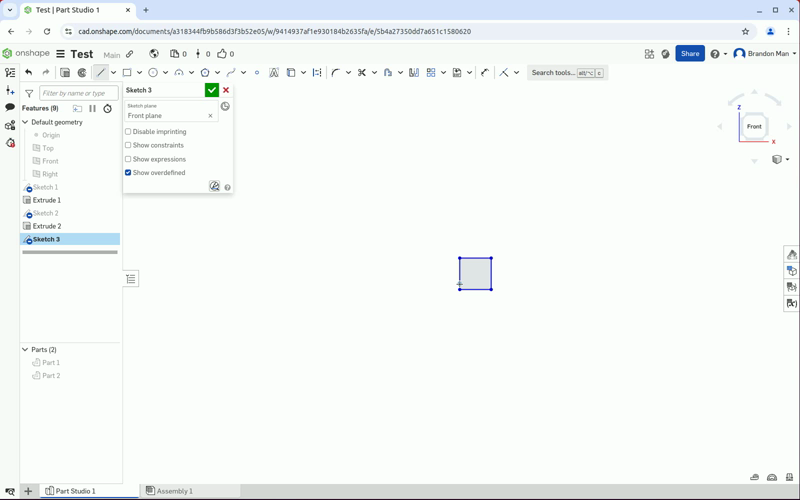
scroll(-6)
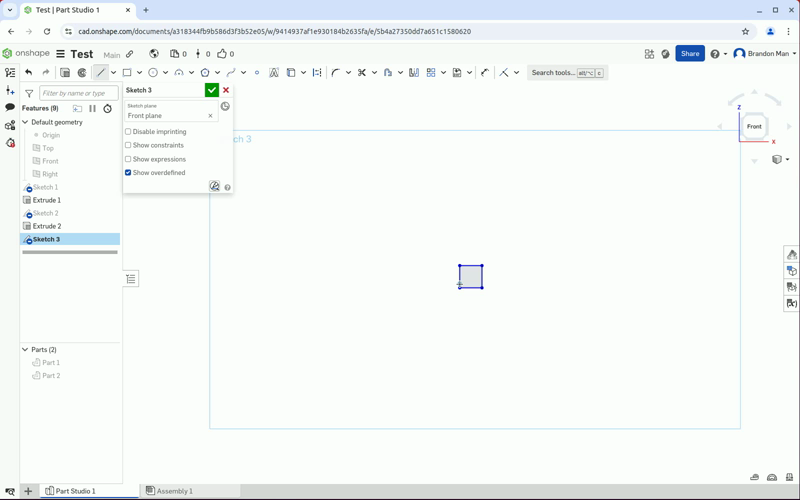
scroll(-6)
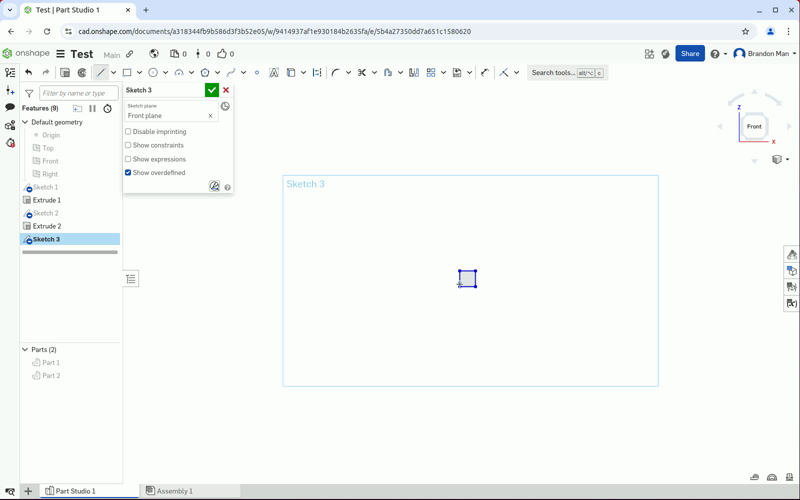
scroll(-6)
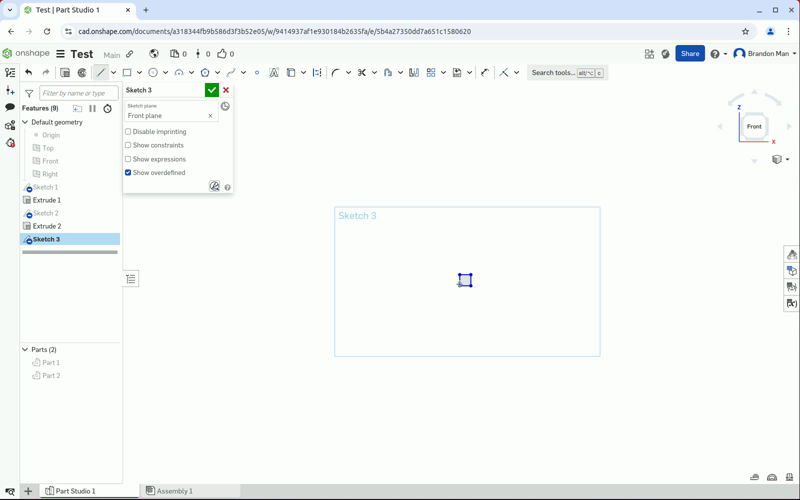
scroll(-6)
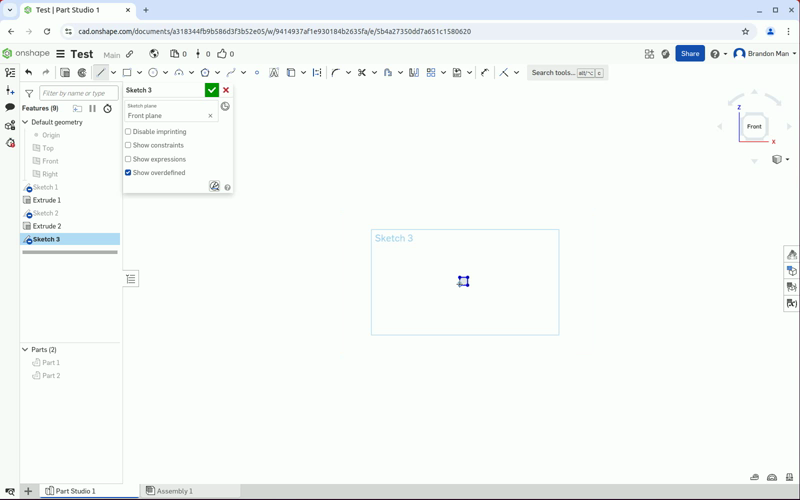
scroll(-6)
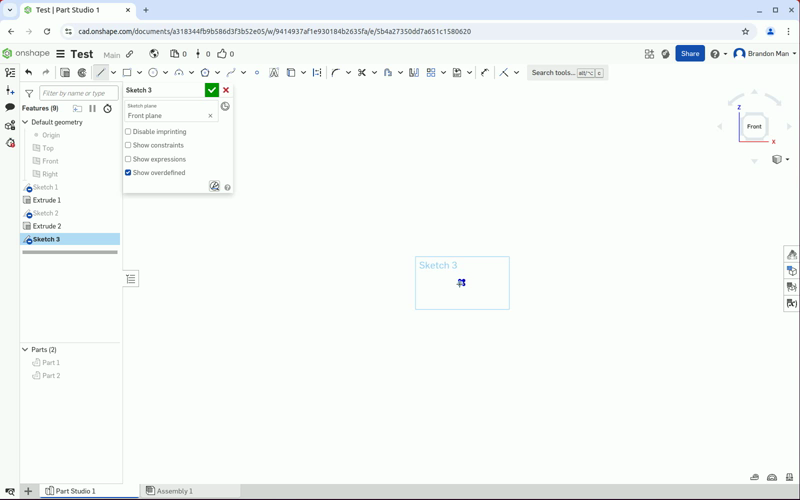
key_up(shift)
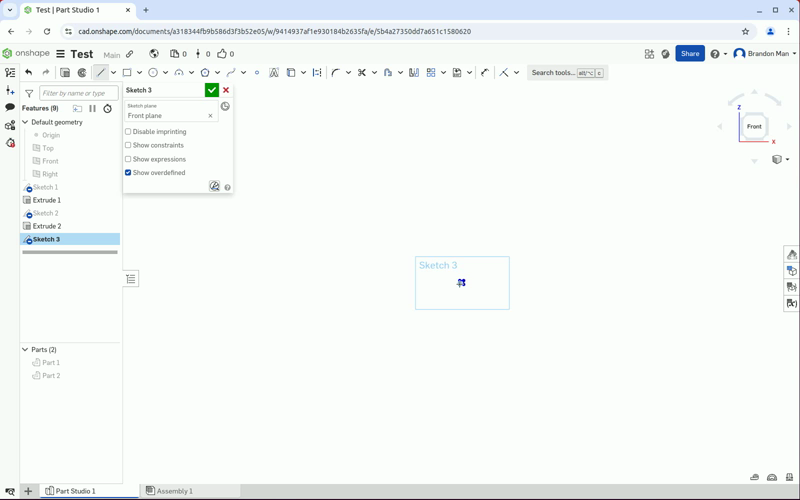
key_down(shift)
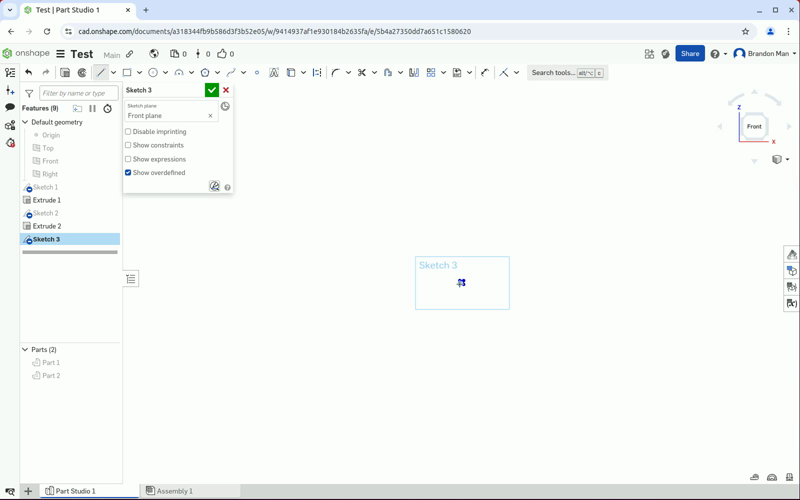
mouse_move(489, 283)
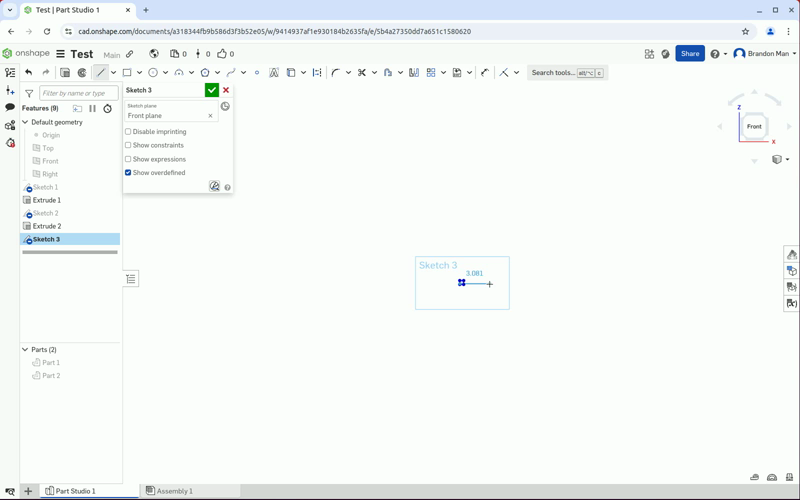
mouse_move(462, 283)
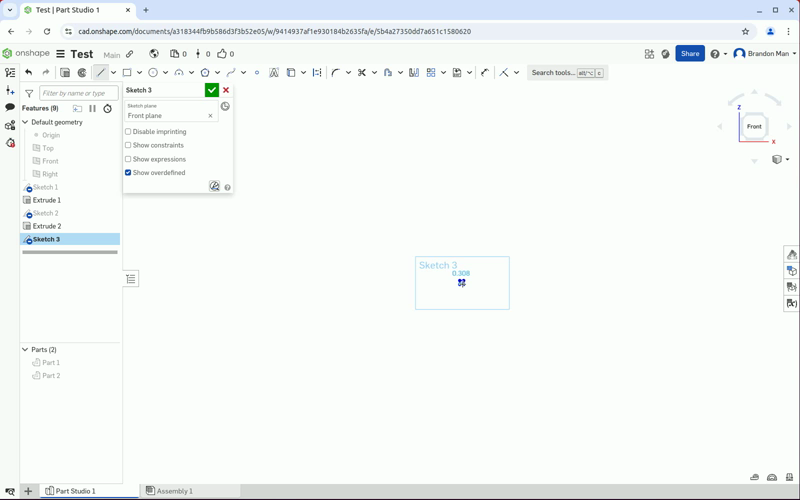
scroll(6)
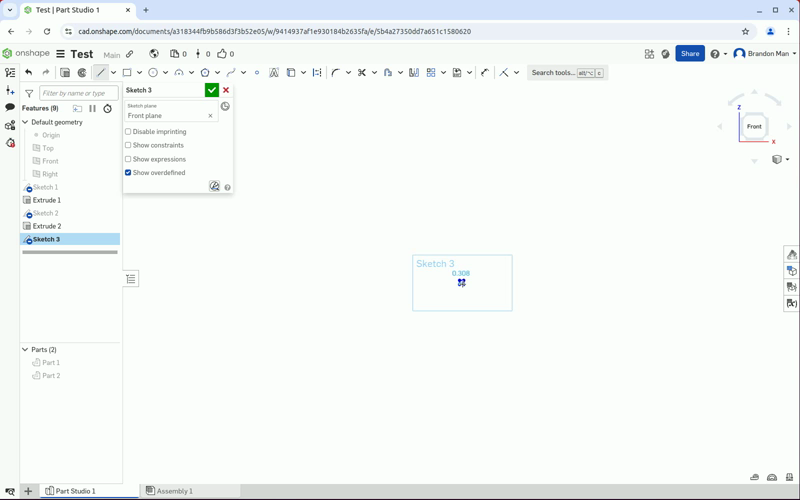
scroll(6)
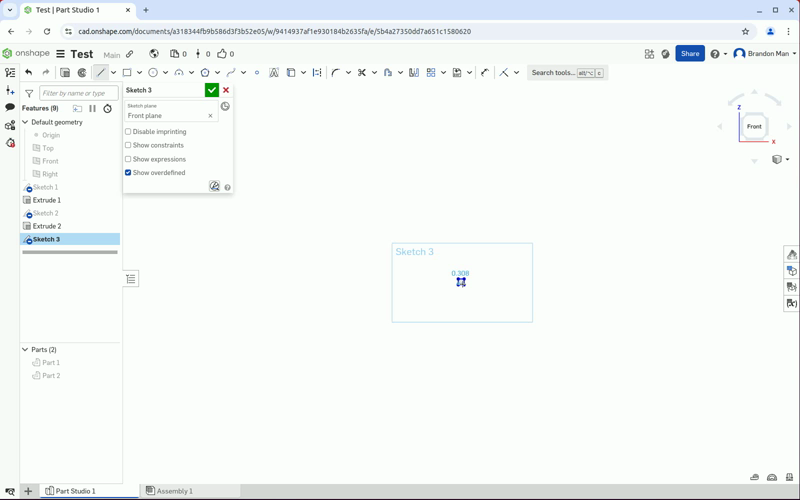
scroll(6)
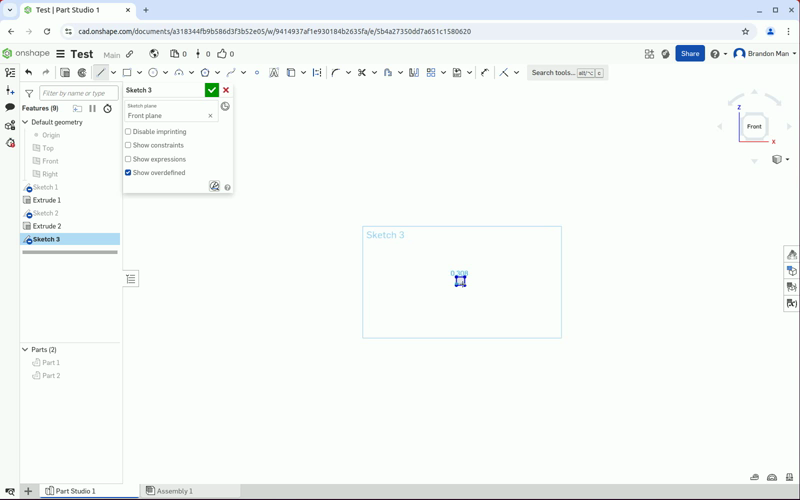
scroll(6)
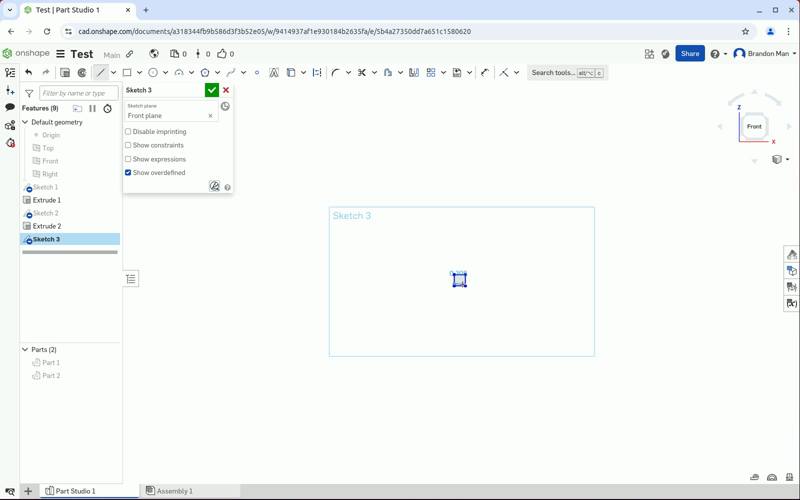
scroll(6)
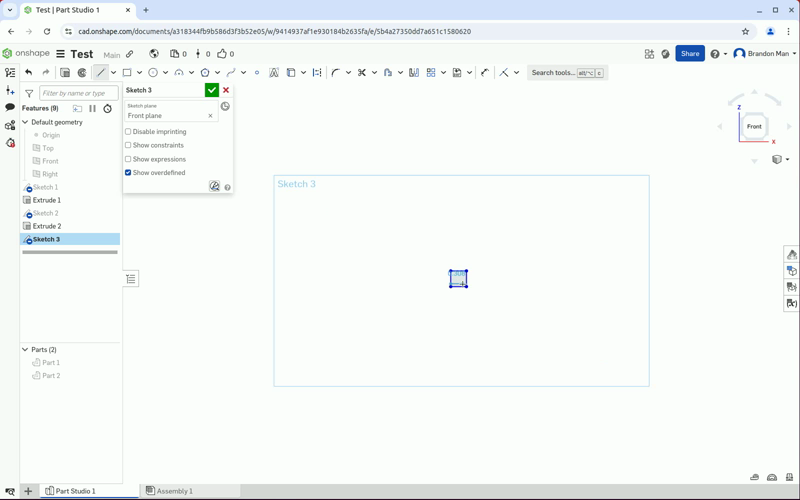
scroll(6)
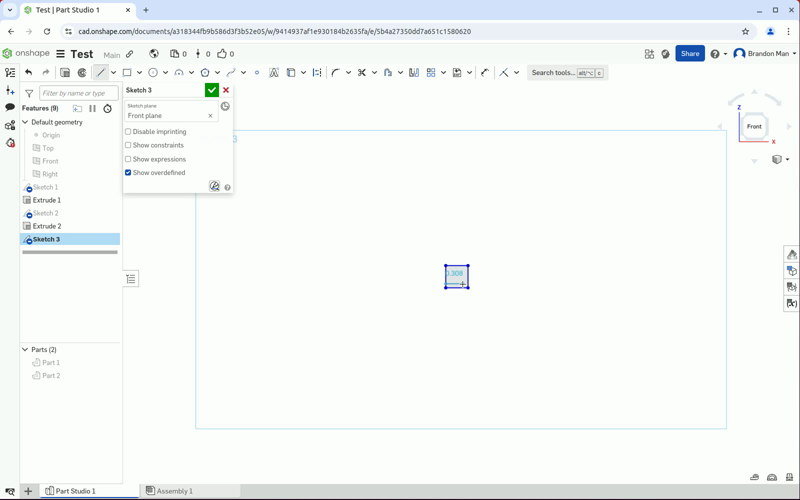
scroll(6)
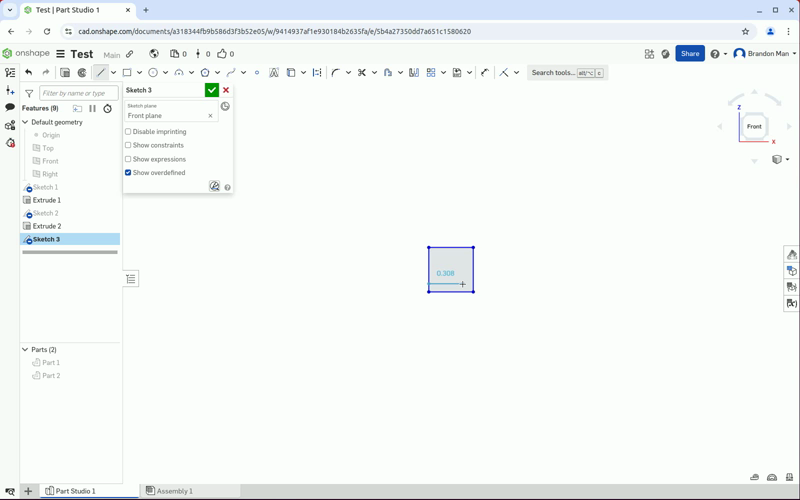
click(462, 283)
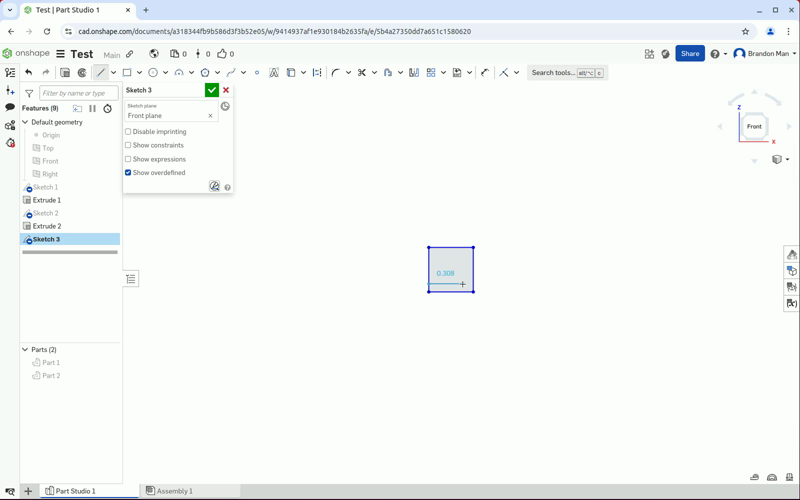
scroll(-6)
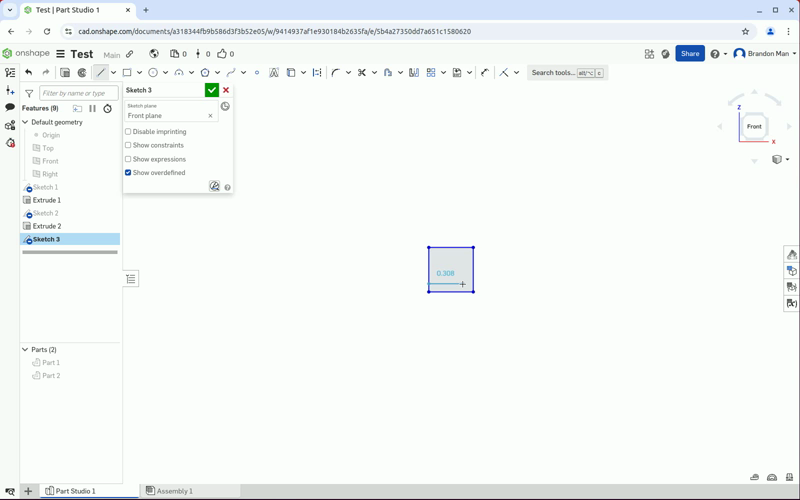
scroll(-6)
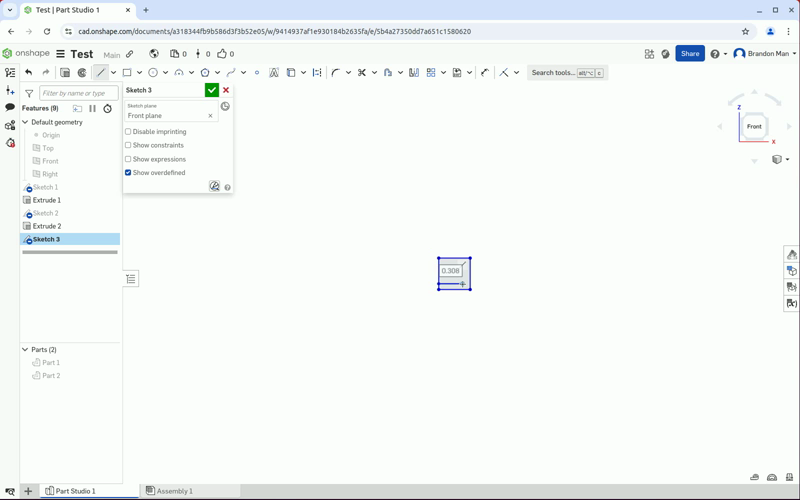
scroll(-6)
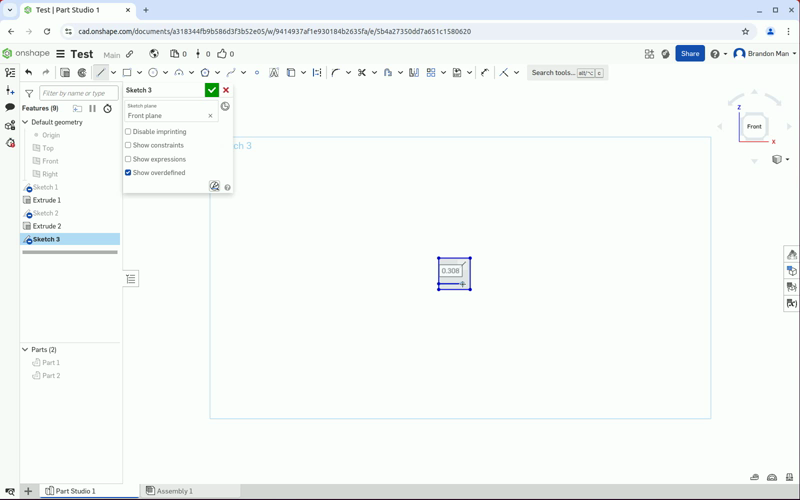
scroll(-6)
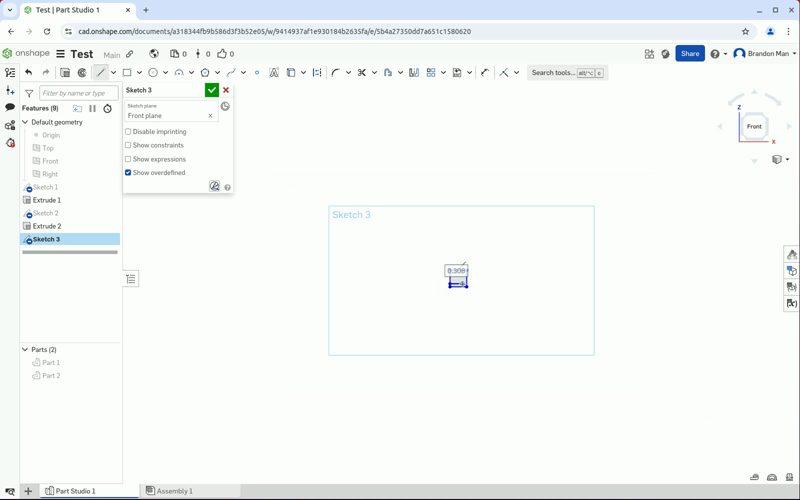
scroll(-6)
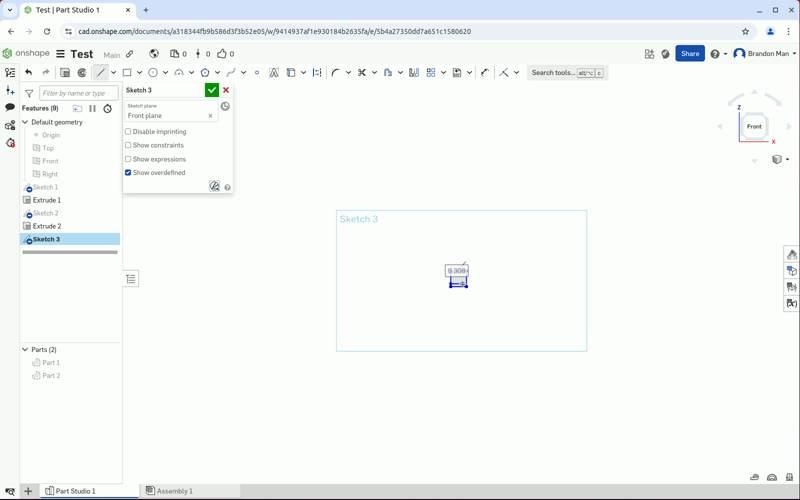
scroll(-6)
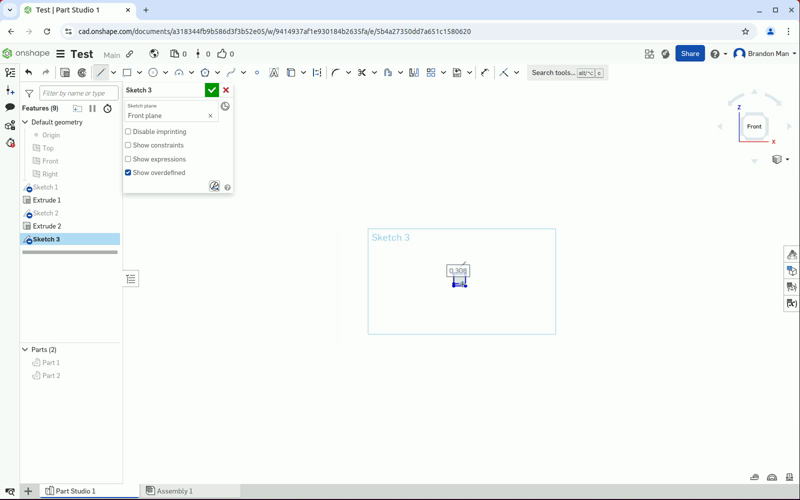
scroll(-6)
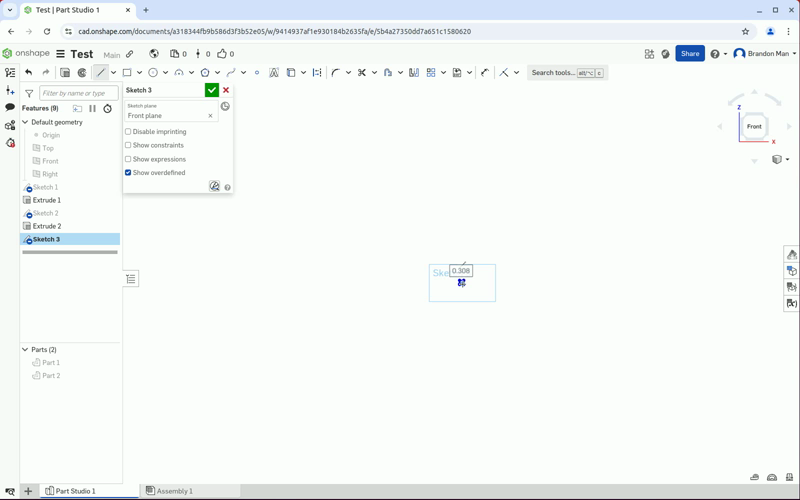
key_up(shift)
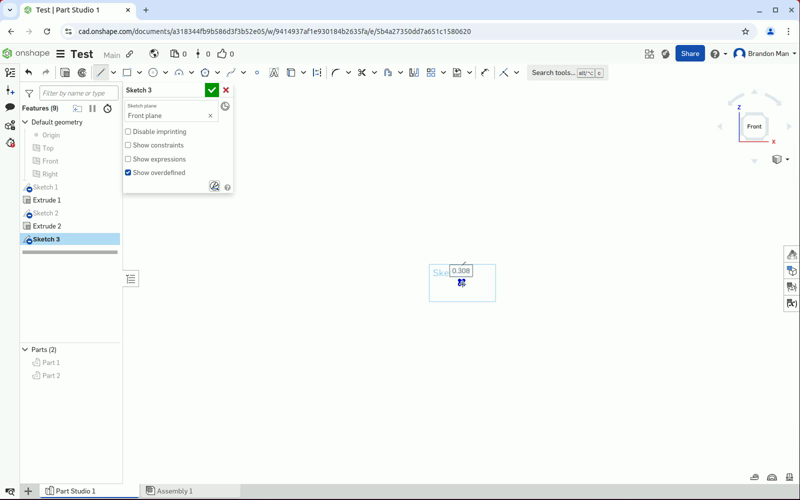
key_down(shift)
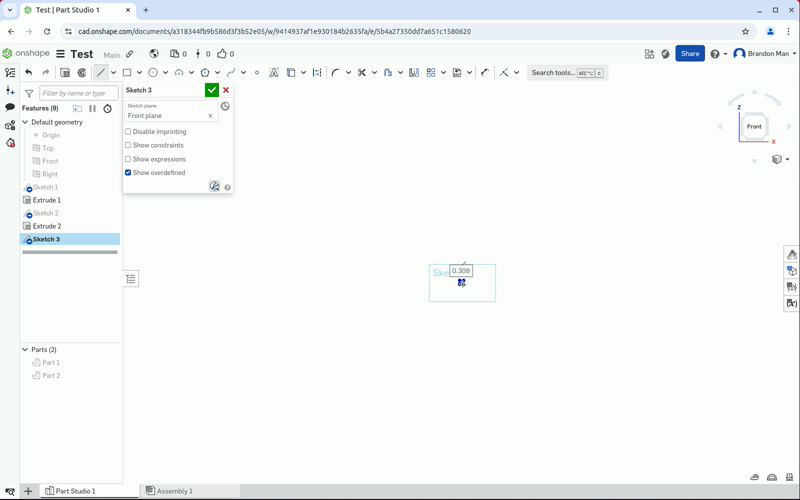
mouse_move(492, 283)
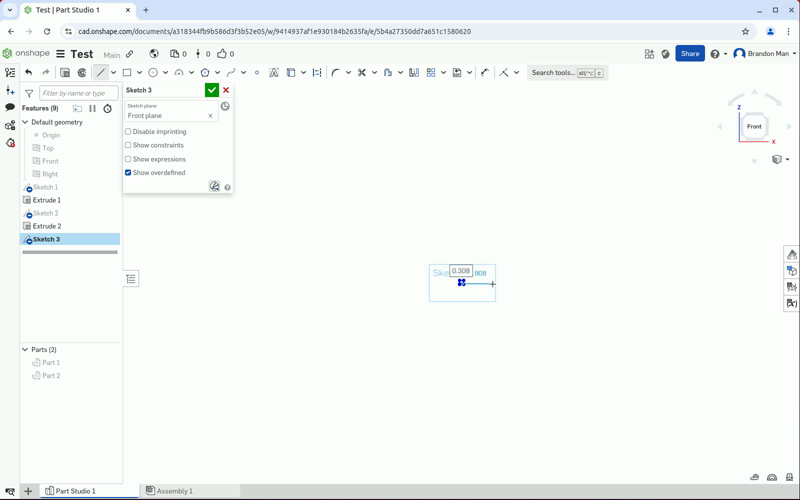
mouse_move(462, 280)
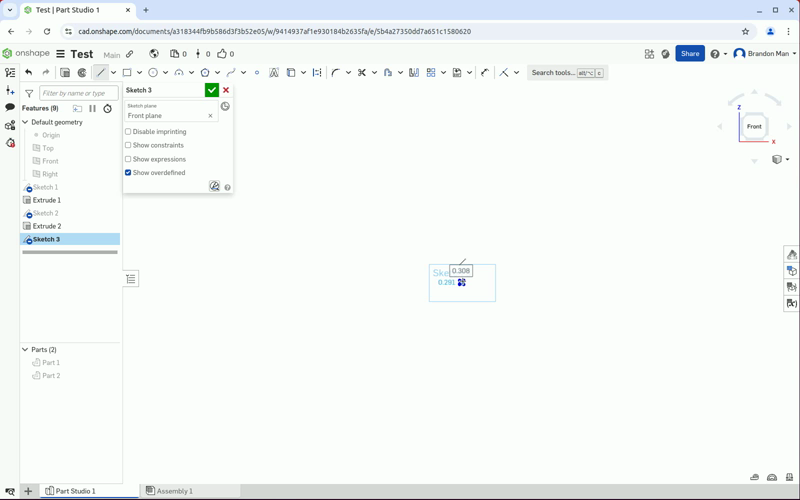
scroll(6)
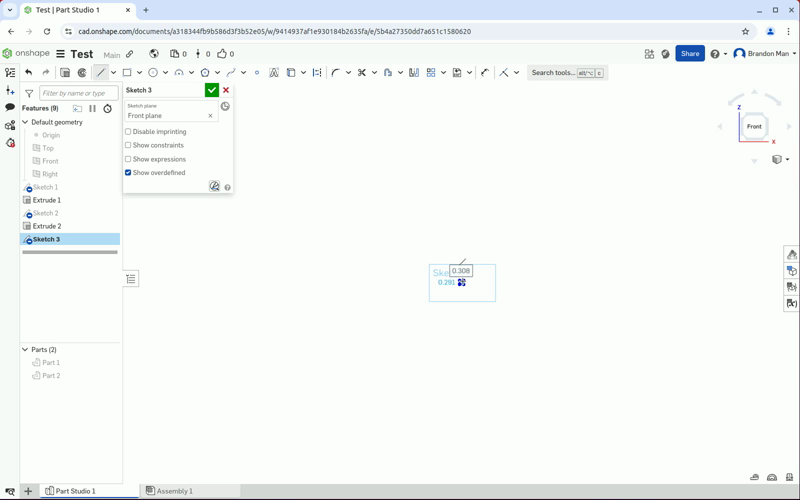
scroll(6)
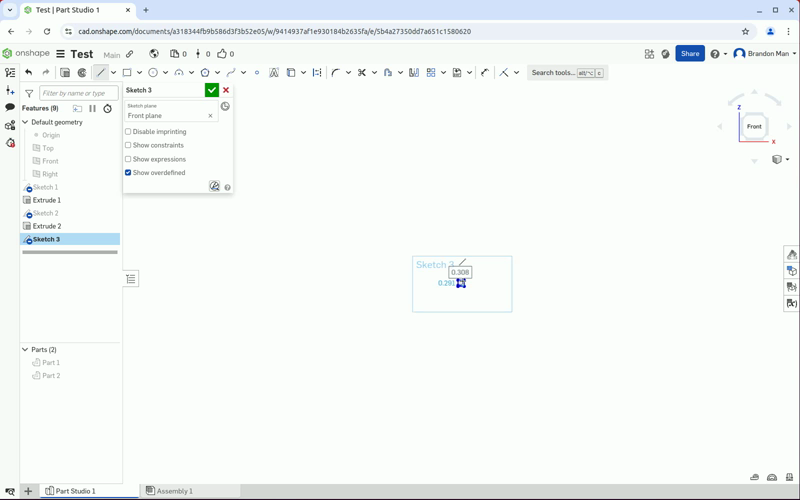
scroll(6)
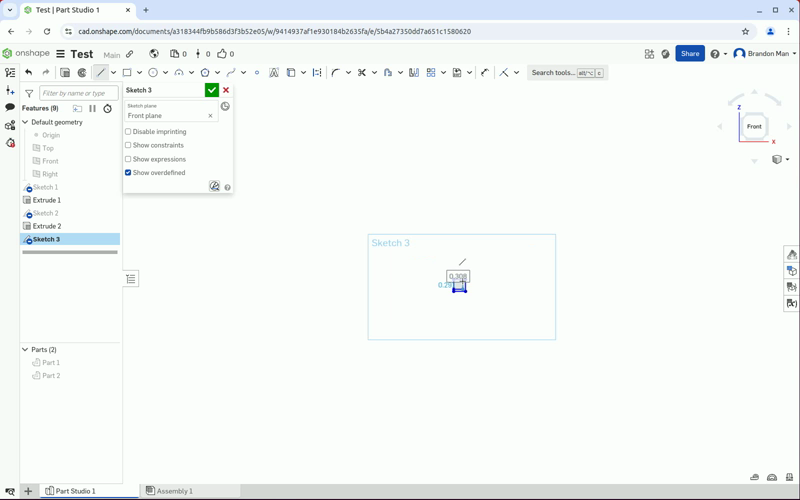
scroll(6)
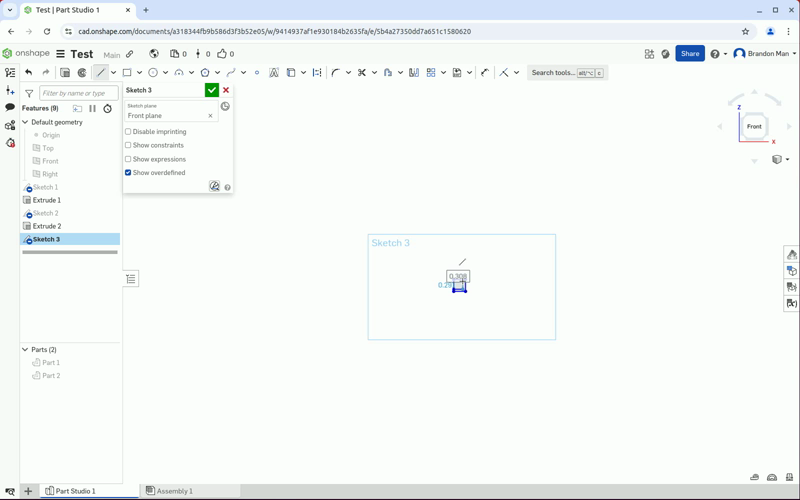
scroll(6)
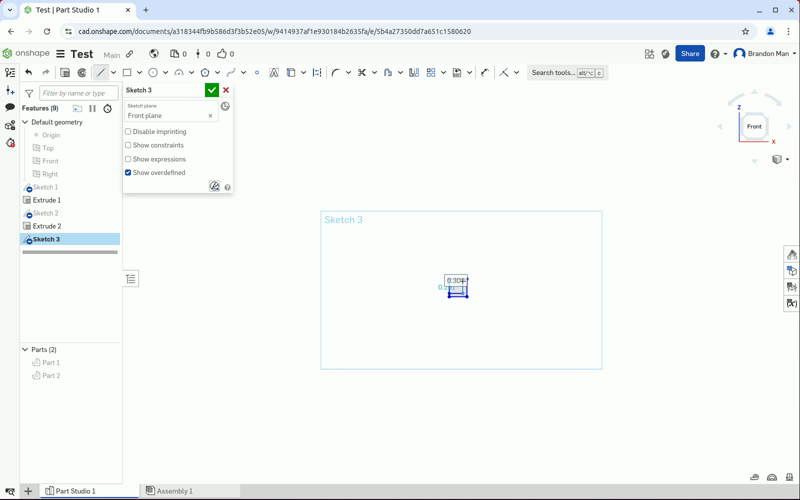
scroll(6)
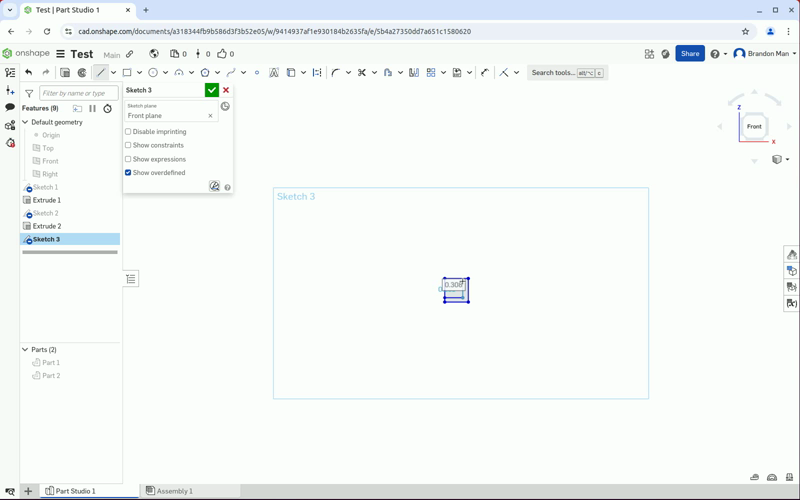
scroll(6)
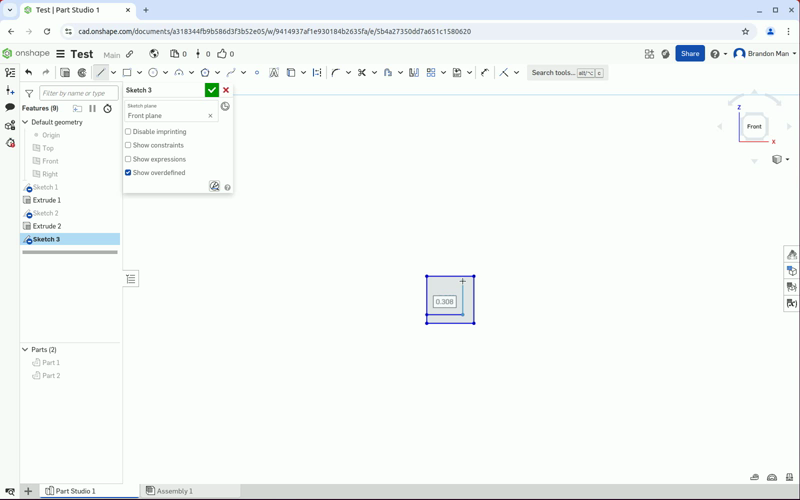
click(462, 280)
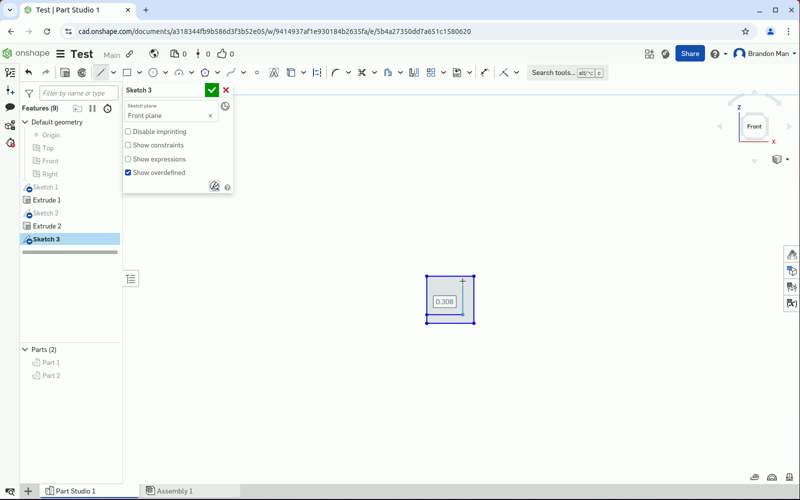
scroll(-6)
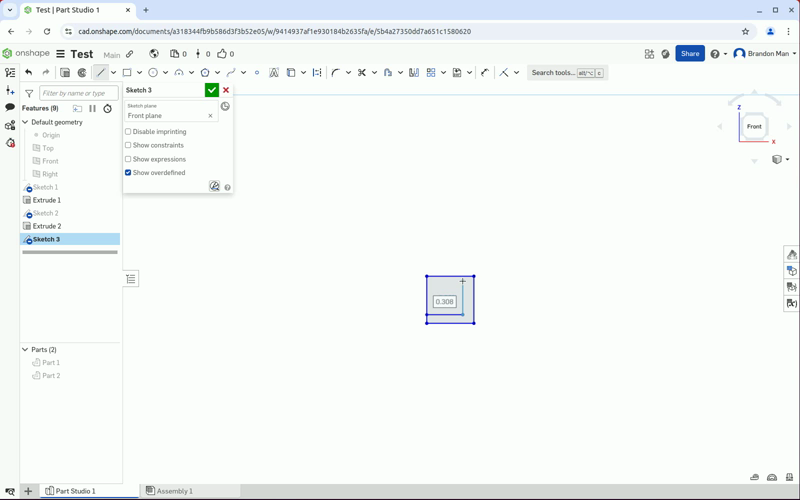
scroll(-6)
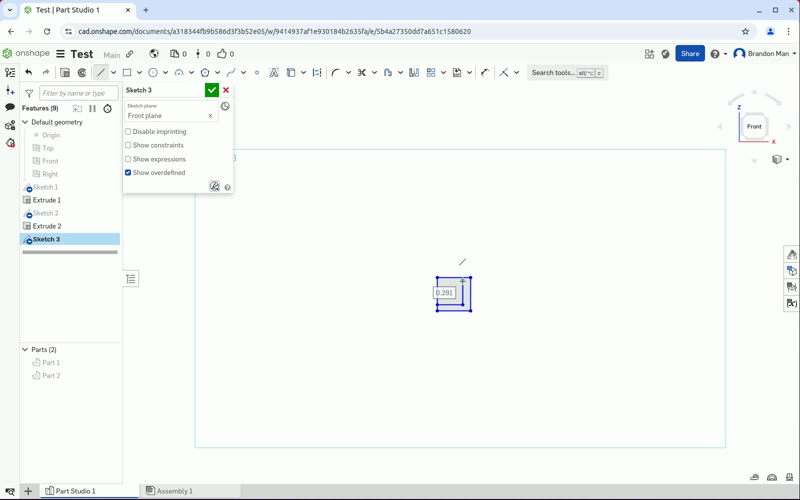
scroll(-6)
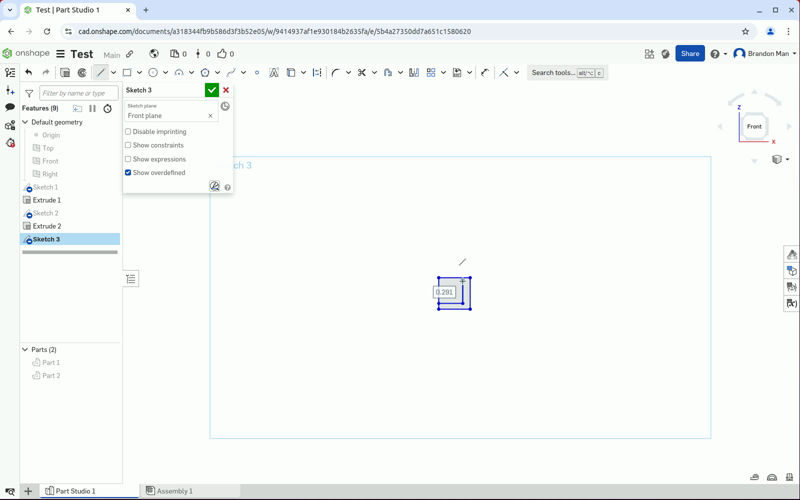
scroll(-6)
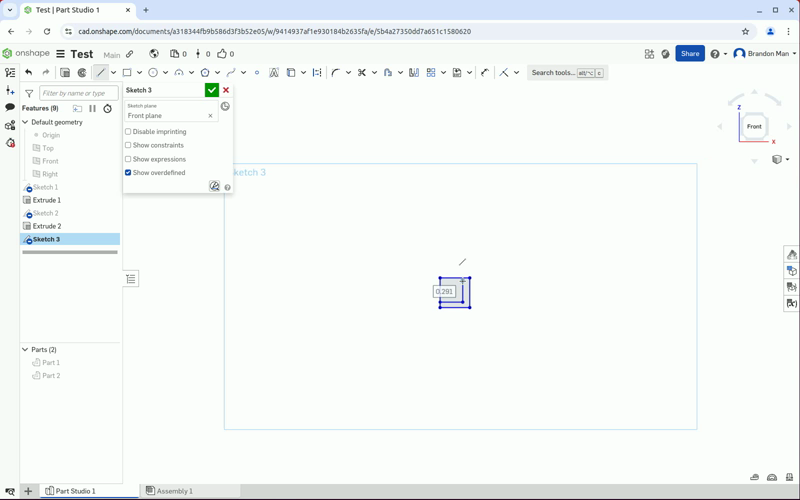
scroll(-6)
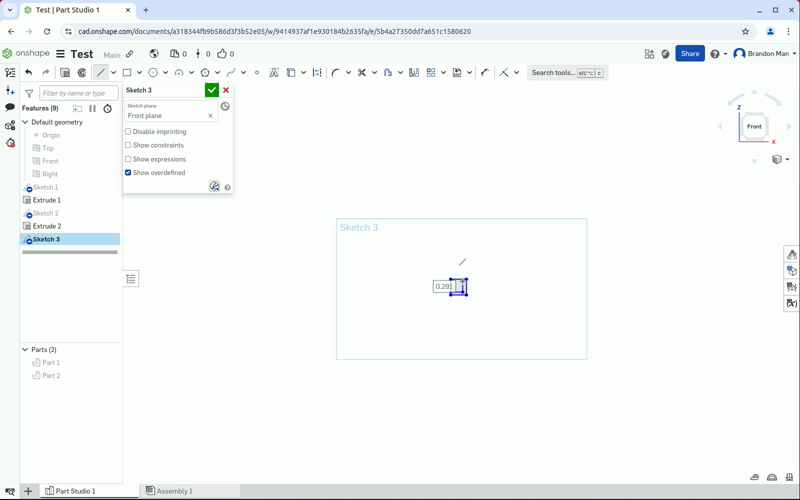
scroll(-6)
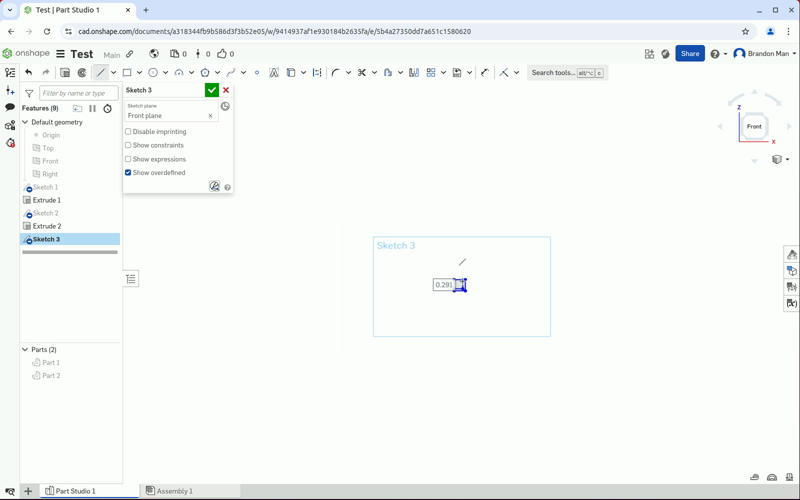
scroll(-6)
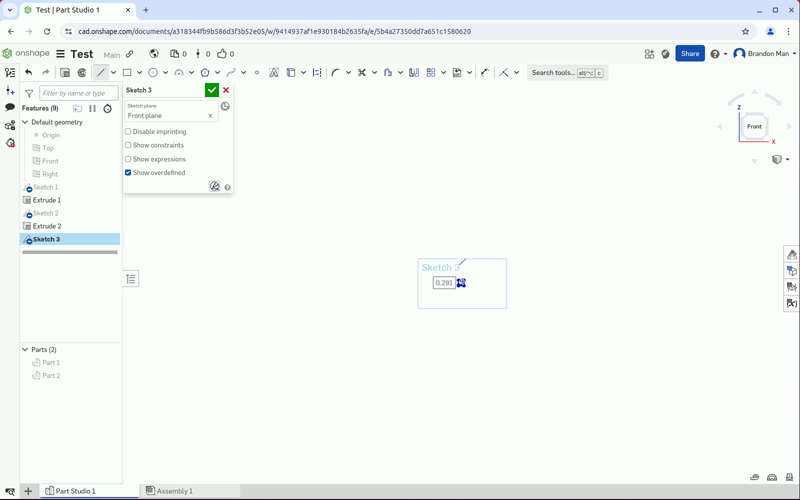
key_up(shift)
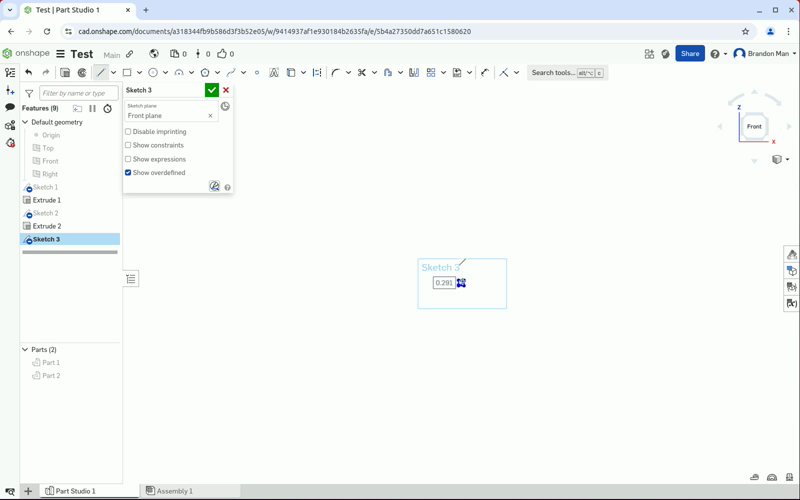
key_down(shift)
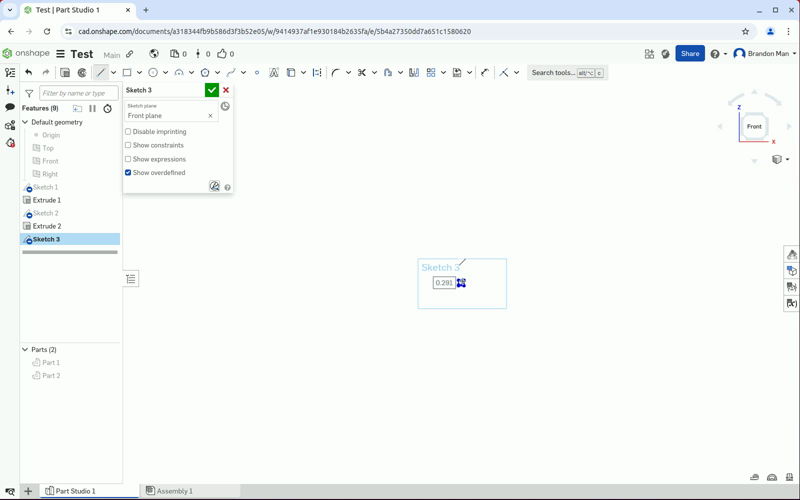
mouse_move(492, 280)
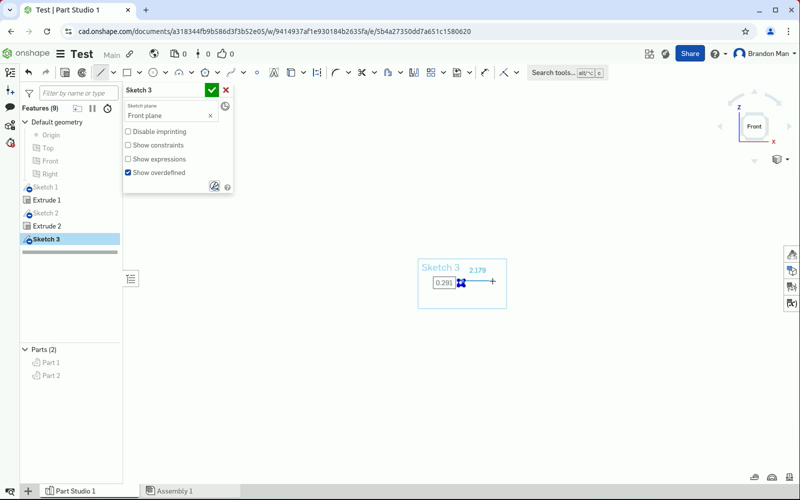
mouse_move(459, 280)
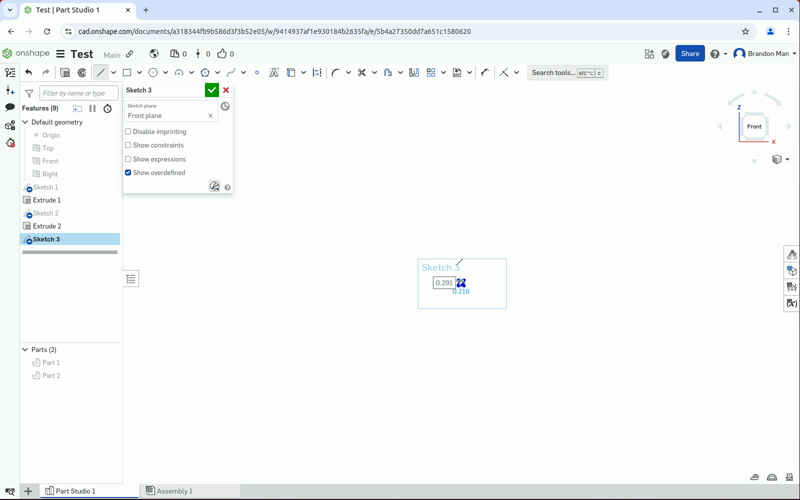
scroll(6)
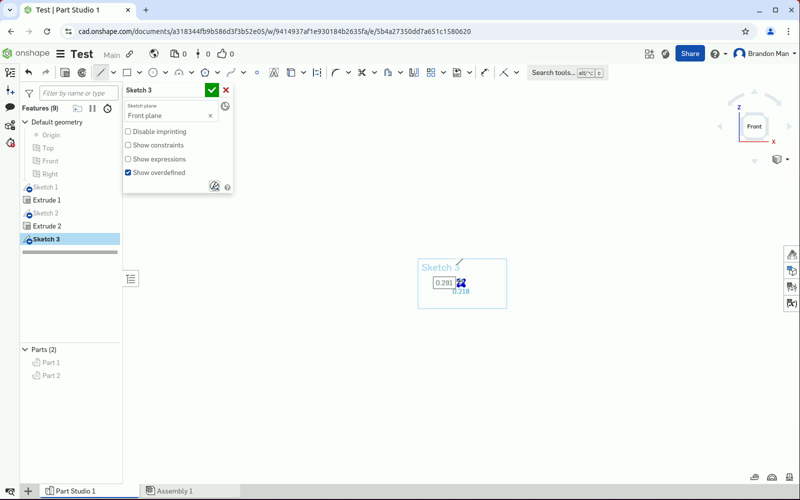
scroll(6)
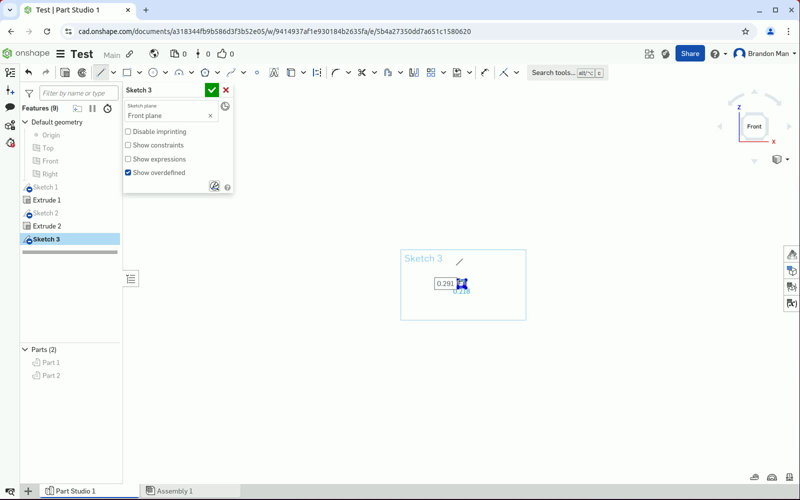
scroll(6)
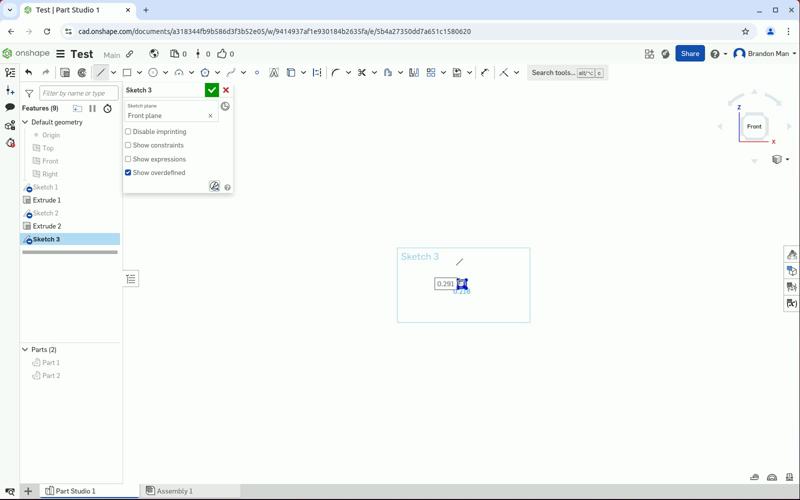
scroll(6)
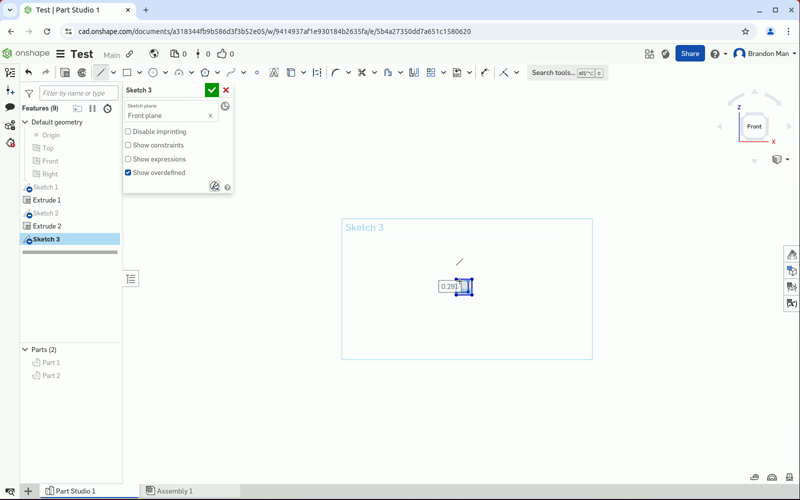
scroll(6)
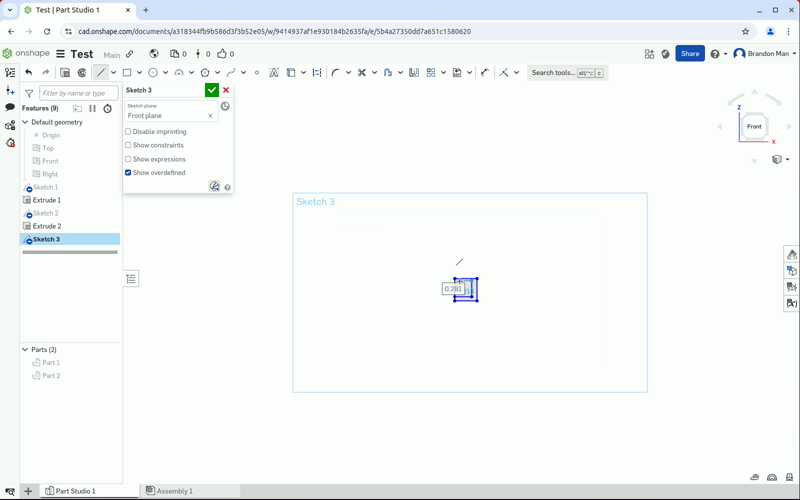
scroll(6)
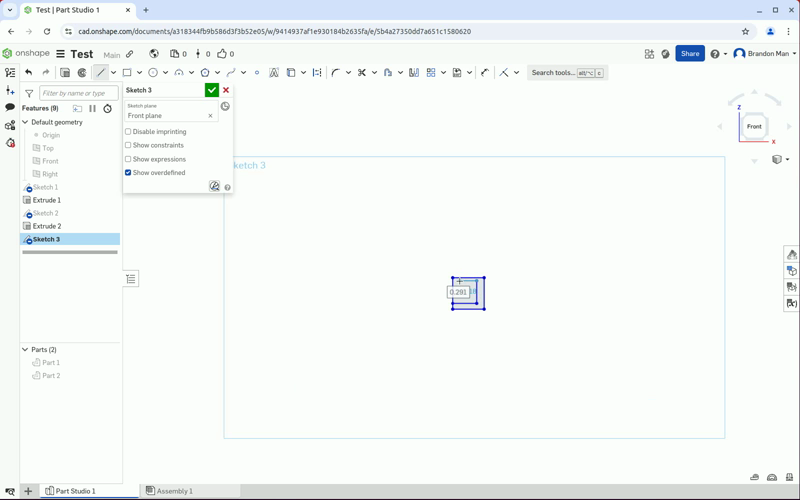
scroll(6)
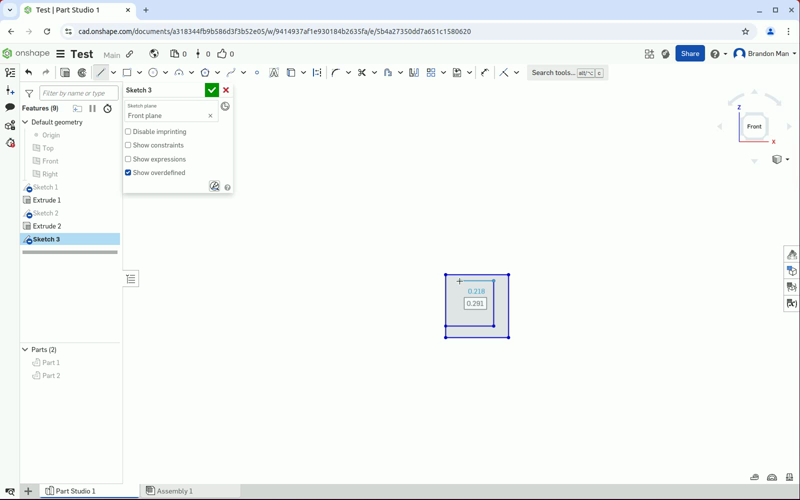
click(459, 280)
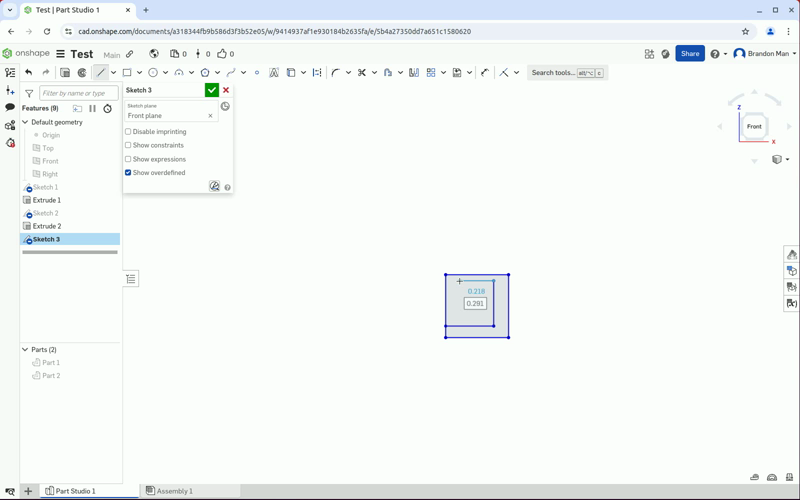
scroll(-6)
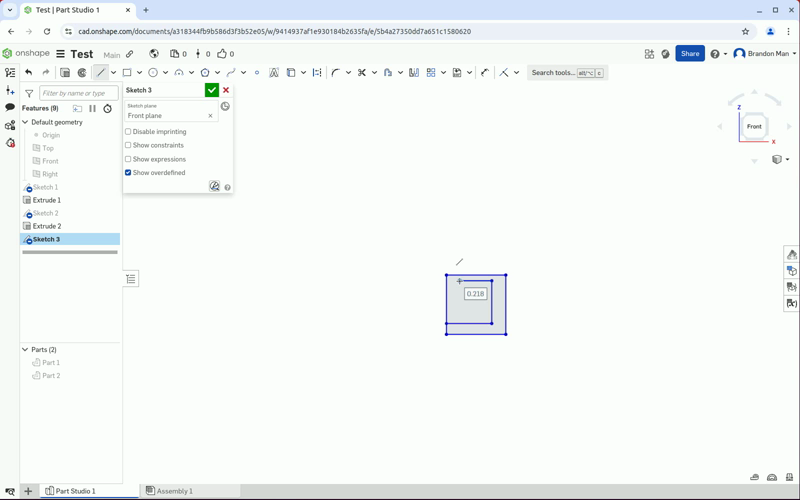
scroll(-6)
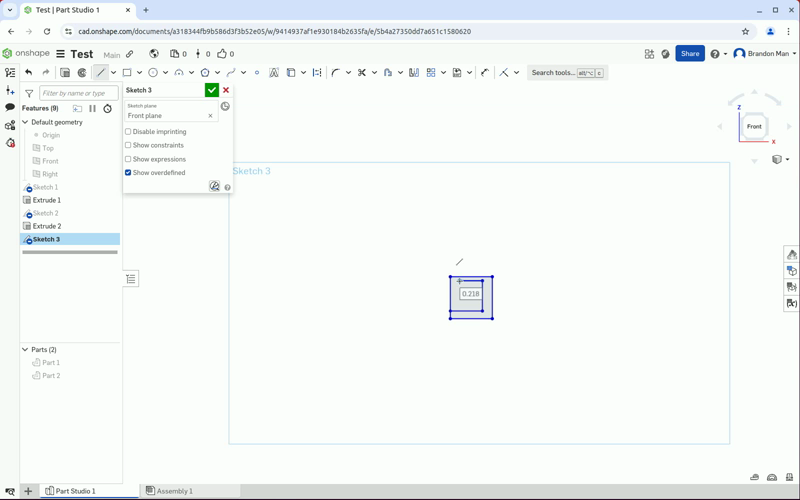
scroll(-6)
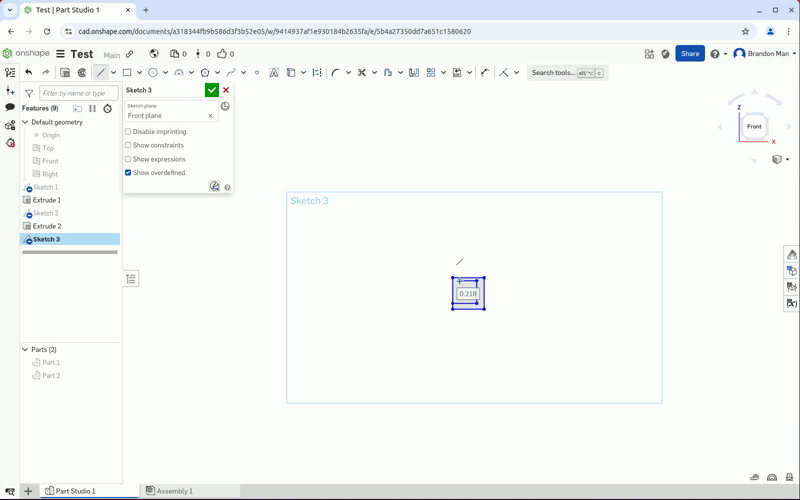
scroll(-6)
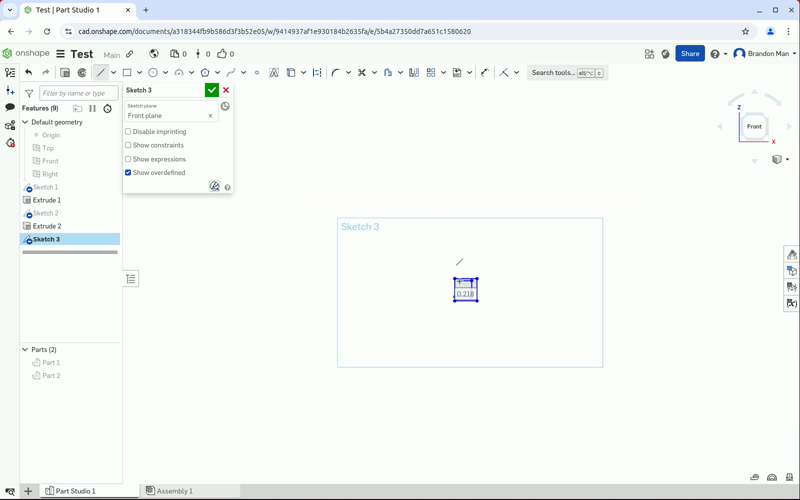
scroll(-6)
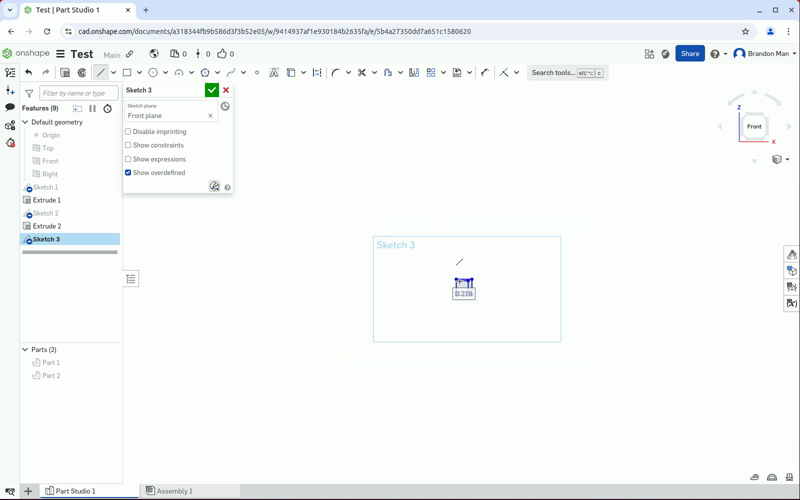
scroll(-6)
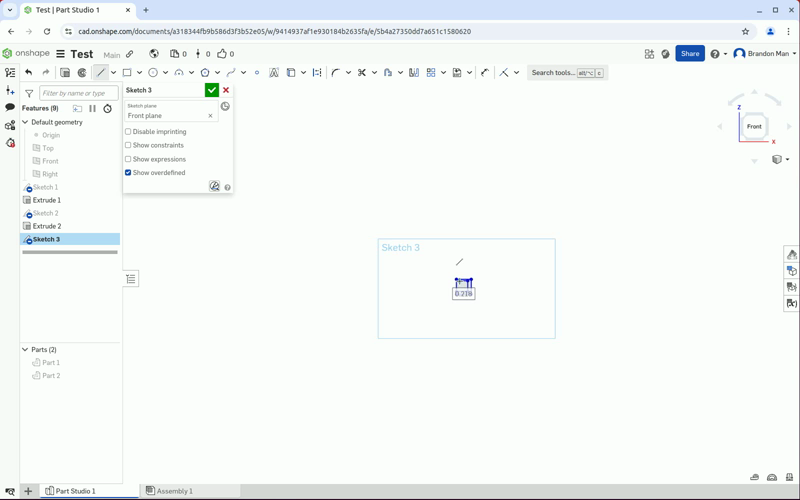
scroll(-6)
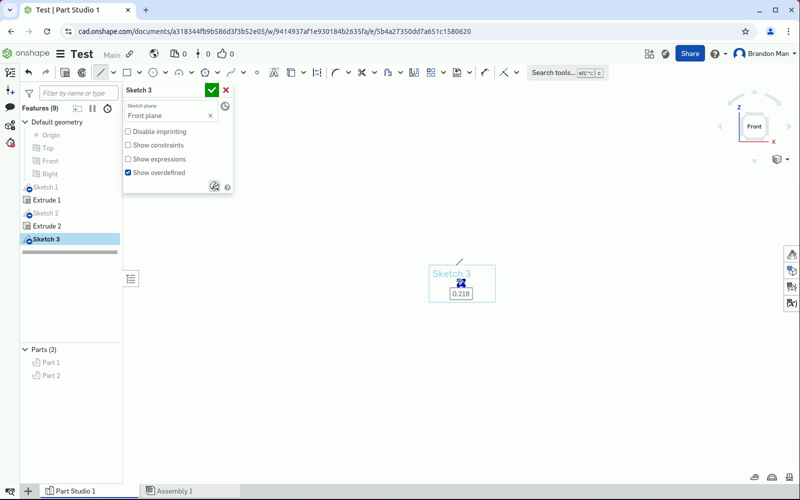
key_up(shift)
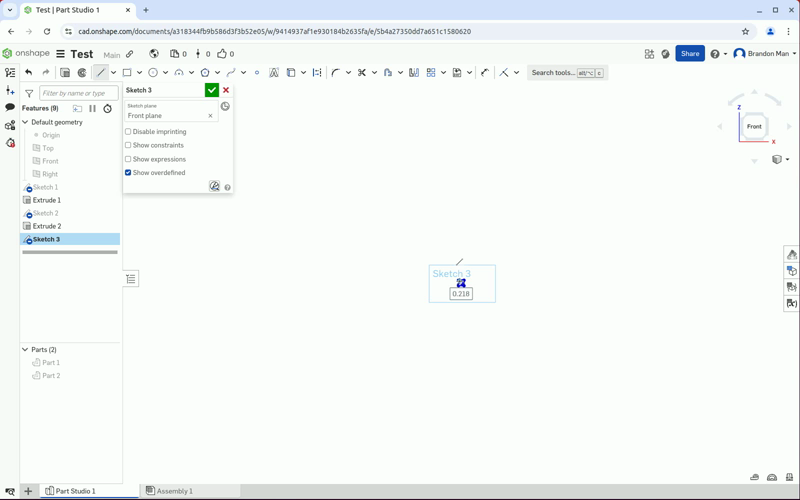
mouse_move(489, 280)
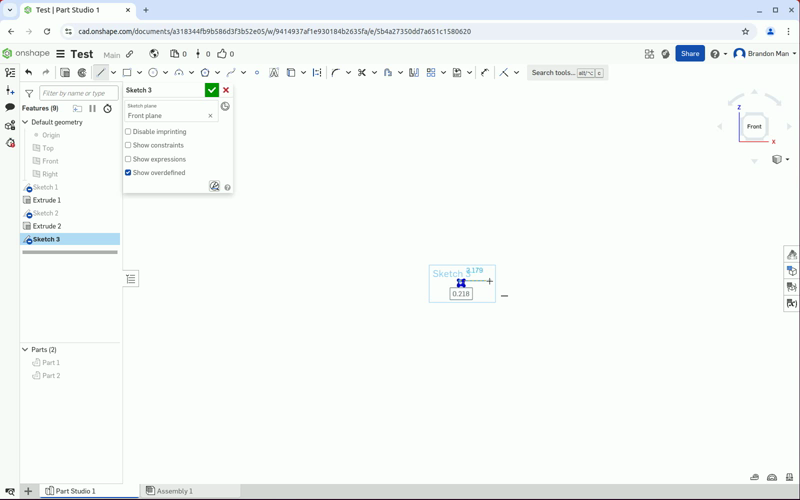
key_down(shift)
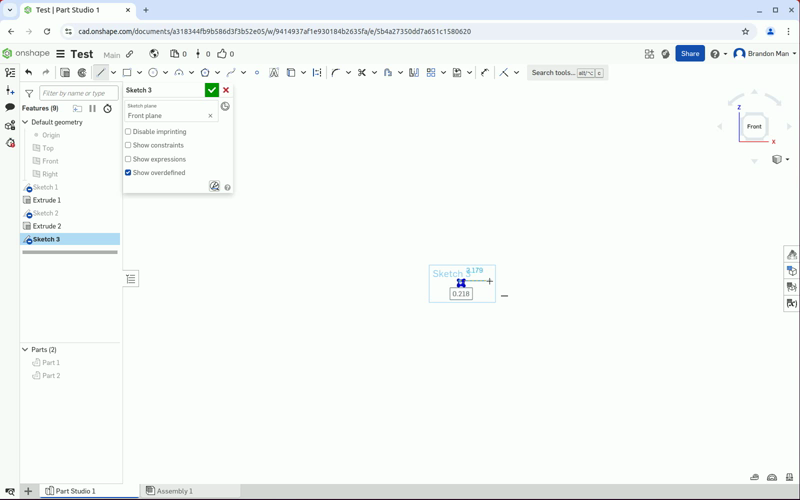
mouse_move(459, 283)
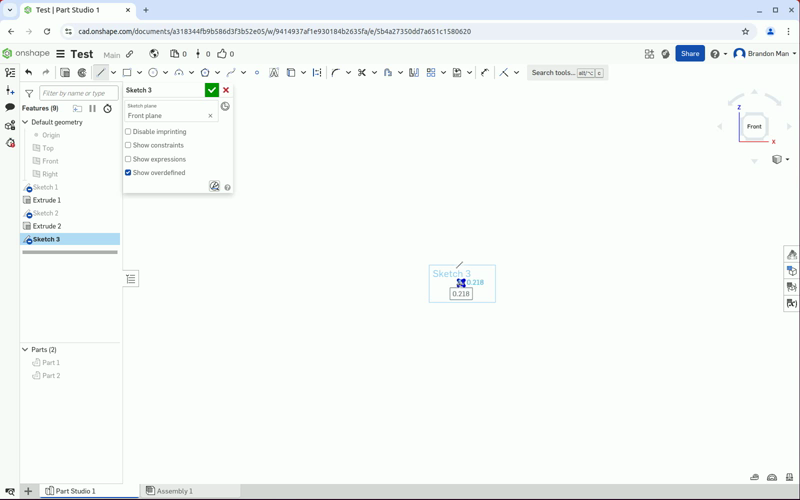
scroll(6)
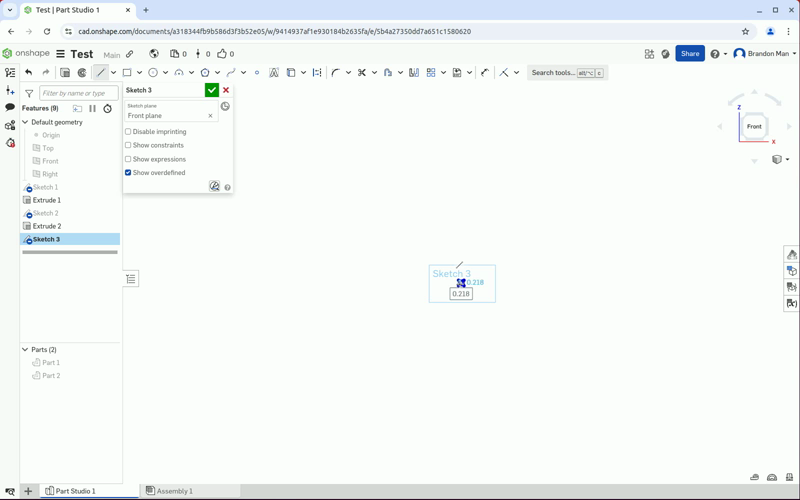
scroll(6)
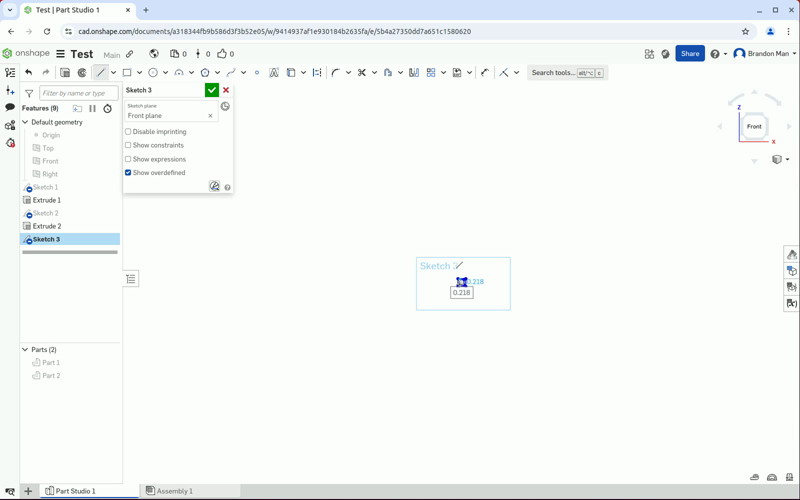
scroll(6)
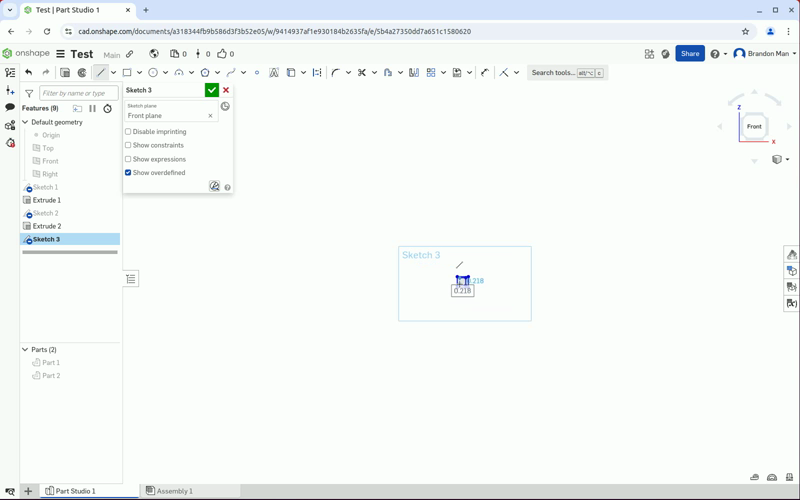
scroll(6)
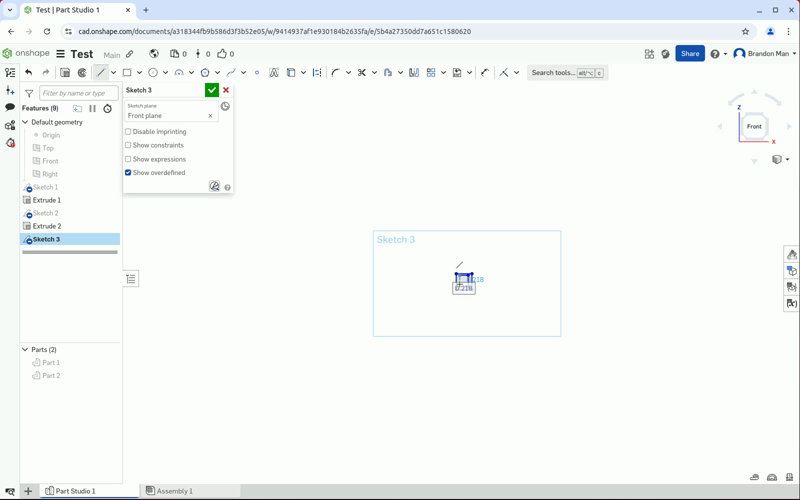
scroll(6)
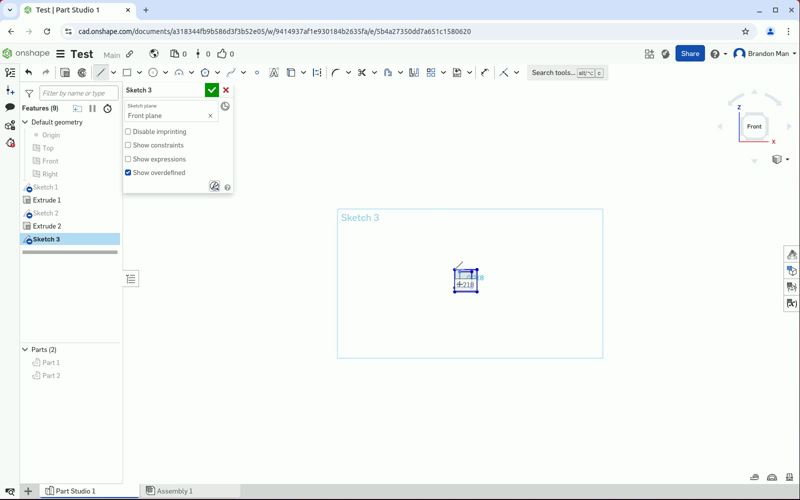
scroll(6)
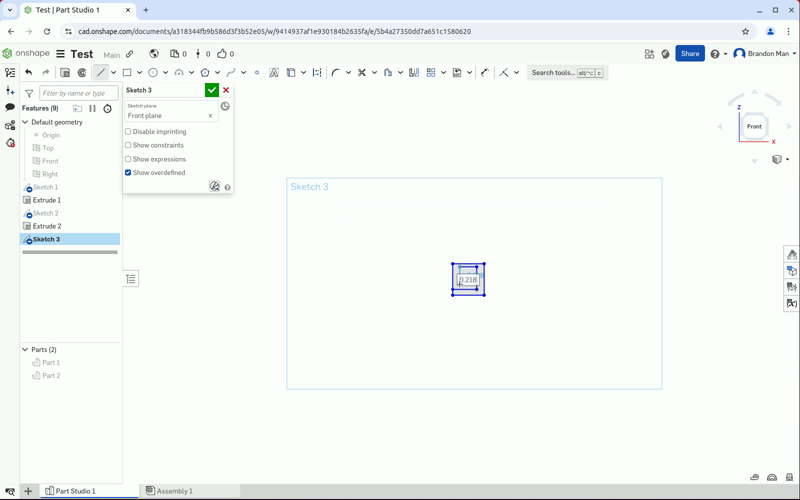
scroll(6)
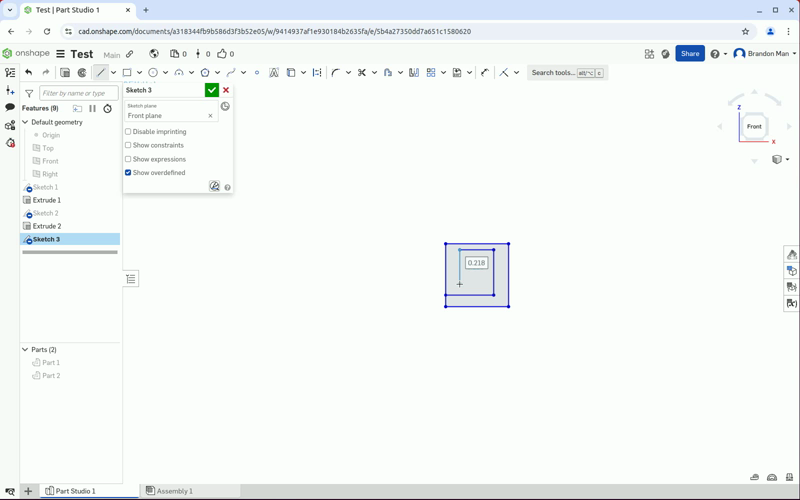
key_up(shift)
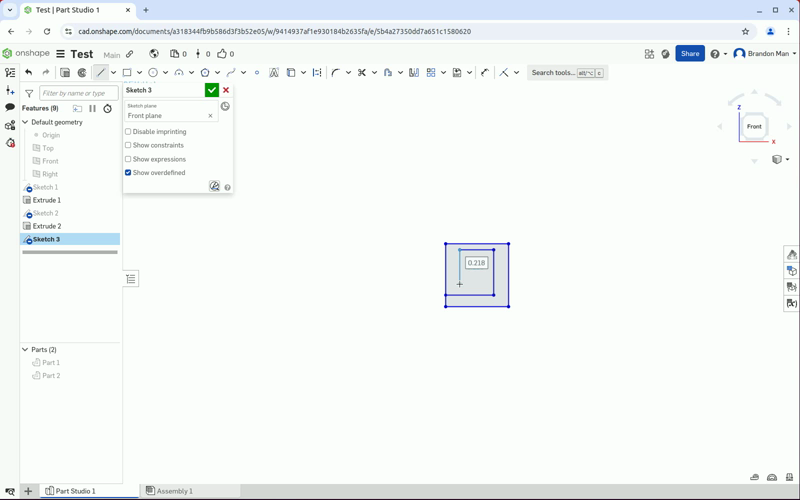
click(459, 283)
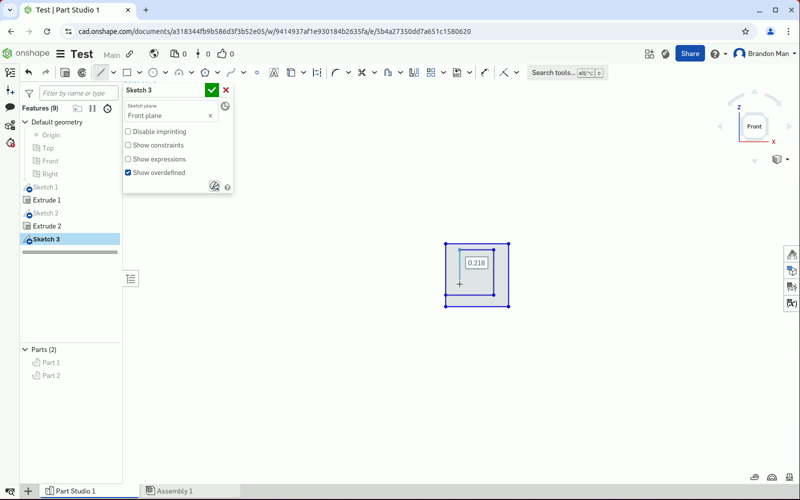
scroll(-6)
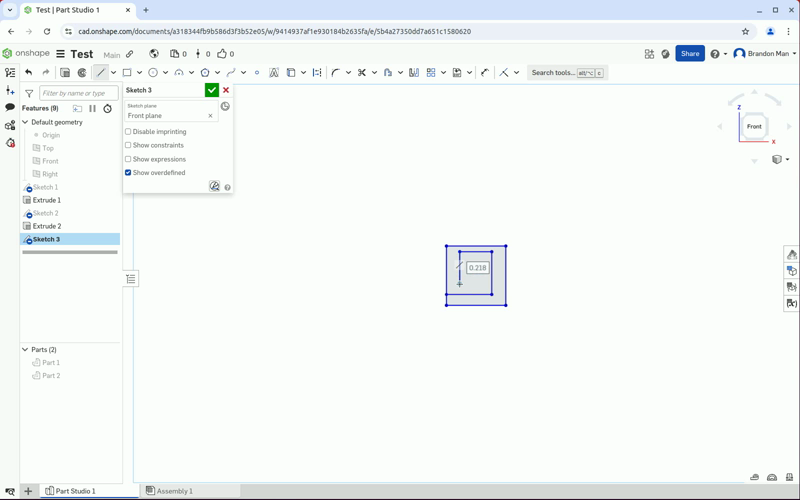
scroll(-6)
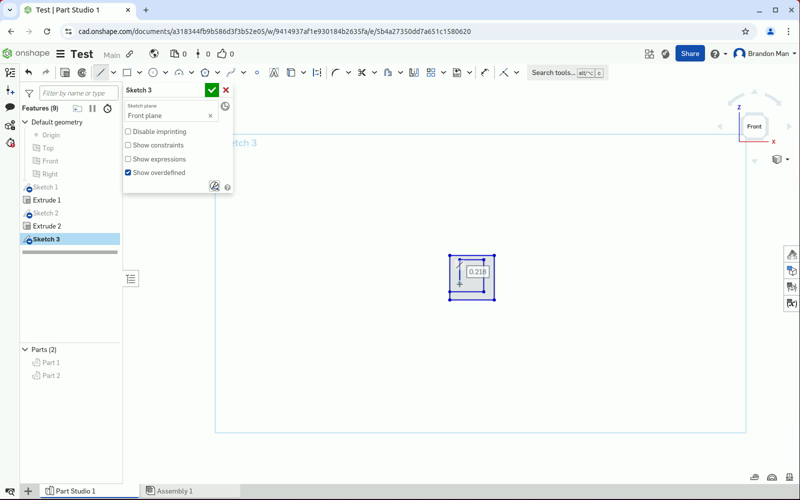
scroll(-6)
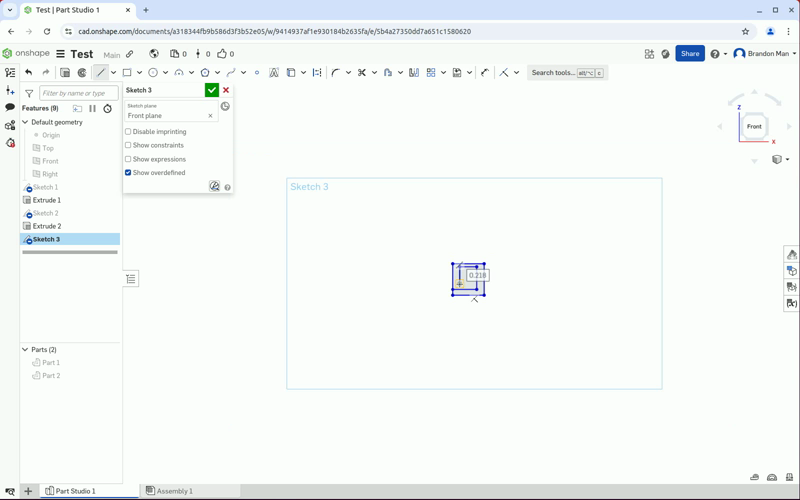
scroll(-6)
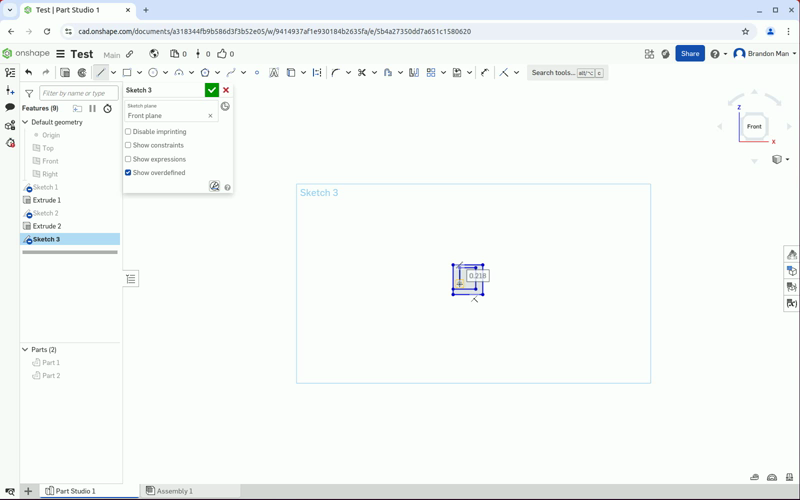
scroll(-6)
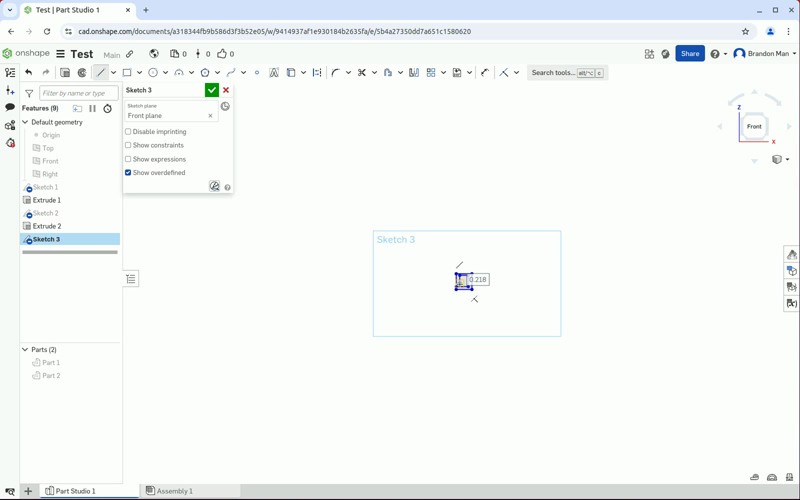
scroll(-6)
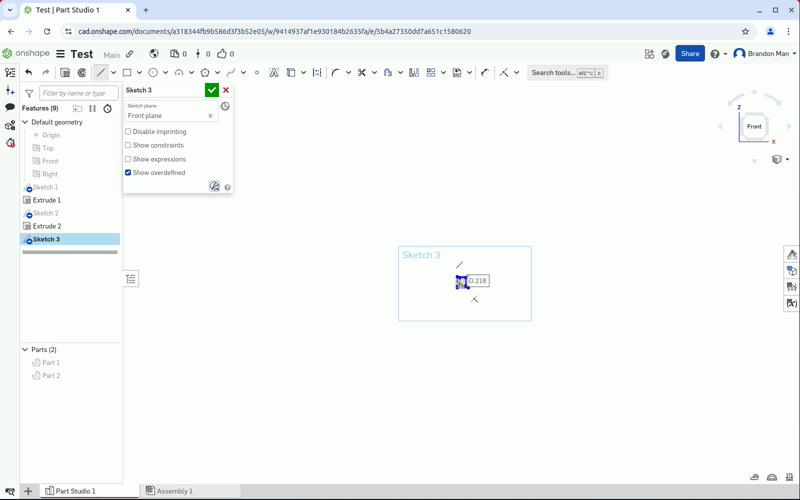
scroll(-6)
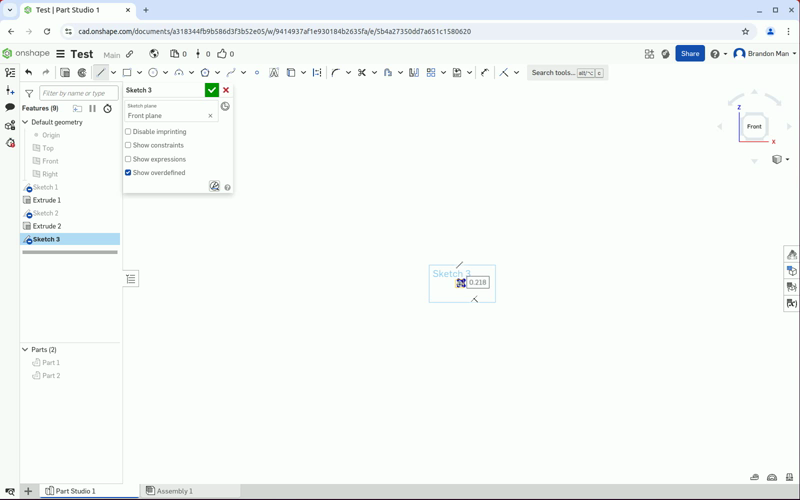
key(esc)
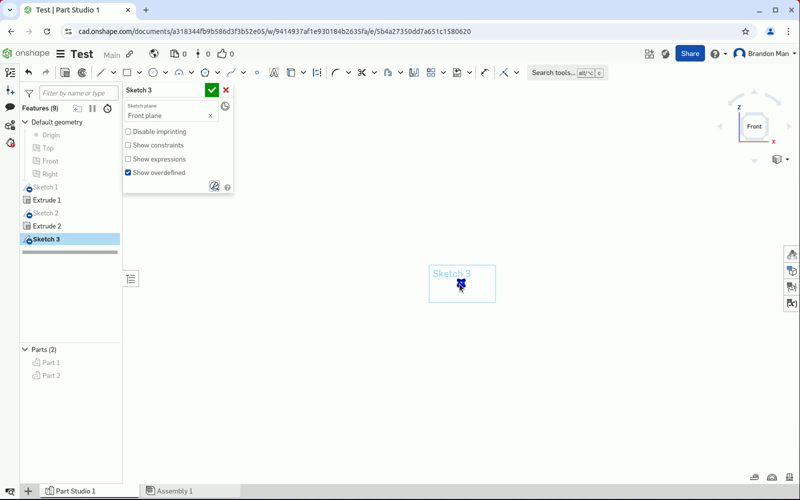
mouse_move(462, 284)
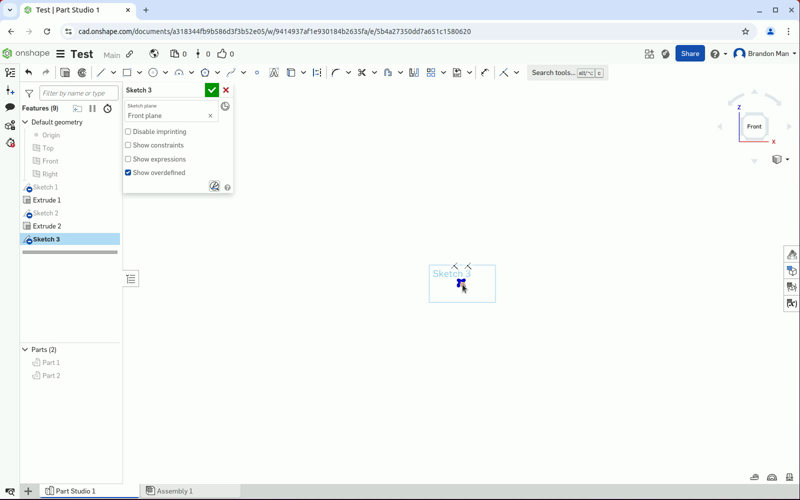
scroll(6)
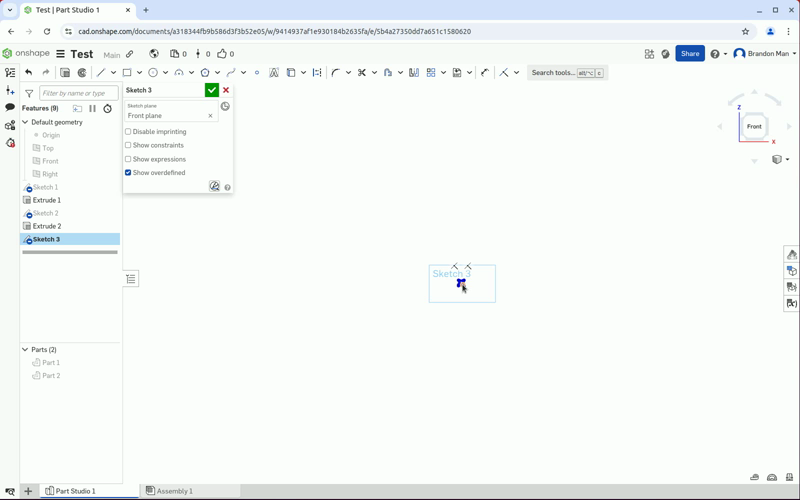
scroll(6)
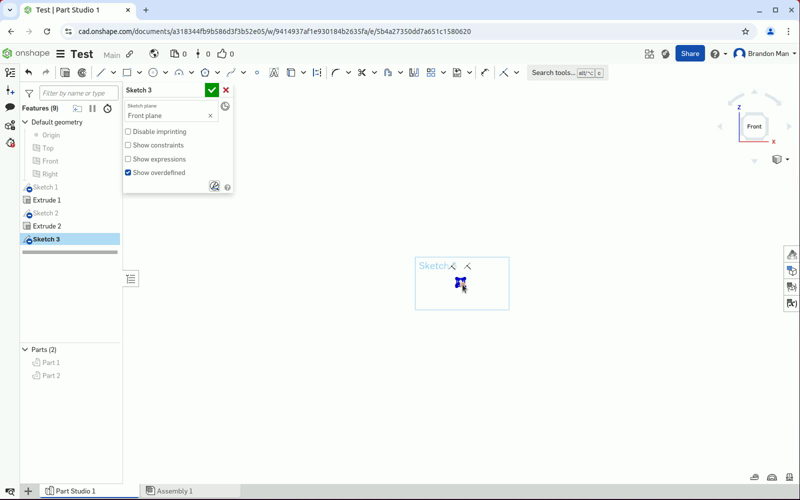
scroll(6)
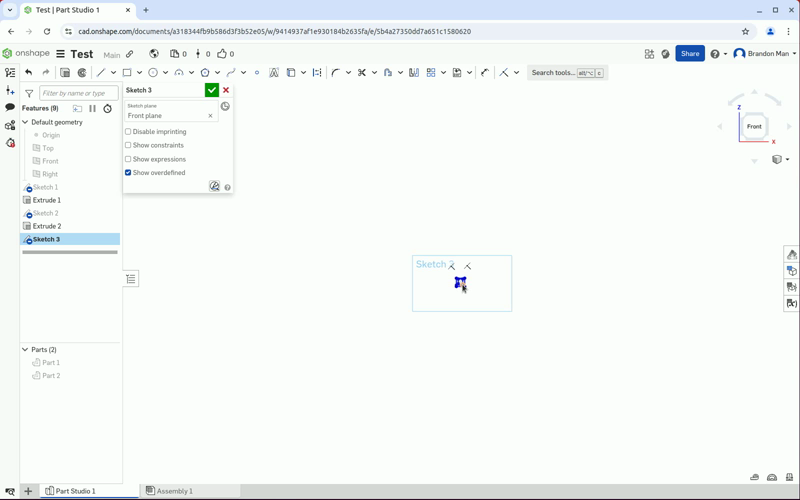
scroll(6)
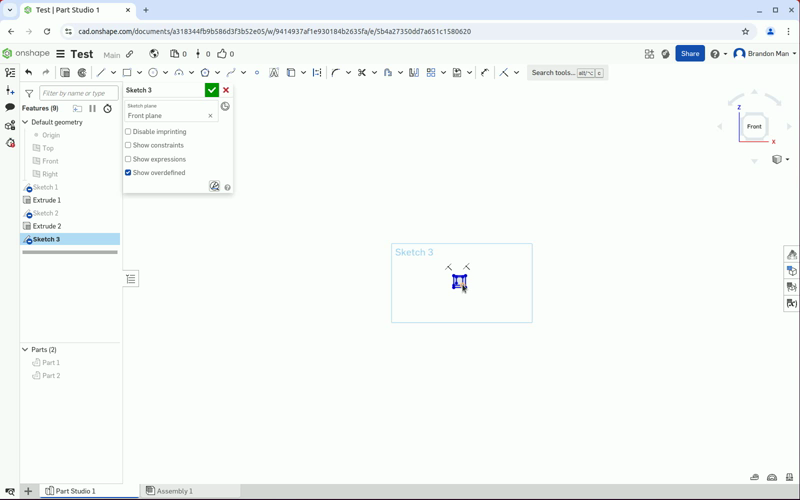
scroll(6)
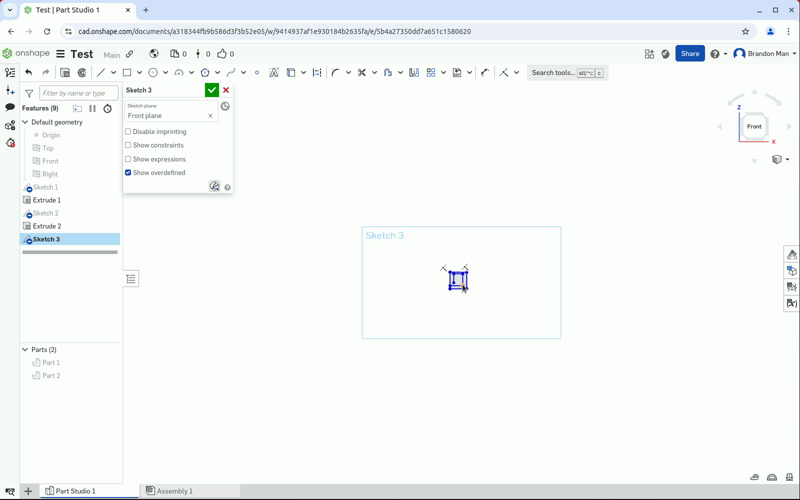
scroll(6)
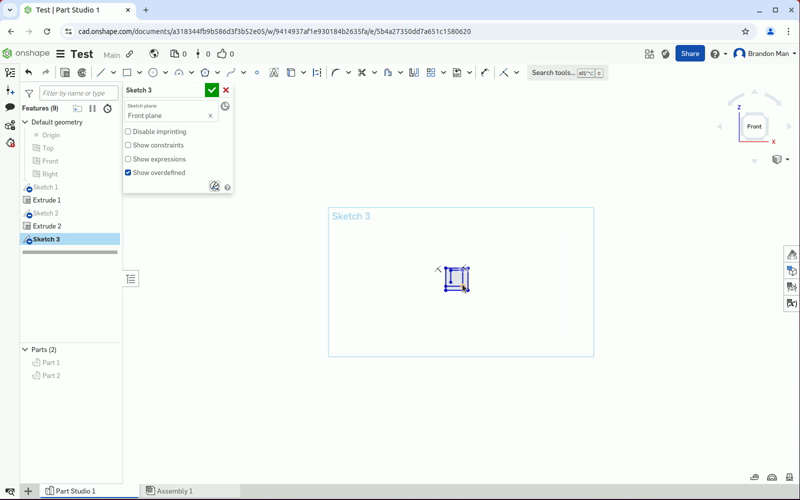
scroll(6)
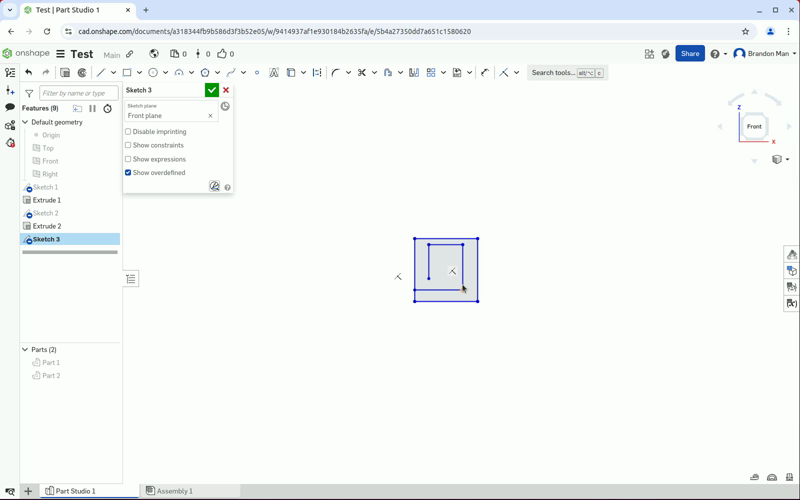
click(462, 284)
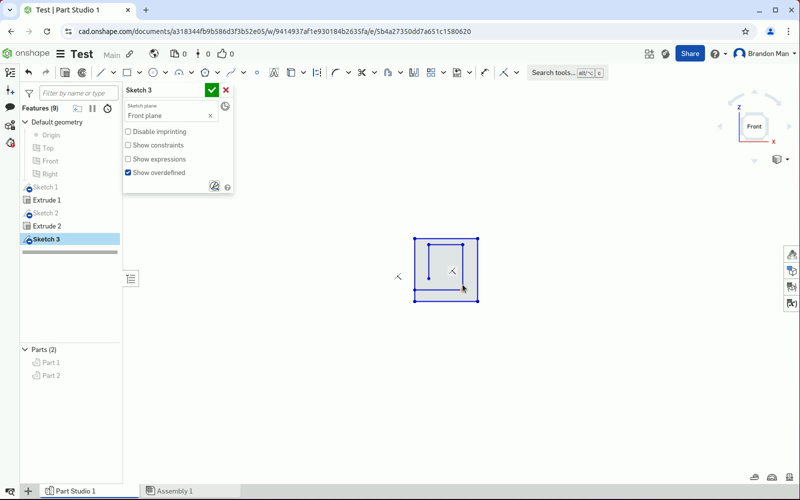
scroll(-6)
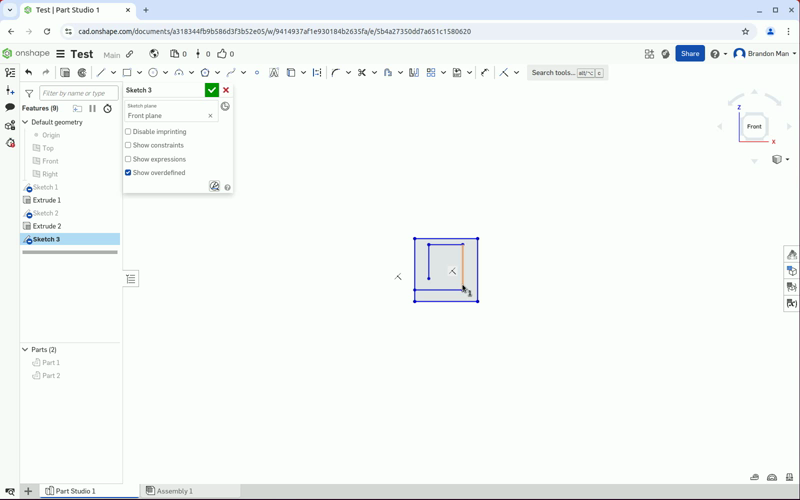
scroll(-6)
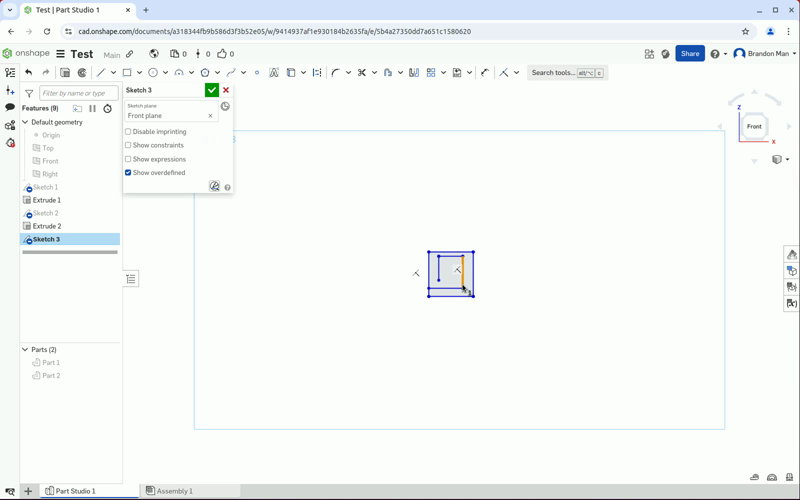
scroll(-6)
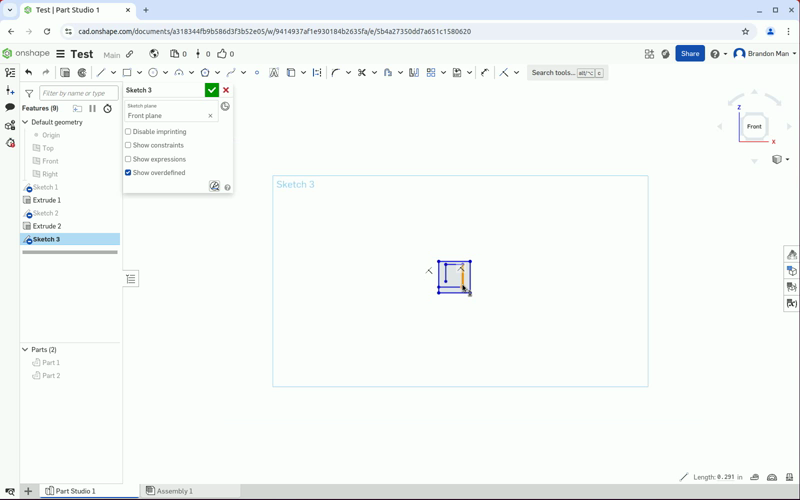
scroll(-6)
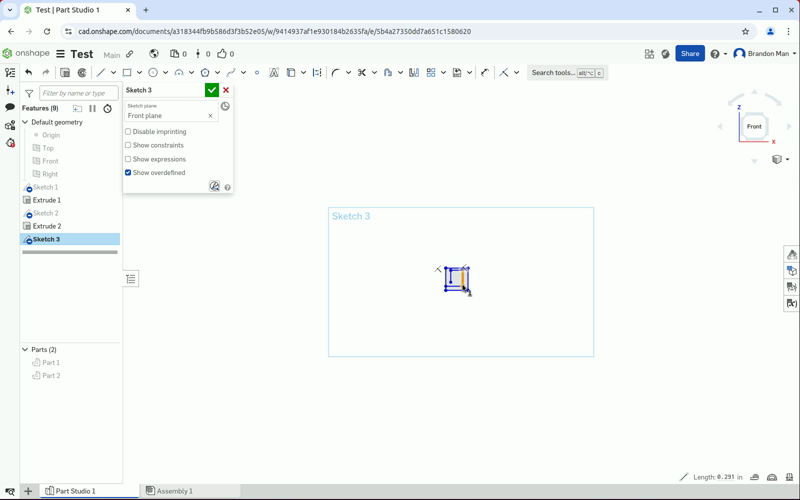
scroll(-6)
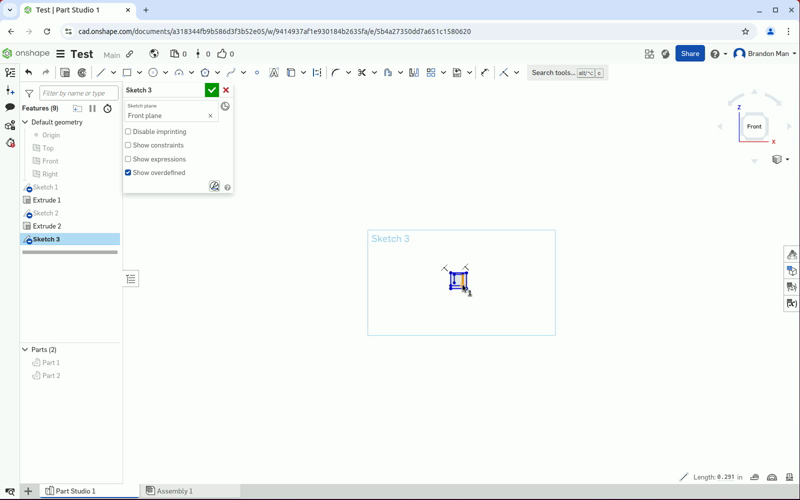
scroll(-6)
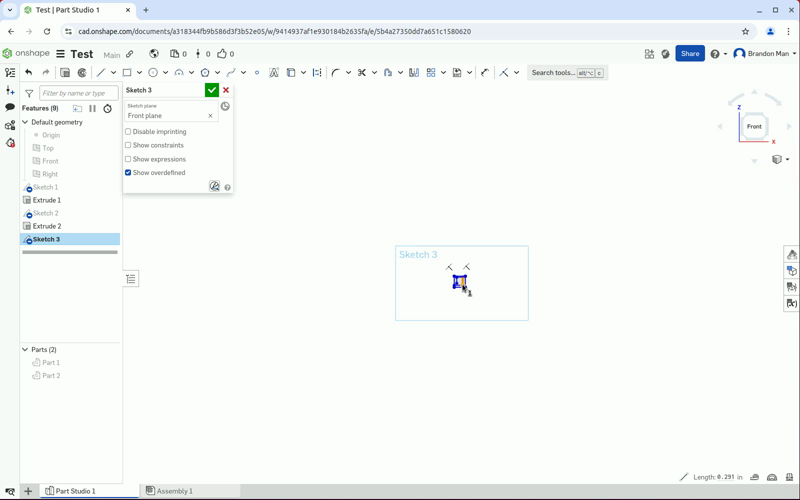
scroll(-6)
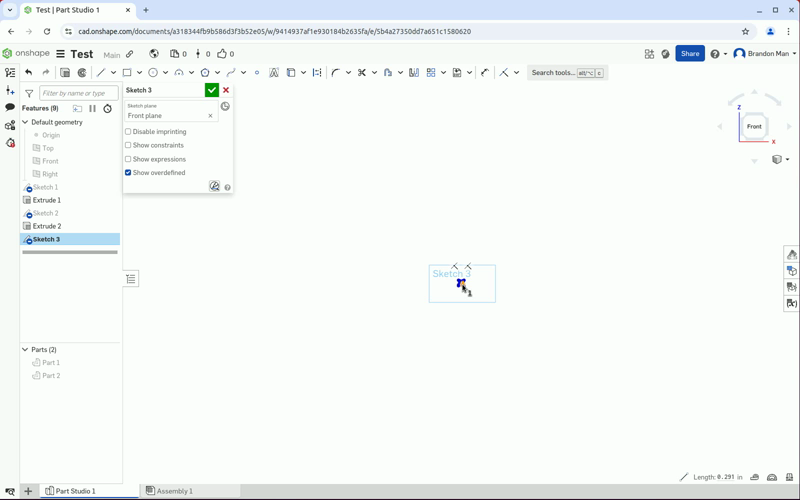
mouse_move(73, 352)
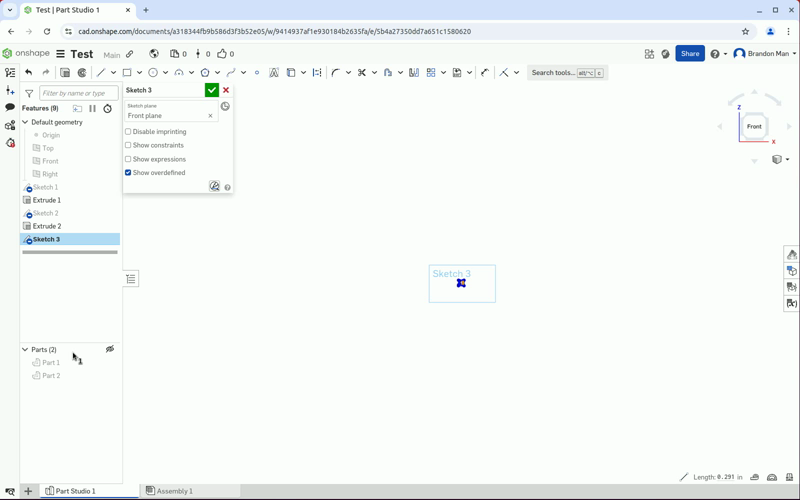
key(shift+y)
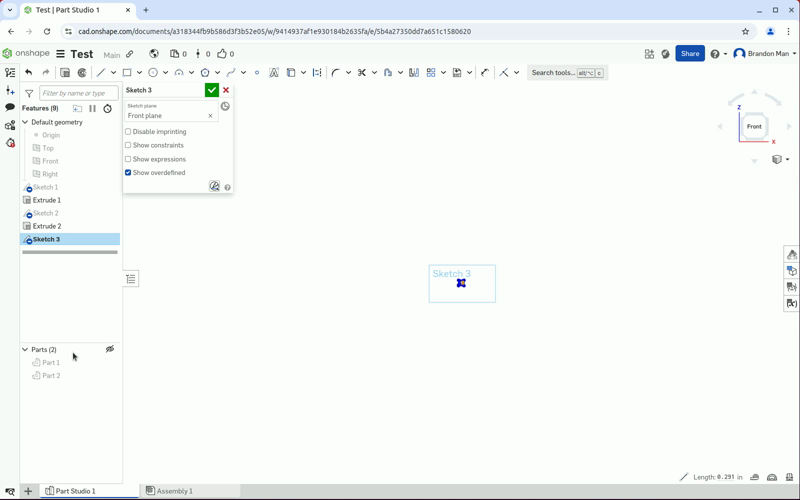
key(shift+e)
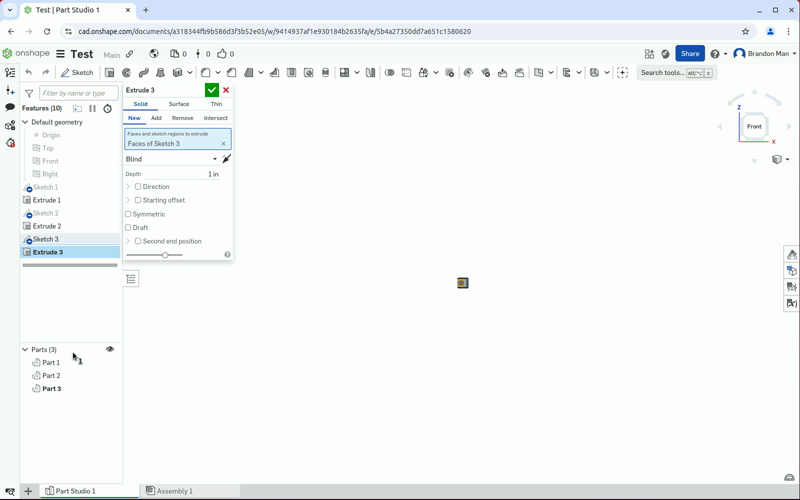
mouse_move(143, 106)
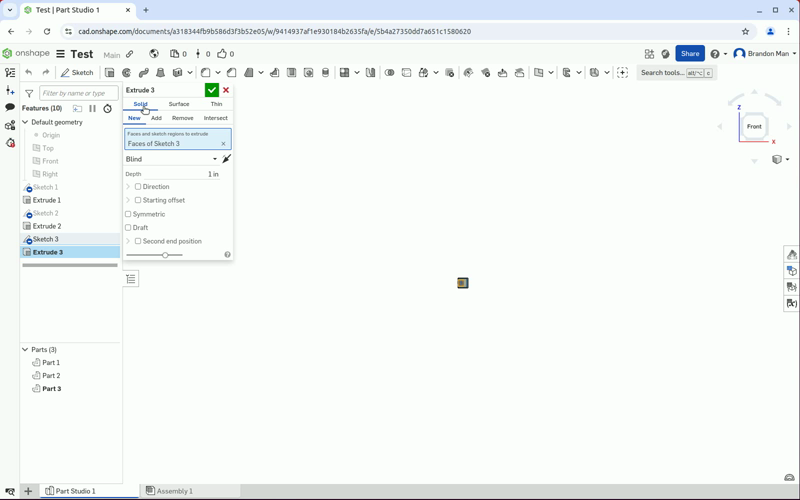
click(143, 106)
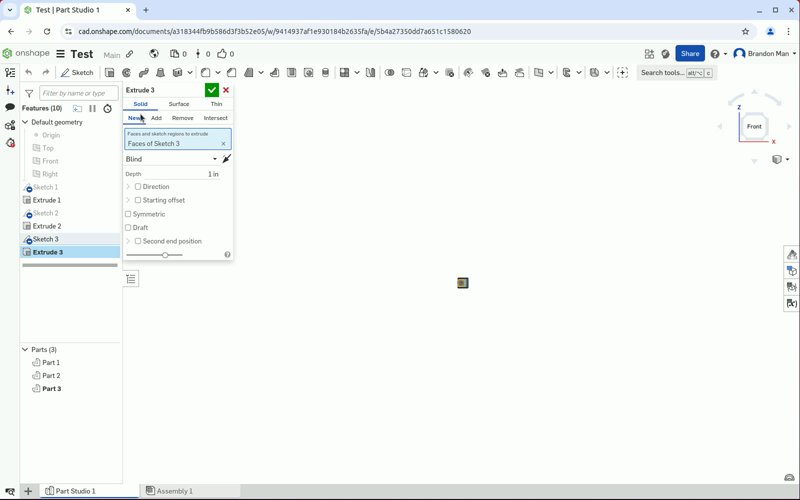
mouse_move(137, 120)
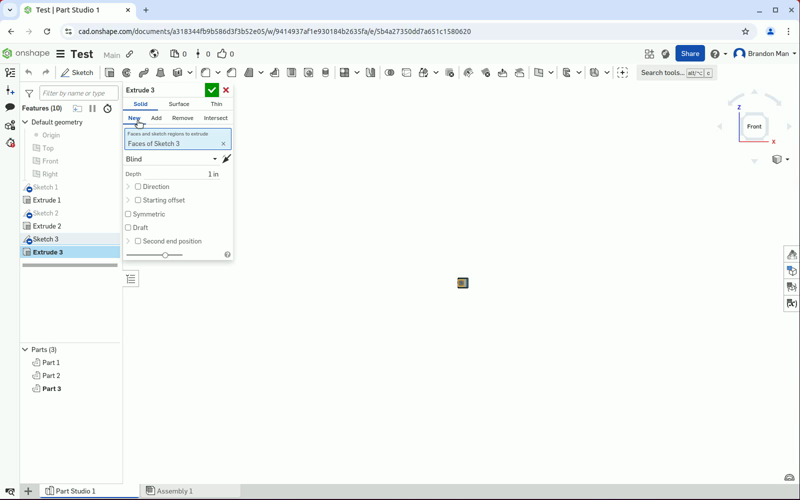
click(137, 120)
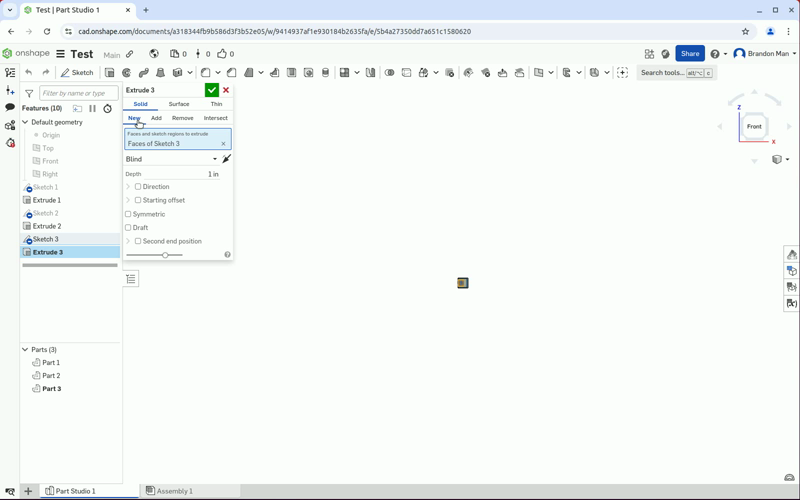
key(tab, 4)
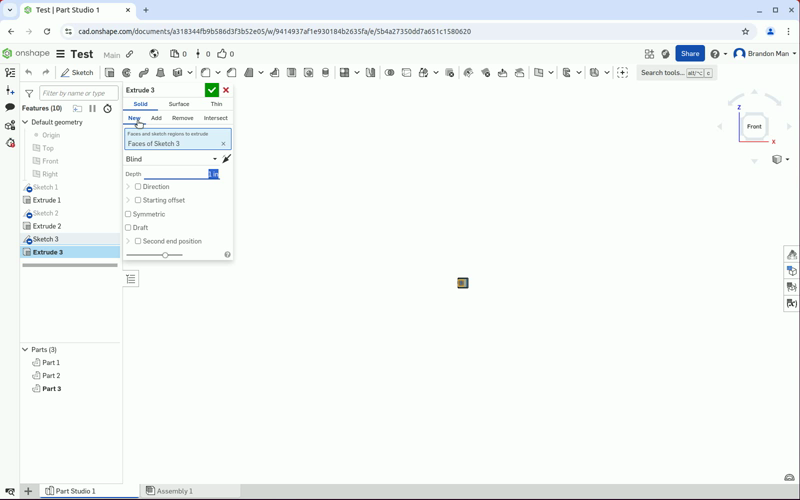
text(-4.574)
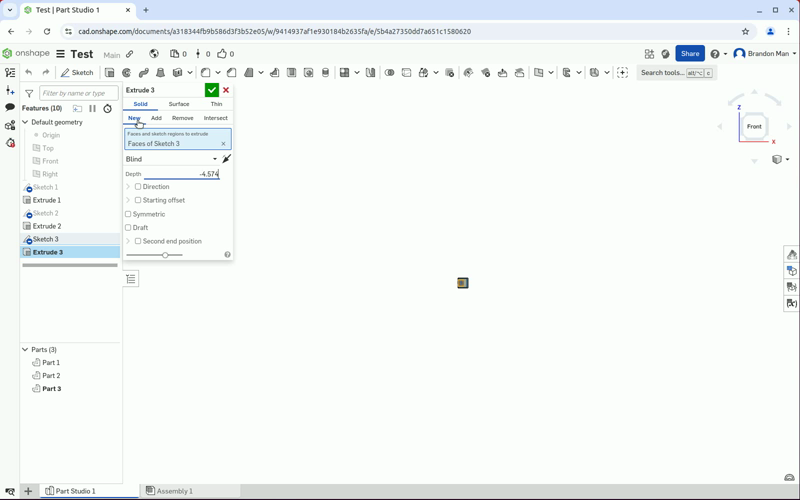
key(enter)
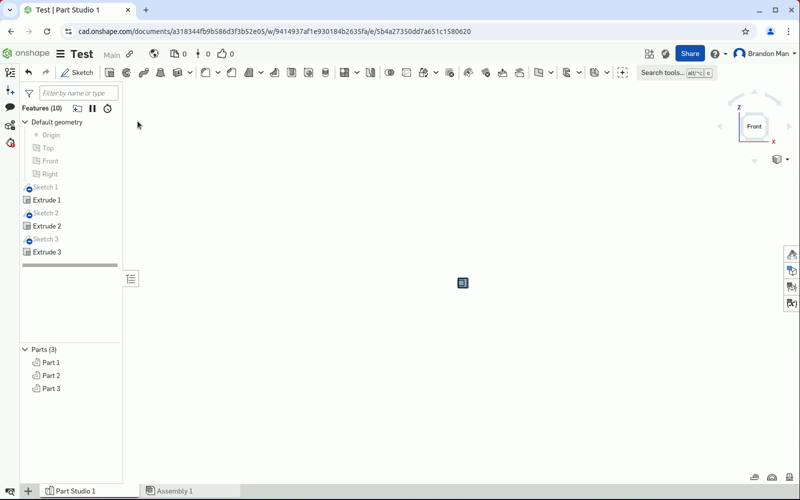
key(shift+h)
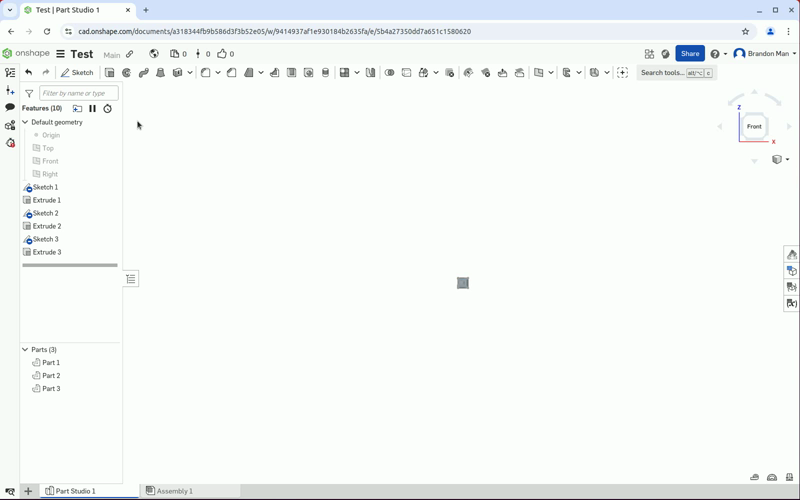
key(shift+h)
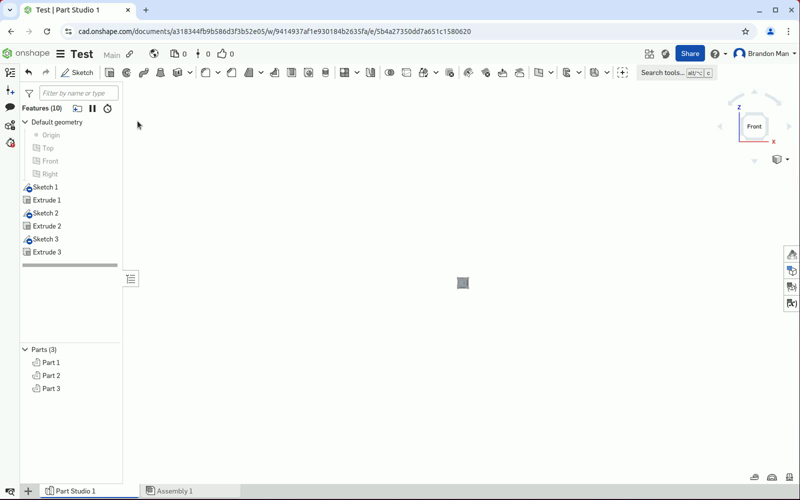
key(shift+7)
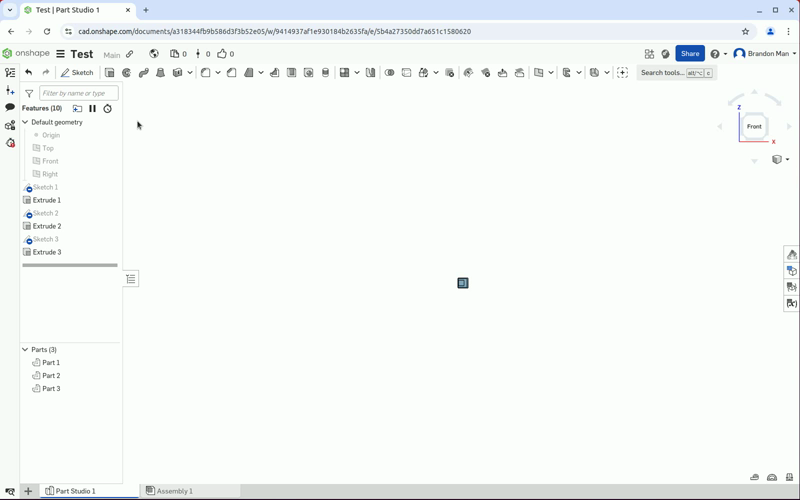
key(left, 2)
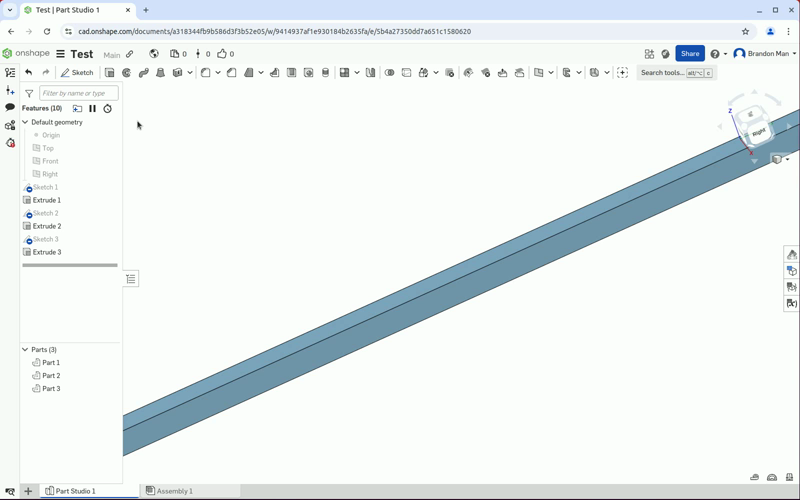
key(down, 2)
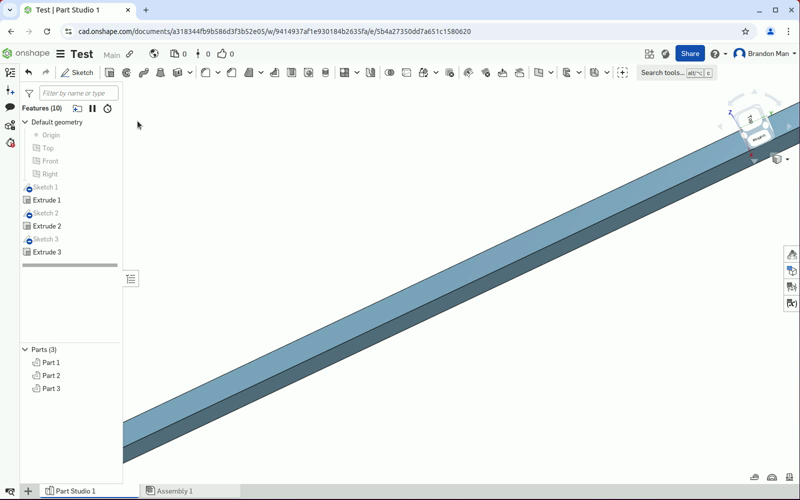
key(up, 2)
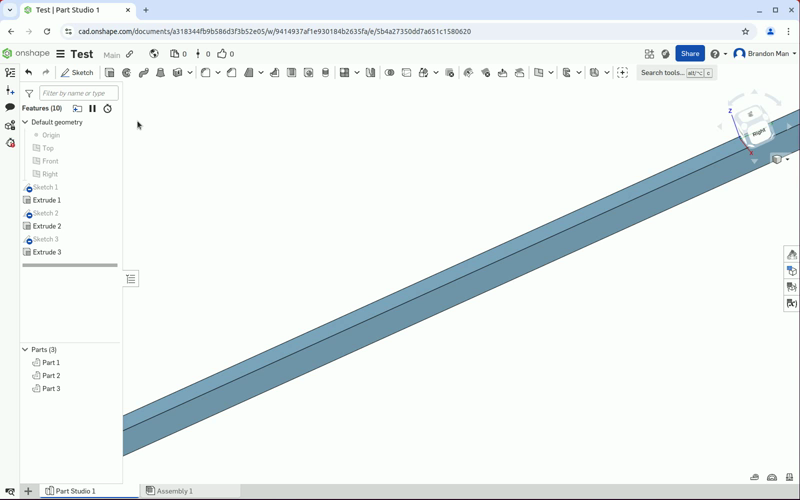
key(right, 2)
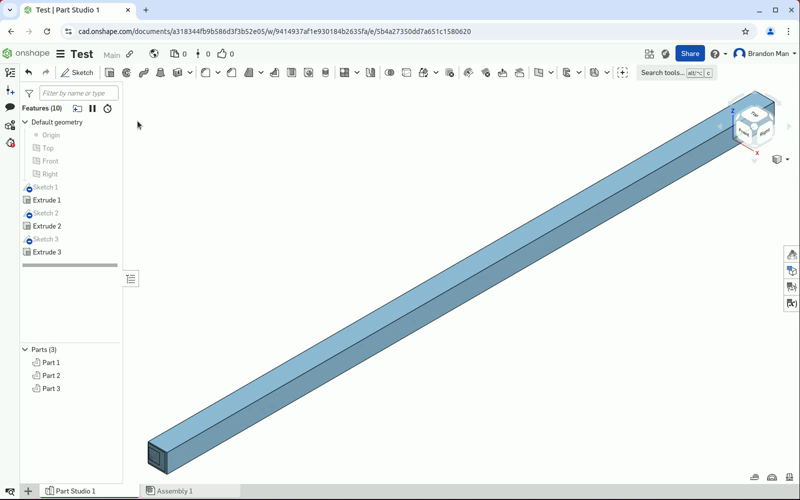
mouse_move(73, 189)
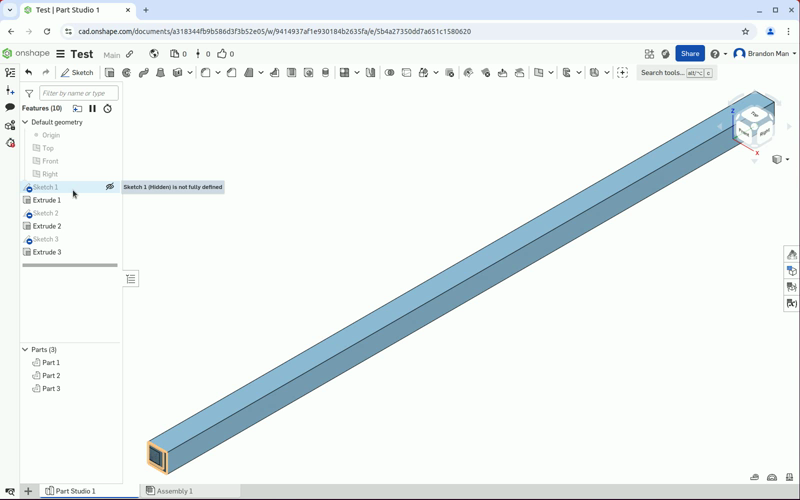
click(73, 189)